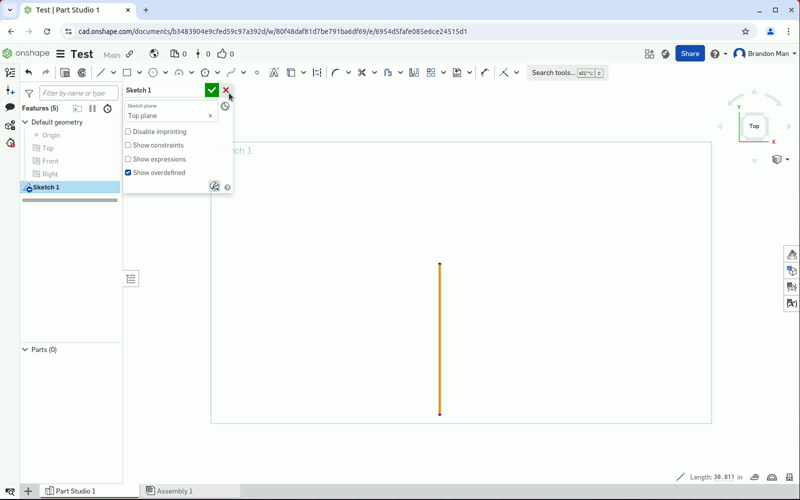
key(shift+h)
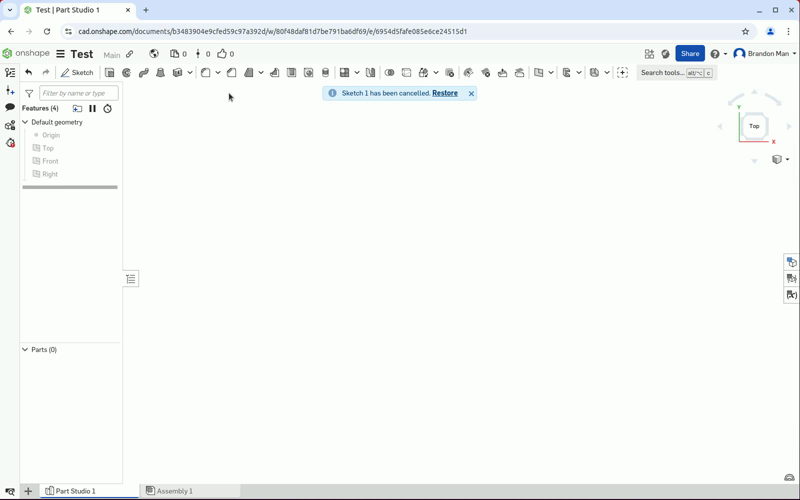
mouse_move(73, 352)
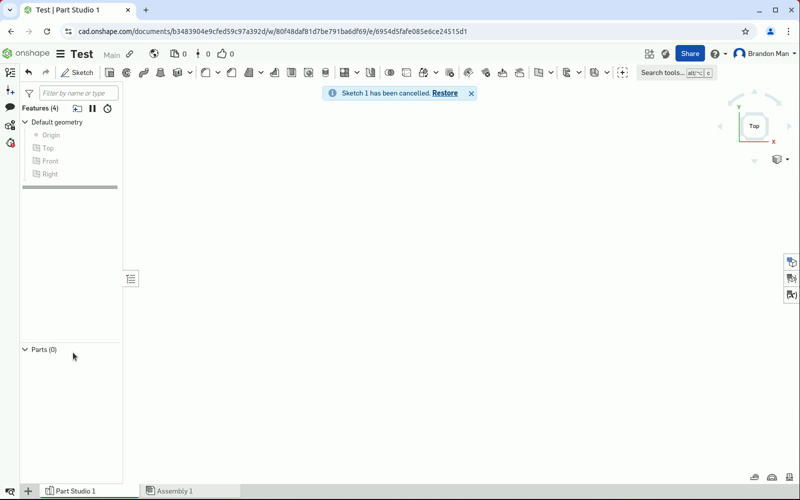
key(y)
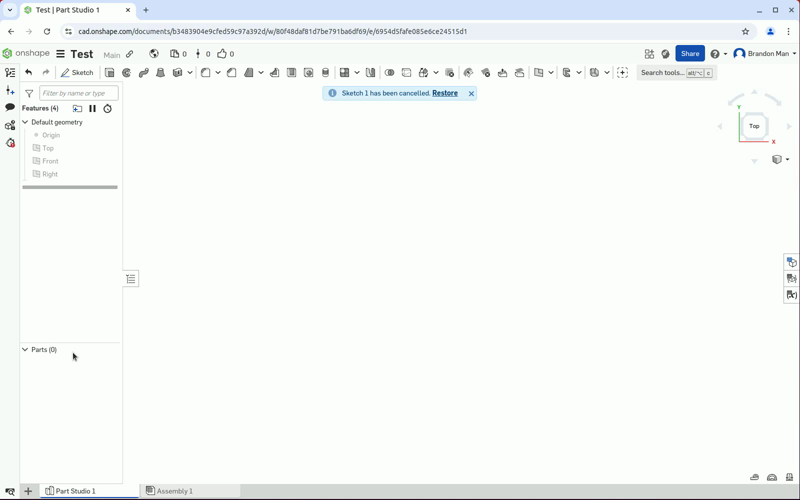
key(shift+p)
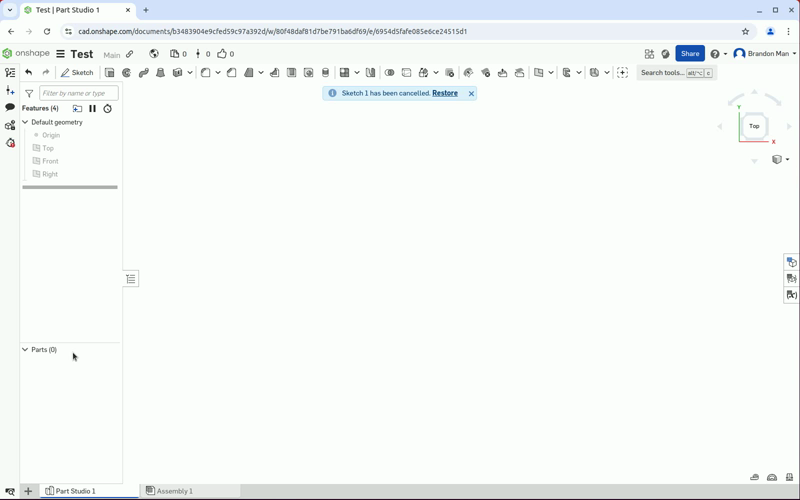
key(space)
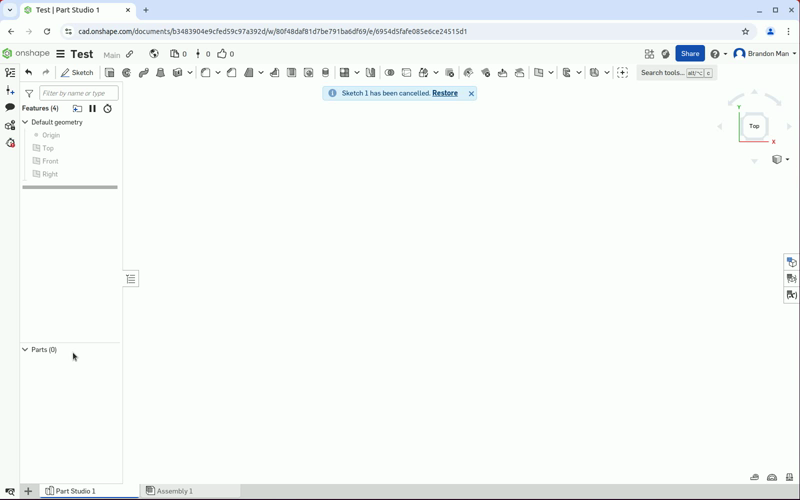
key_down(shift)
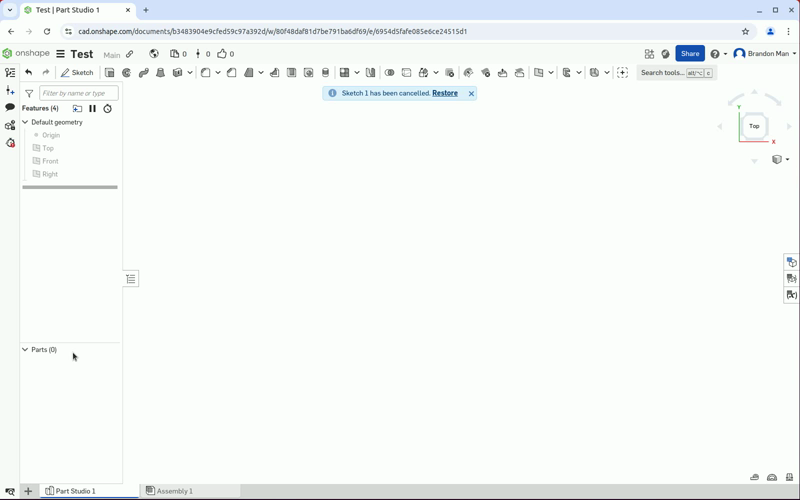
key(up)
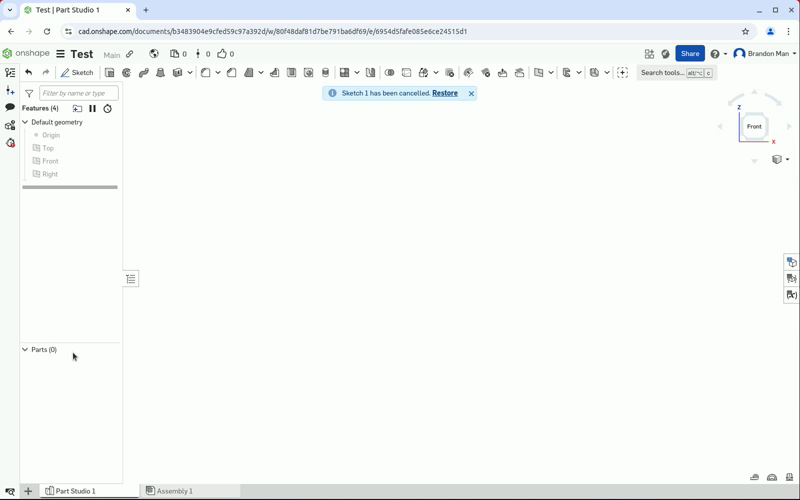
key_up(shift)
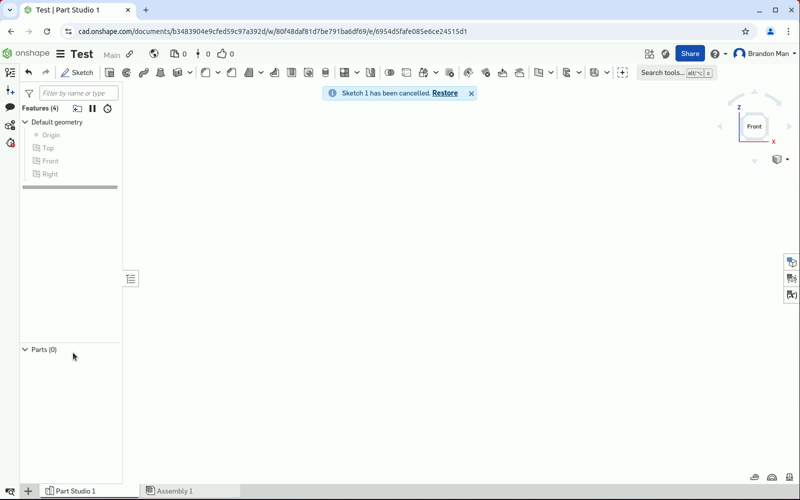
mouse_move(73, 352)
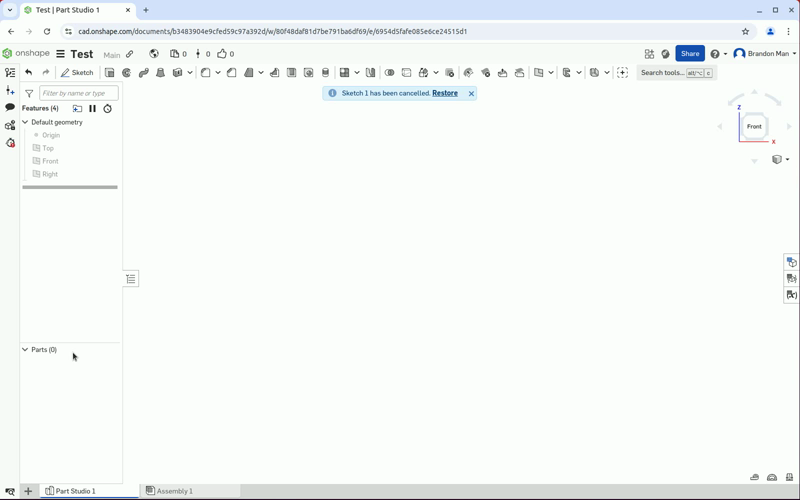
key(shift+y)
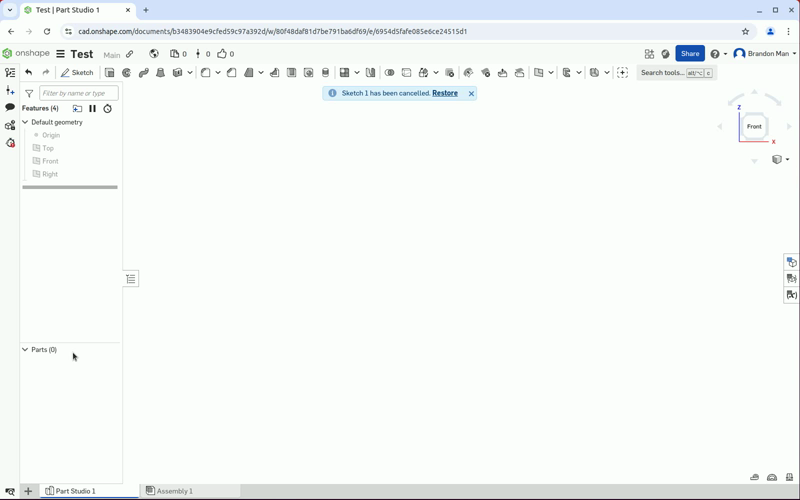
key(shift+s)
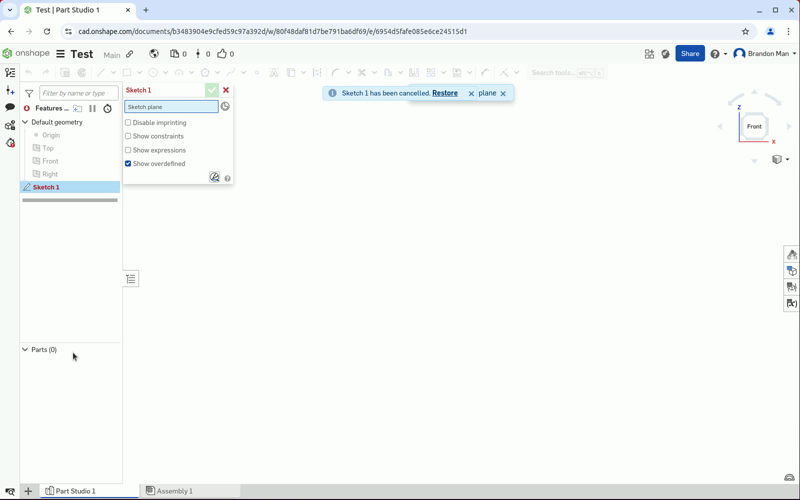
mouse_move(73, 163)
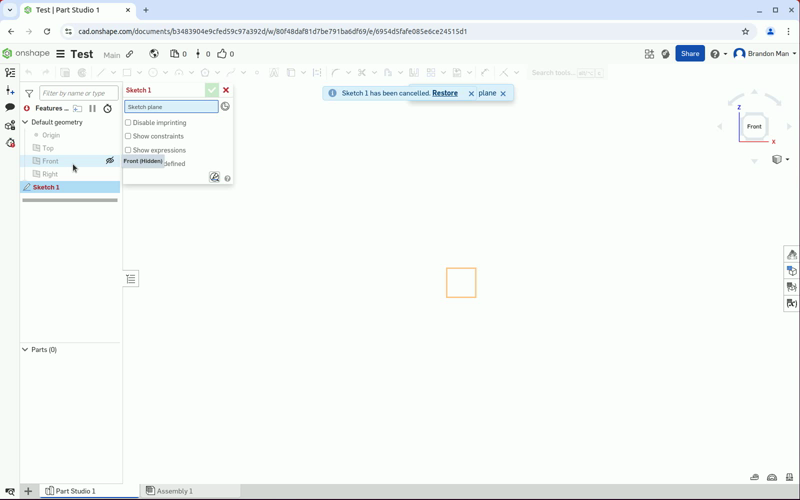
click(73, 163)
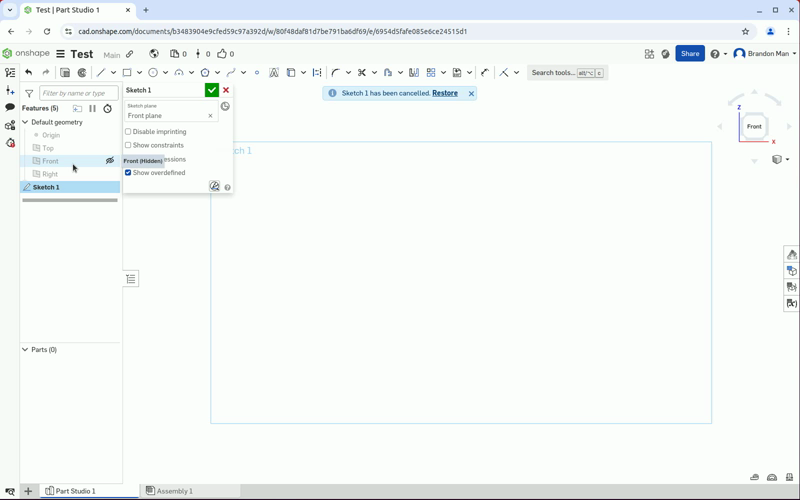
mouse_move(73, 352)
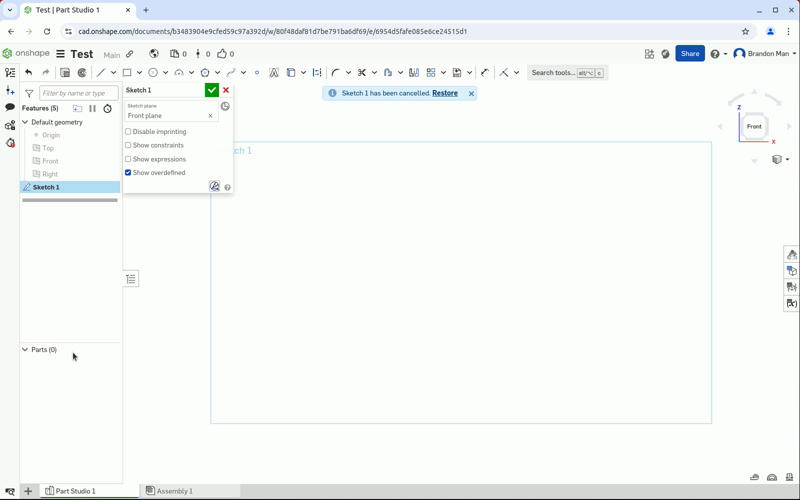
key(y)
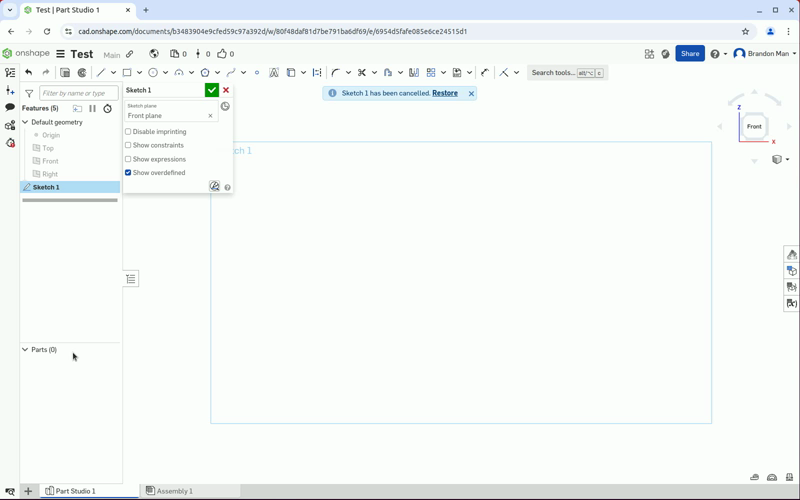
key(c)
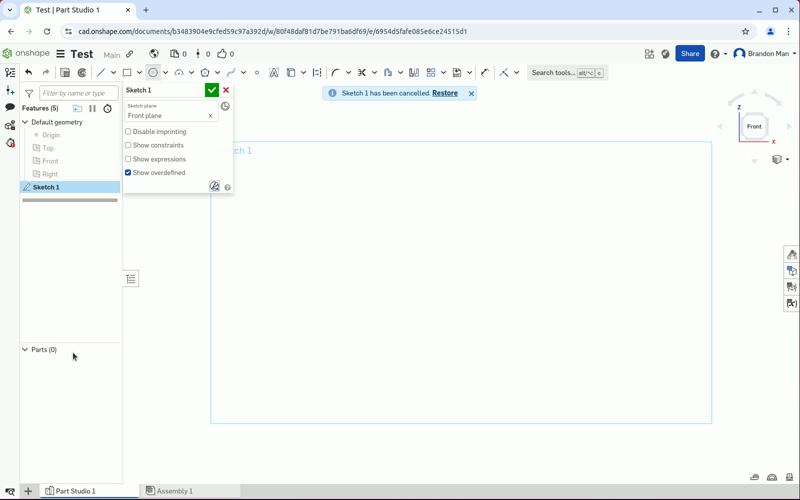
key_down(shift)
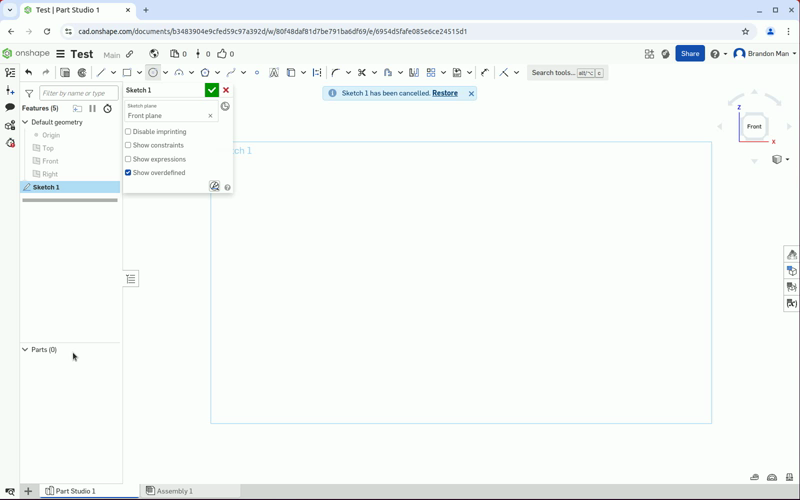
mouse_move(461, 282)
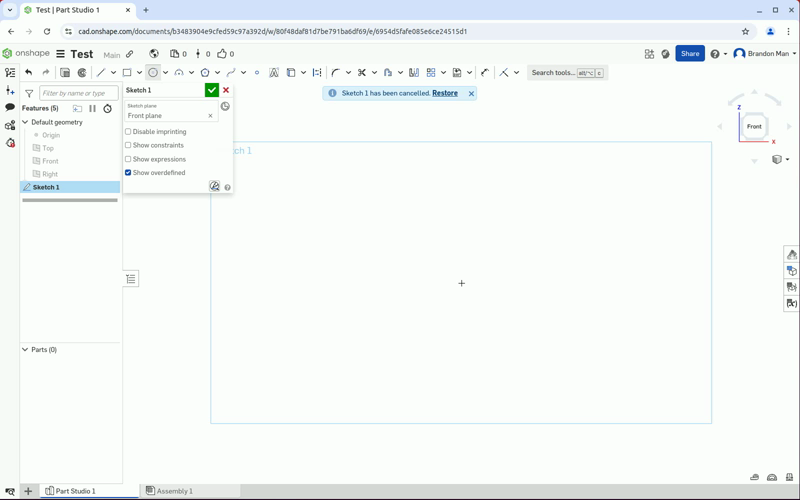
click(461, 282)
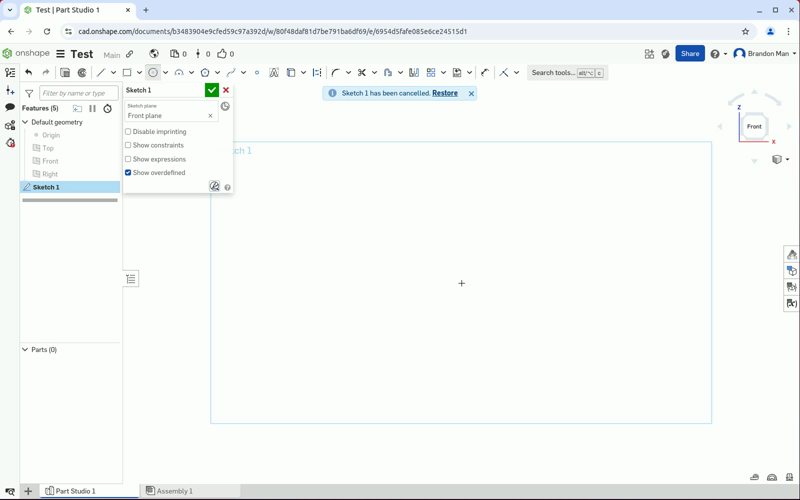
key_up(shift)
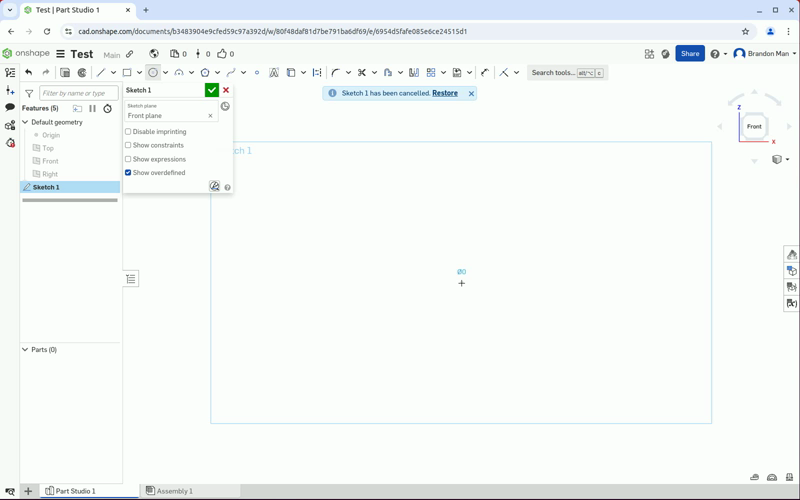
mouse_move(471, 282)
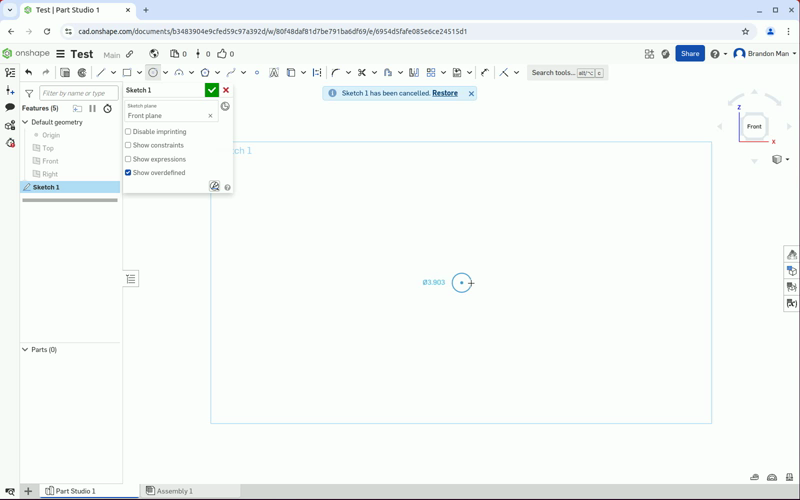
click(471, 282)
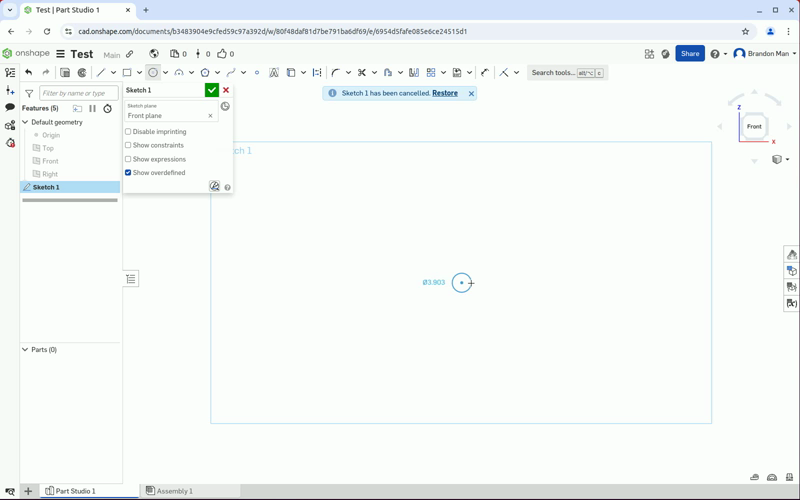
key(esc)
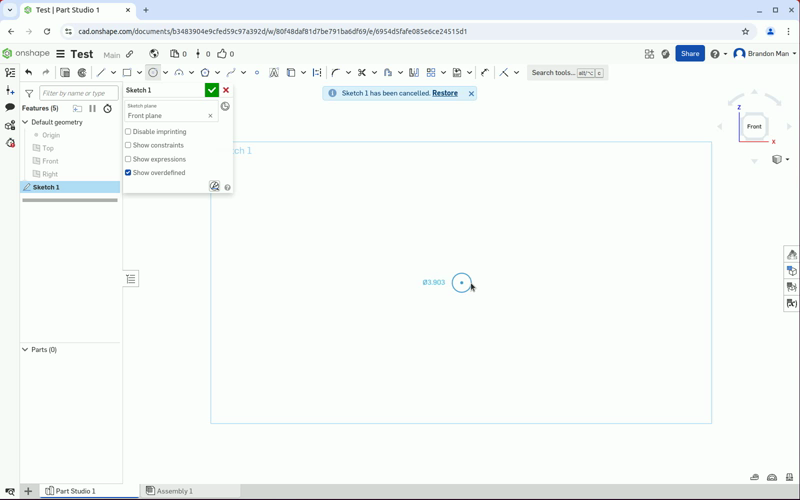
key(c)
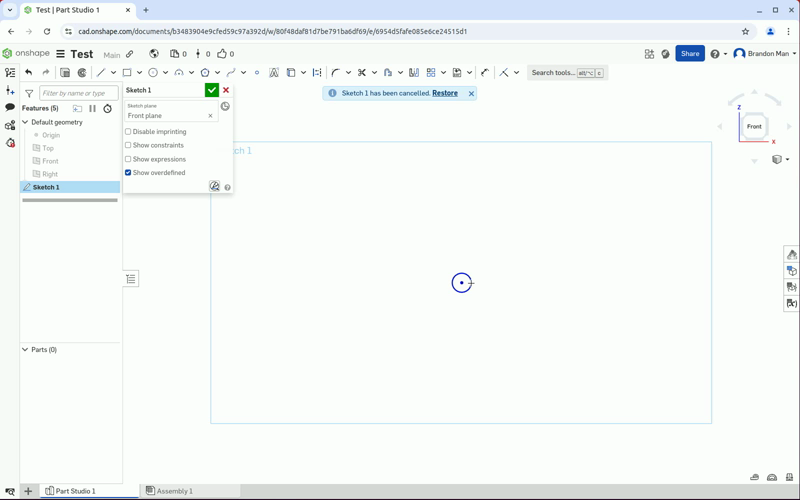
key_down(shift)
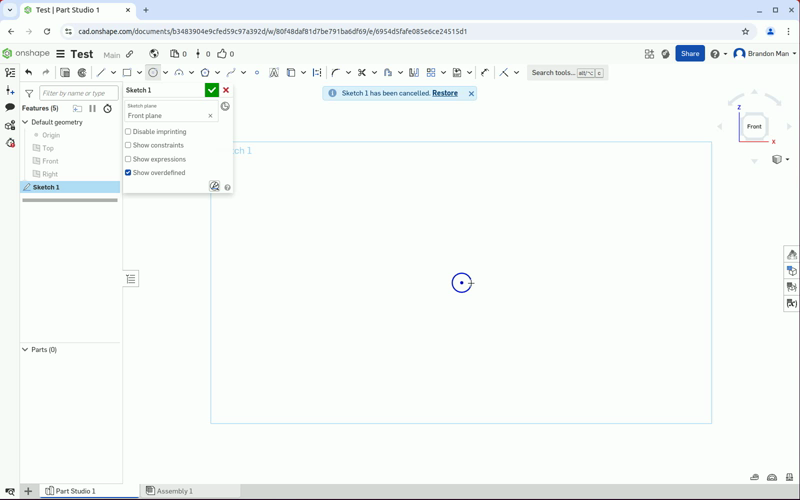
mouse_move(461, 282)
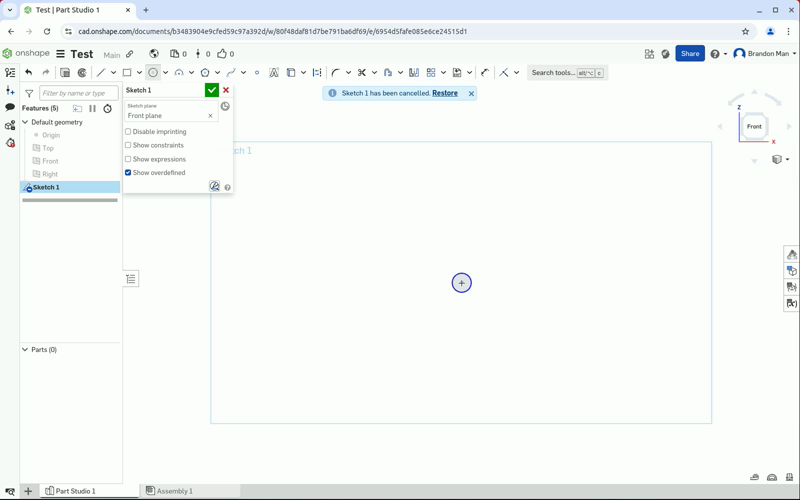
click(461, 282)
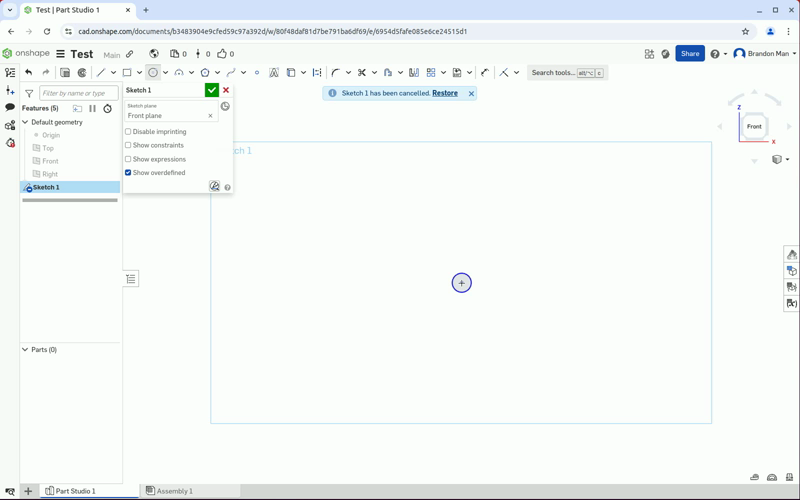
key_up(shift)
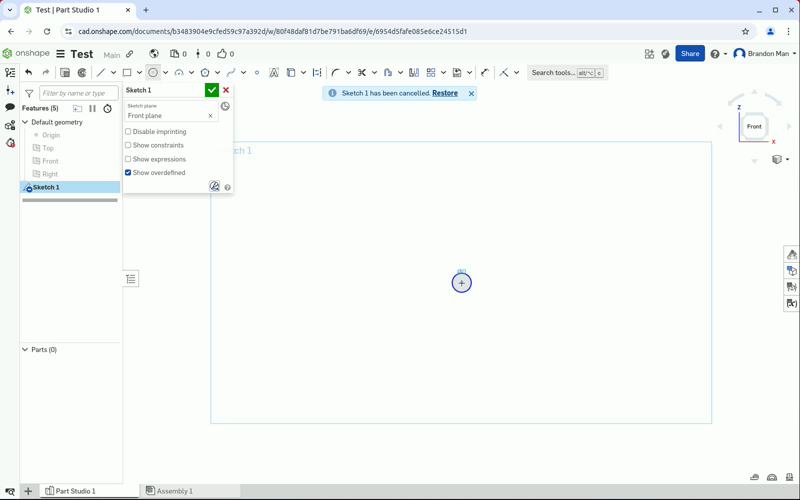
mouse_move(464, 282)
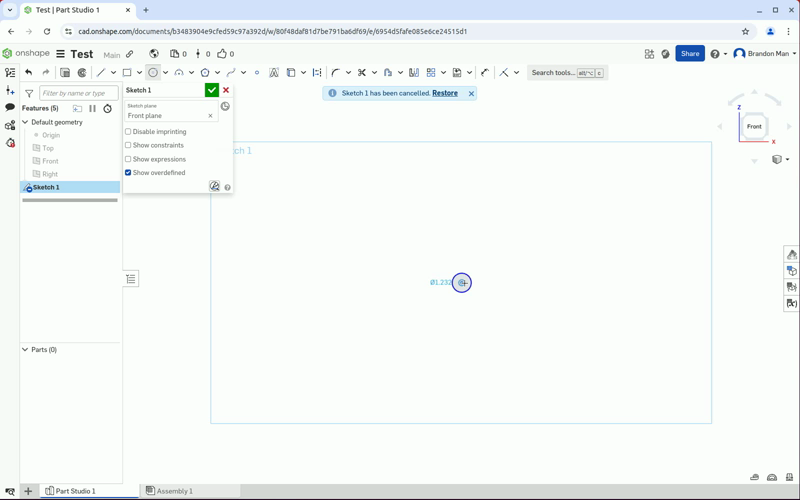
scroll(6)
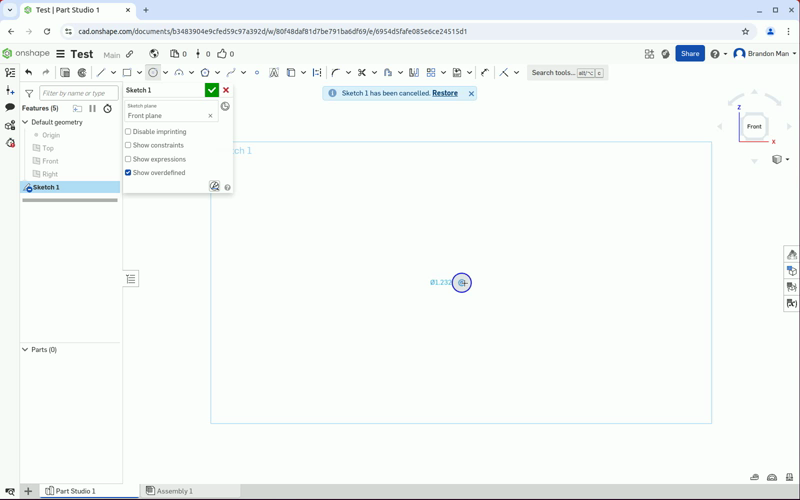
scroll(6)
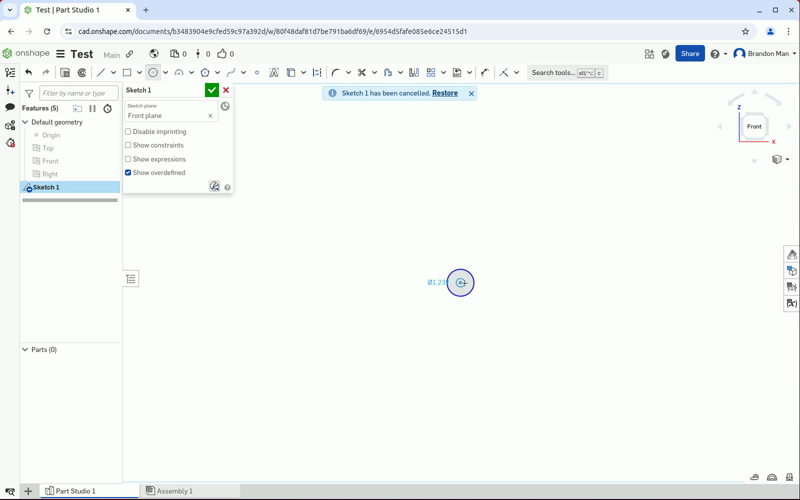
scroll(6)
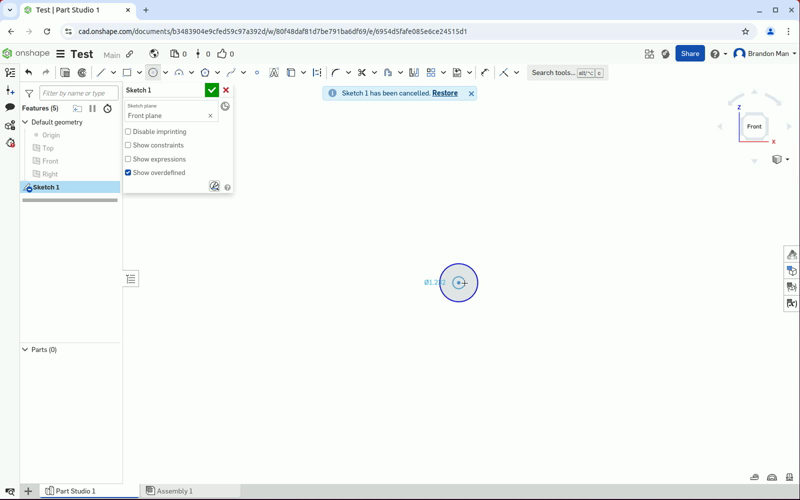
scroll(6)
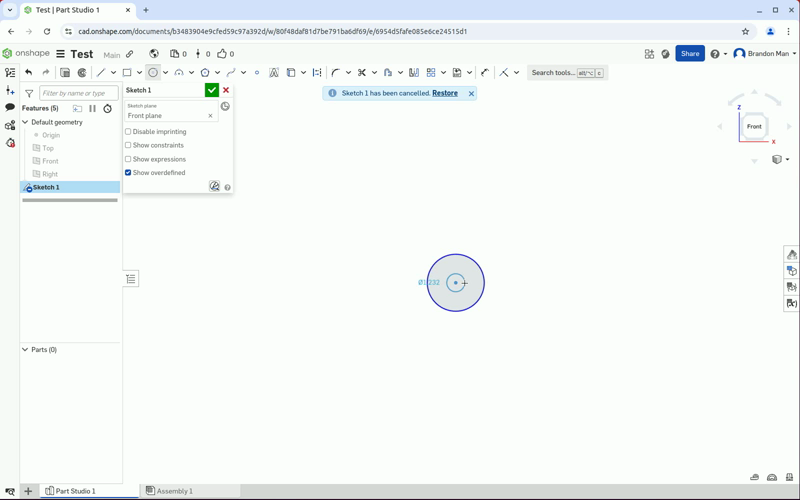
scroll(6)
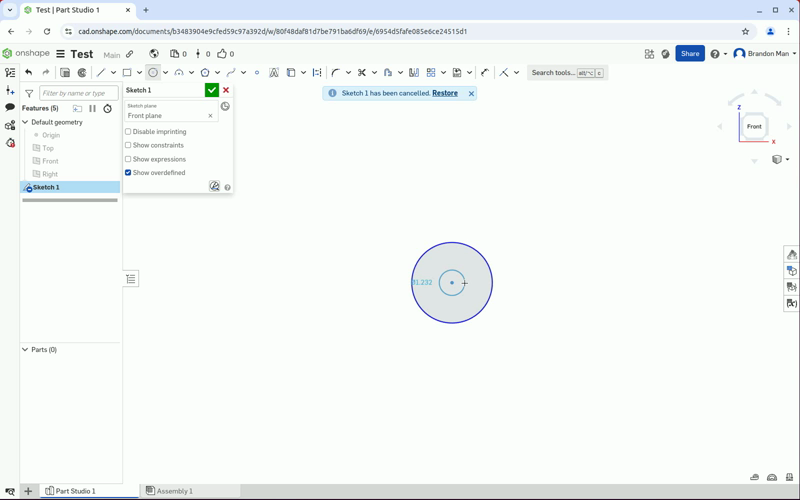
scroll(6)
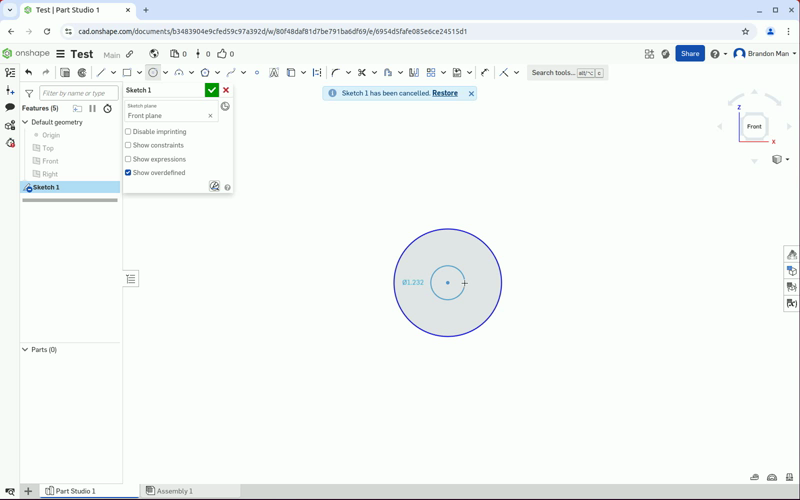
scroll(6)
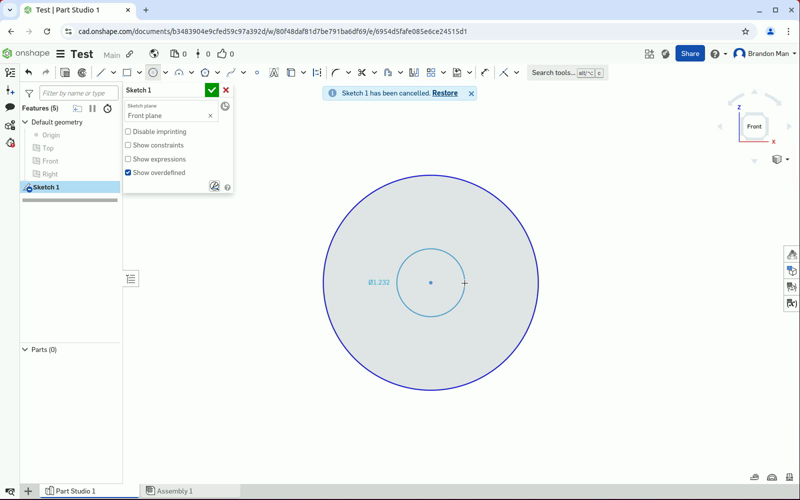
click(464, 282)
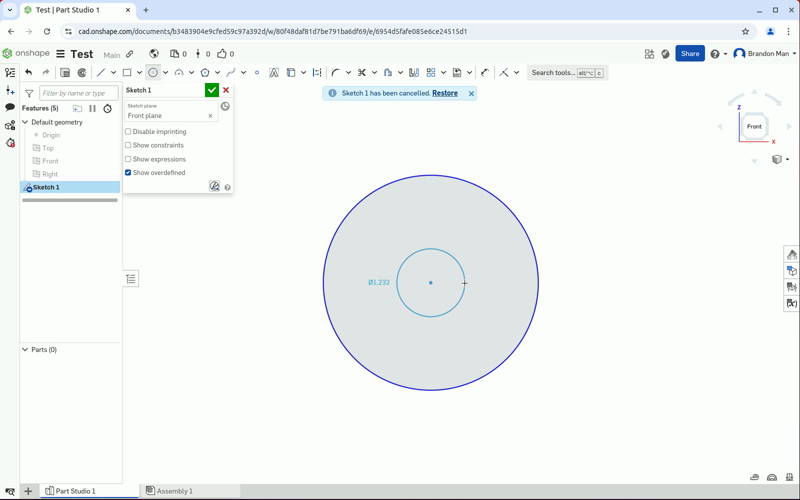
scroll(-6)
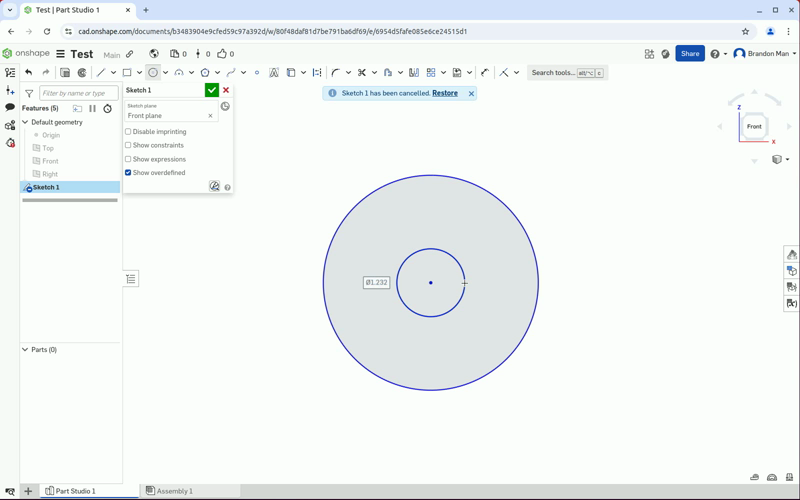
scroll(-6)
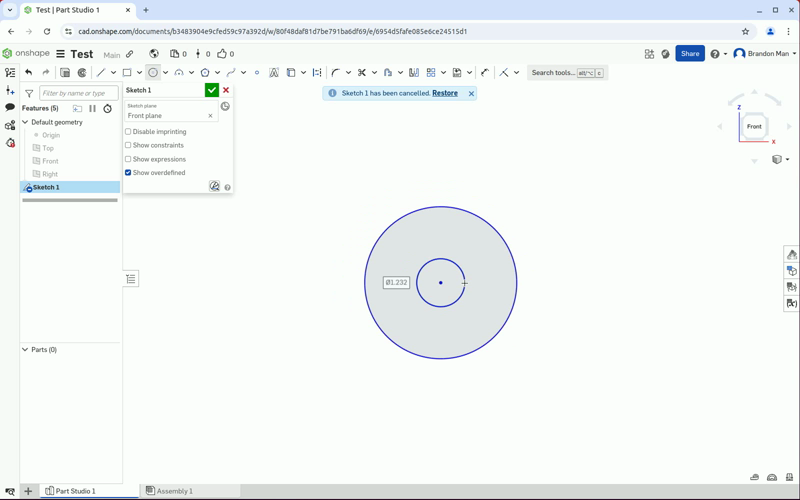
scroll(-6)
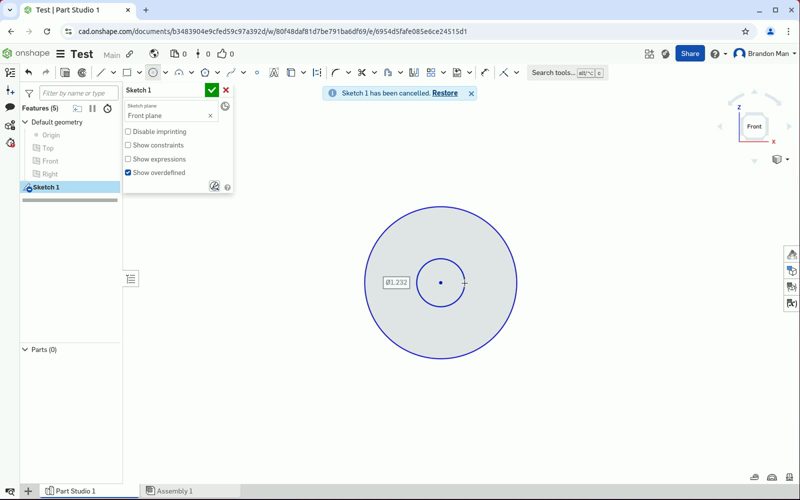
scroll(-6)
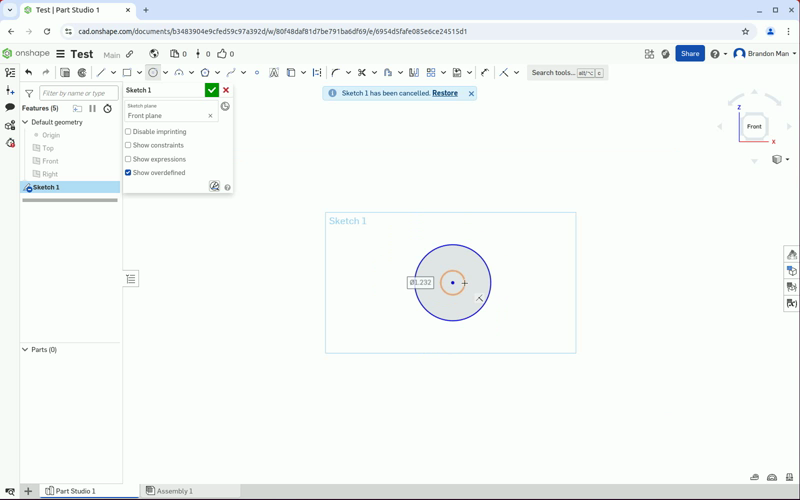
scroll(-6)
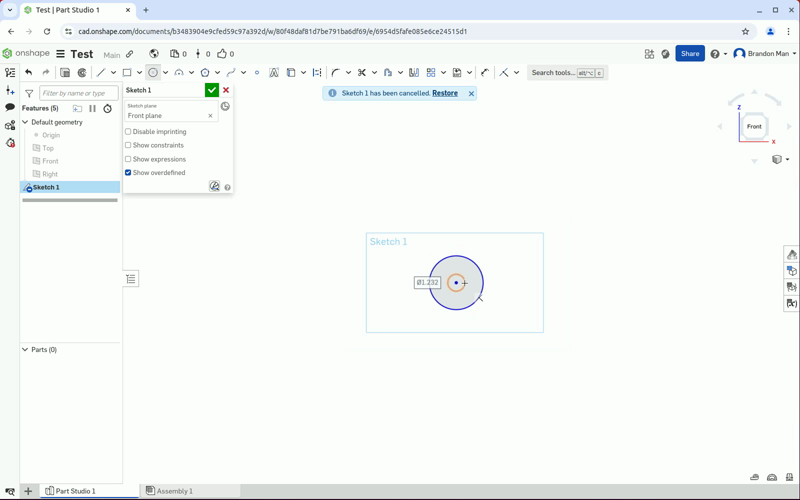
scroll(-6)
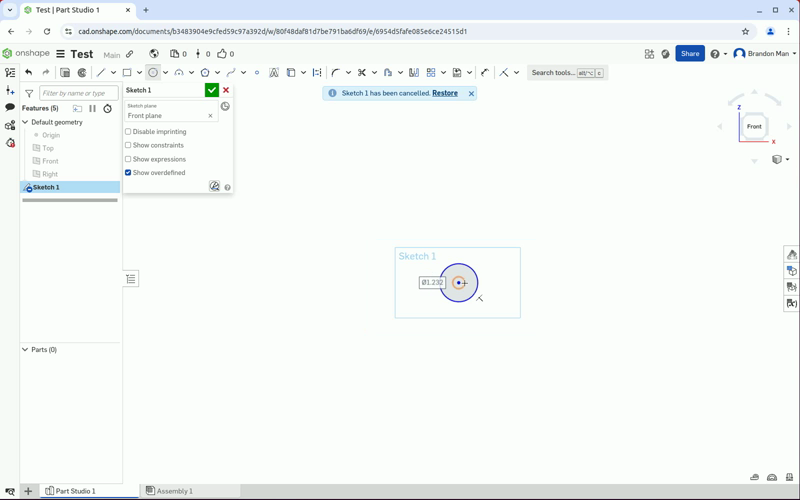
scroll(-6)
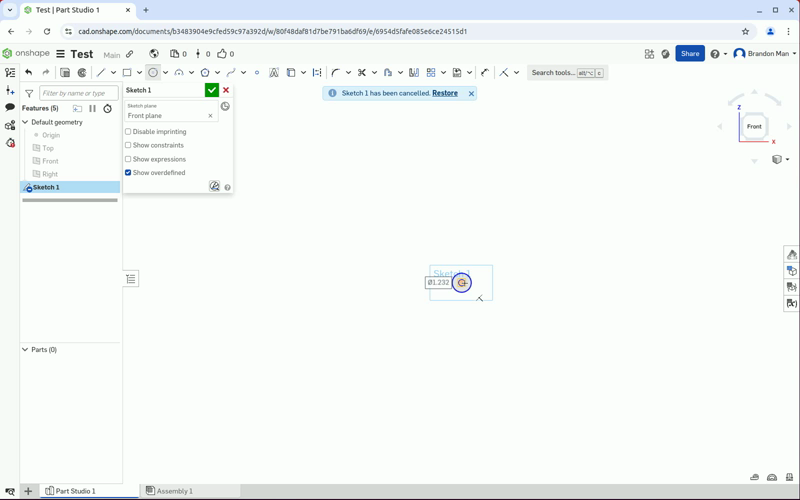
key(esc)
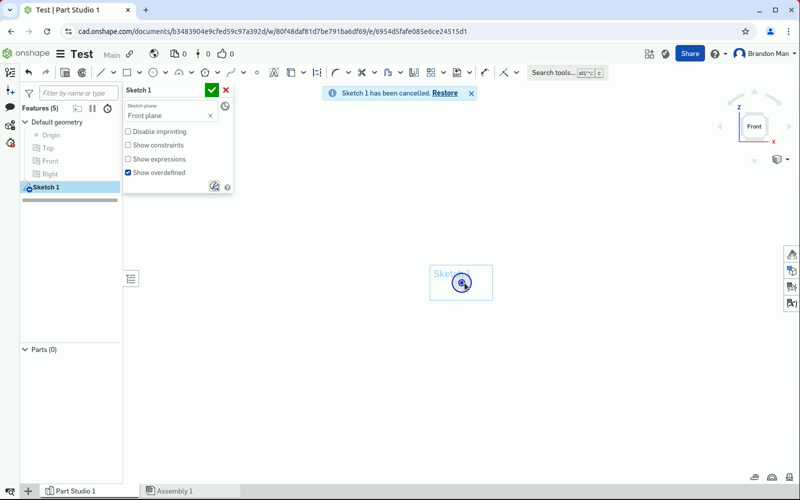
mouse_move(459, 275)
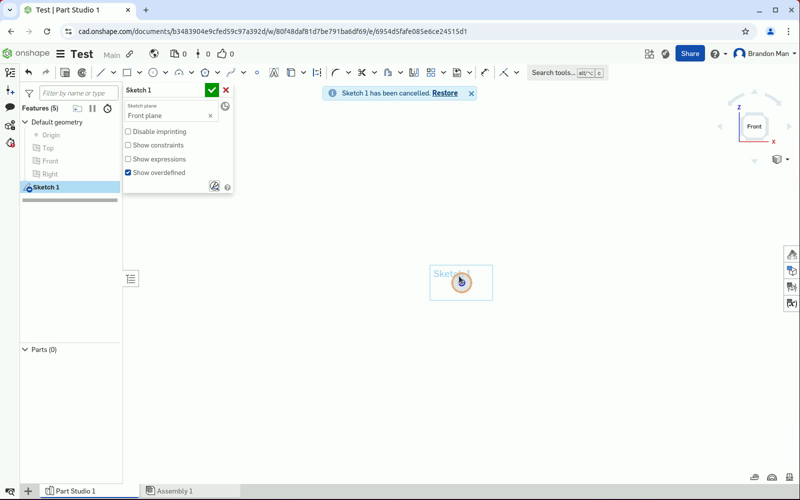
scroll(6)
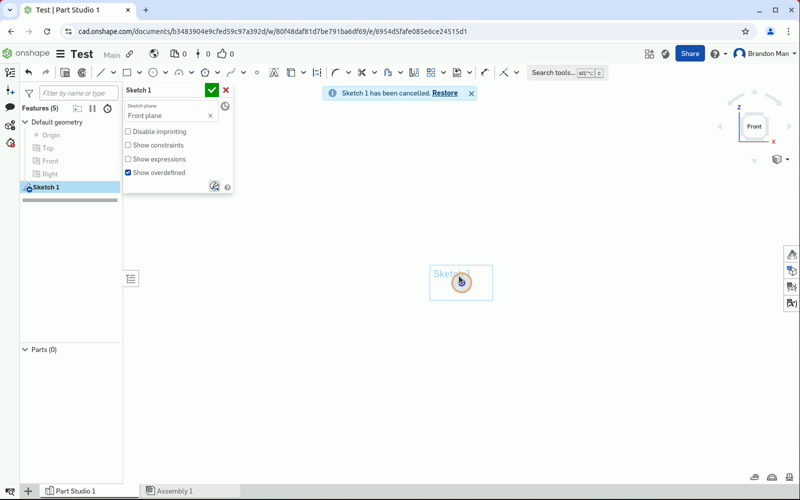
scroll(6)
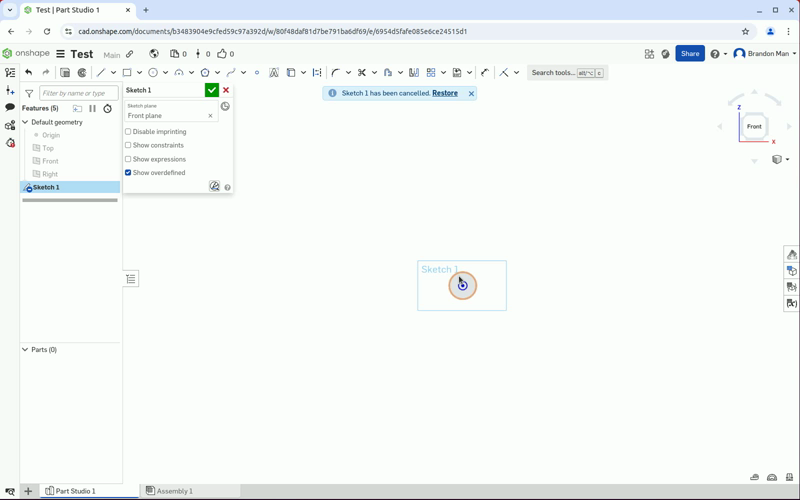
scroll(6)
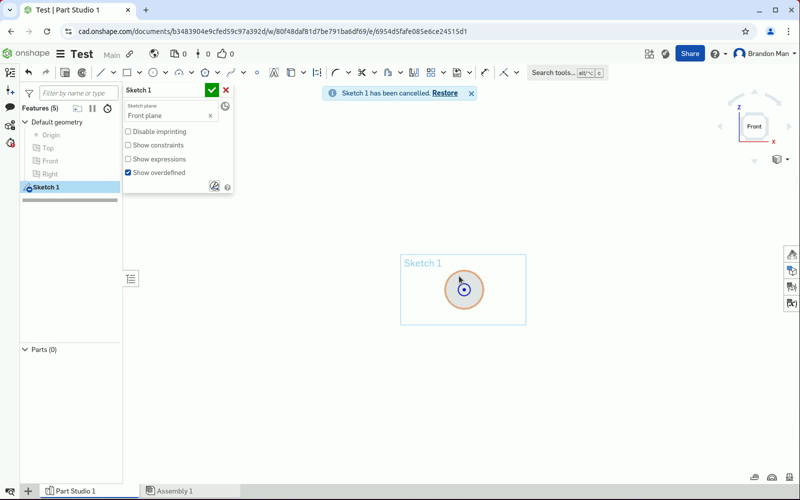
scroll(6)
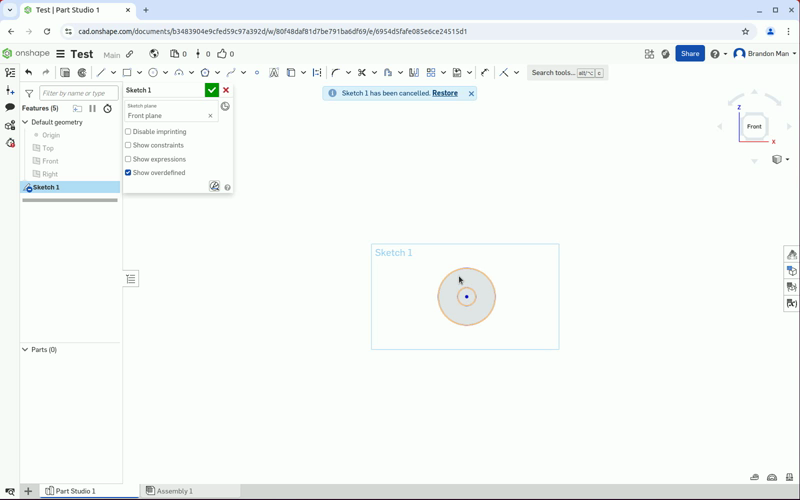
scroll(6)
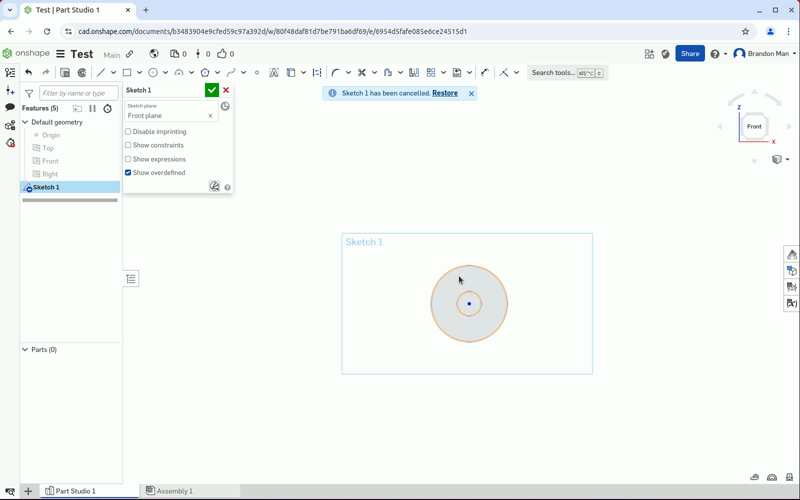
scroll(6)
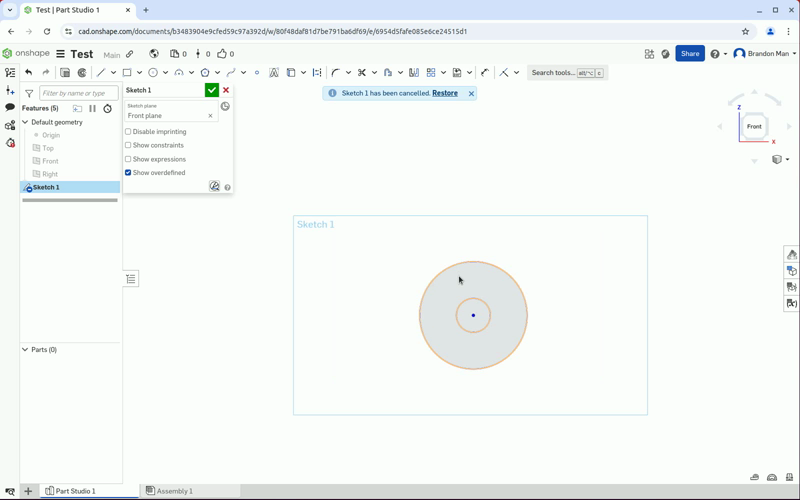
scroll(6)
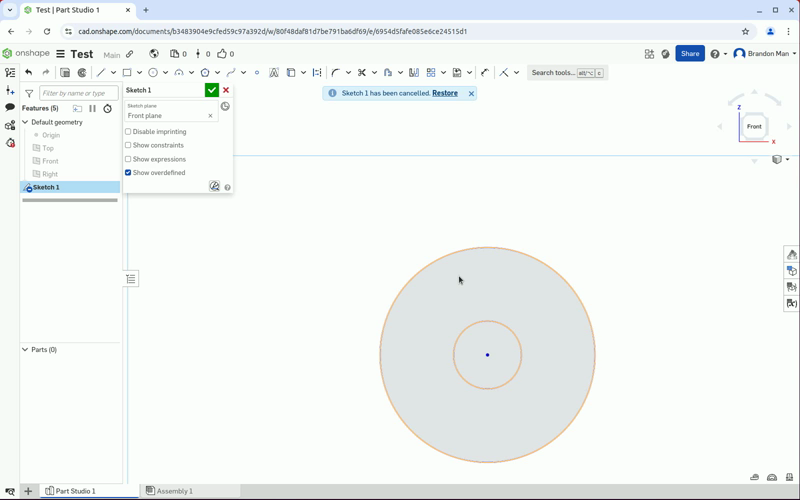
click(459, 275)
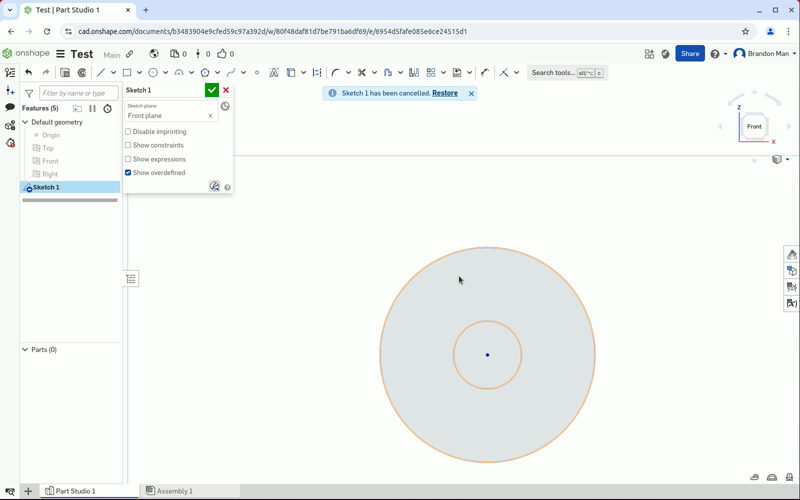
scroll(-6)
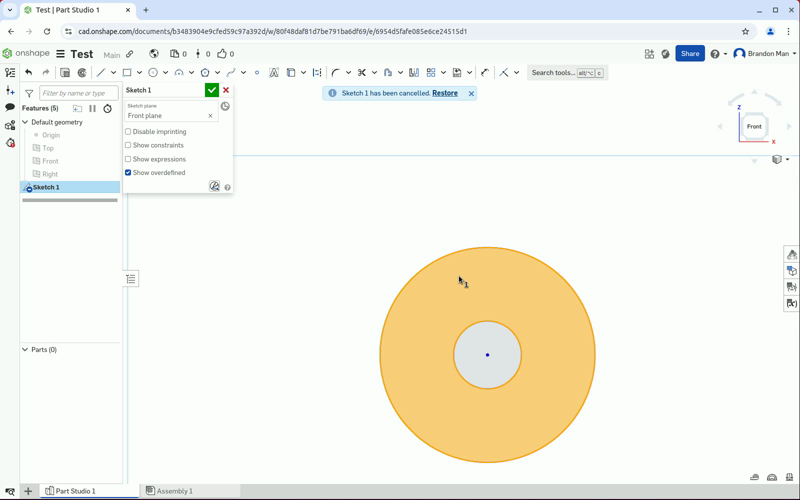
scroll(-6)
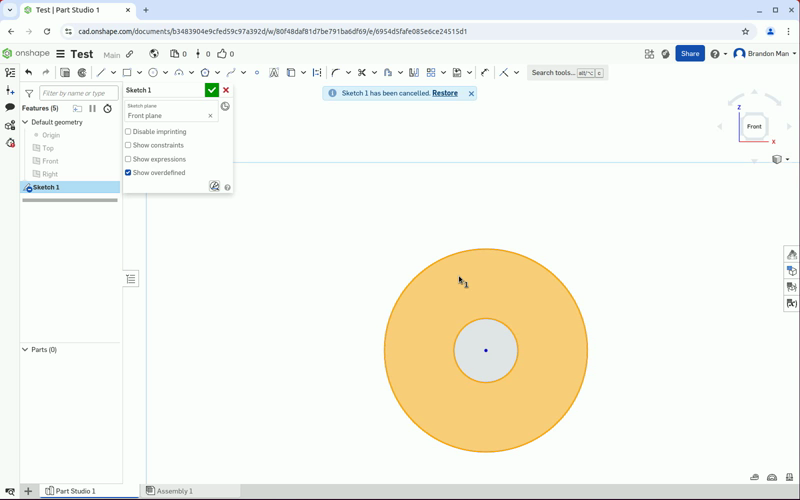
scroll(-6)
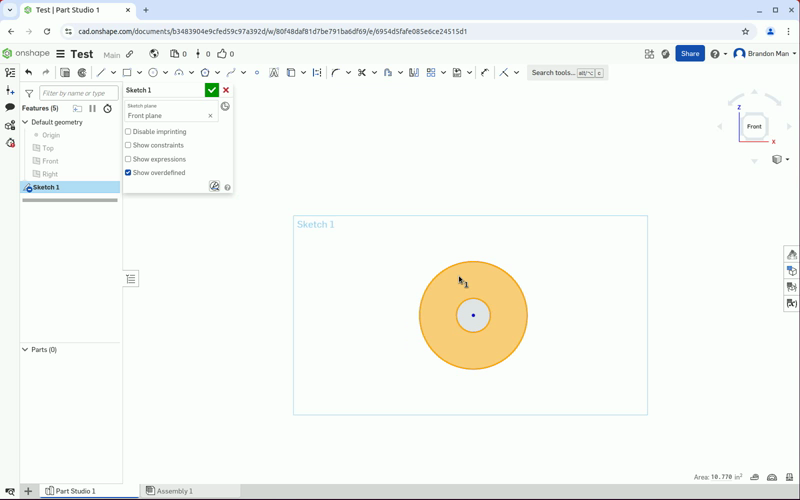
scroll(-6)
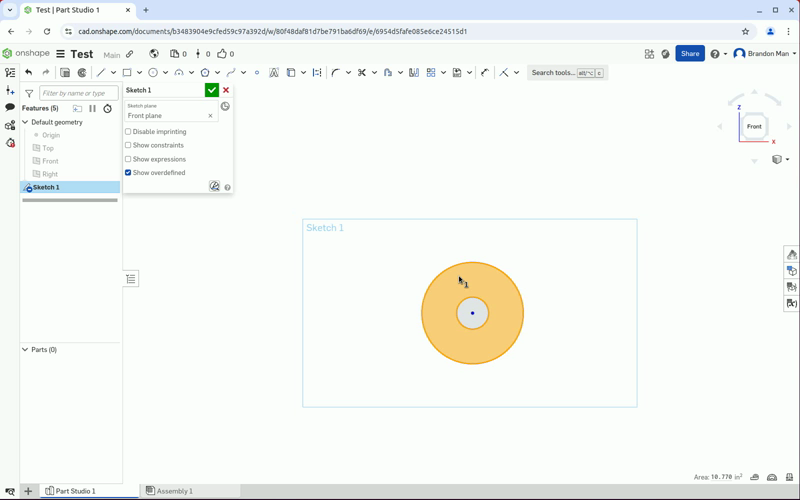
scroll(-6)
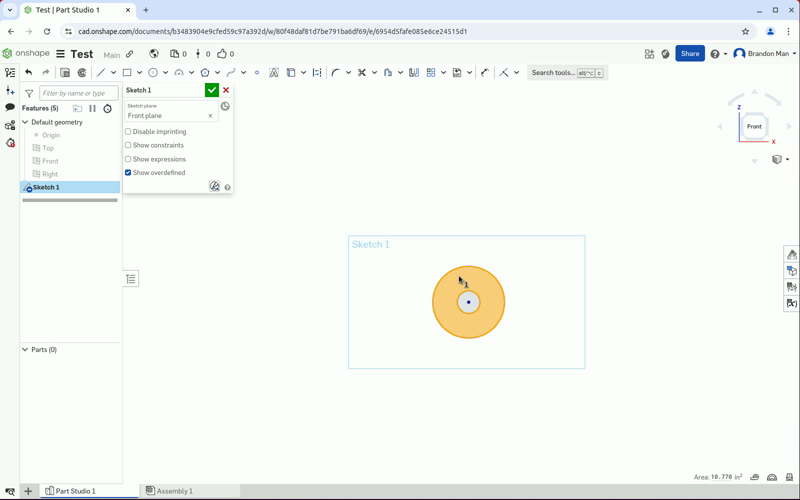
scroll(-6)
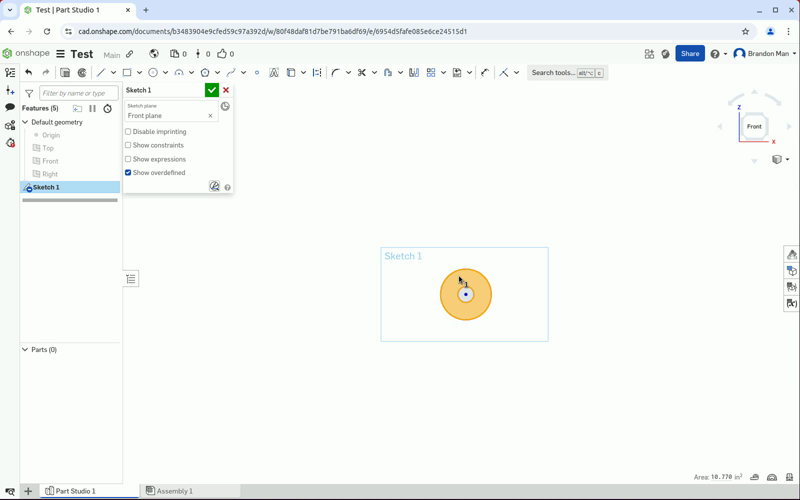
scroll(-6)
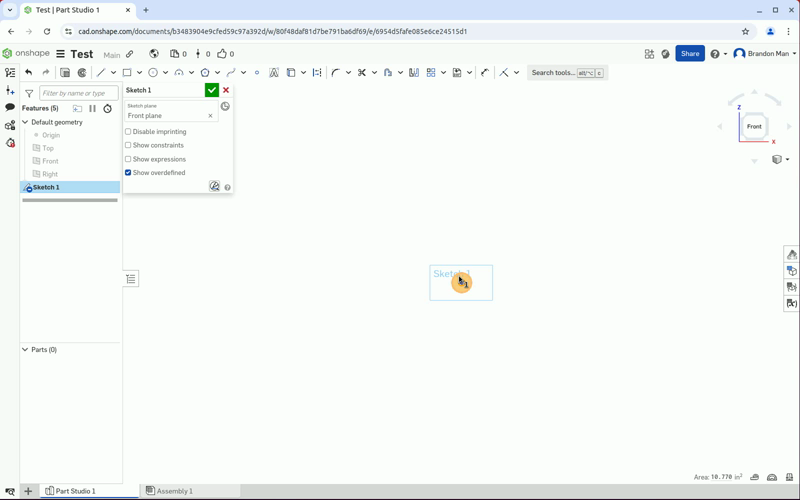
mouse_move(73, 352)
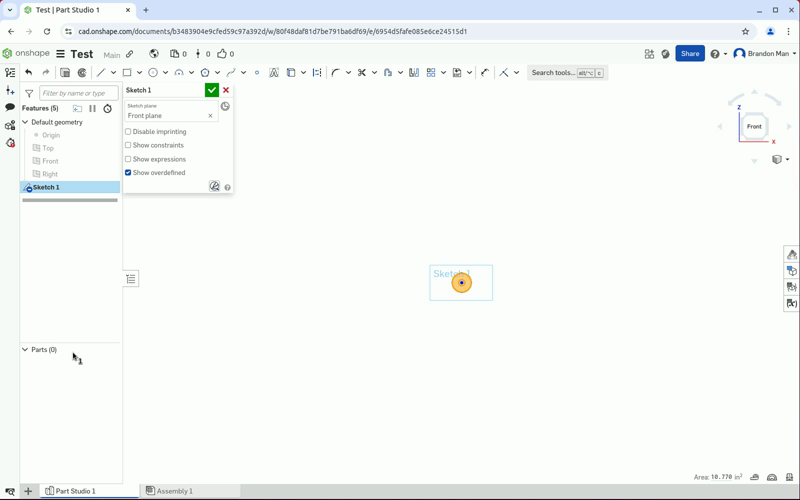
key(shift+y)
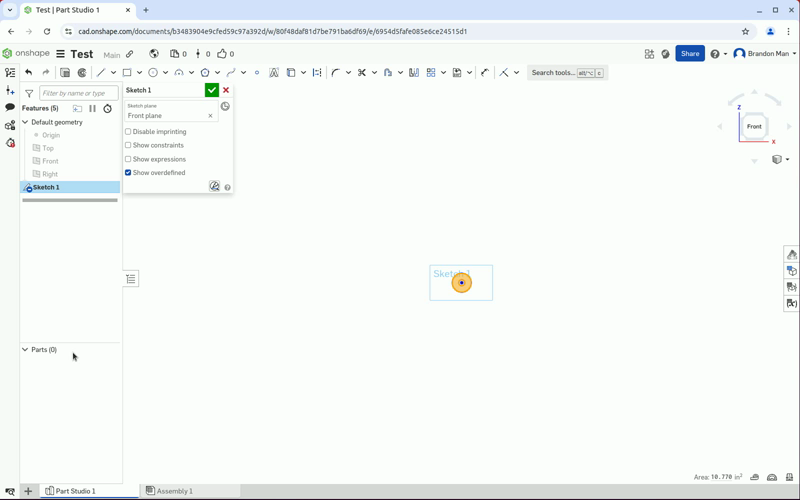
key(shift+e)
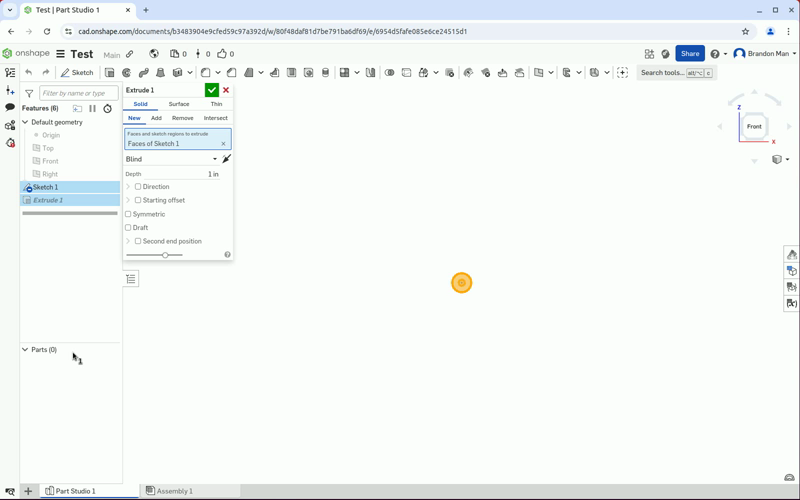
mouse_move(143, 106)
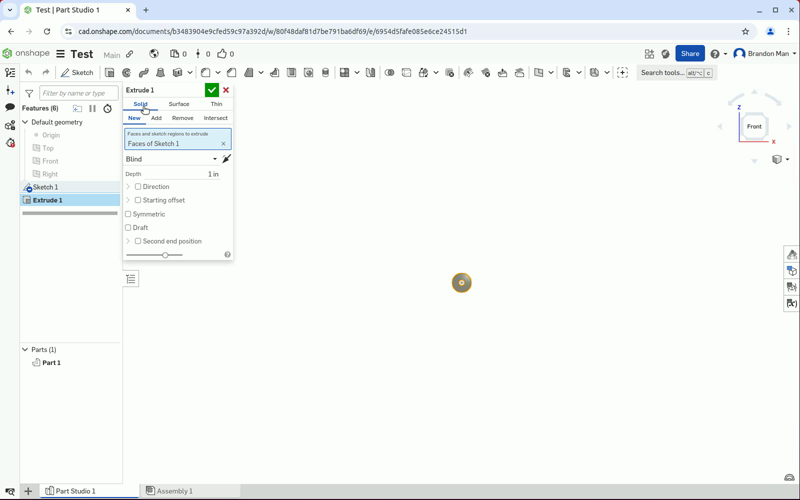
click(143, 106)
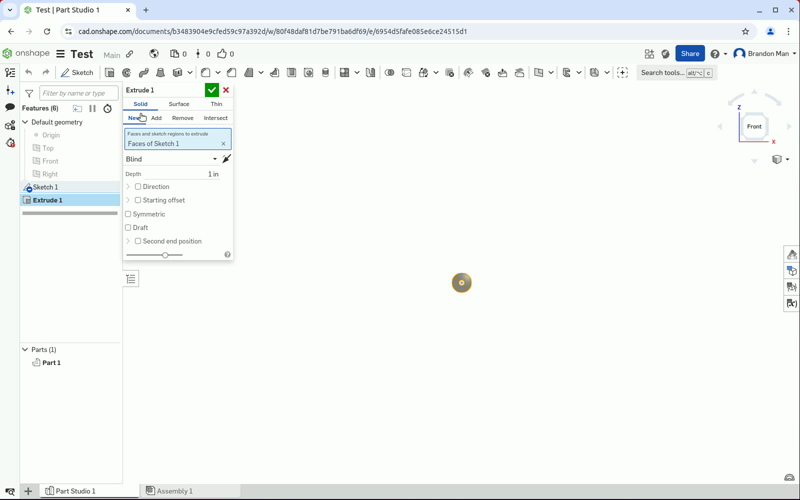
mouse_move(137, 120)
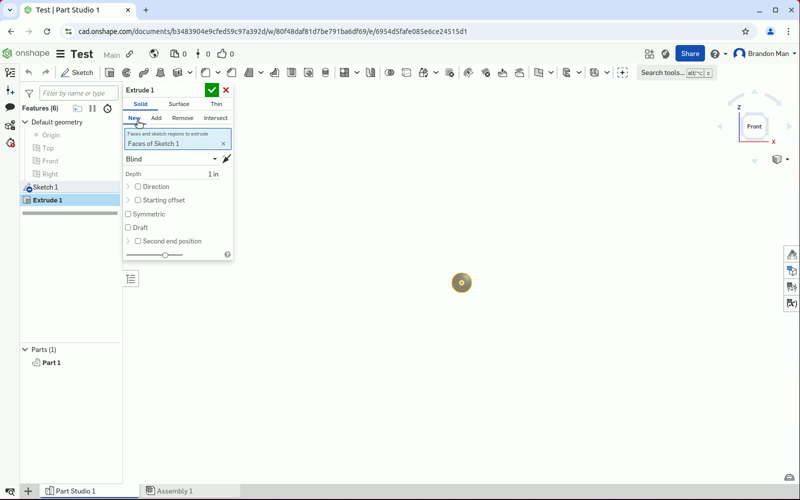
click(137, 120)
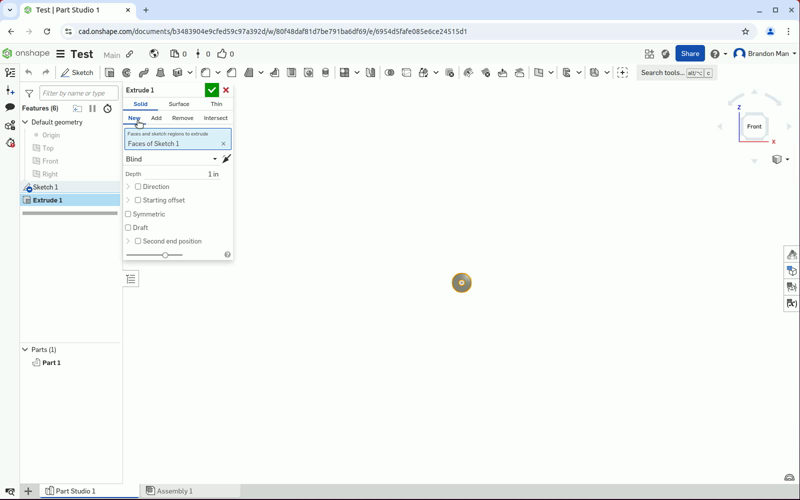
key(tab, 4)
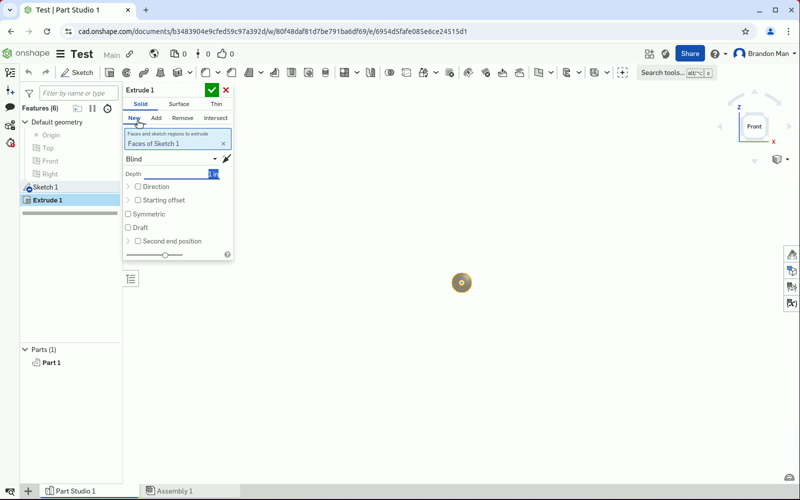
text(0.481)
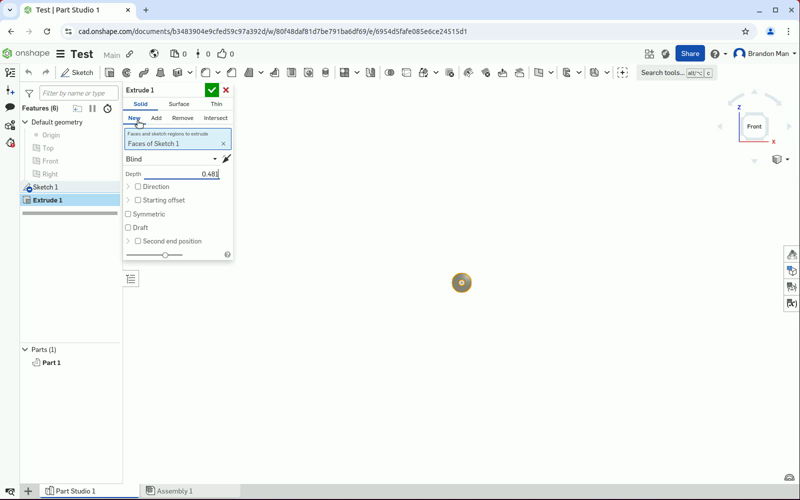
key(enter)
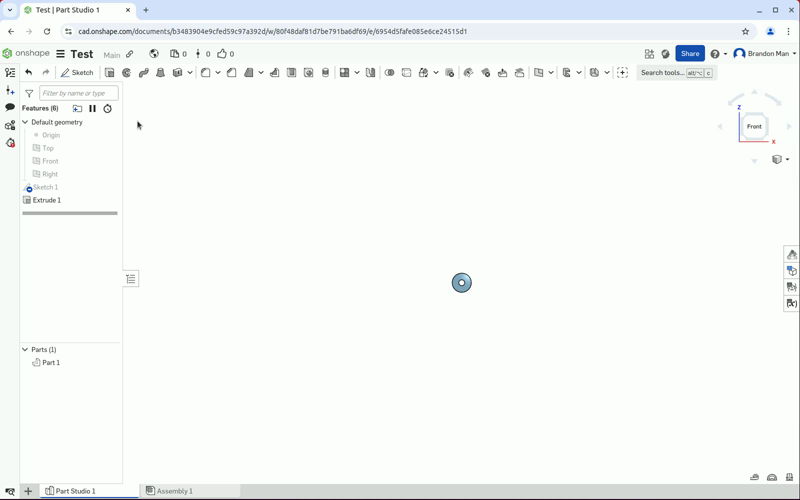
key(shift+h)
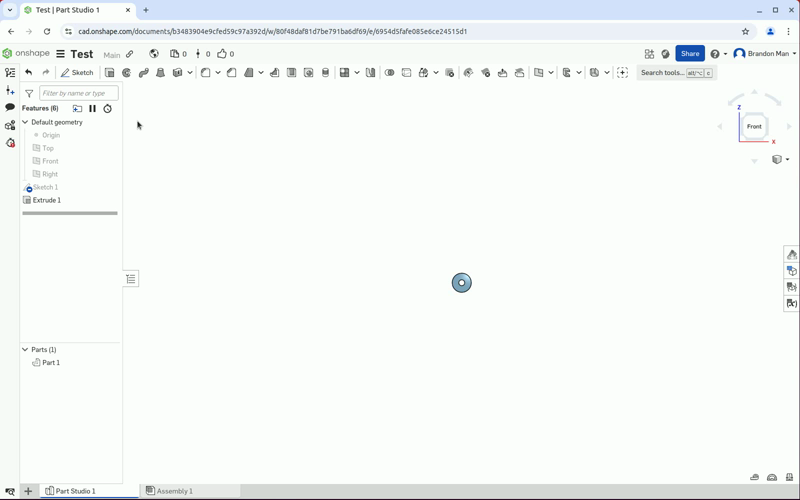
key(shift+h)
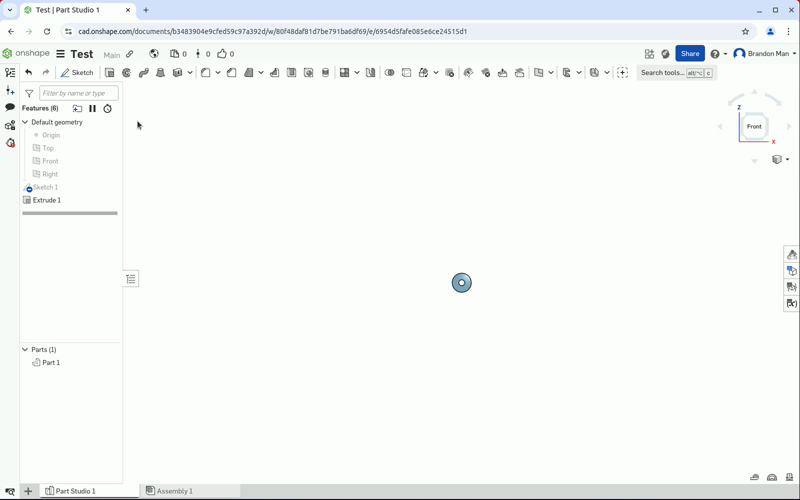
mouse_move(73, 189)
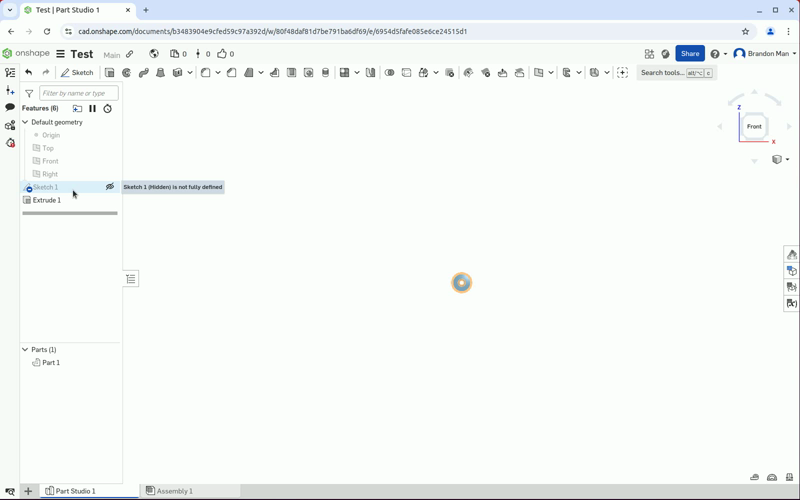
click(73, 189)
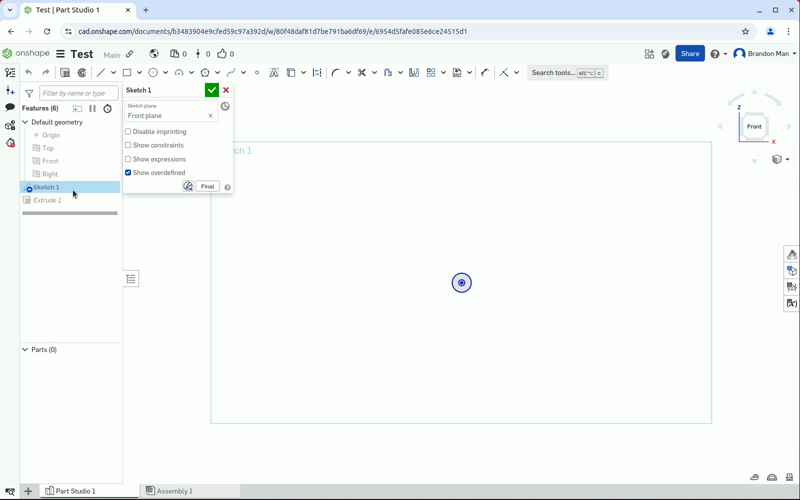
mouse_move(229, 92)
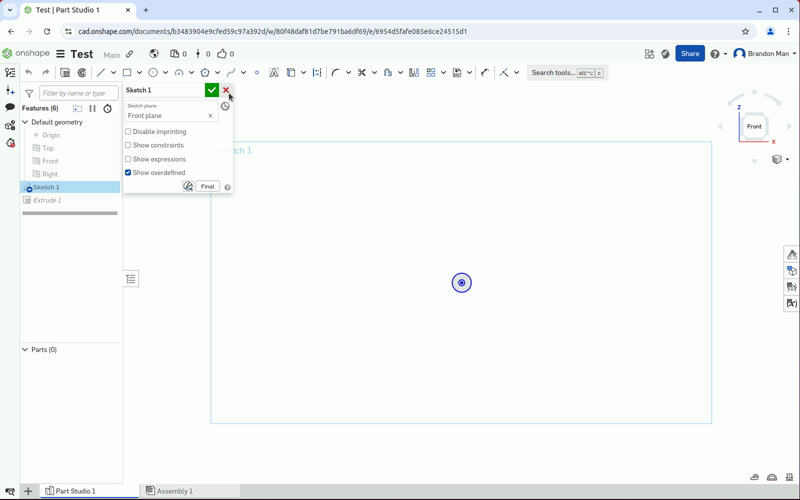
click(229, 92)
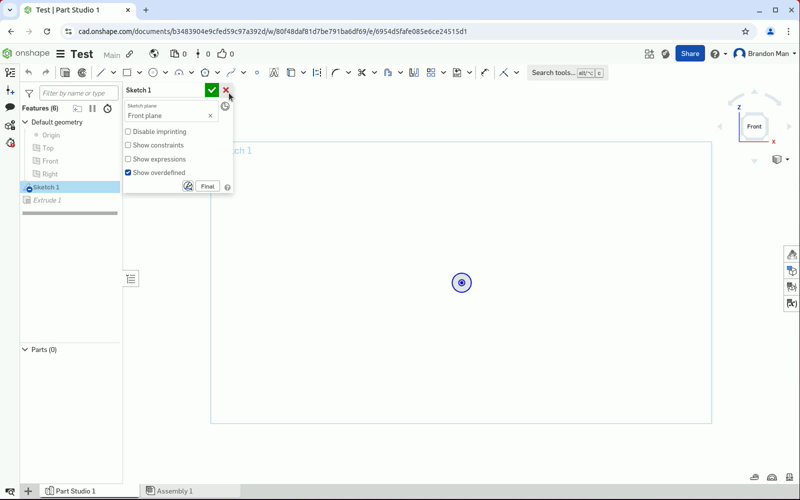
key(shift+s)
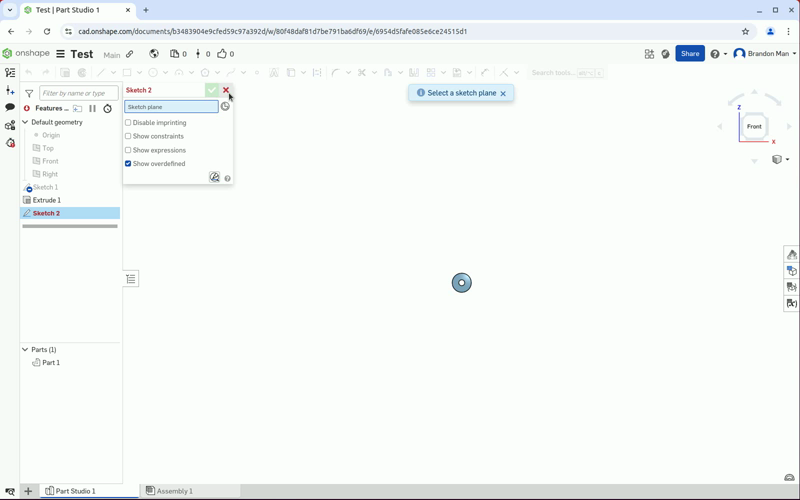
mouse_move(73, 163)
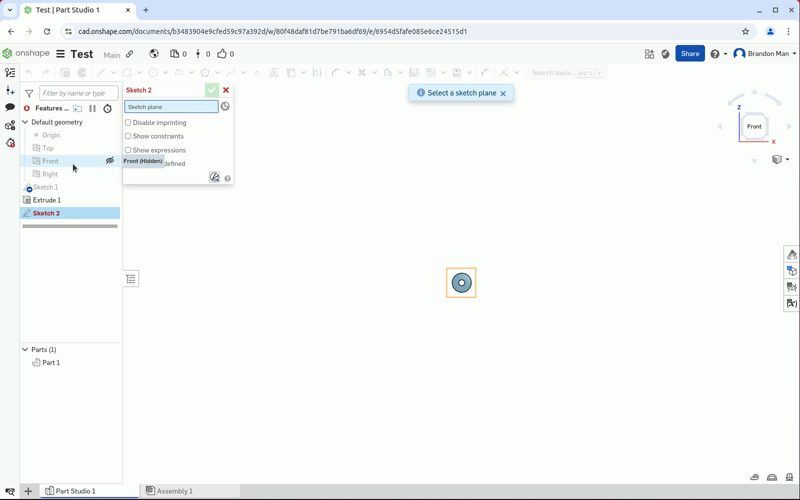
click(73, 163)
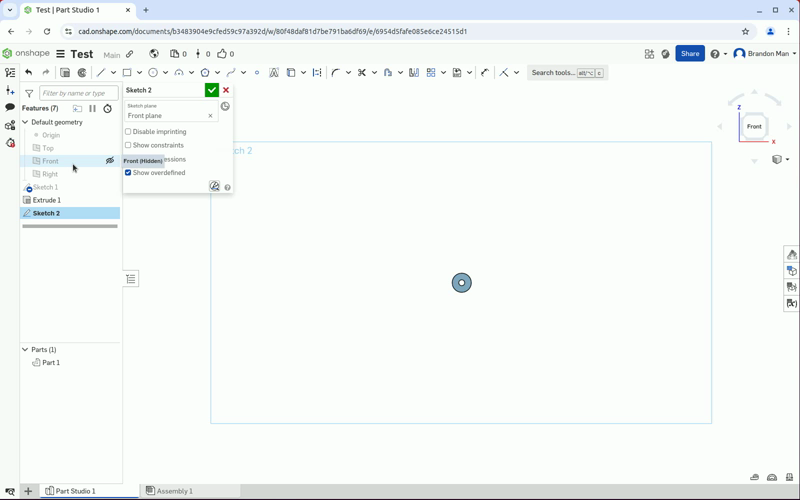
mouse_move(73, 352)
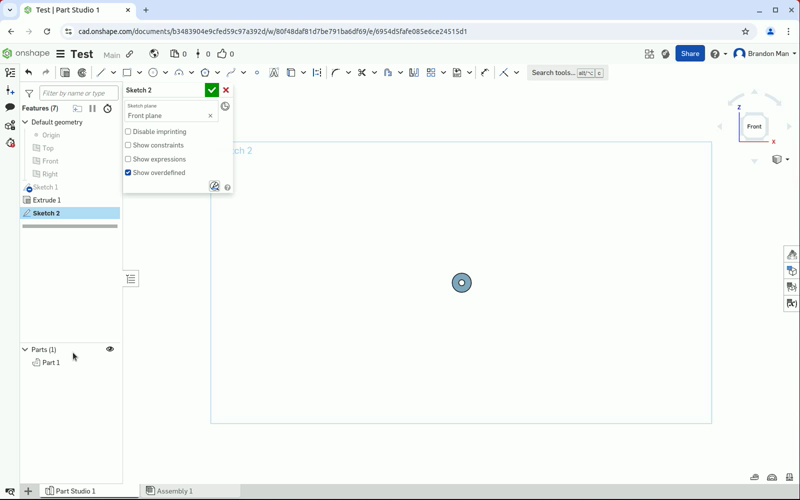
key(y)
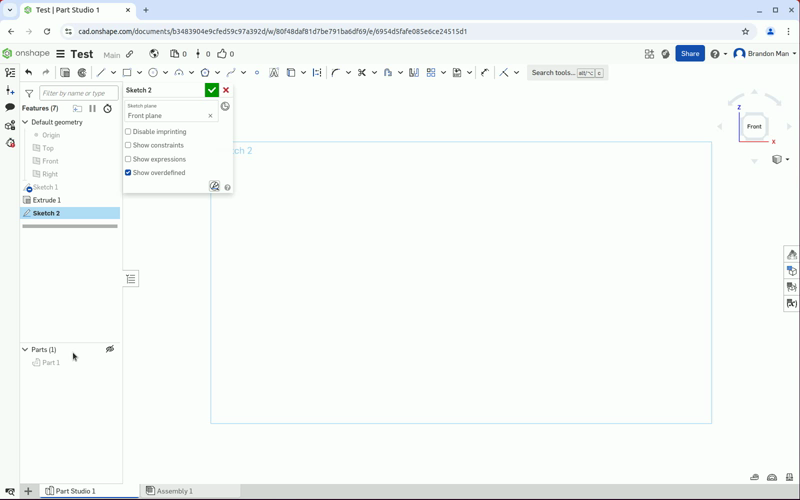
key(c)
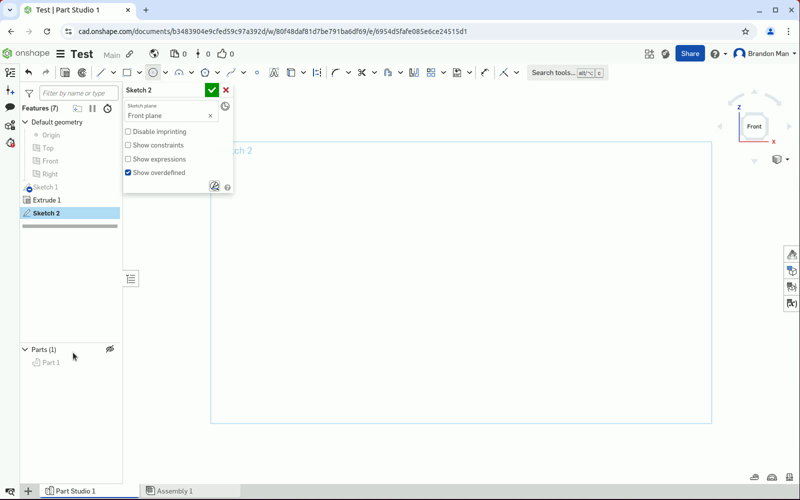
key_down(shift)
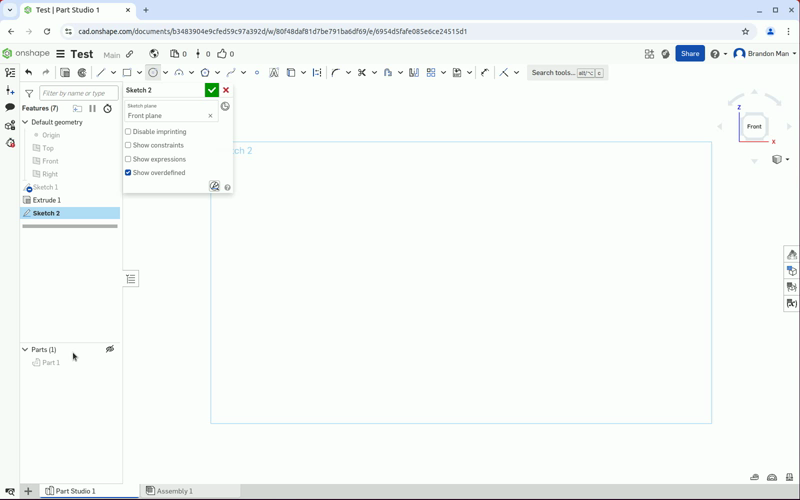
mouse_move(501, 282)
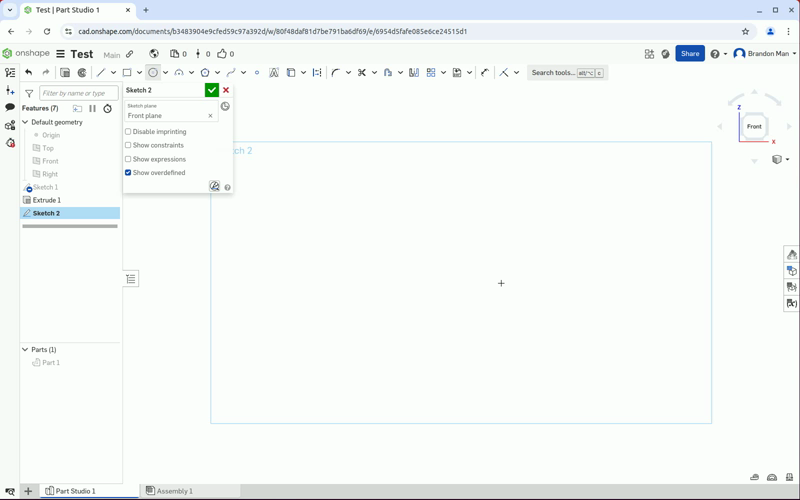
click(501, 282)
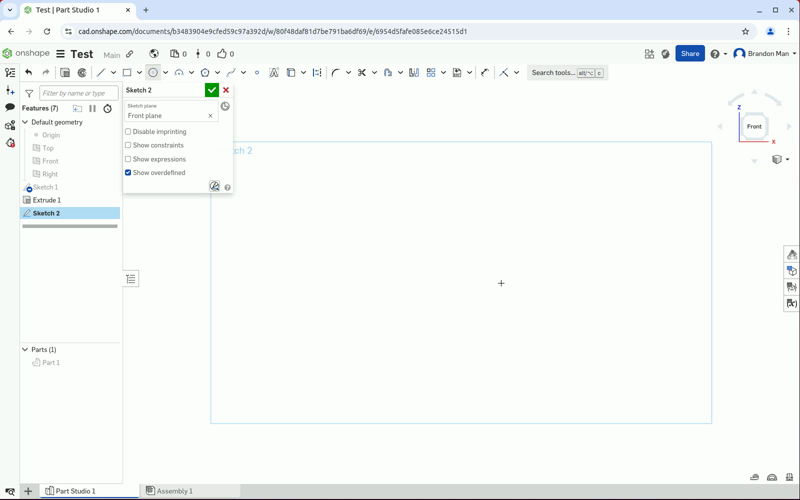
key_up(shift)
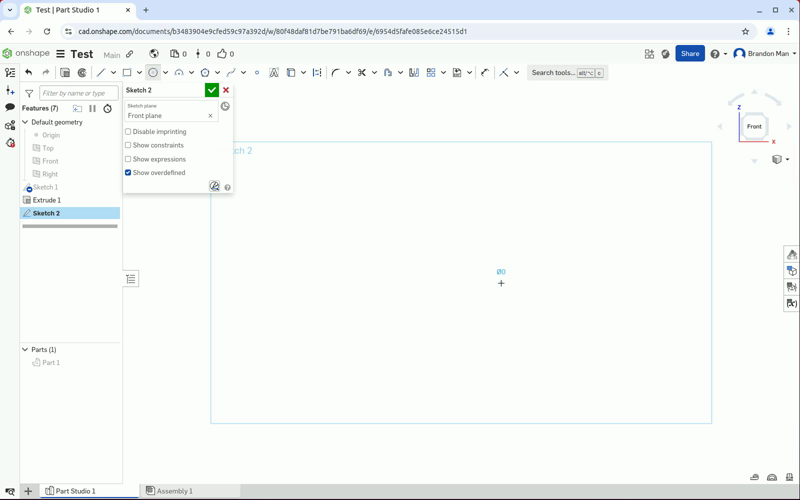
mouse_move(508, 282)
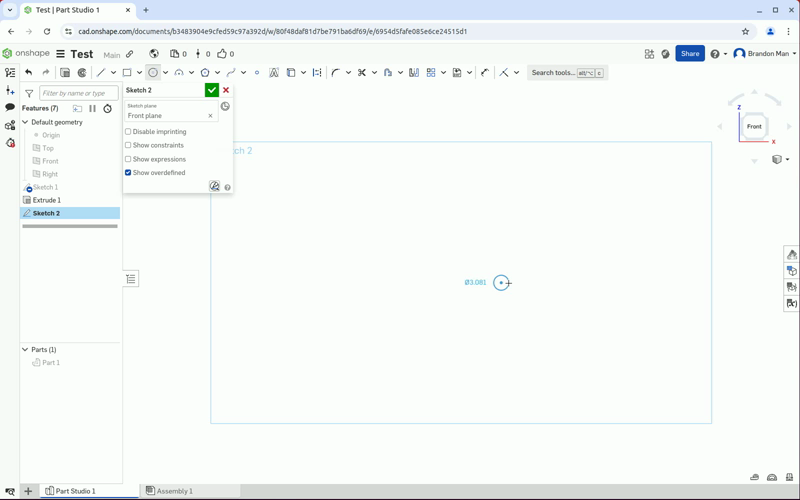
click(508, 282)
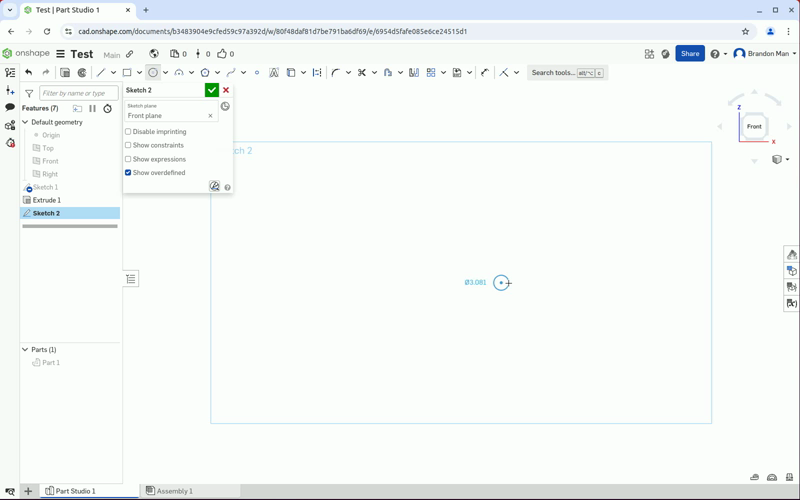
key(esc)
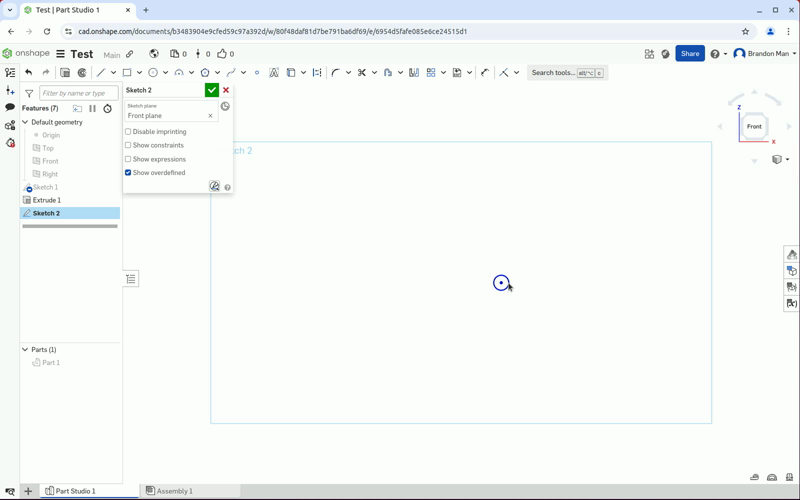
key(c)
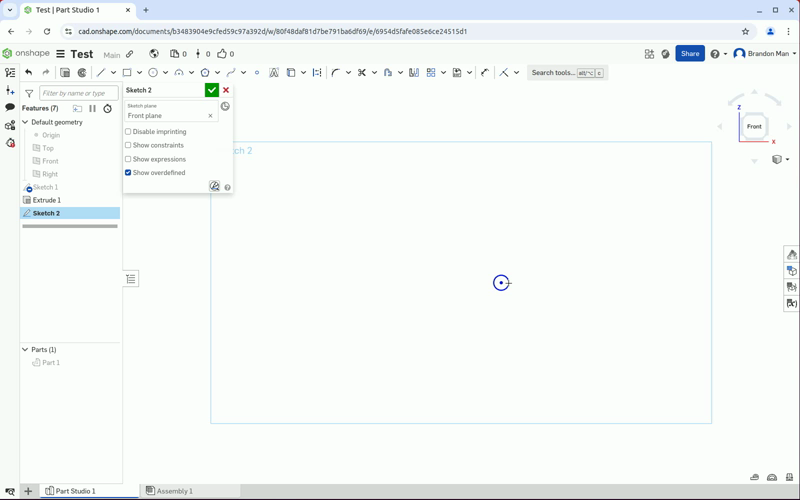
key_down(shift)
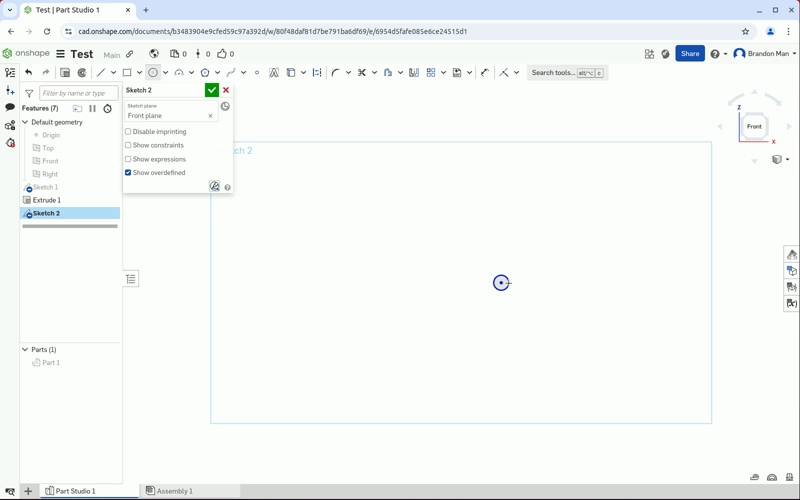
mouse_move(501, 282)
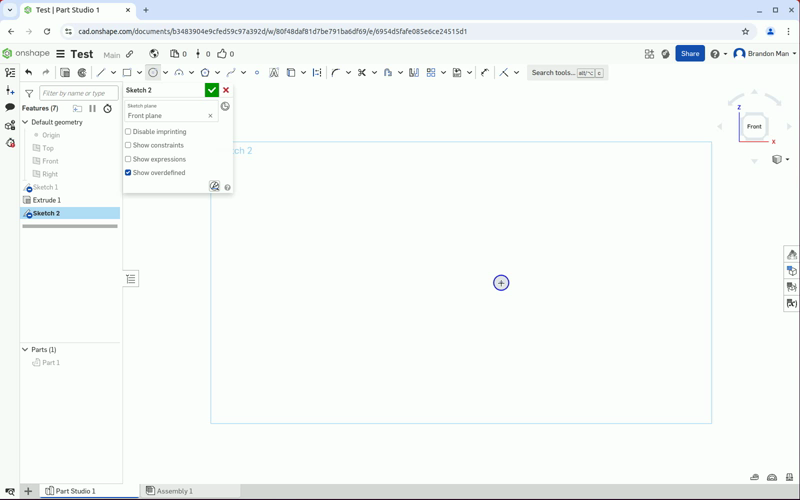
click(501, 282)
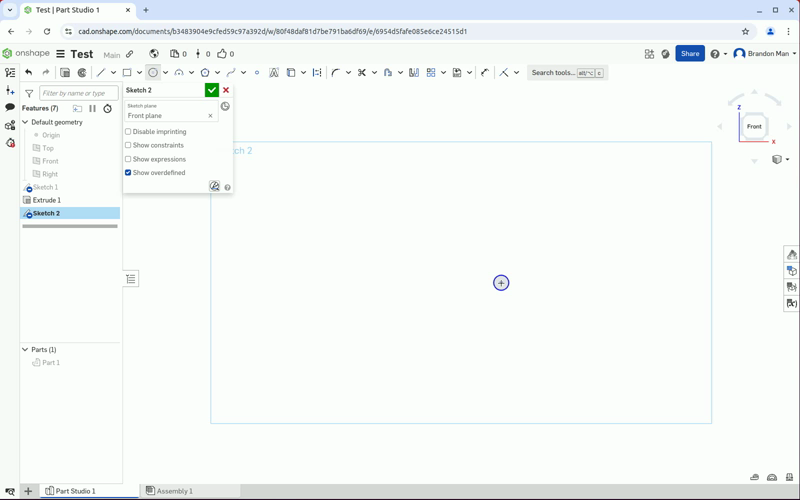
key_up(shift)
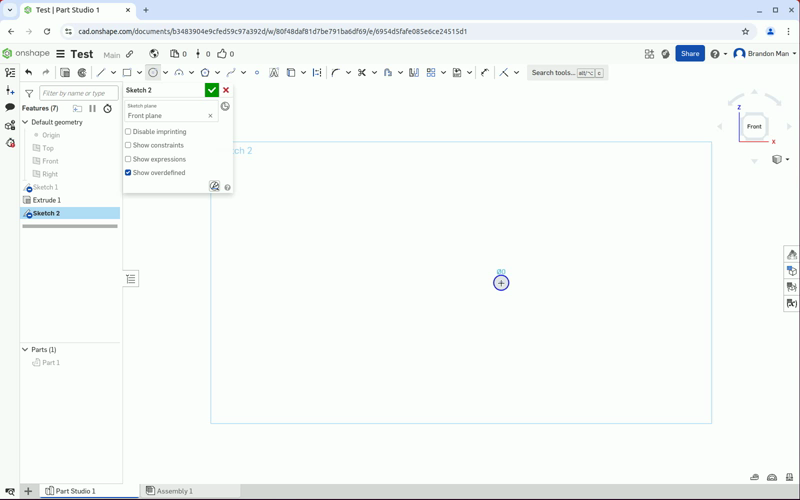
mouse_move(504, 282)
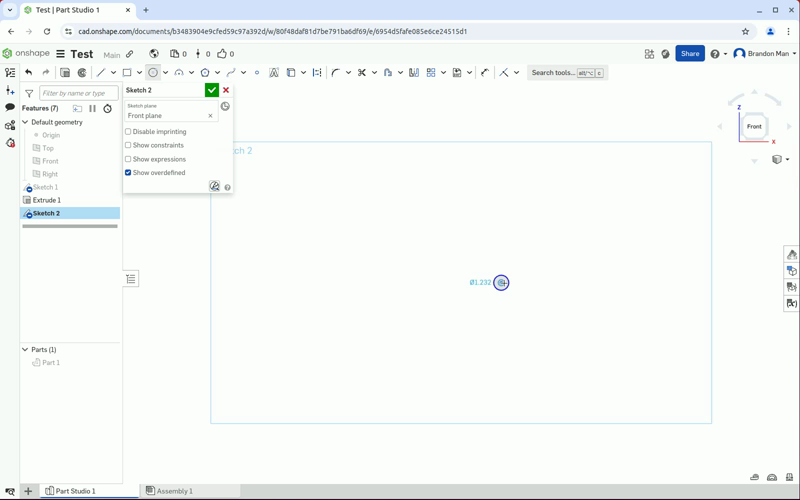
scroll(6)
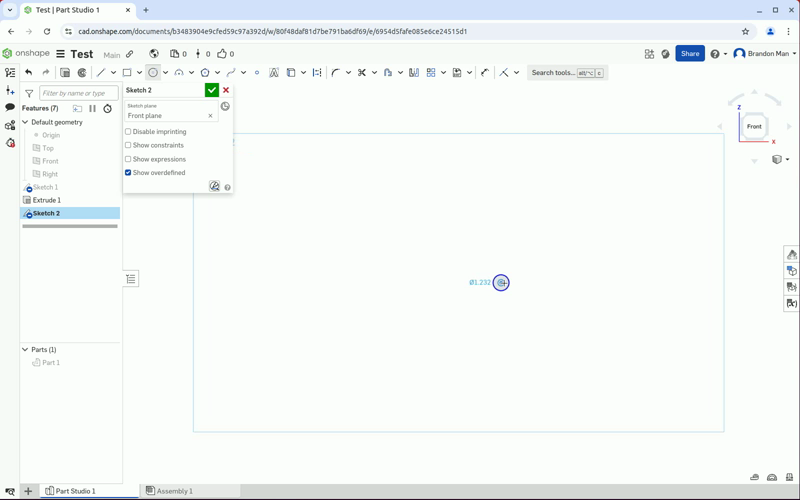
scroll(6)
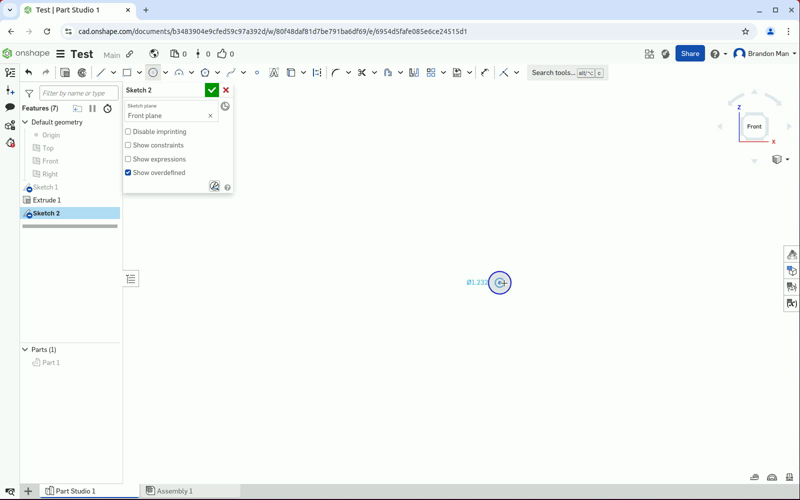
scroll(6)
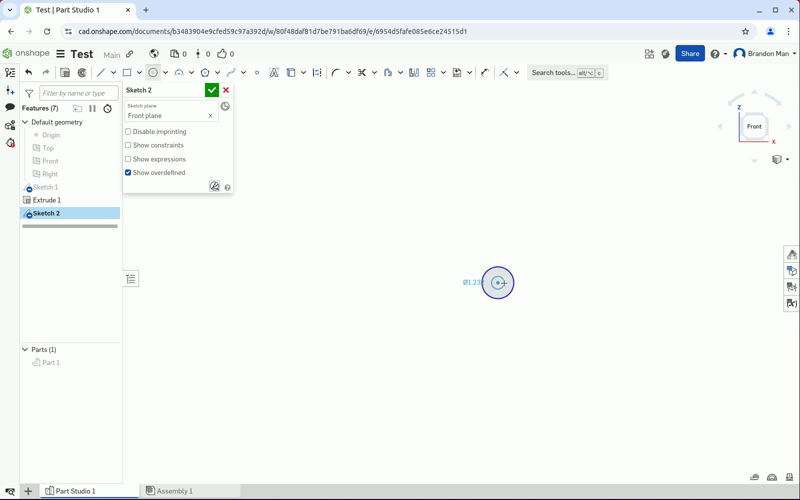
scroll(6)
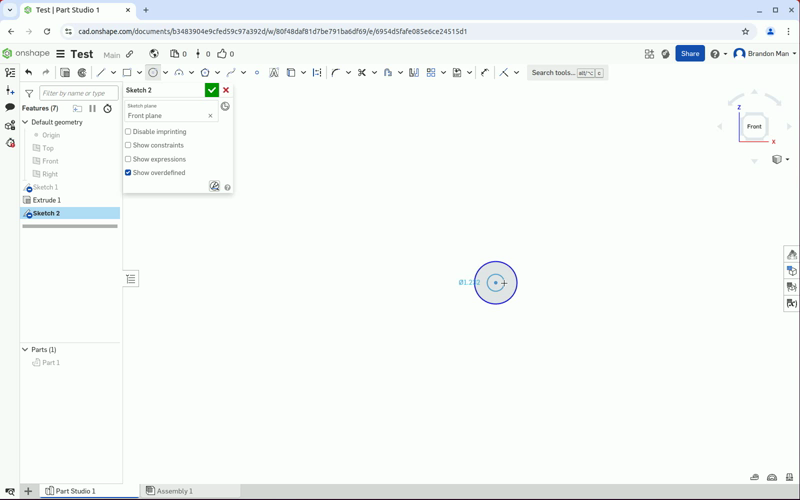
scroll(6)
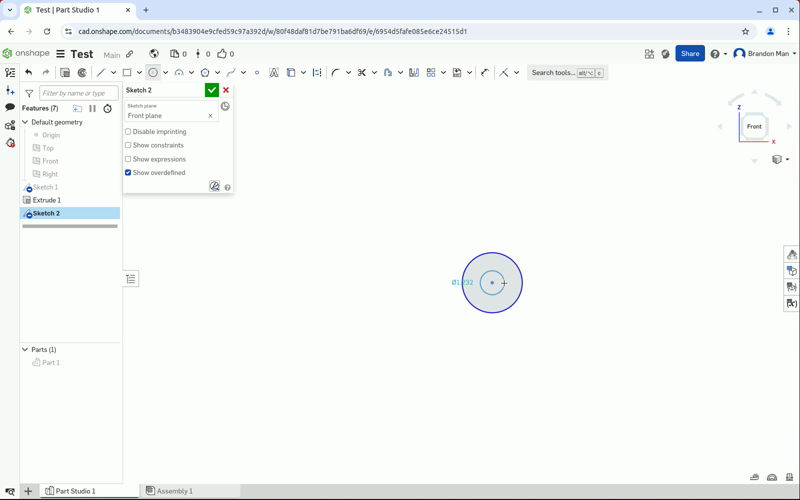
scroll(6)
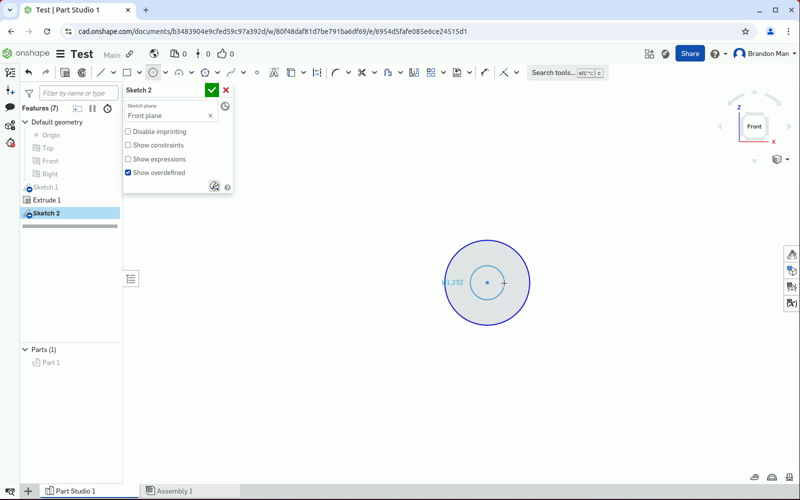
scroll(6)
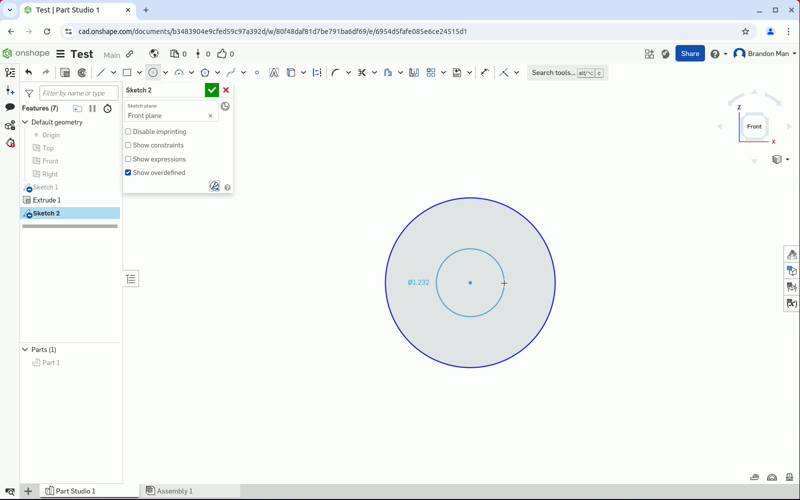
click(504, 282)
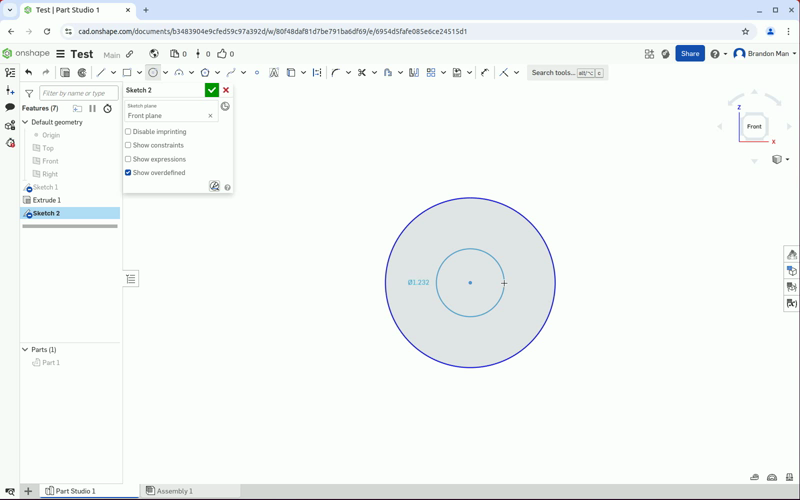
scroll(-6)
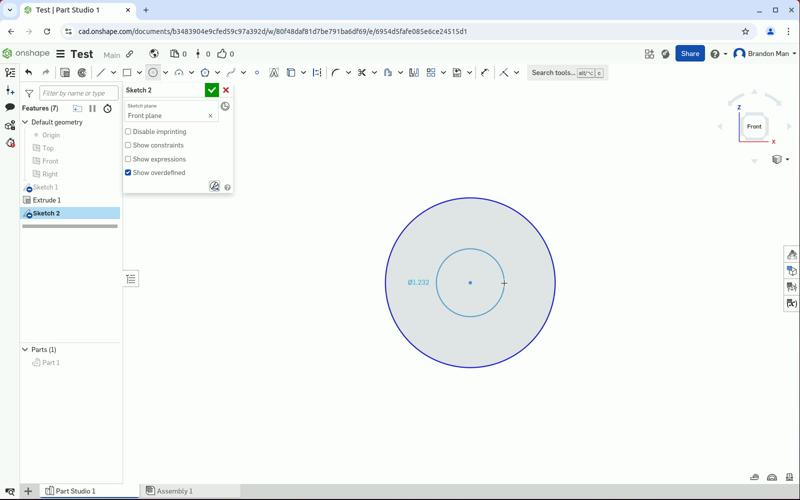
scroll(-6)
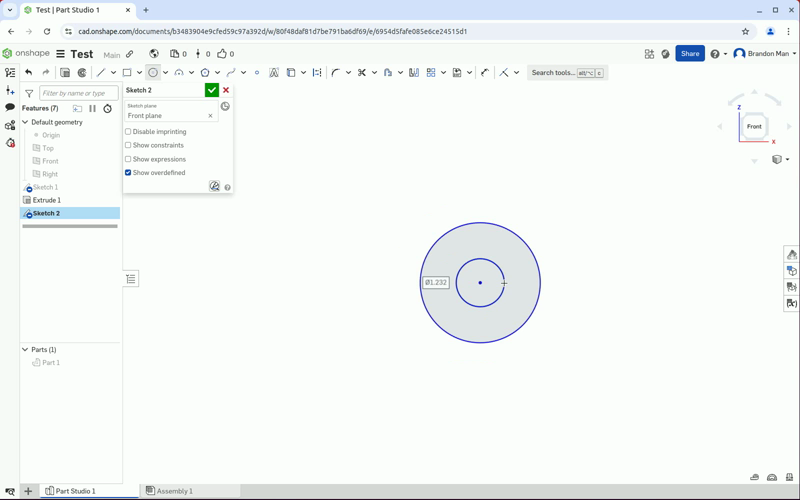
scroll(-6)
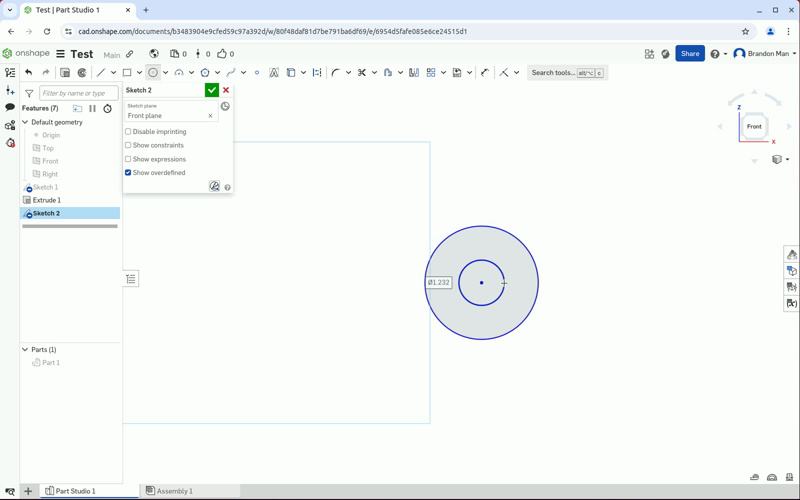
scroll(-6)
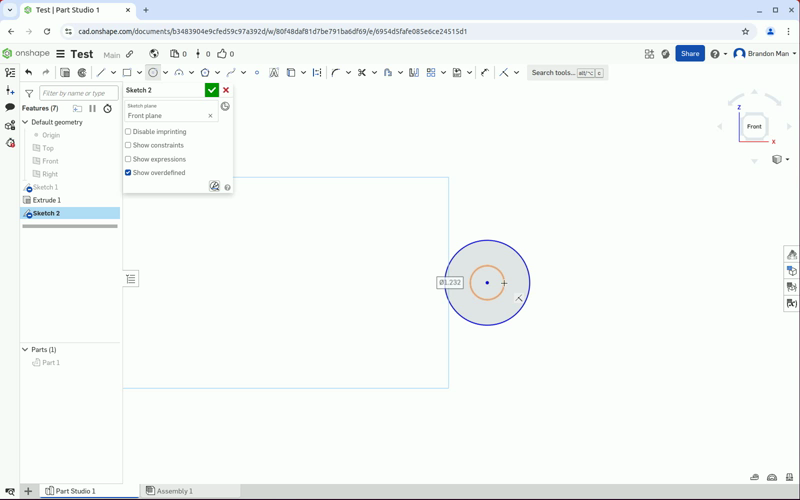
scroll(-6)
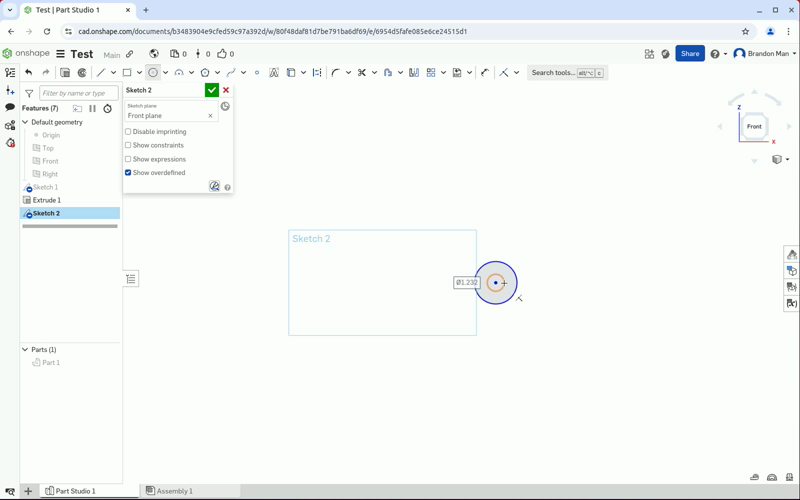
scroll(-6)
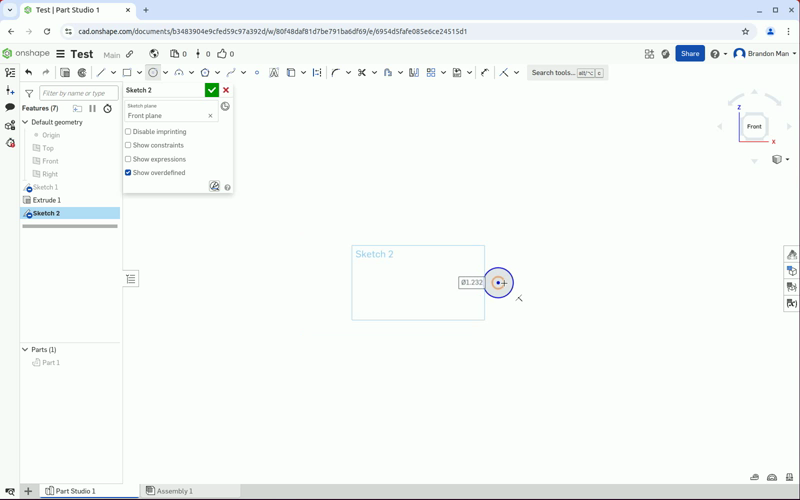
scroll(-6)
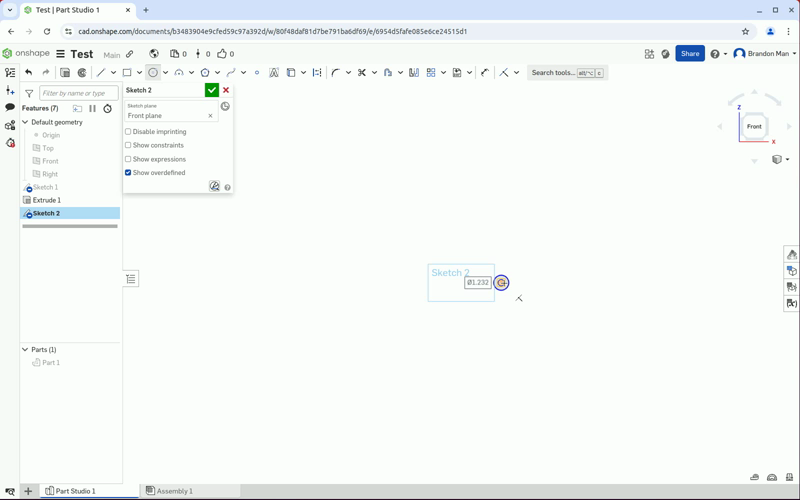
key(esc)
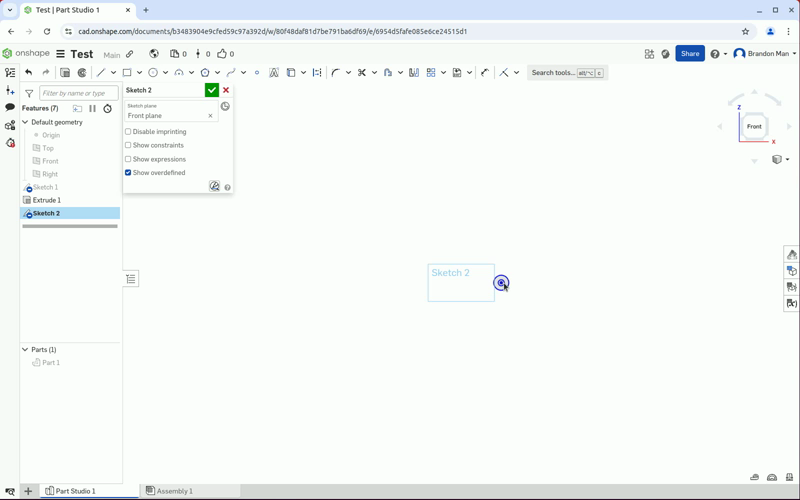
mouse_move(499, 278)
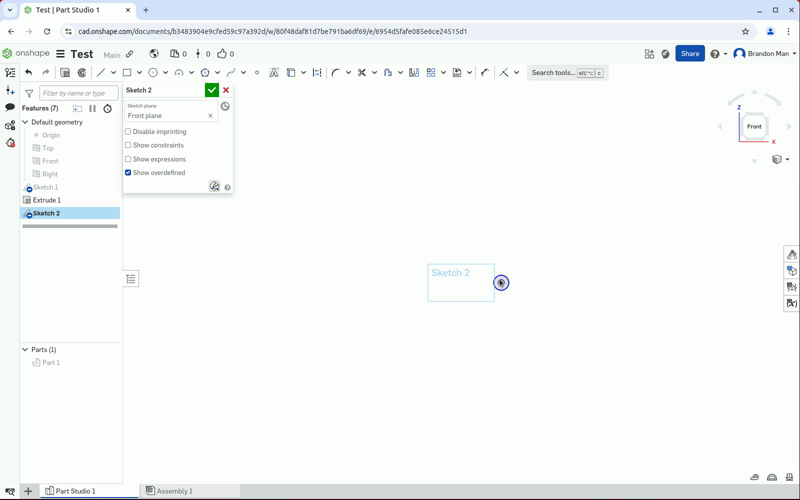
scroll(6)
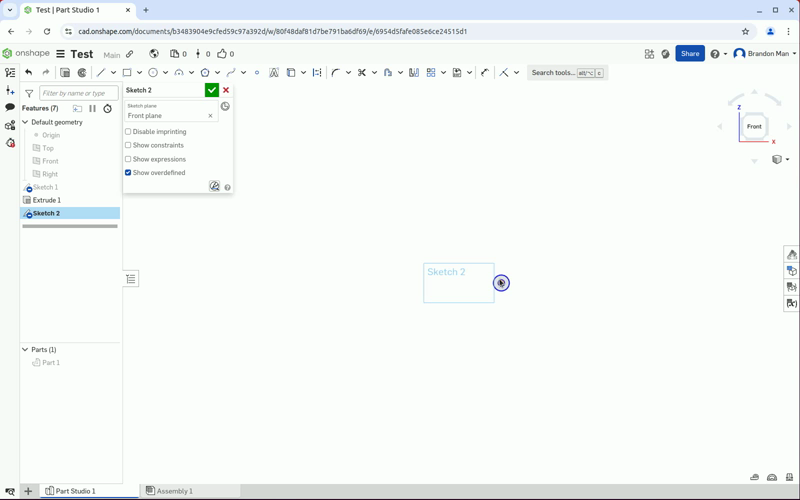
scroll(6)
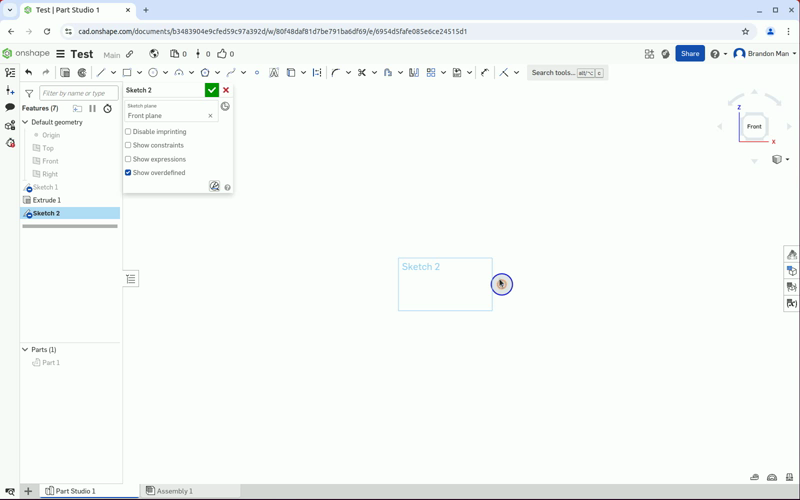
scroll(6)
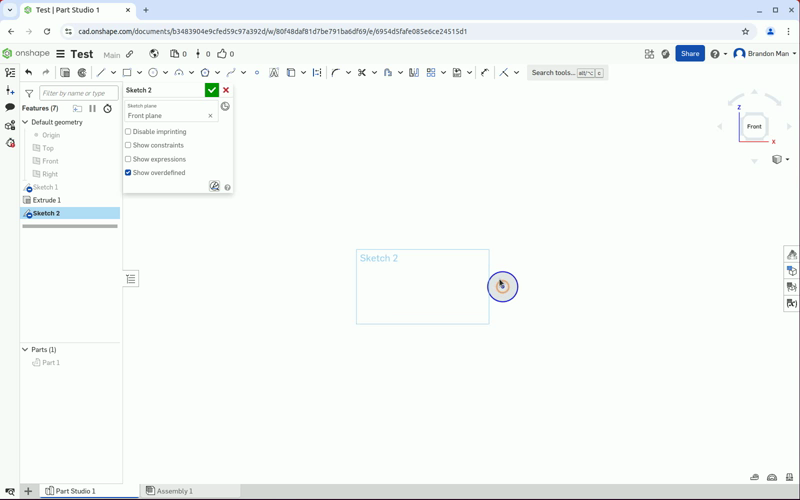
scroll(6)
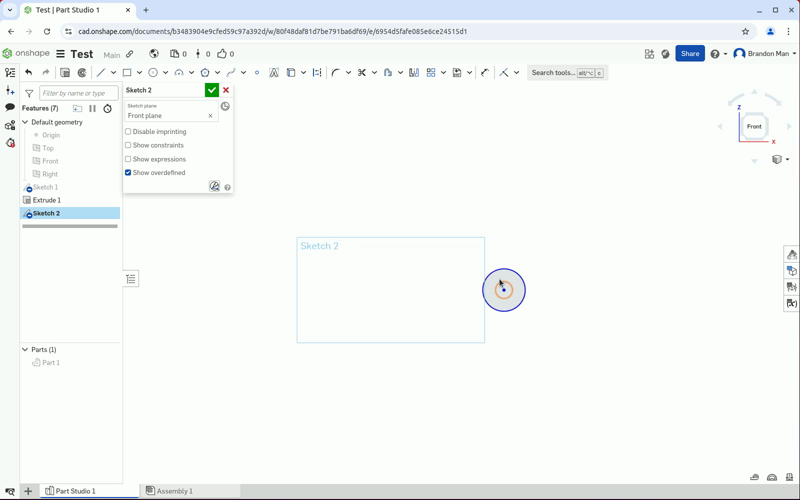
scroll(6)
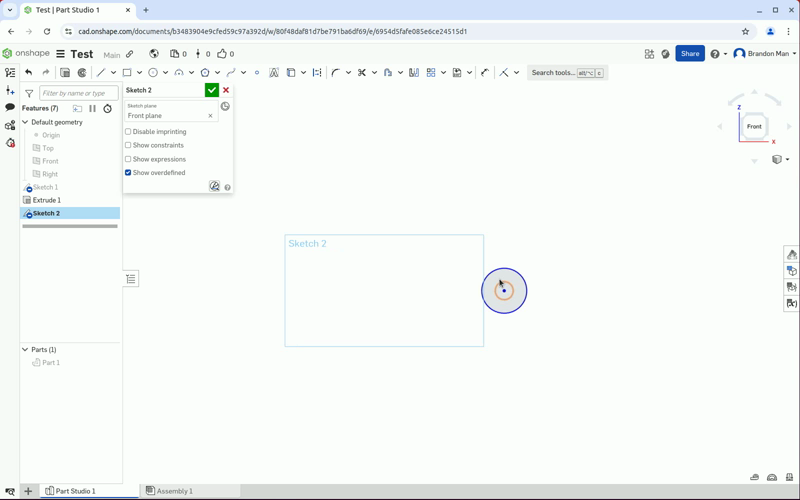
scroll(6)
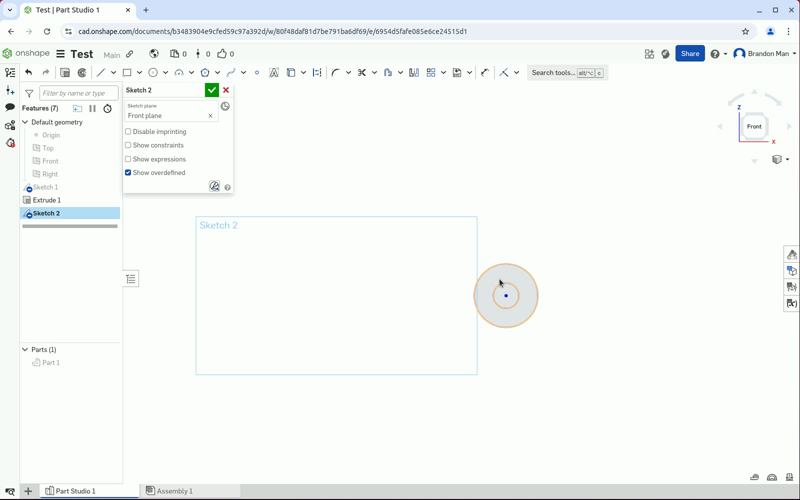
scroll(6)
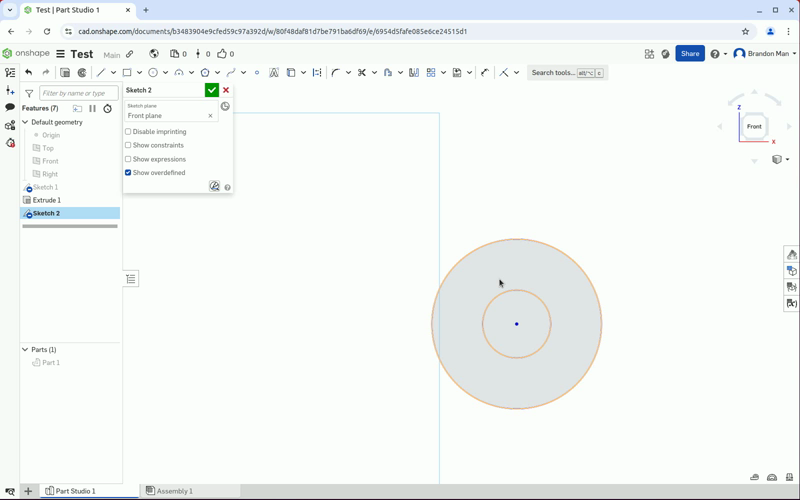
click(499, 278)
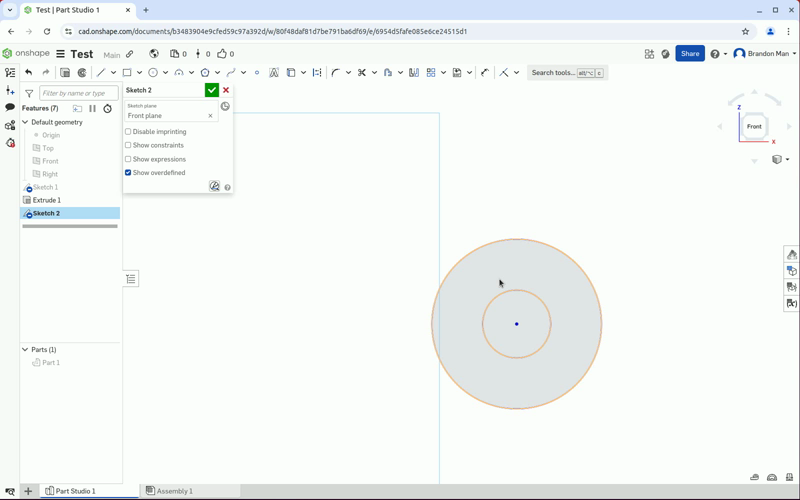
scroll(-6)
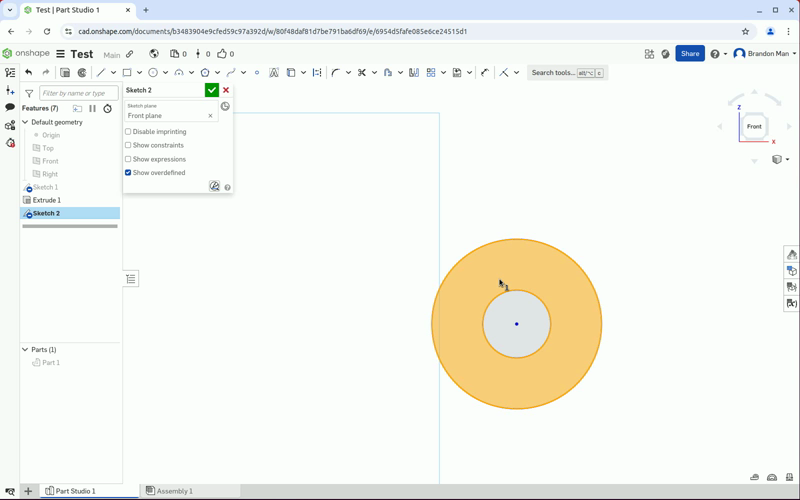
scroll(-6)
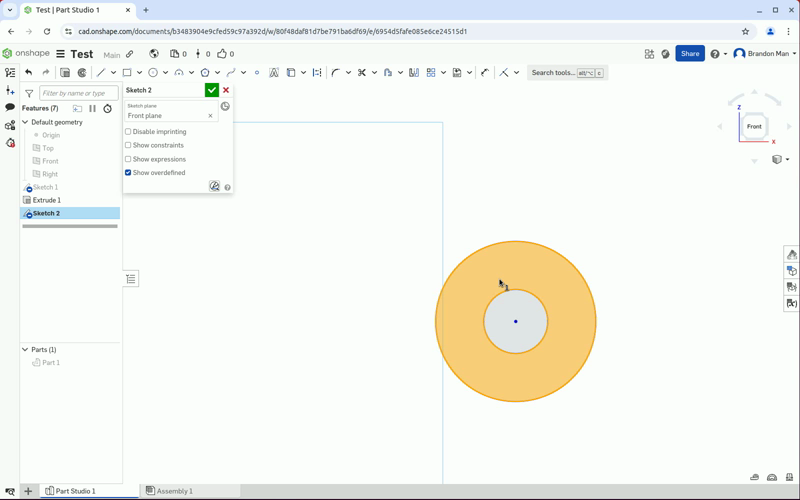
scroll(-6)
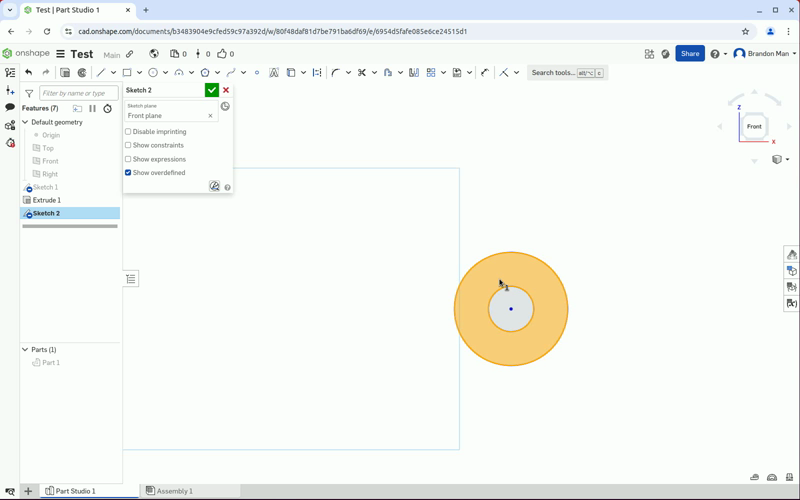
scroll(-6)
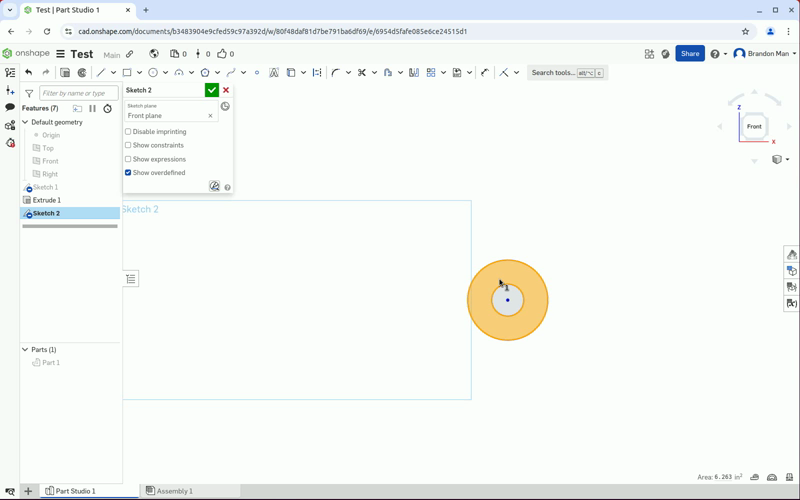
scroll(-6)
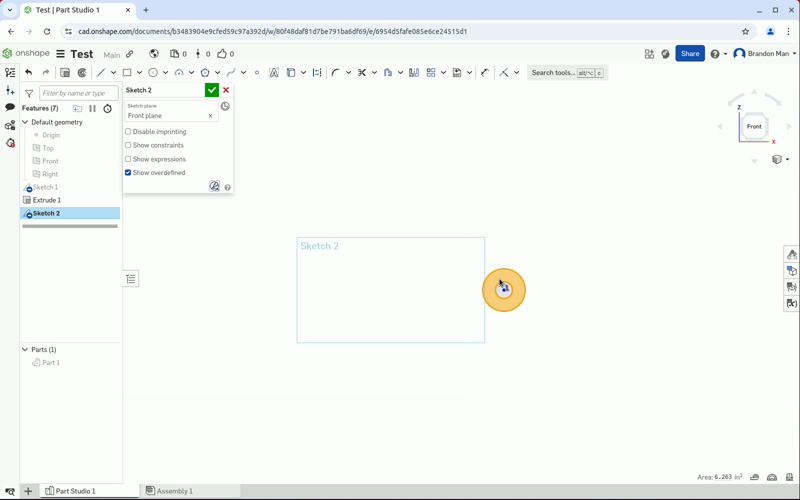
scroll(-6)
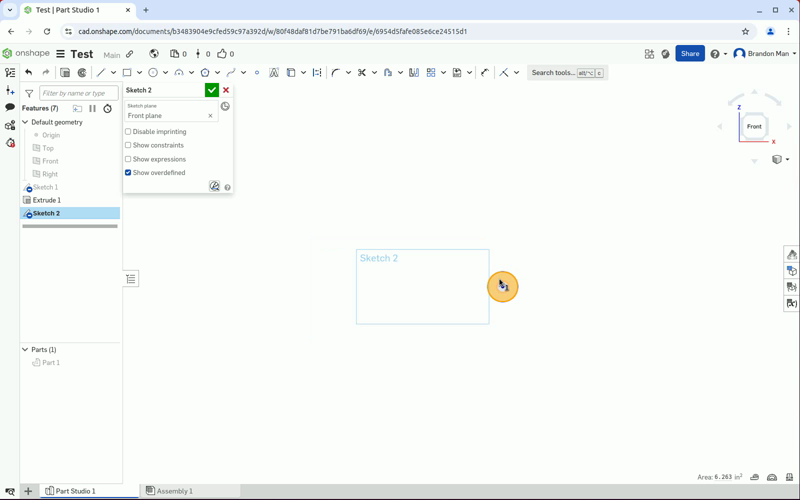
scroll(-6)
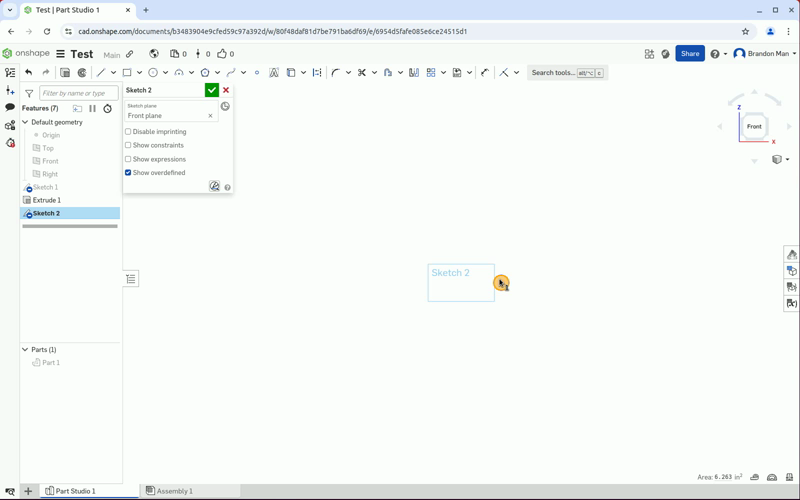
mouse_move(73, 352)
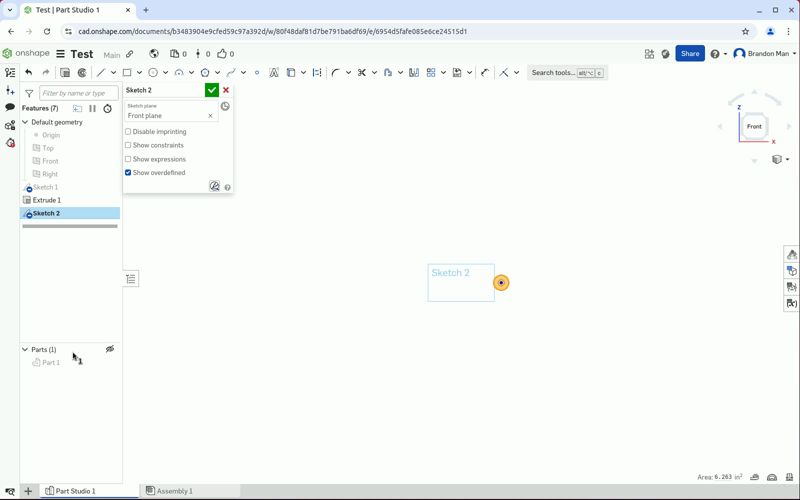
key(shift+y)
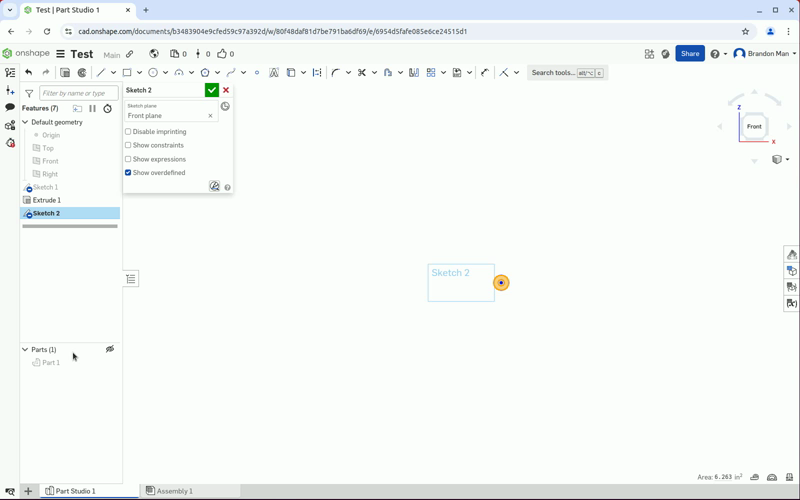
key(shift+e)
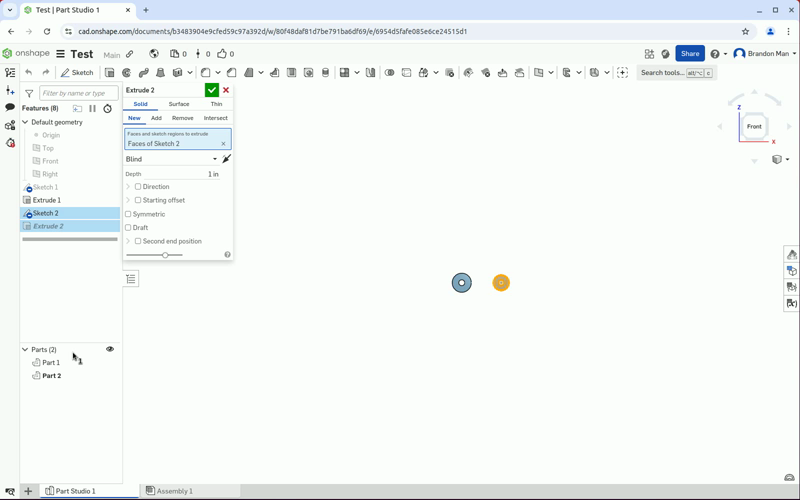
mouse_move(143, 106)
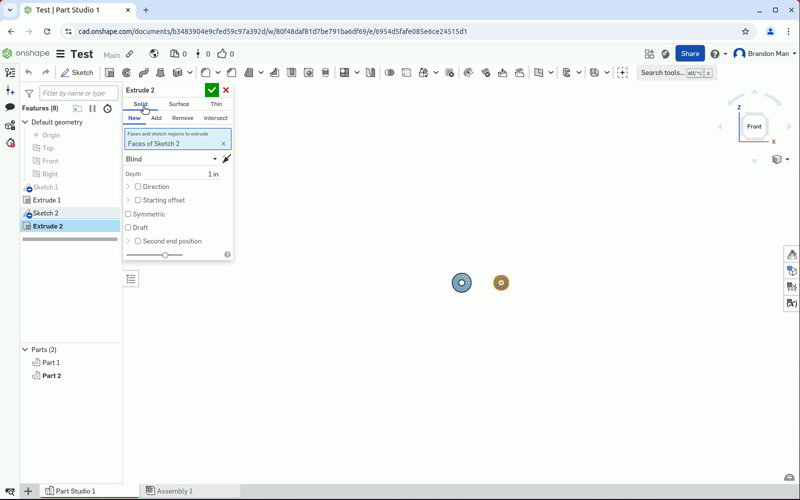
click(143, 106)
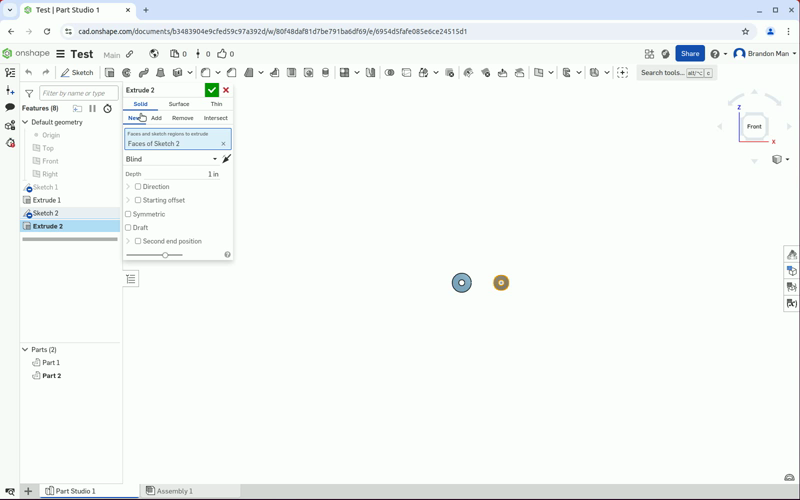
mouse_move(137, 120)
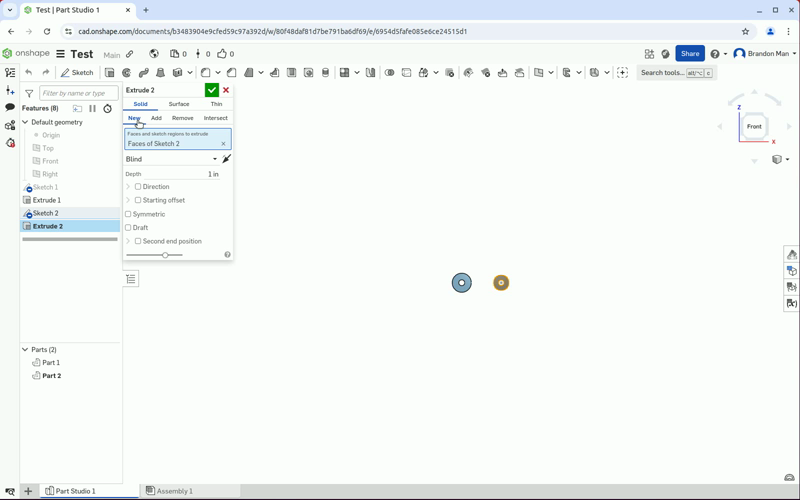
click(137, 120)
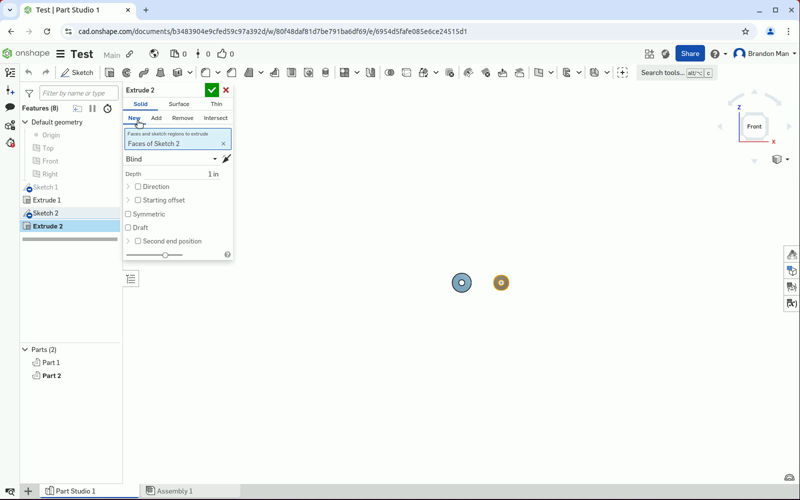
key(tab, 4)
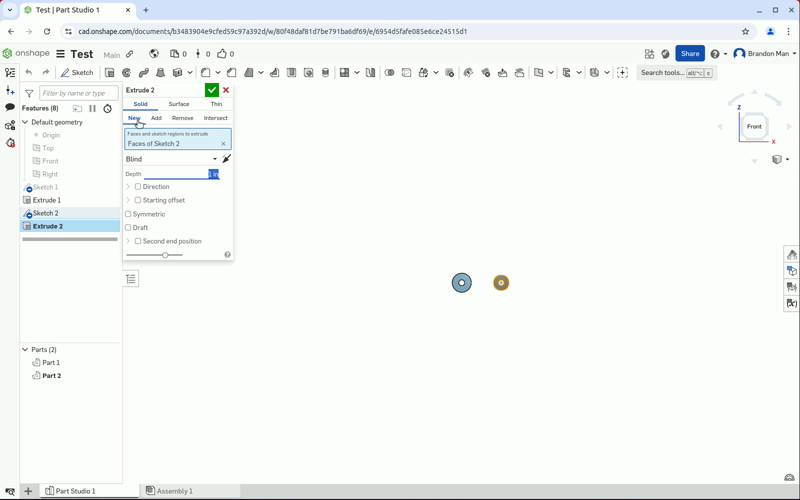
text(0.481)
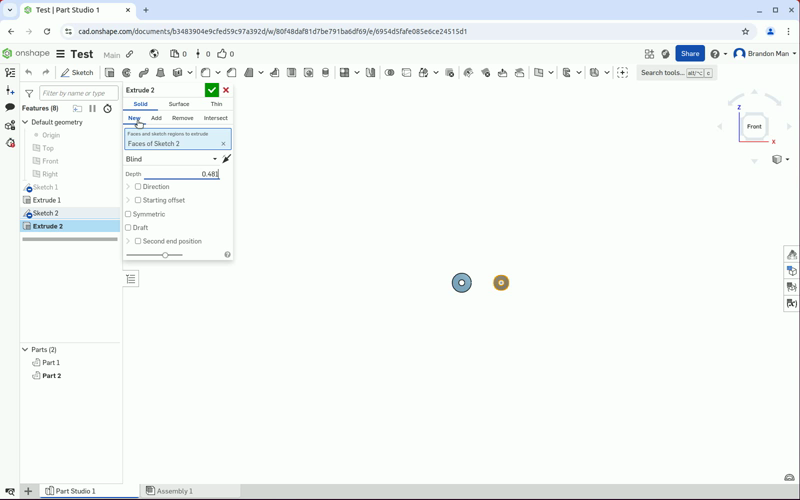
key(enter)
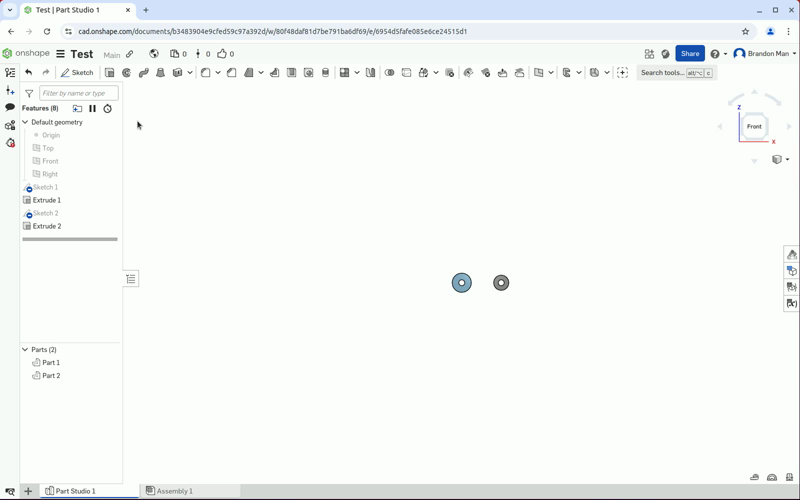
key(shift+h)
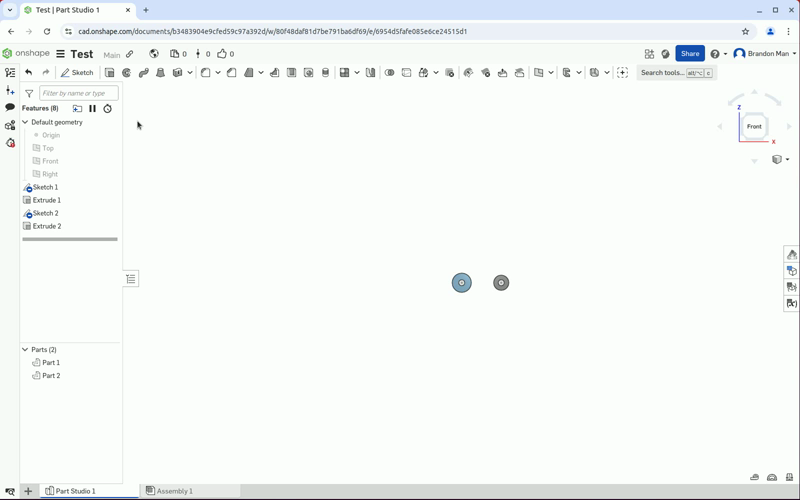
key(shift+h)
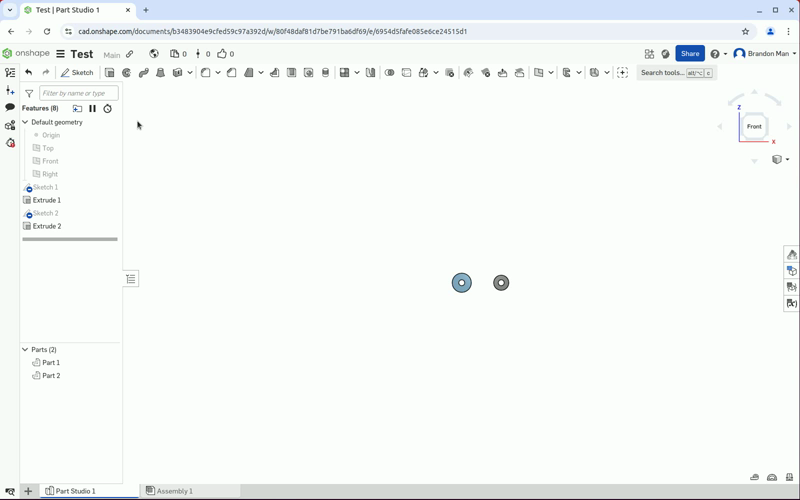
mouse_move(73, 189)
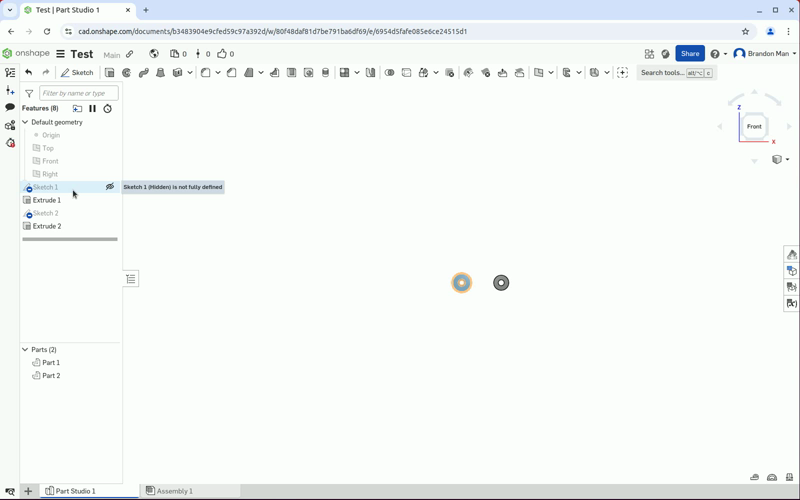
click(73, 189)
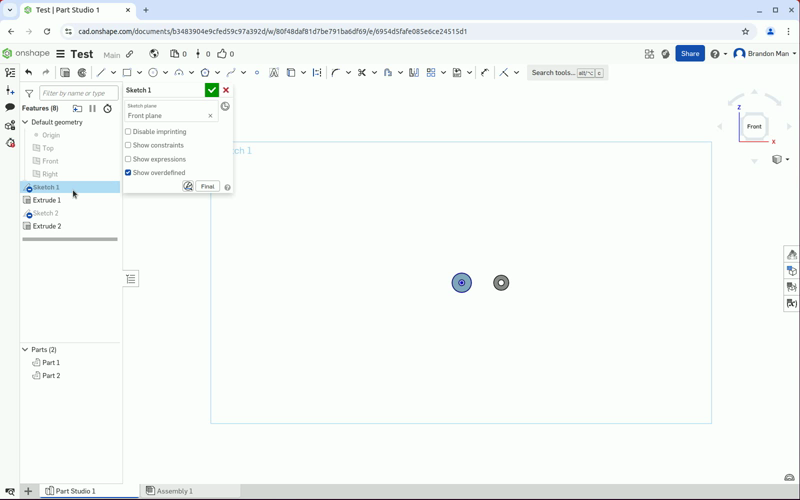
mouse_move(229, 92)
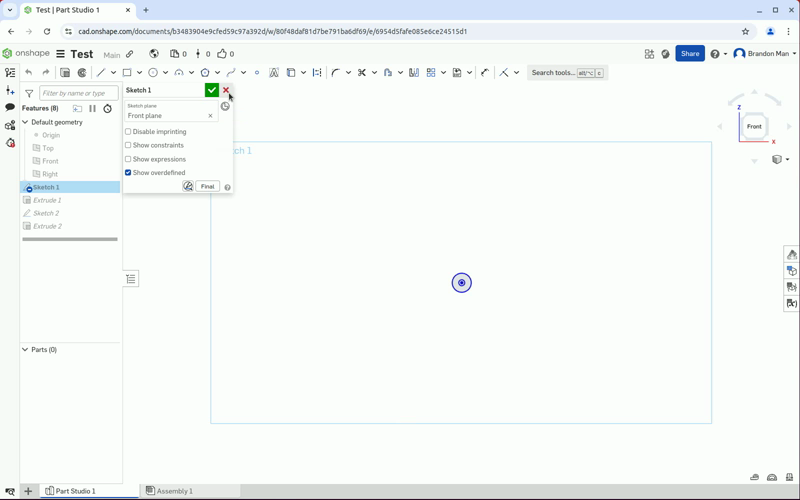
click(229, 92)
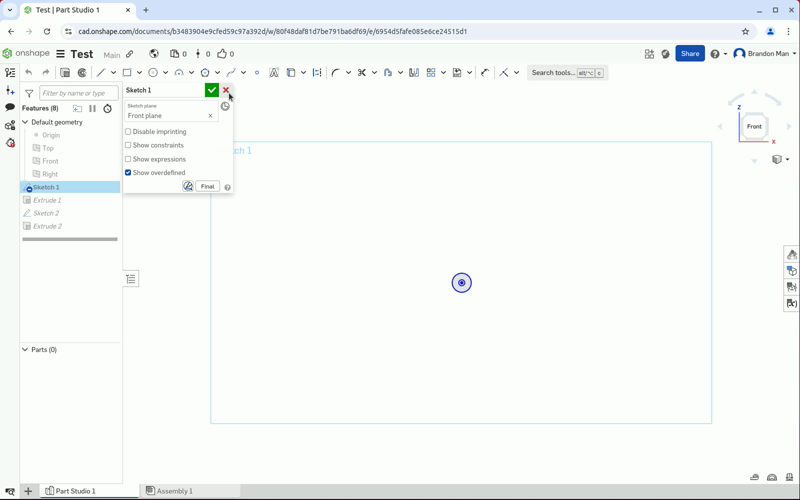
key(shift+s)
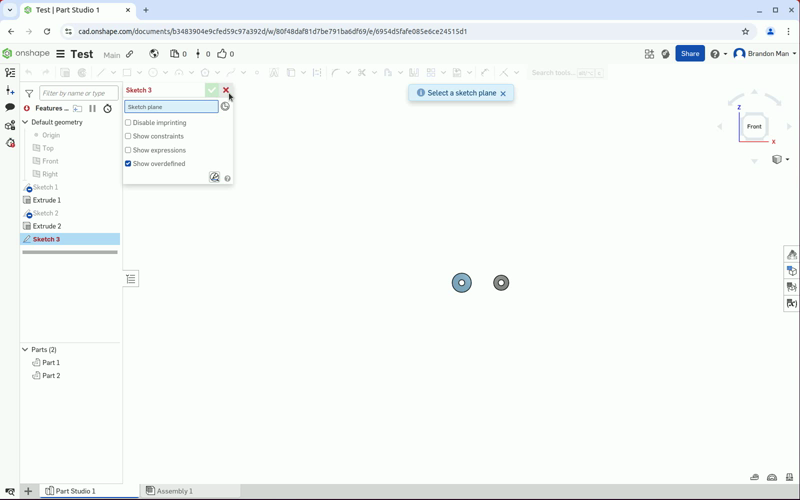
mouse_move(73, 163)
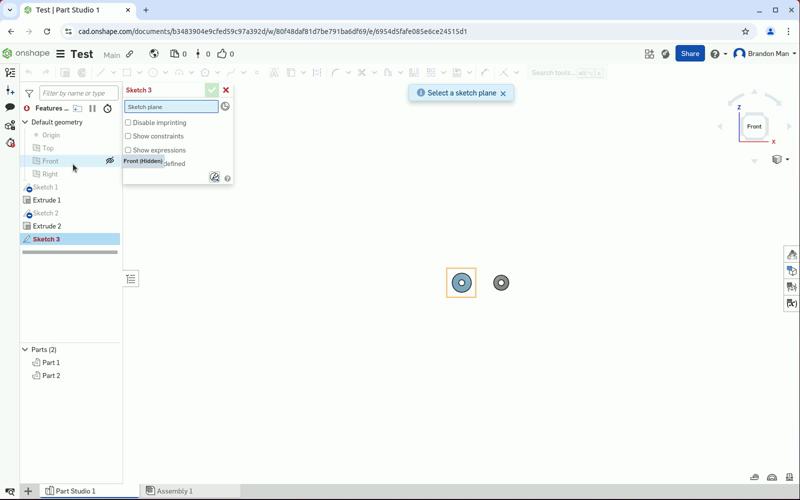
click(73, 163)
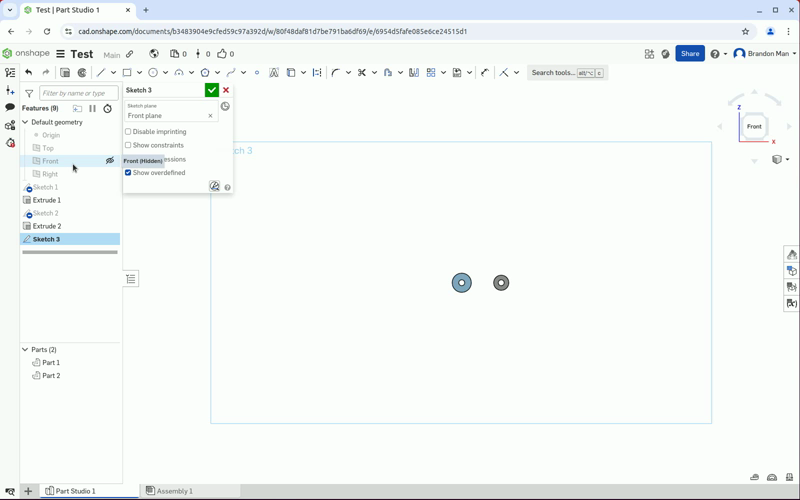
mouse_move(73, 352)
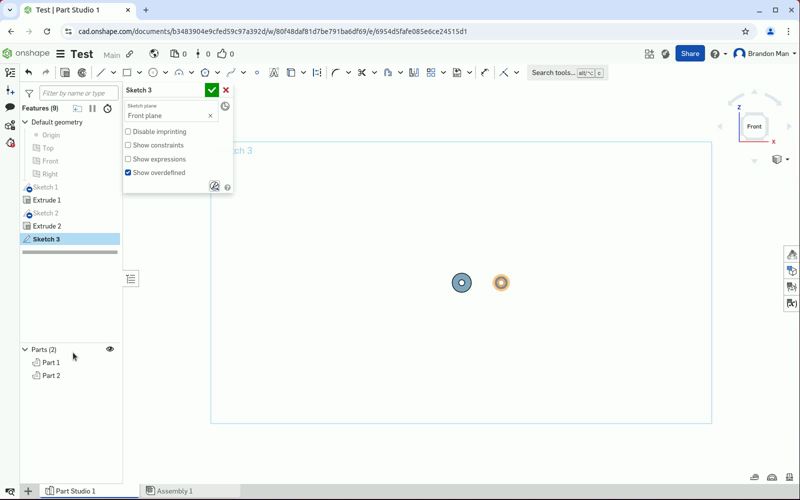
key(y)
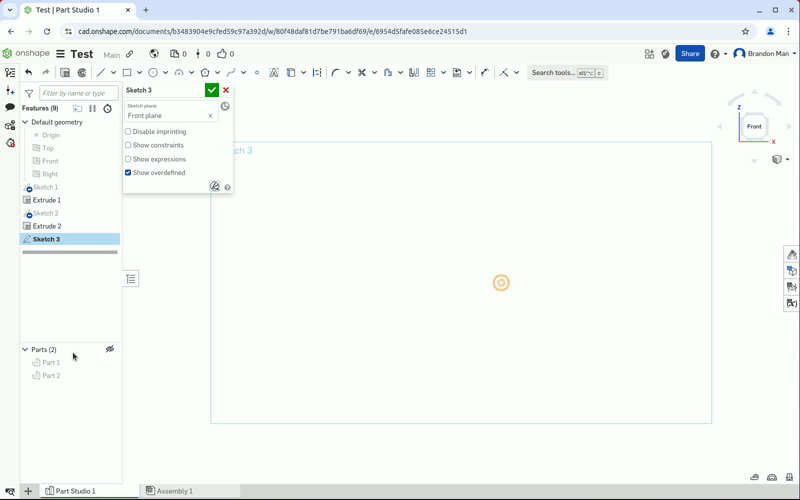
key(c)
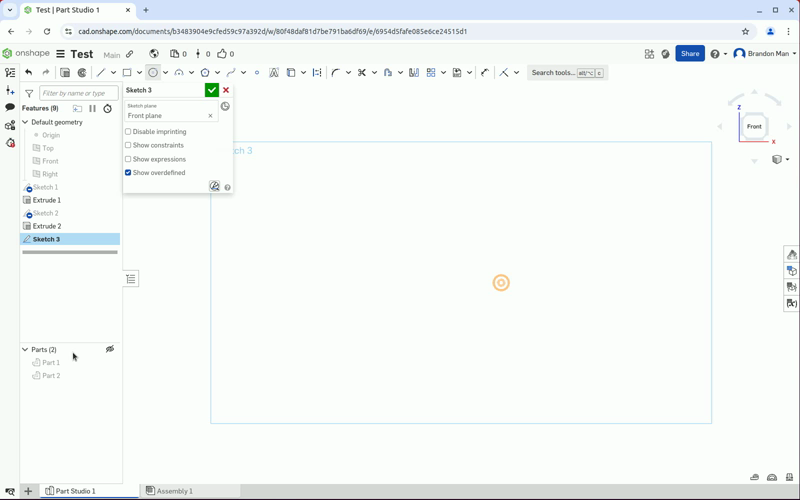
key_down(shift)
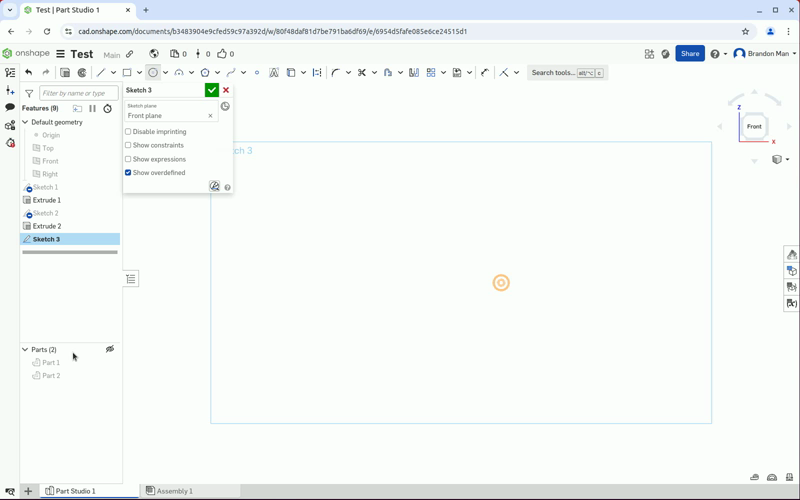
mouse_move(461, 178)
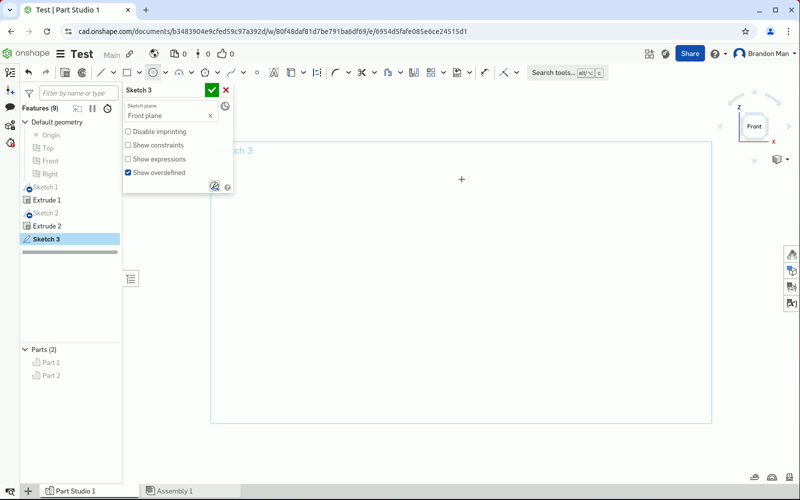
click(461, 178)
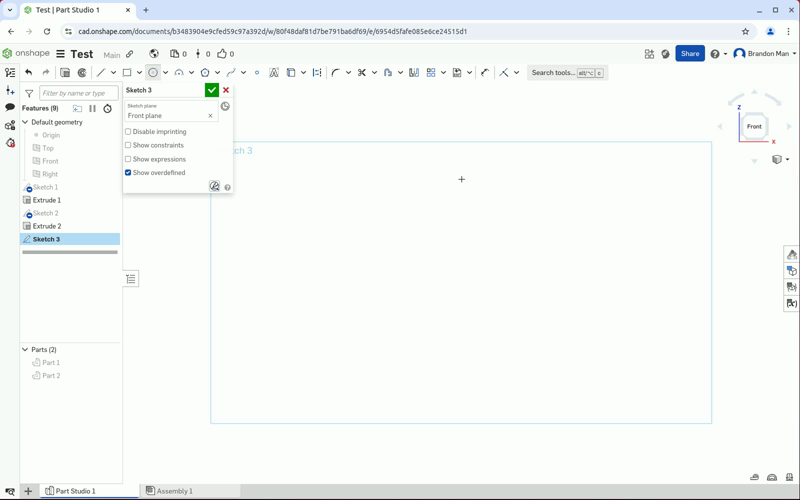
key_up(shift)
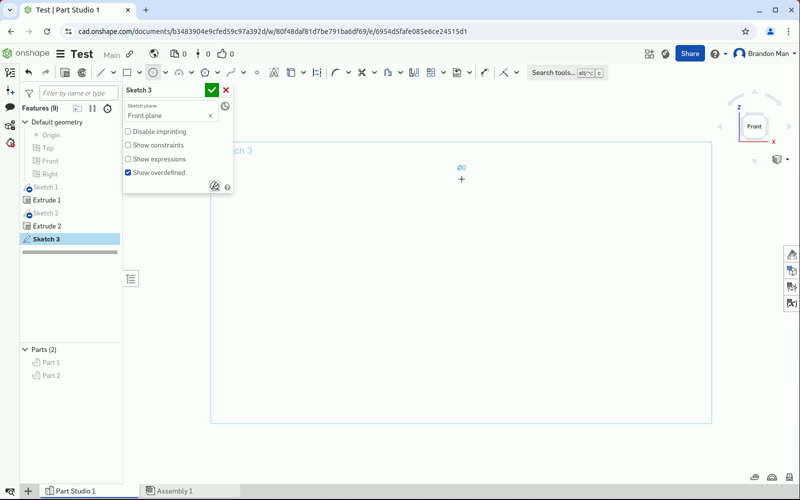
mouse_move(471, 178)
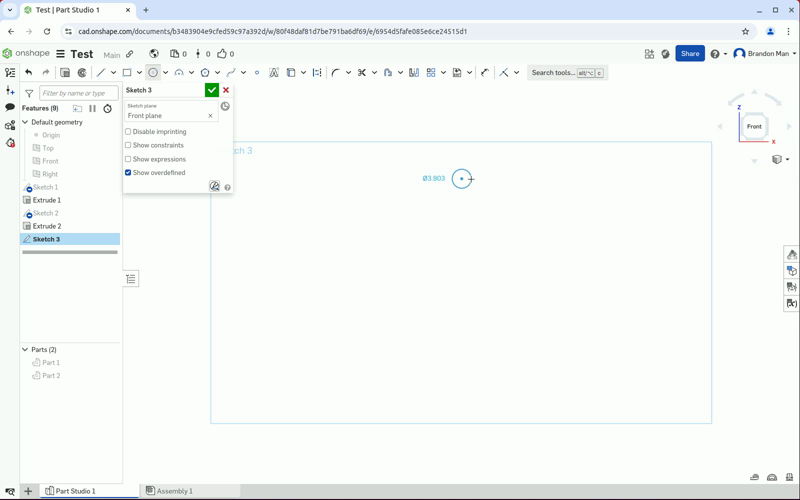
click(471, 178)
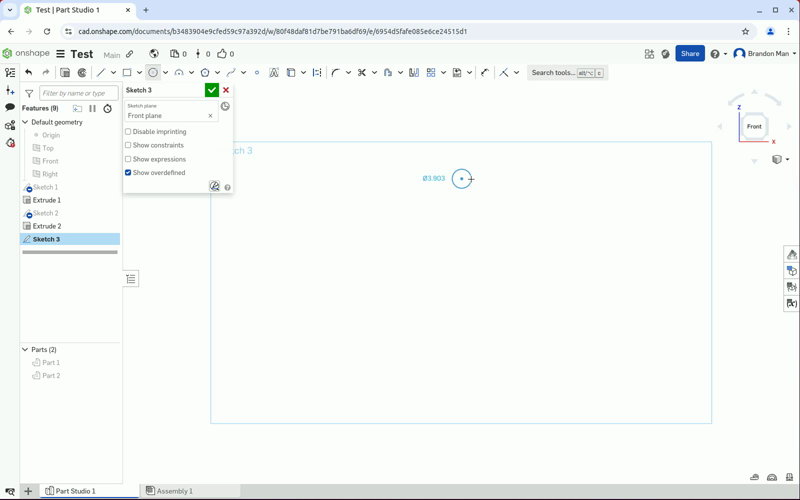
key(esc)
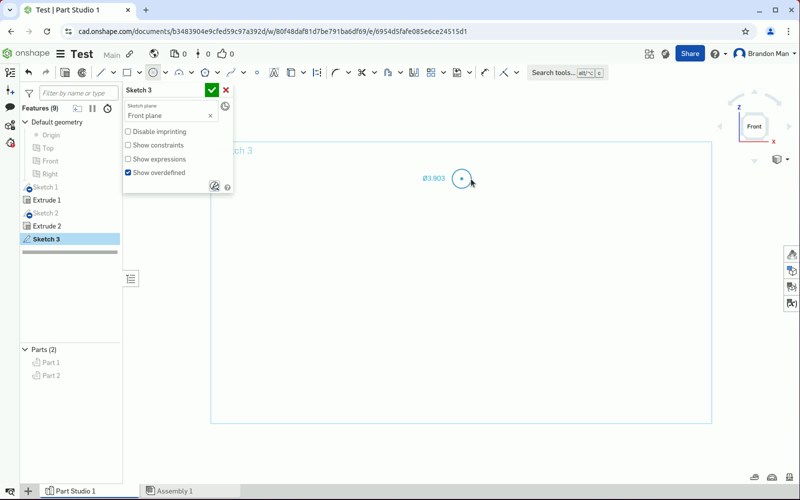
key(c)
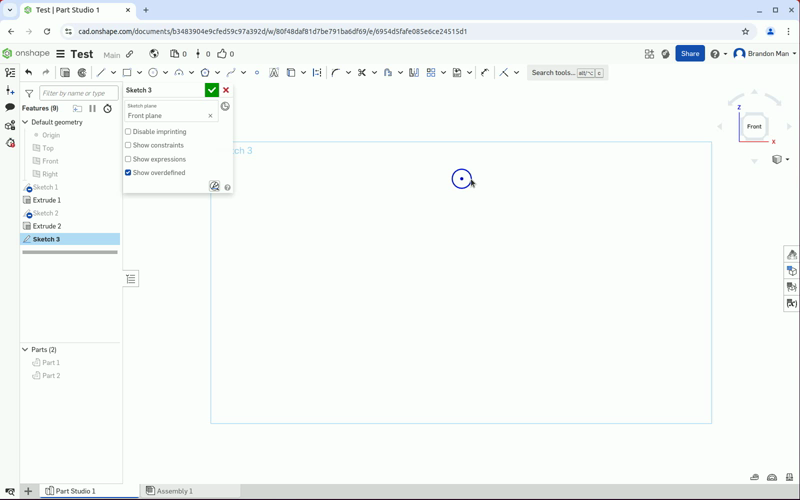
key_down(shift)
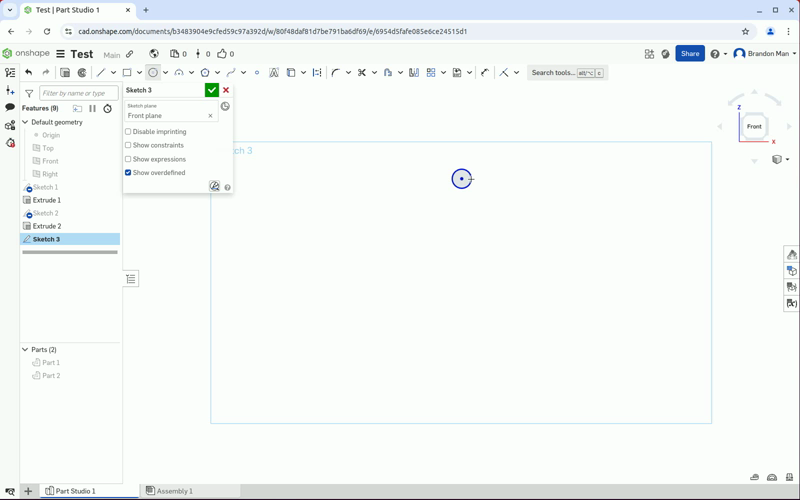
mouse_move(461, 178)
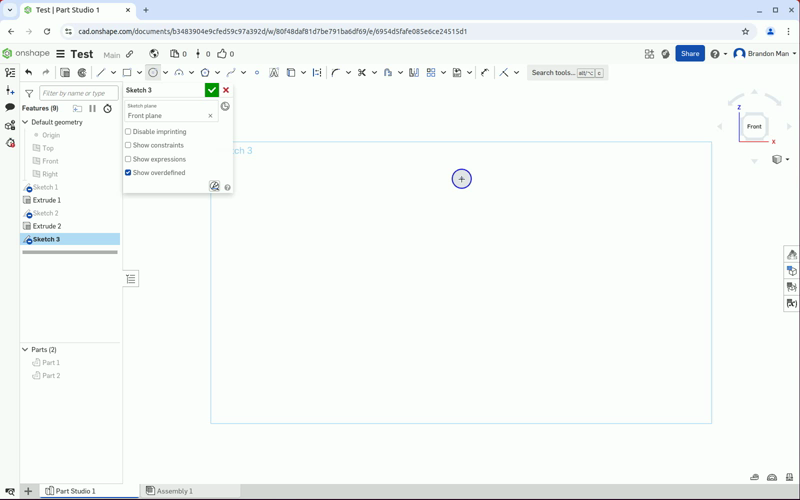
click(461, 178)
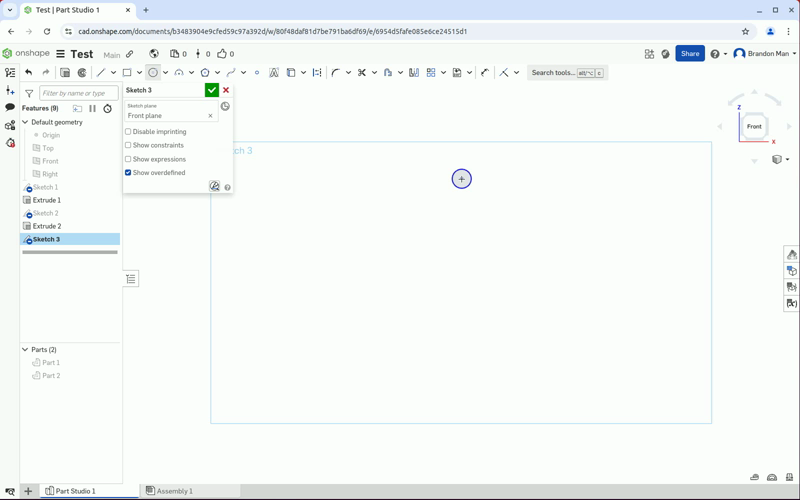
key_up(shift)
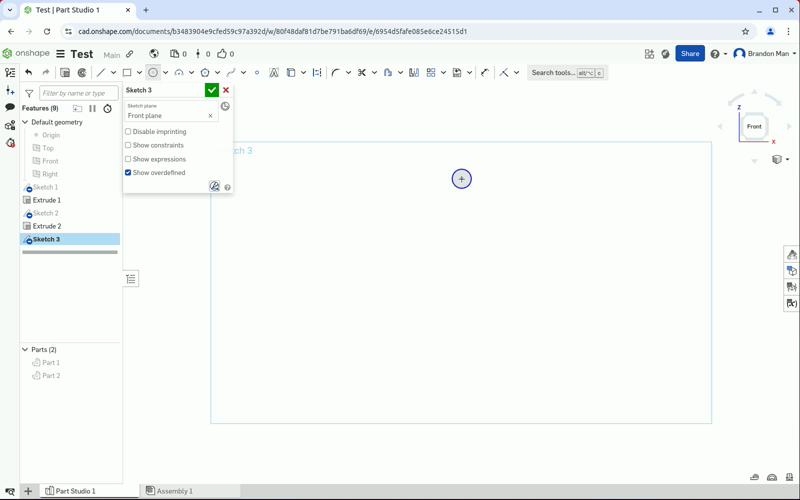
mouse_move(464, 178)
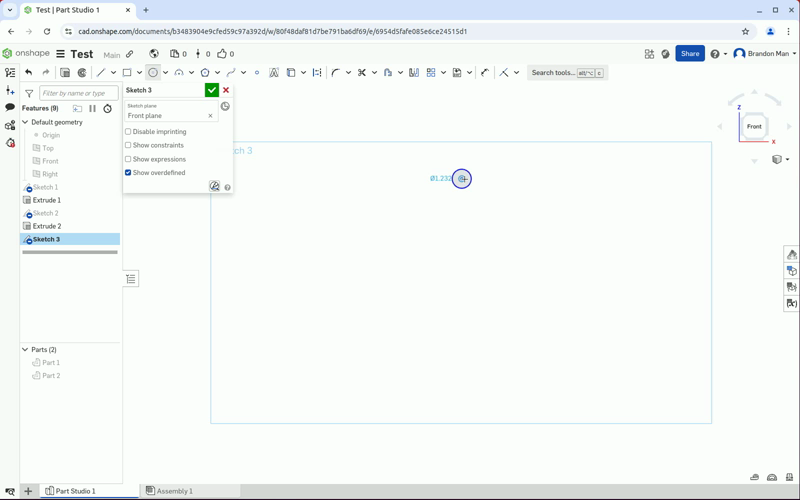
scroll(6)
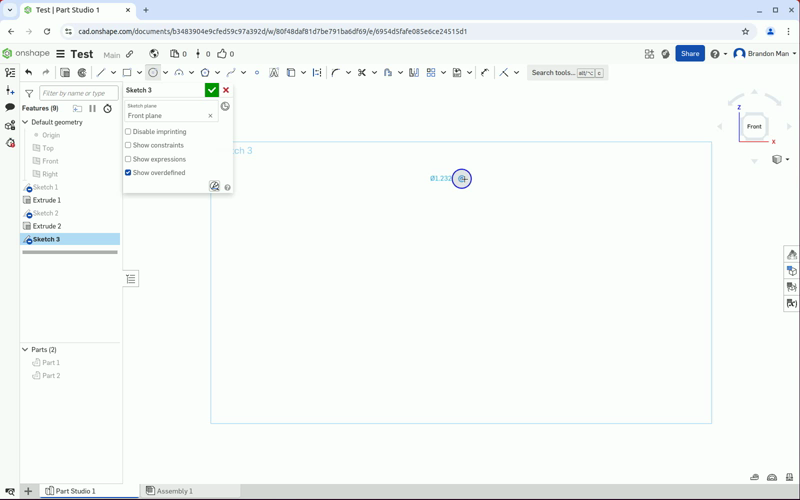
scroll(6)
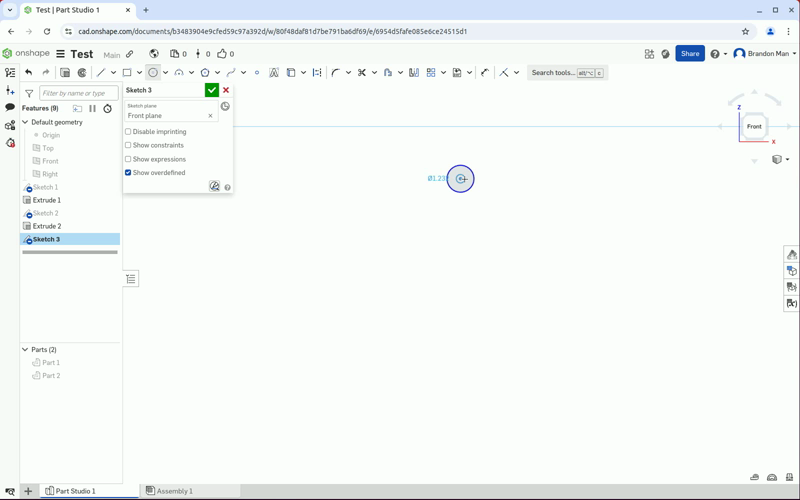
scroll(6)
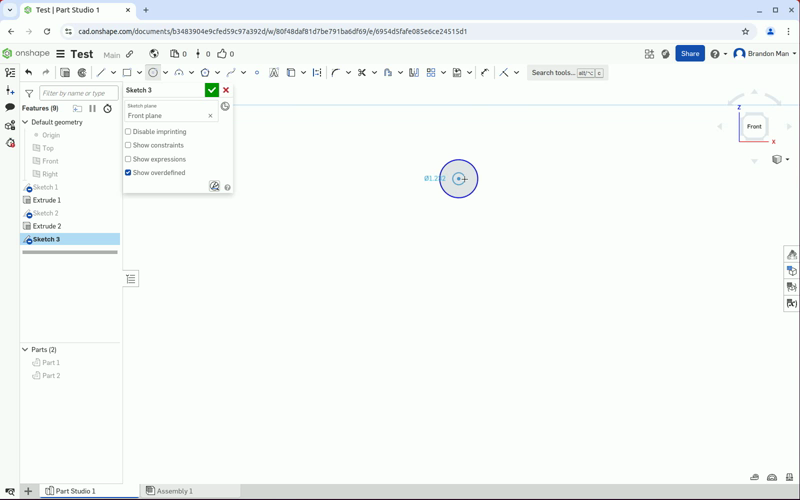
scroll(6)
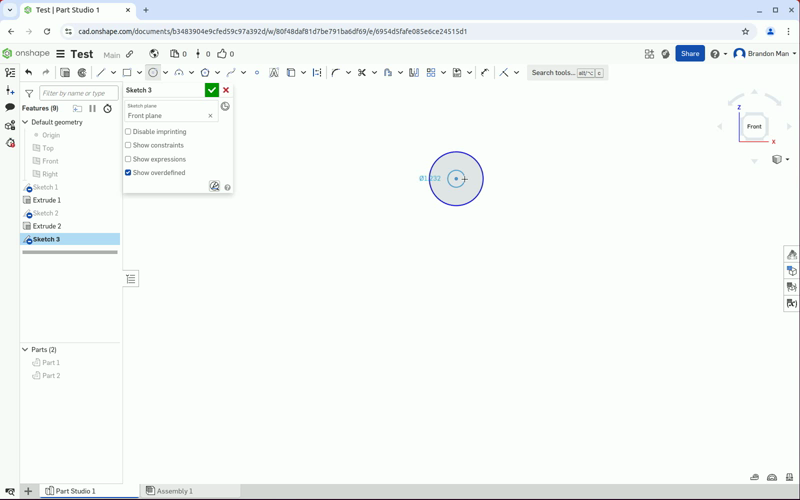
scroll(6)
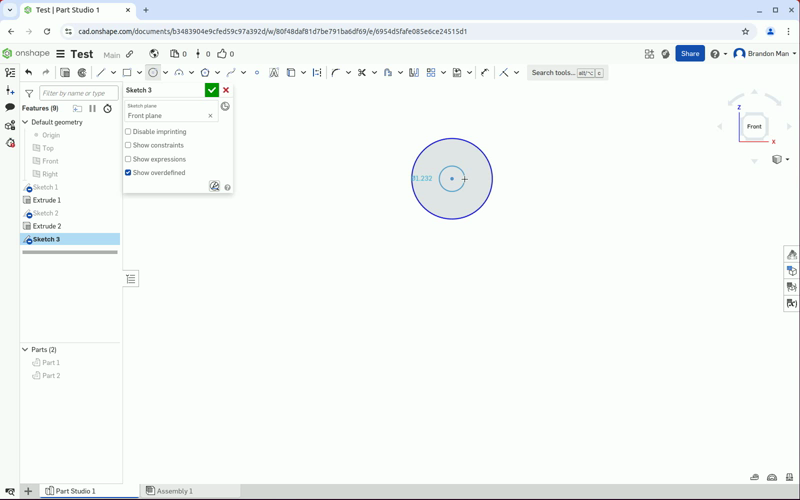
scroll(6)
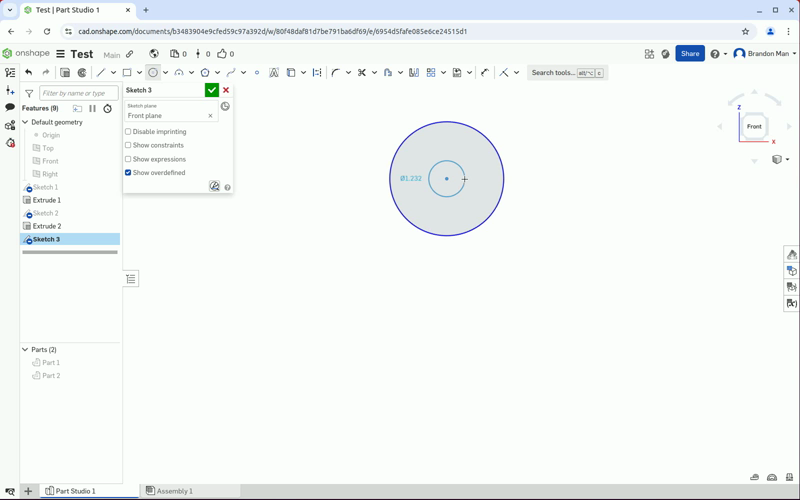
scroll(6)
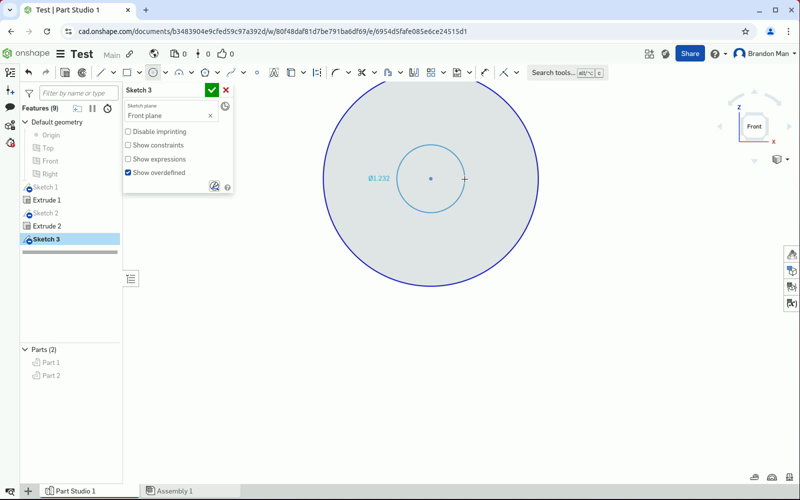
click(464, 178)
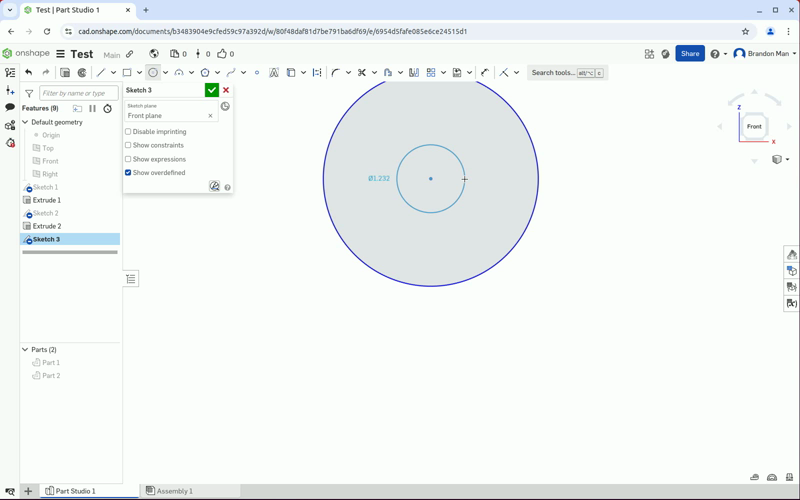
scroll(-6)
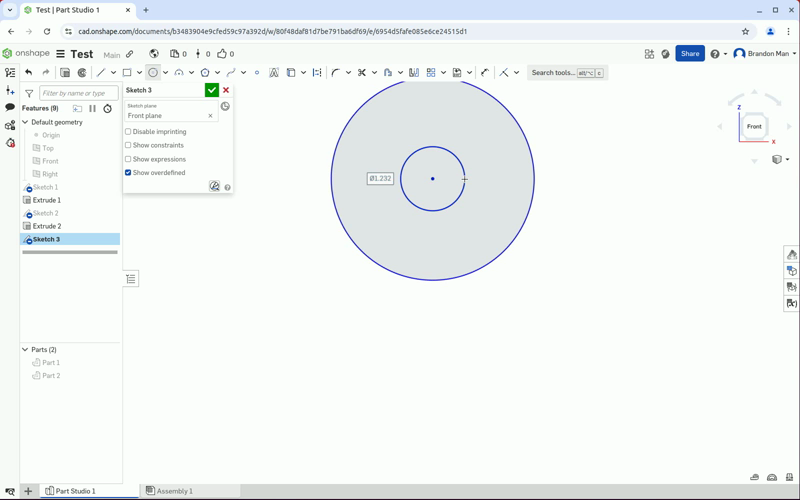
scroll(-6)
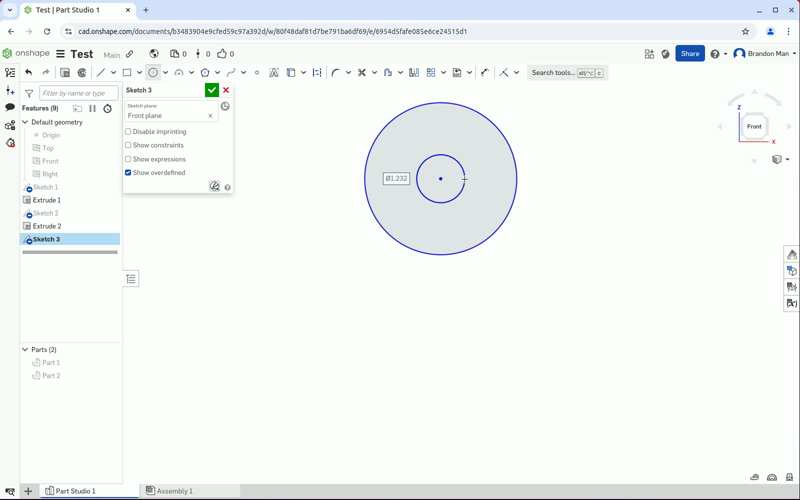
scroll(-6)
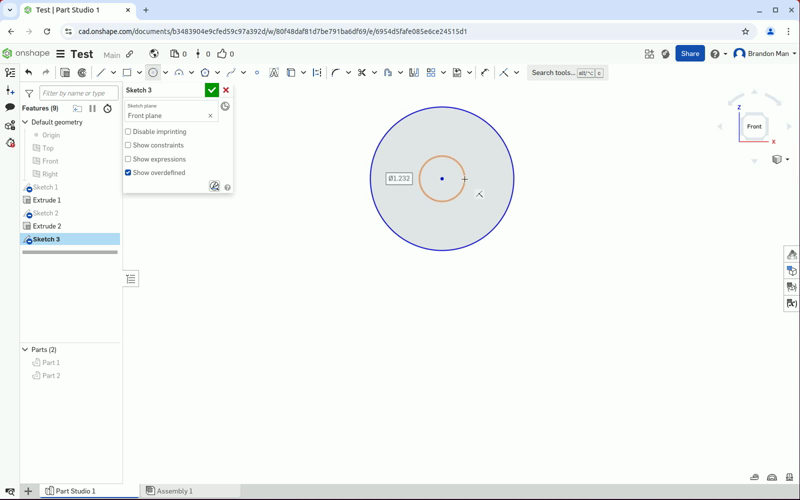
scroll(-6)
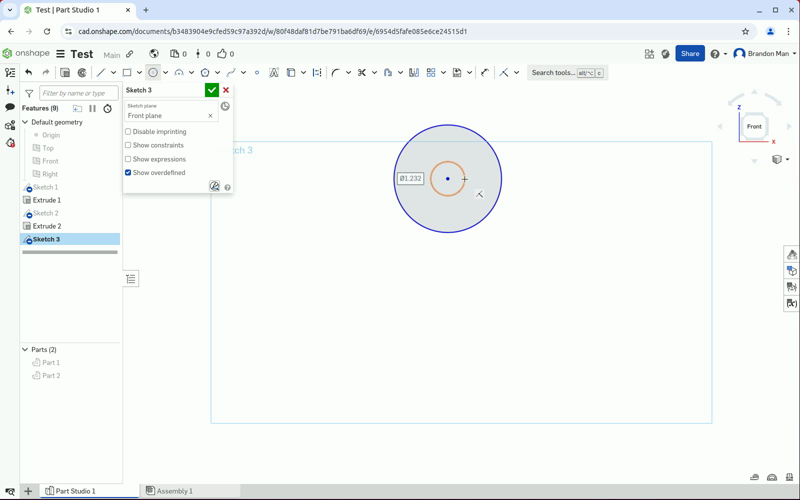
scroll(-6)
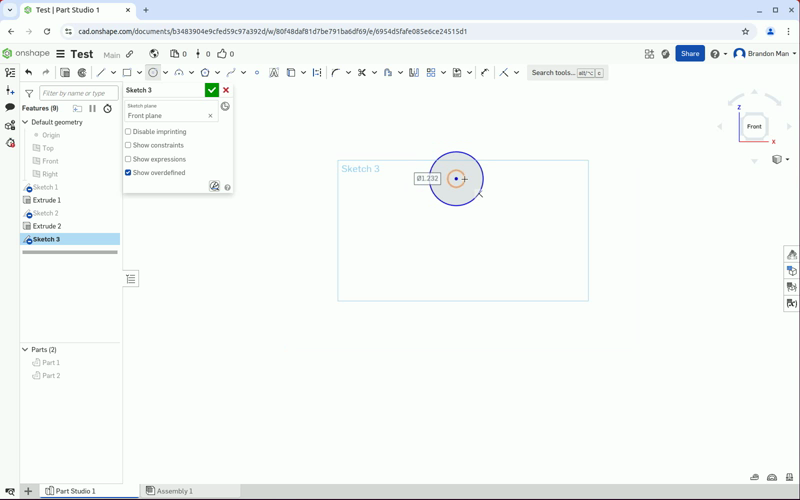
scroll(-6)
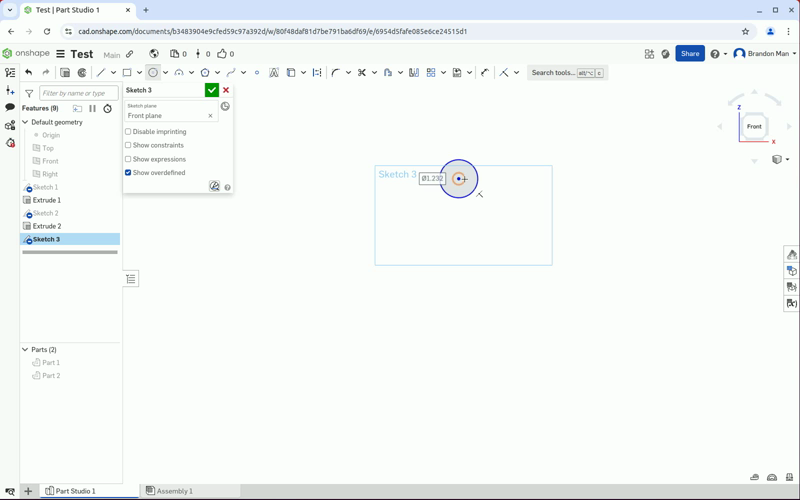
scroll(-6)
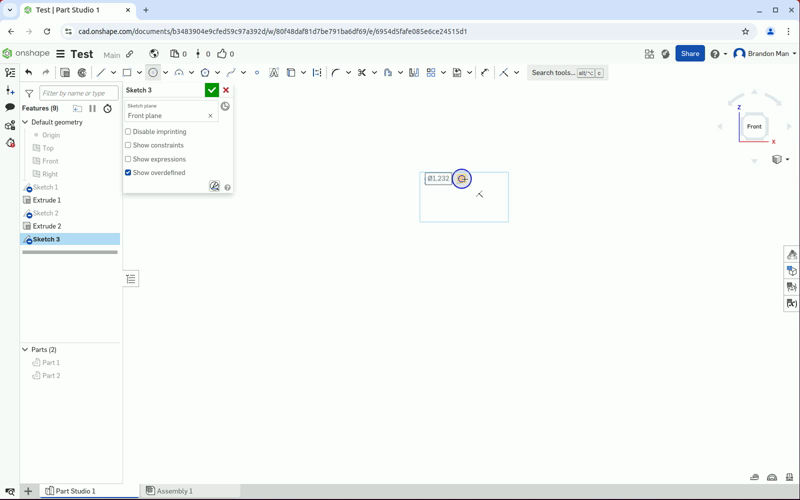
key(esc)
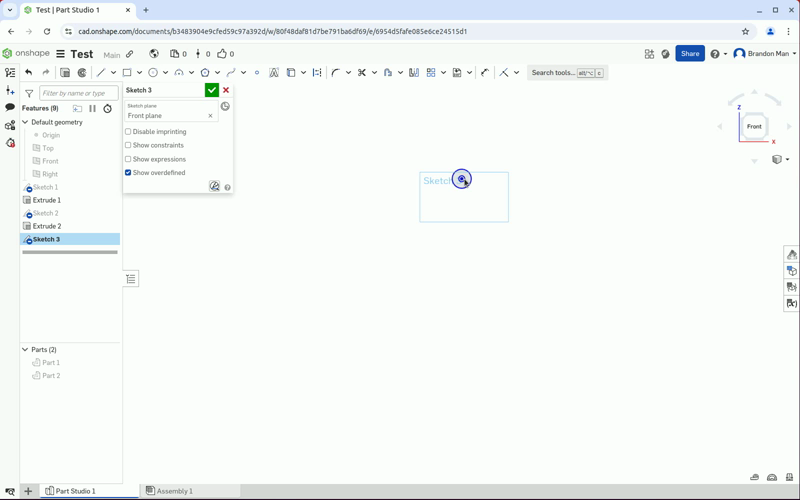
mouse_move(456, 177)
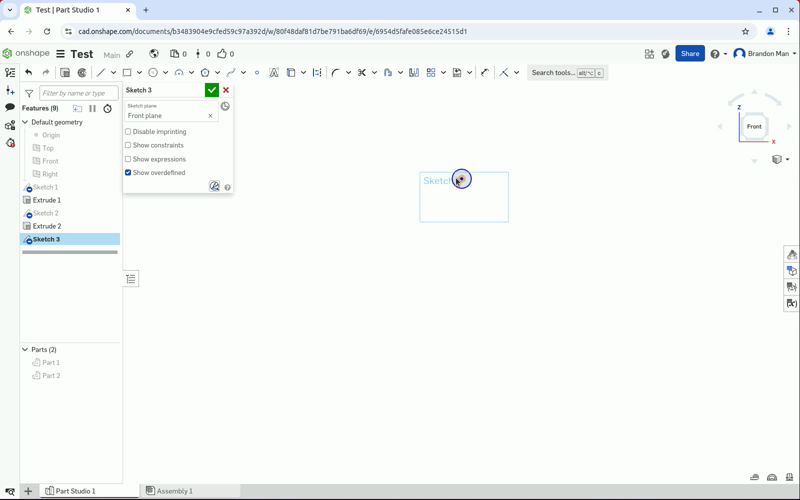
scroll(6)
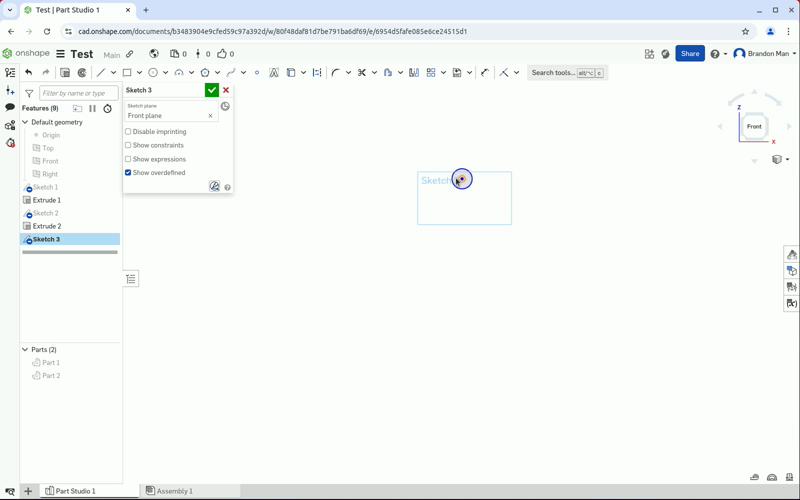
scroll(6)
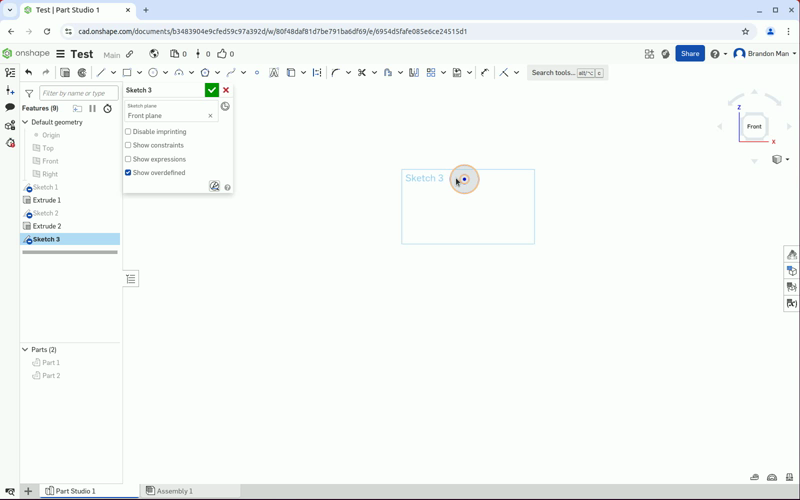
scroll(6)
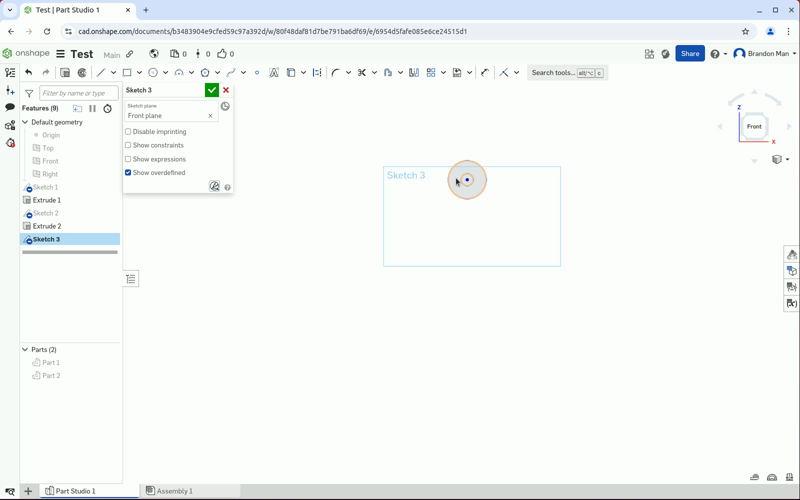
scroll(6)
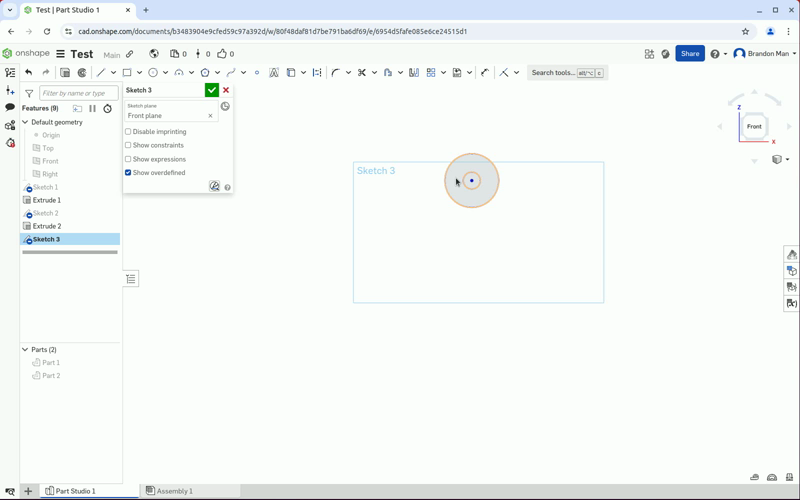
scroll(6)
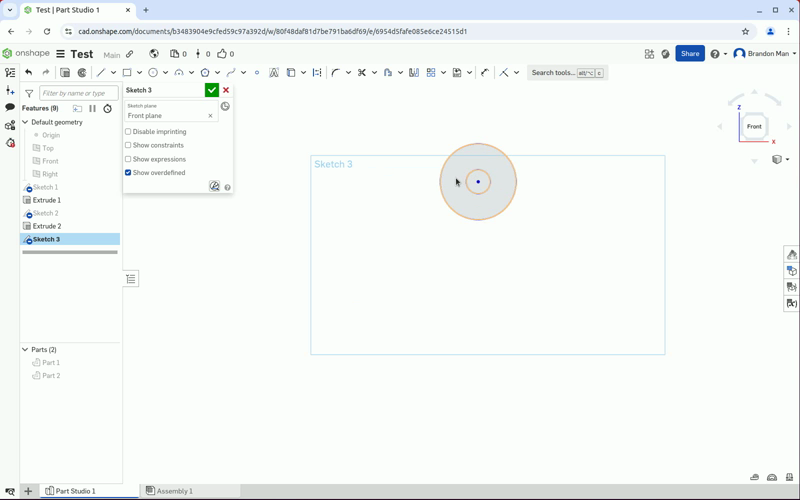
scroll(6)
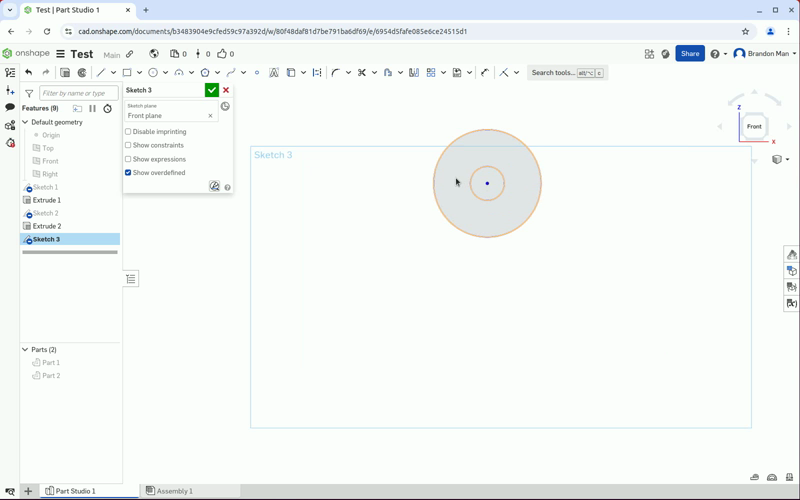
scroll(6)
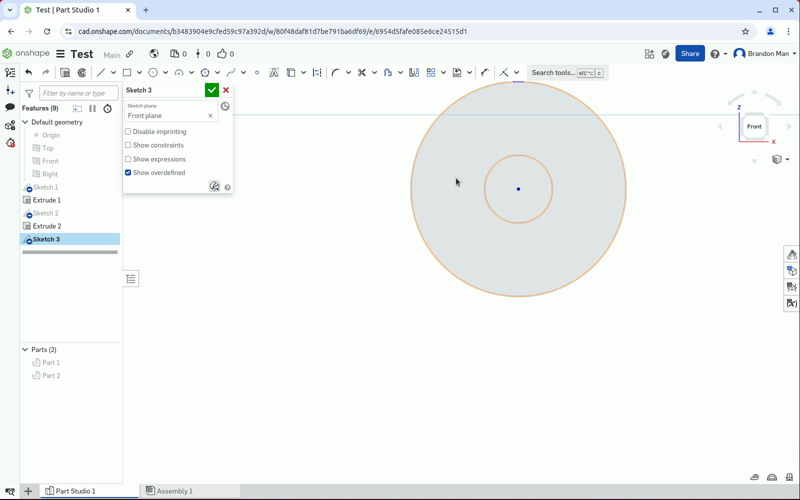
click(456, 177)
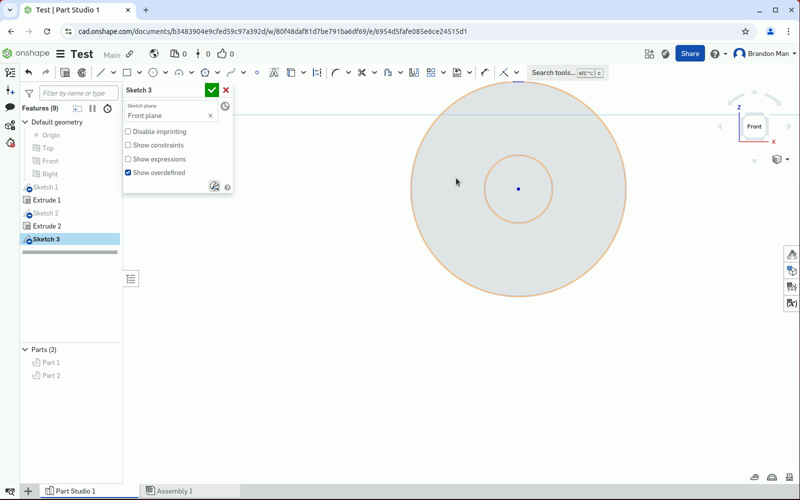
scroll(-6)
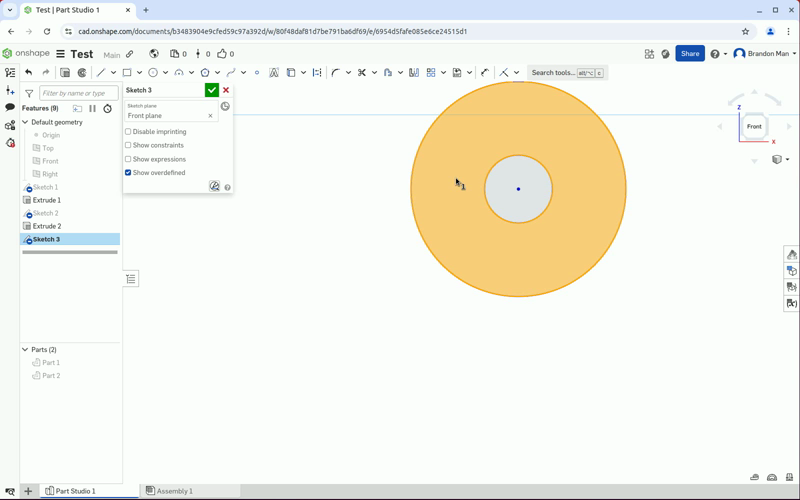
scroll(-6)
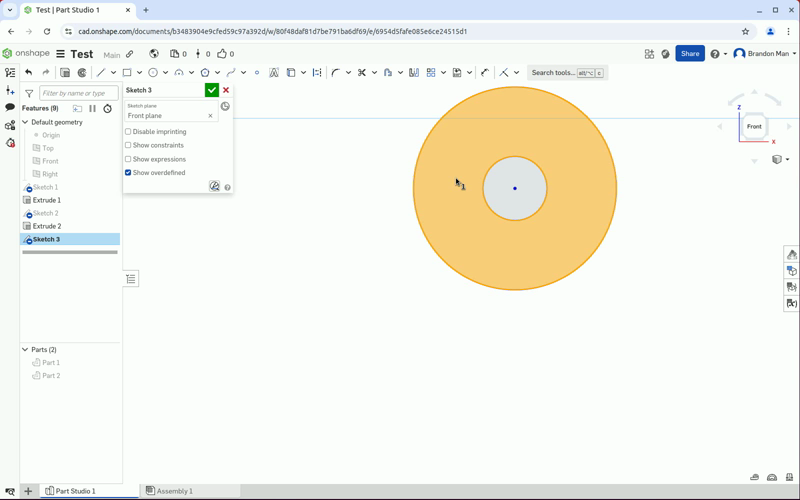
scroll(-6)
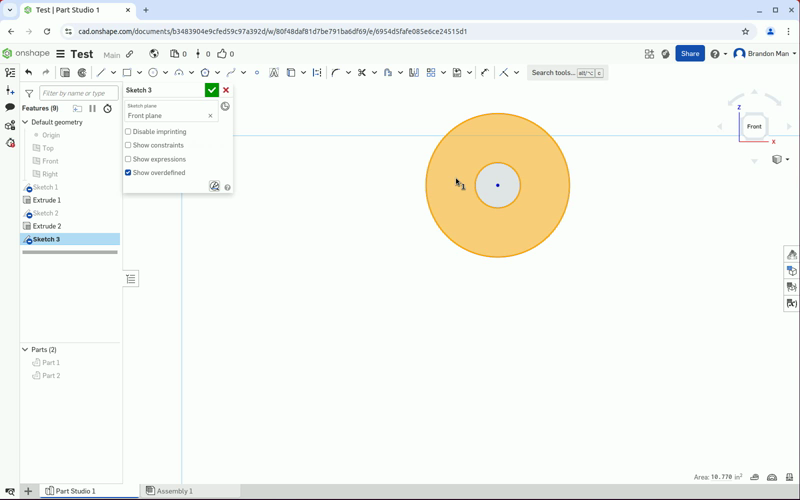
scroll(-6)
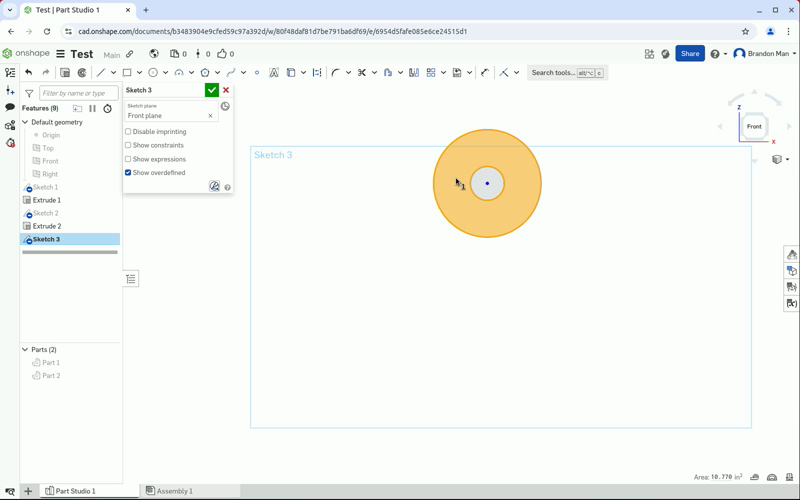
scroll(-6)
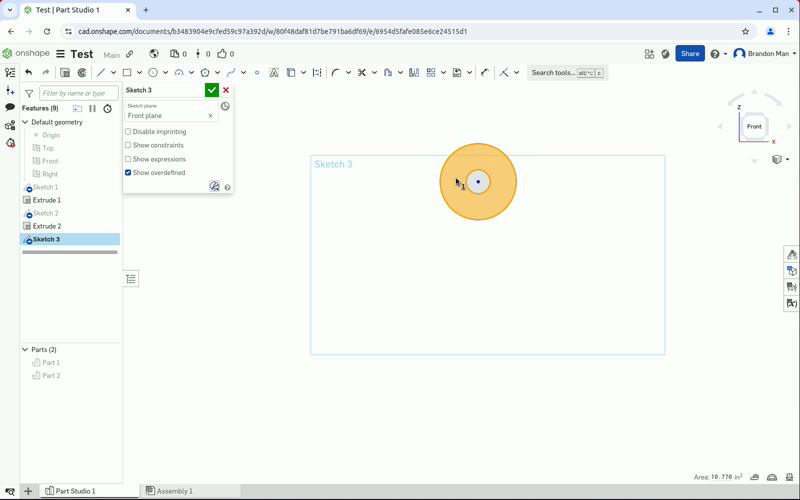
scroll(-6)
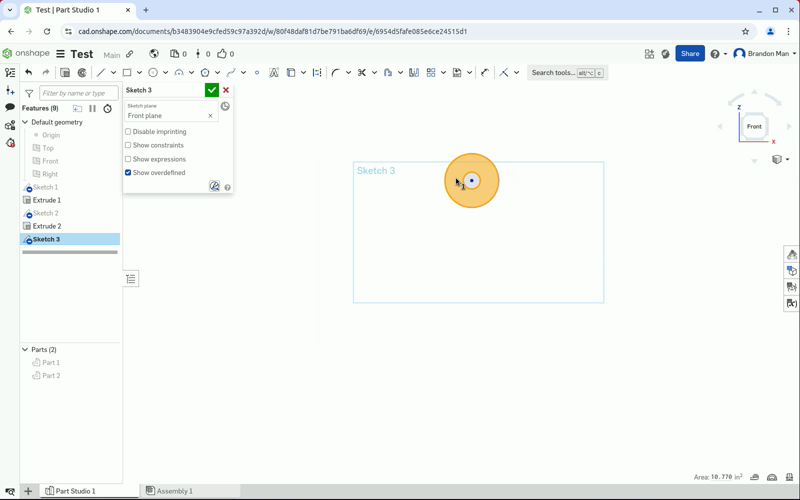
scroll(-6)
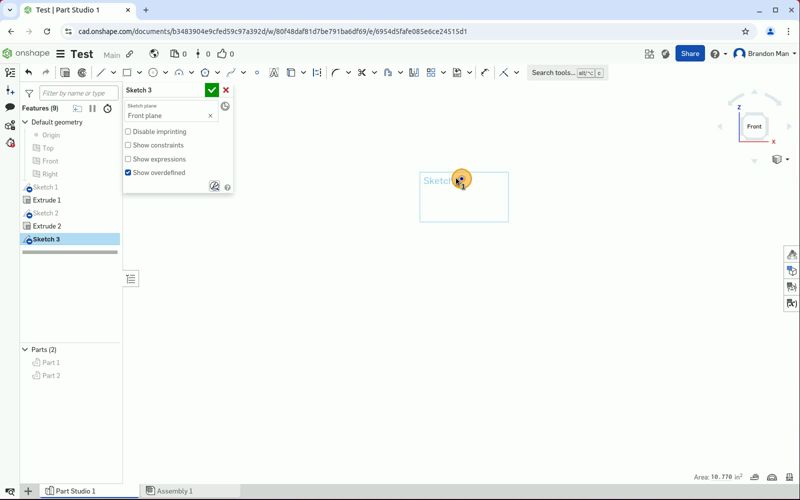
mouse_move(73, 352)
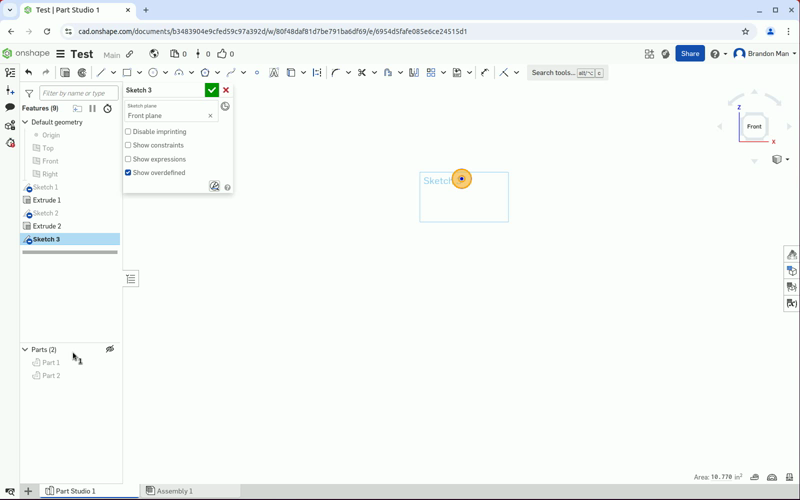
key(shift+y)
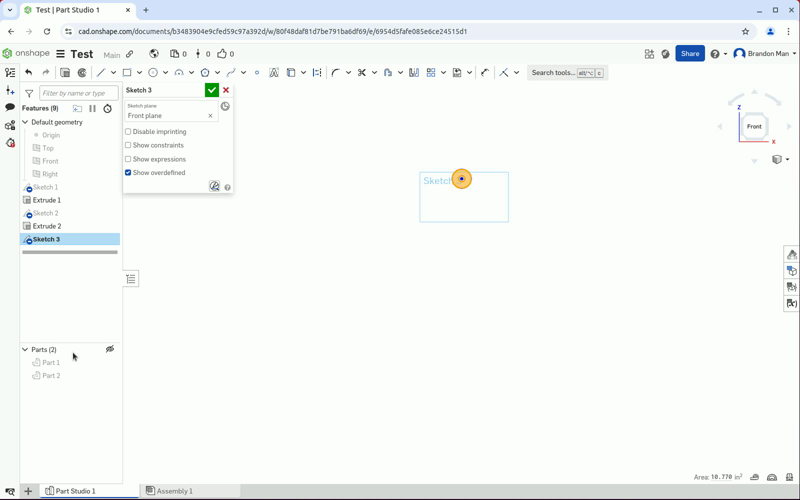
key(shift+e)
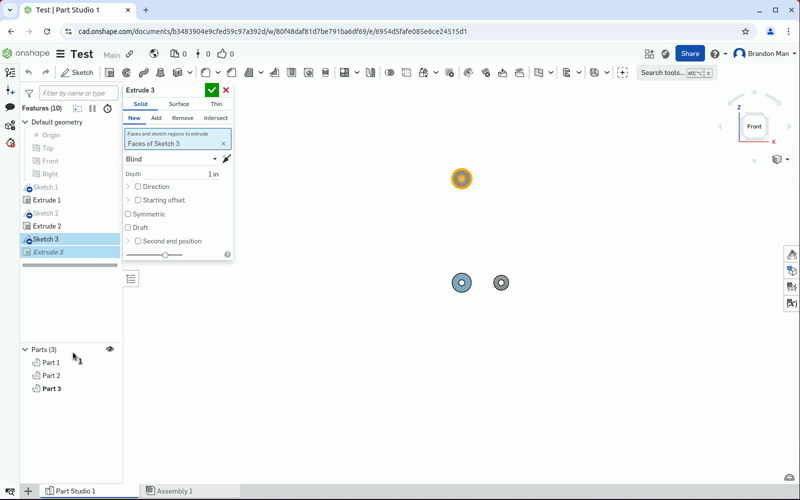
mouse_move(143, 106)
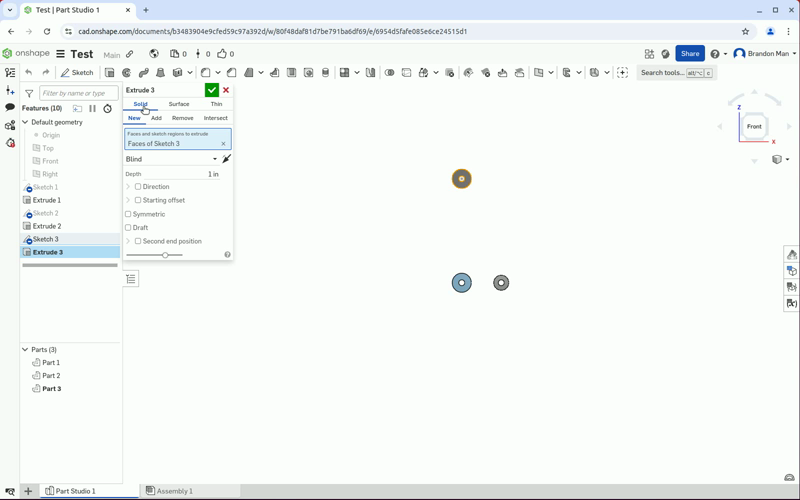
click(143, 106)
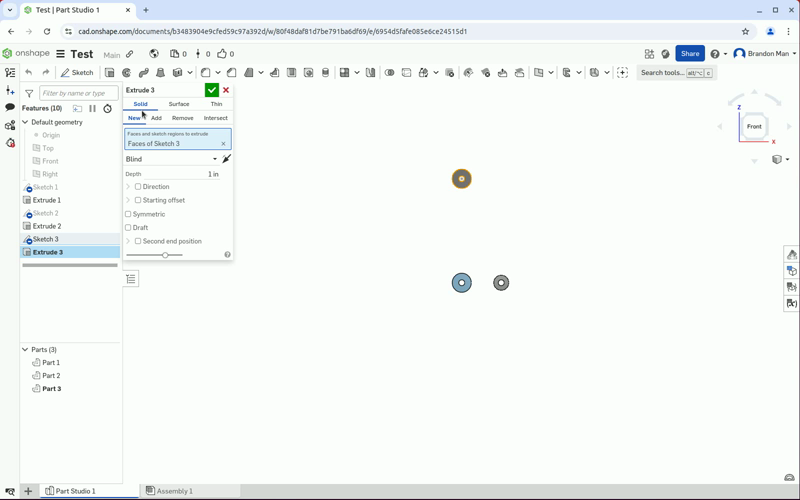
mouse_move(137, 120)
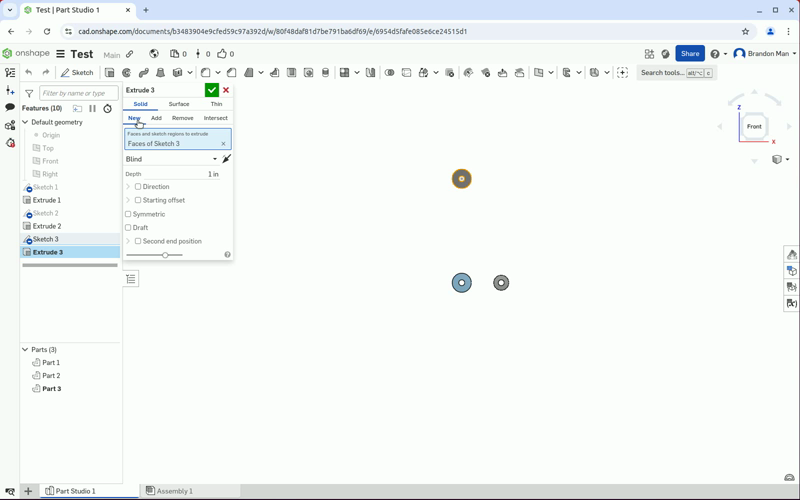
click(137, 120)
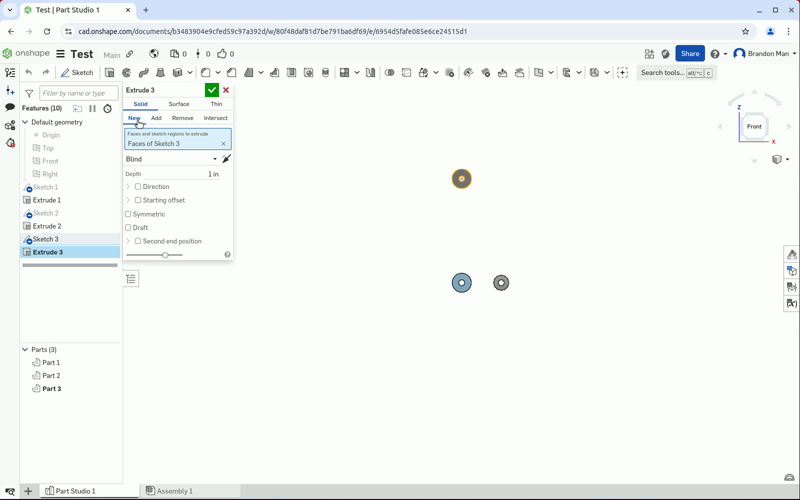
key(tab, 4)
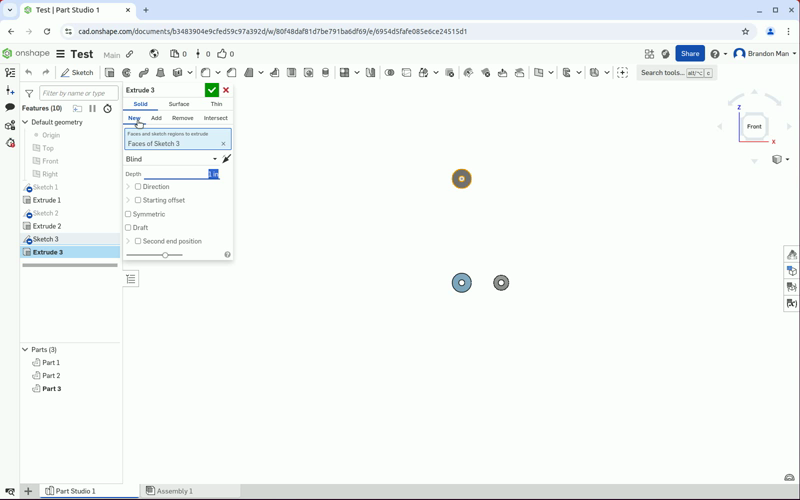
text(0.481)
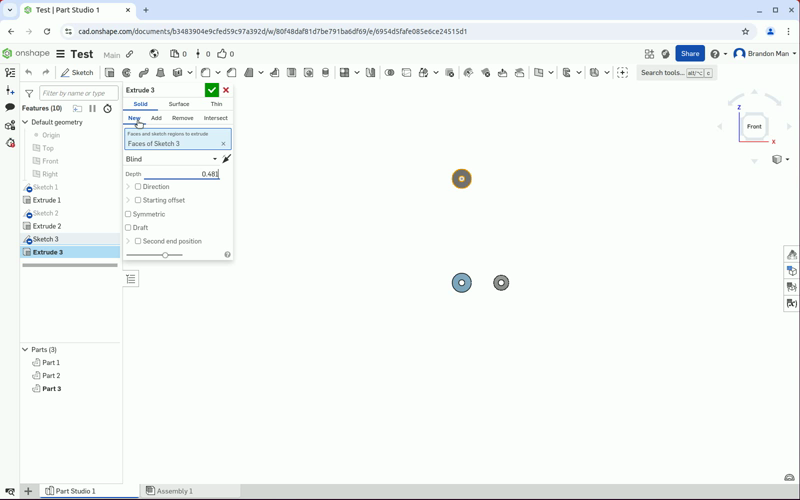
key(enter)
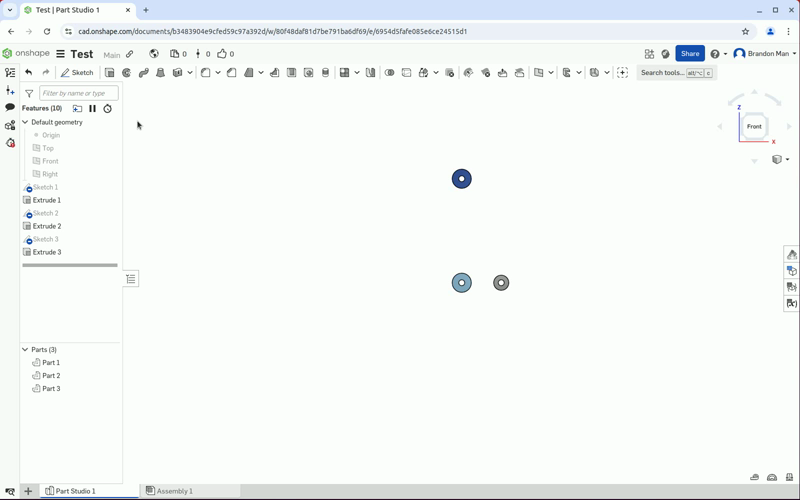
key(shift+h)
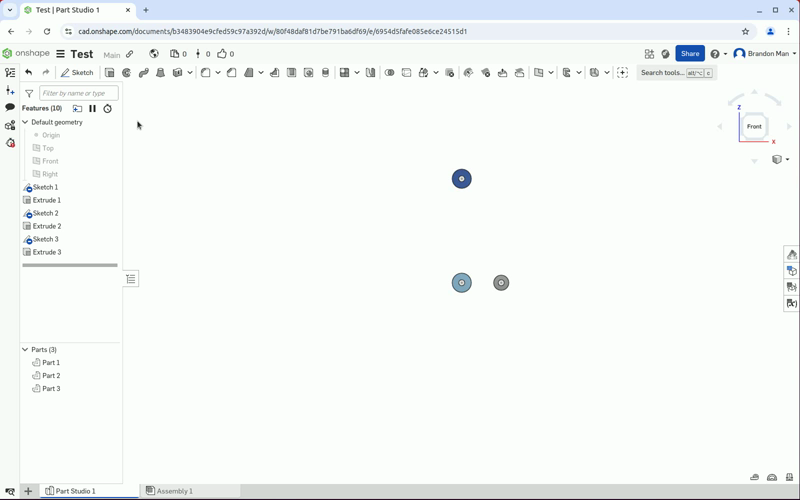
key(shift+h)
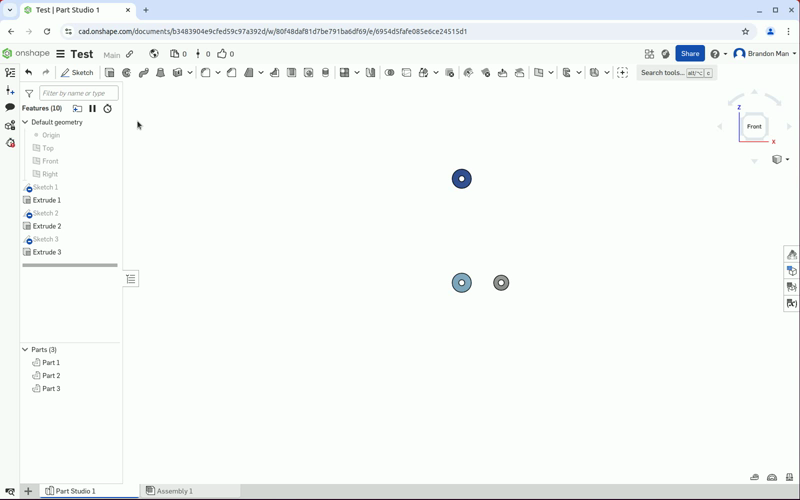
mouse_move(73, 189)
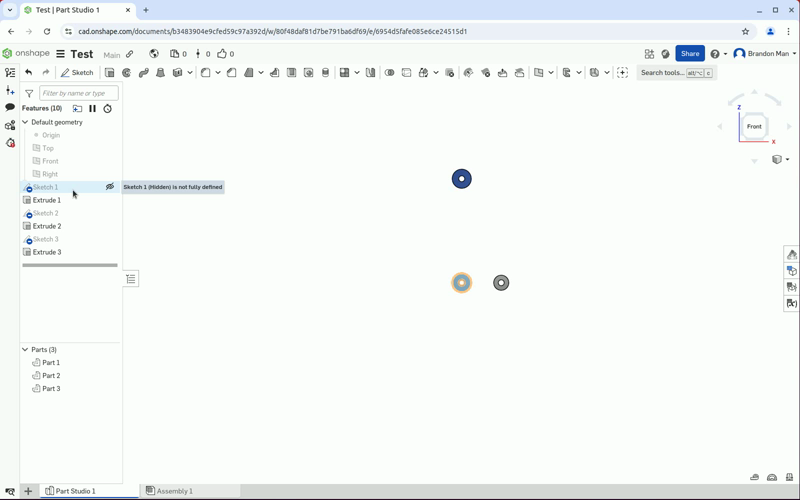
click(73, 189)
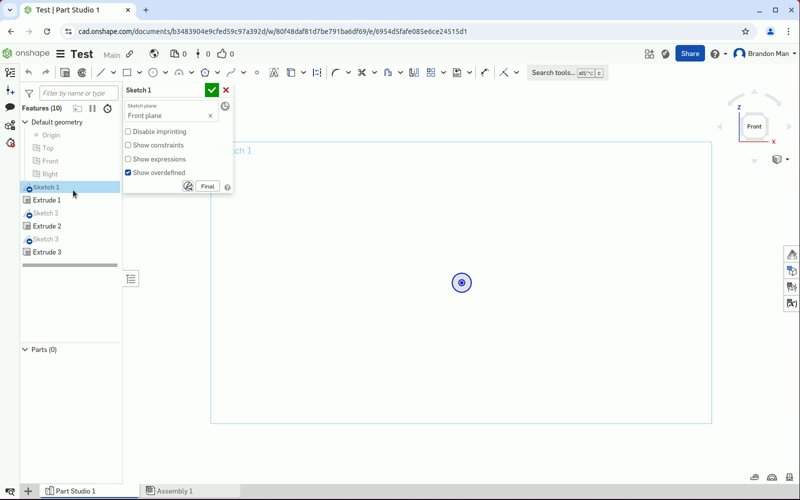
mouse_move(229, 92)
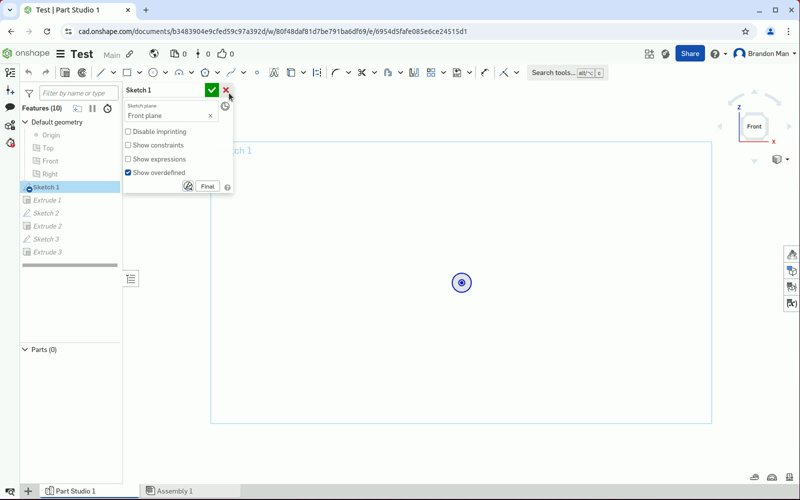
click(229, 92)
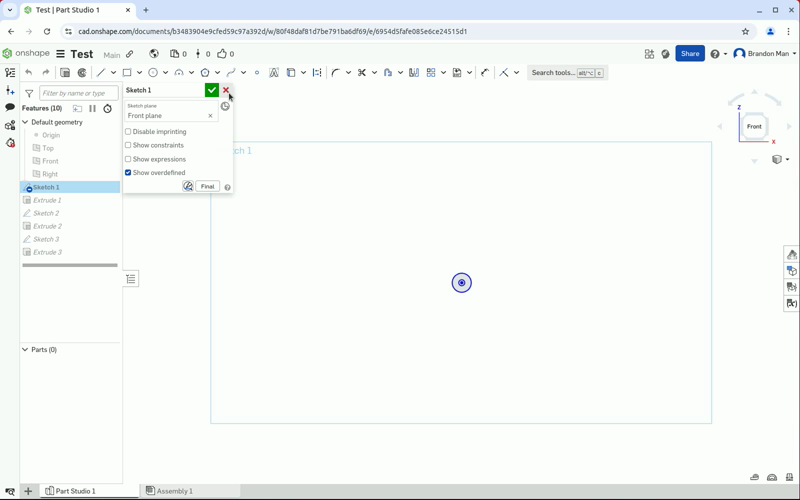
key(shift+s)
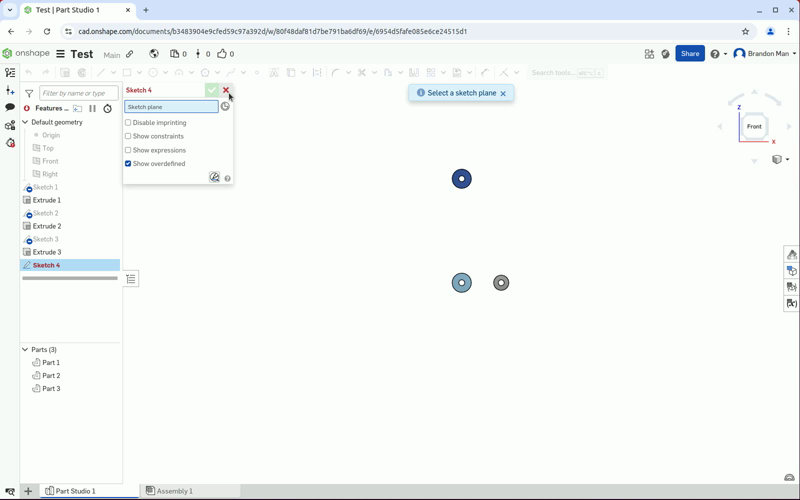
mouse_move(73, 163)
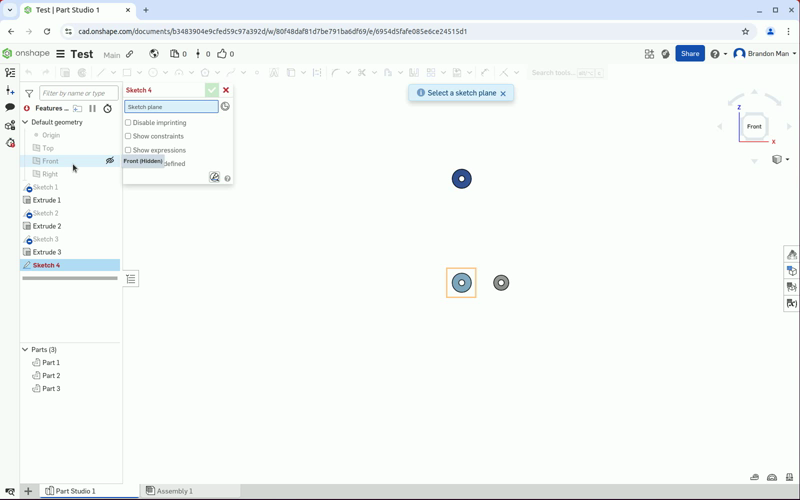
click(73, 163)
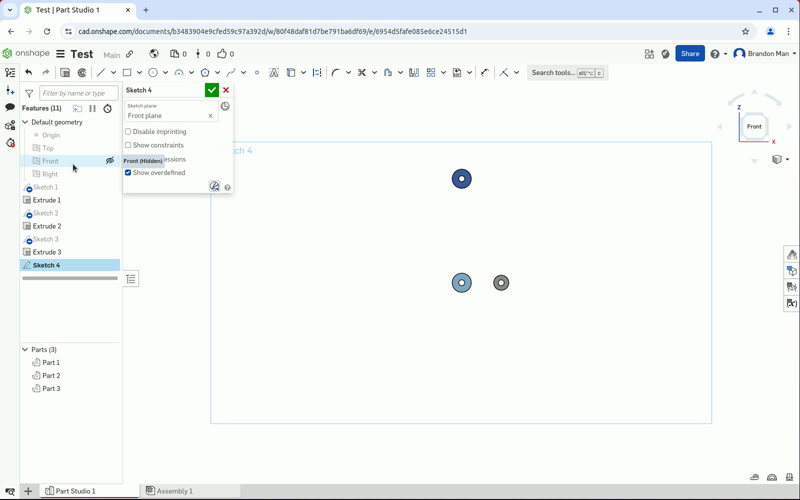
mouse_move(73, 352)
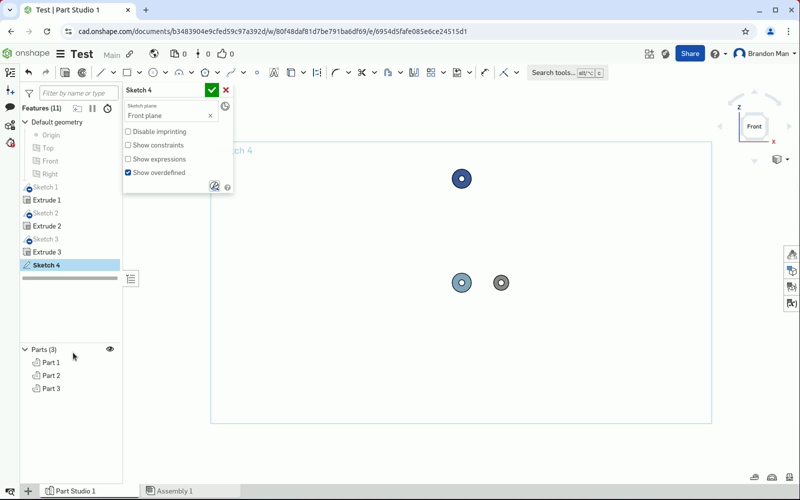
key(y)
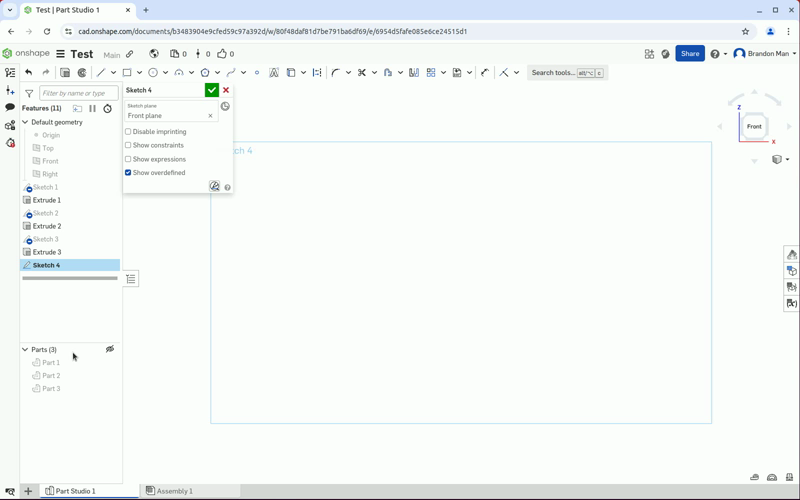
key(l)
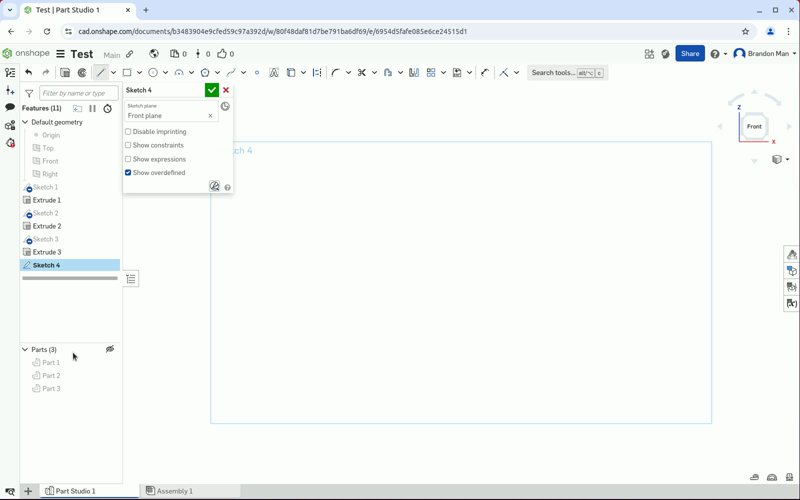
key_down(shift)
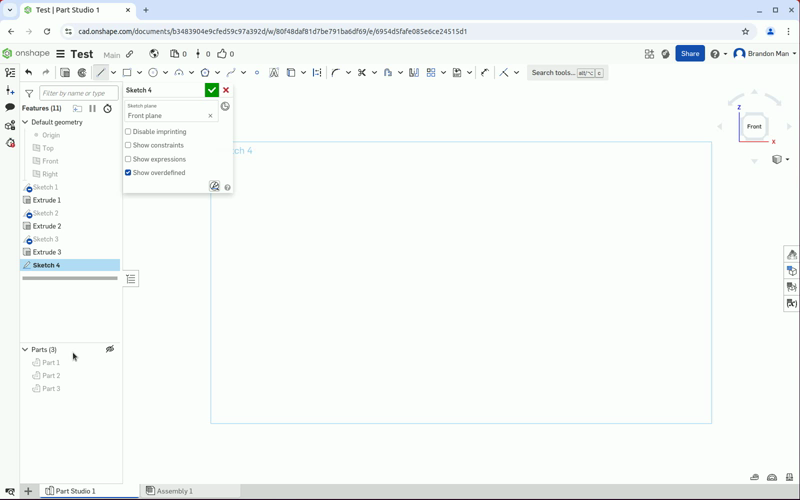
mouse_move(446, 226)
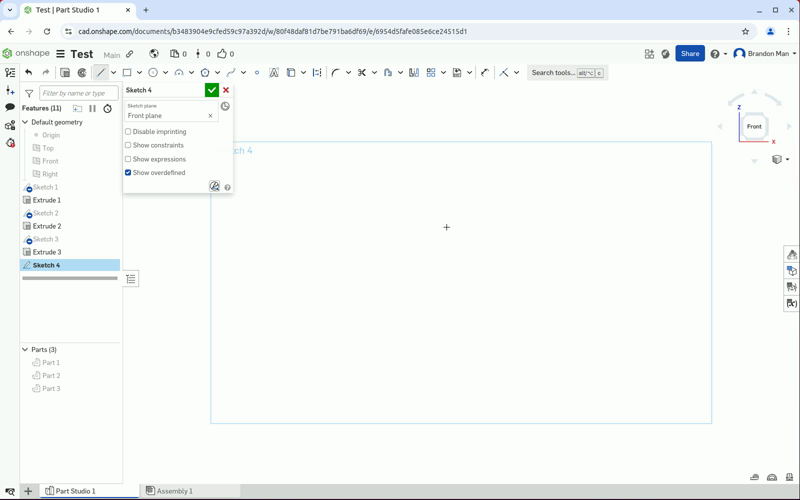
click(446, 226)
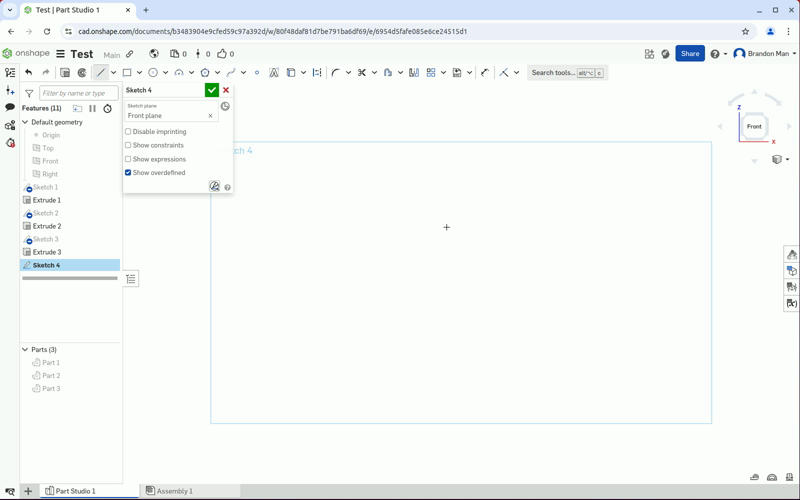
key_up(shift)
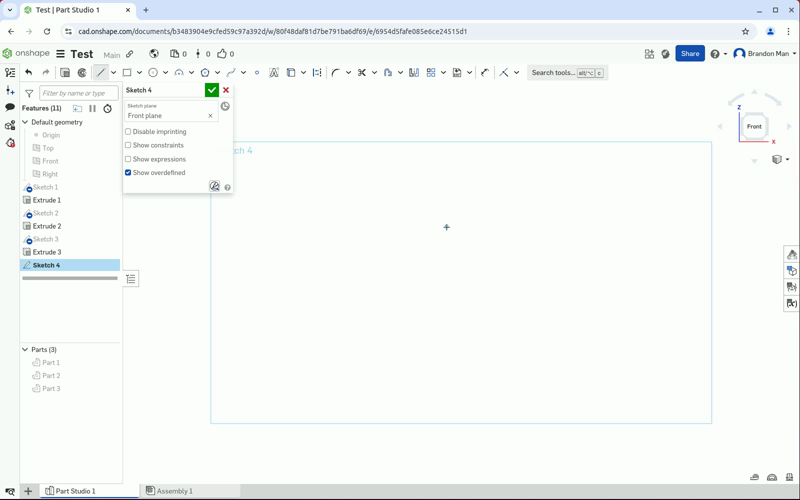
key_down(shift)
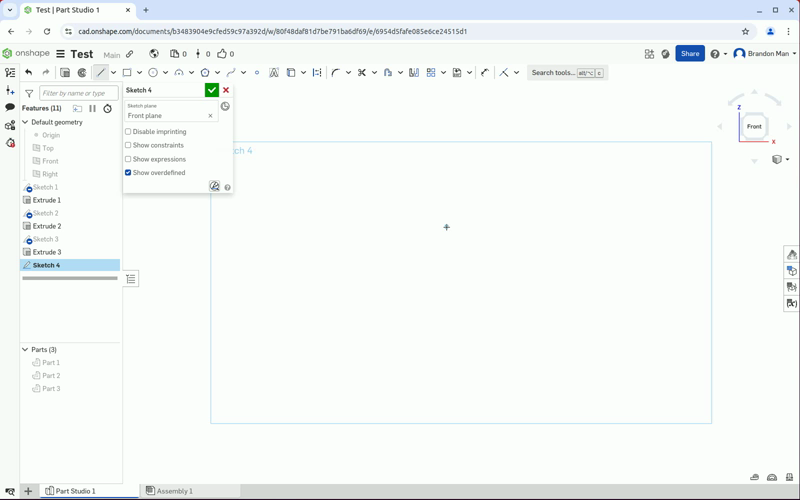
mouse_move(476, 226)
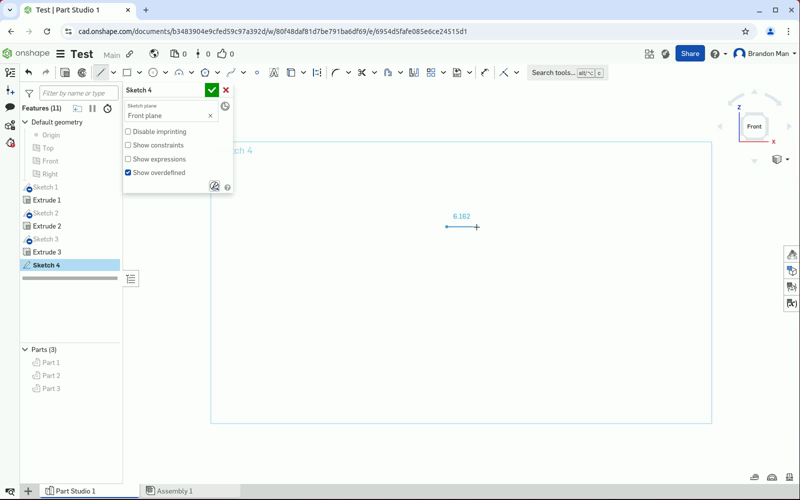
mouse_move(452, 284)
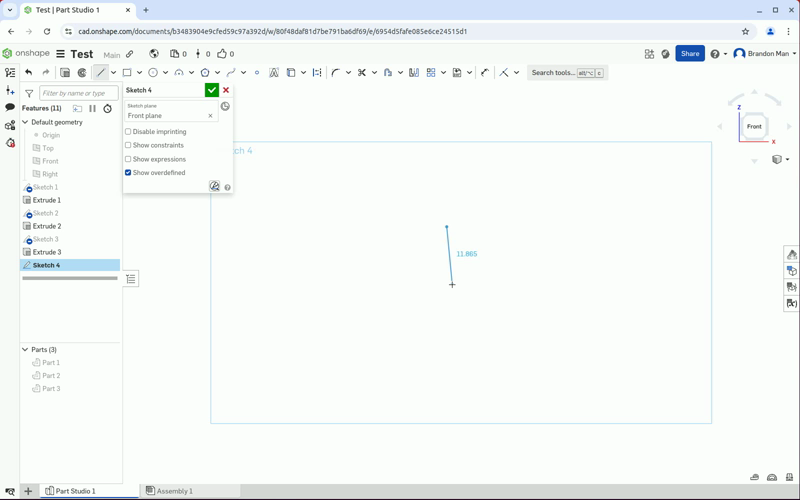
click(452, 284)
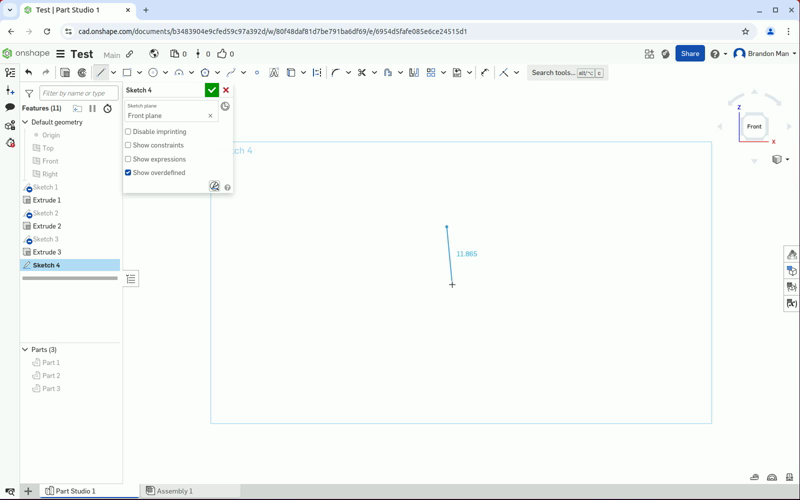
key_up(shift)
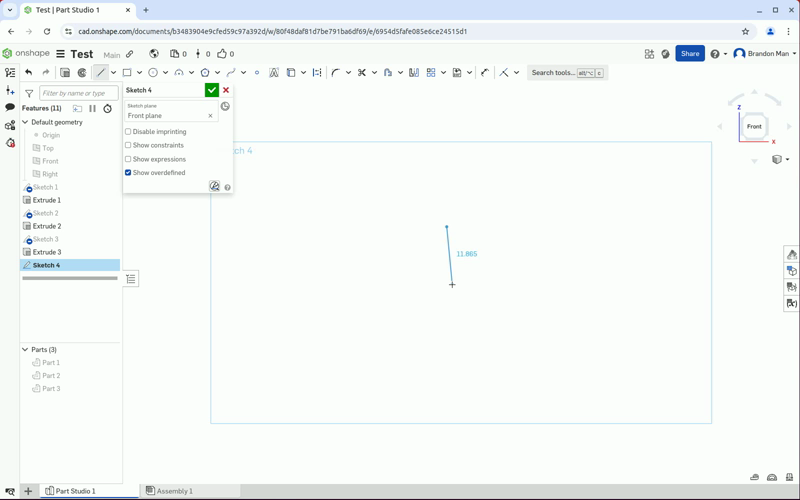
key(esc)
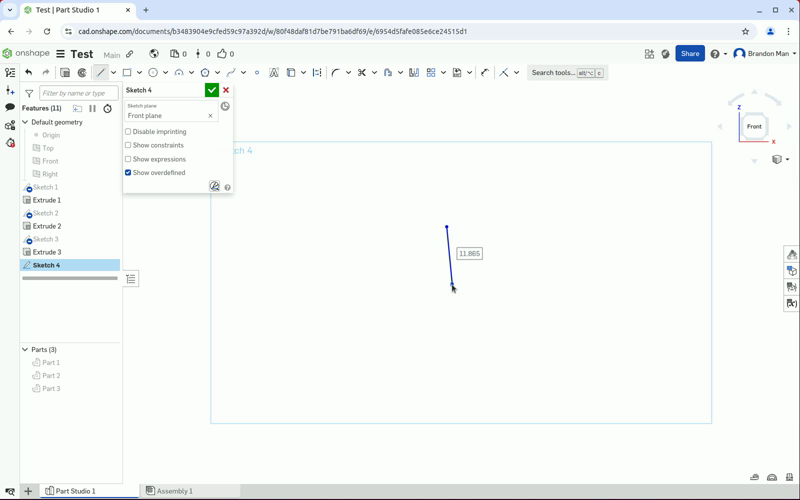
key(a)
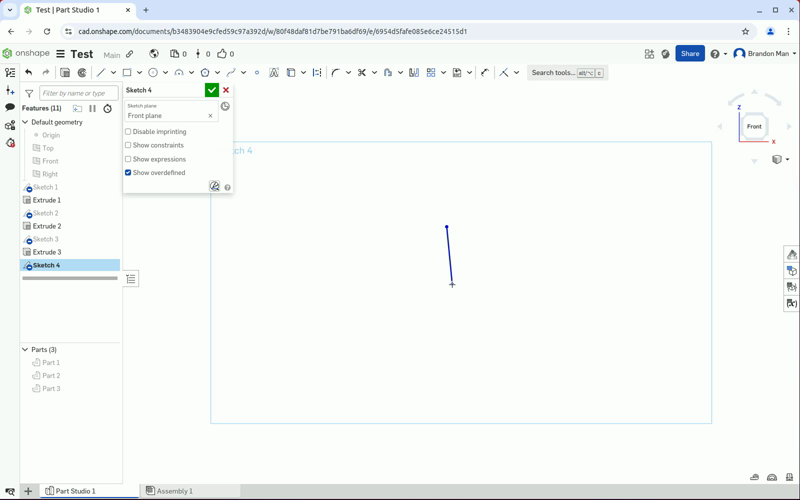
mouse_move(452, 284)
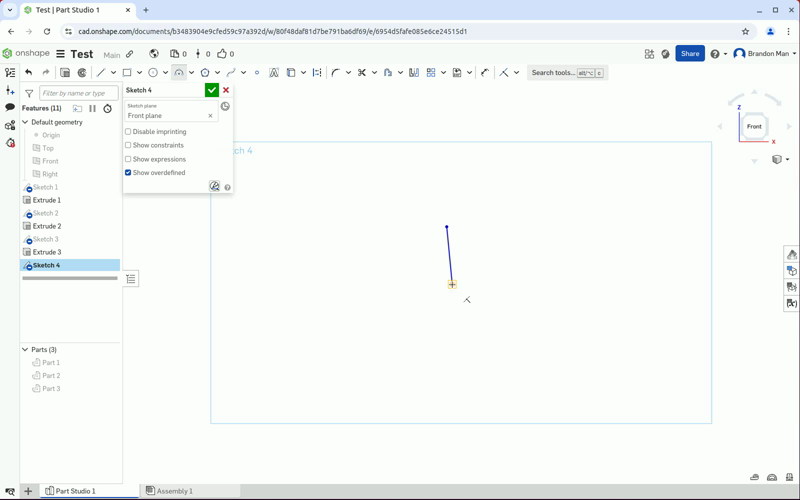
click(452, 284)
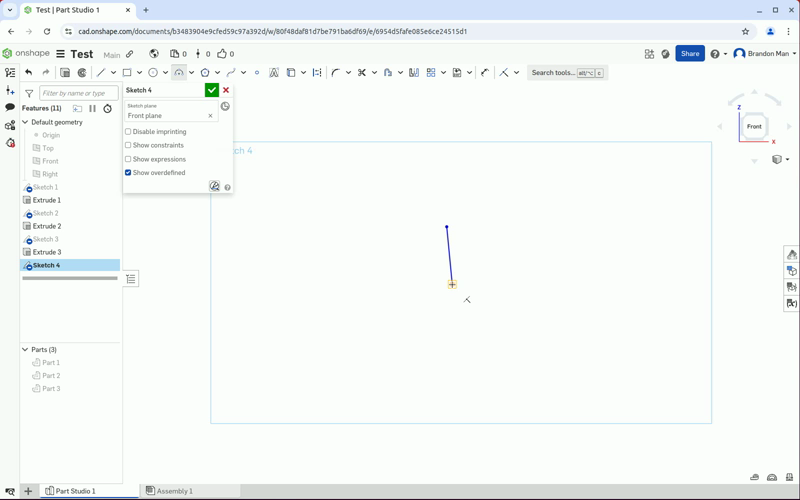
key_down(shift)
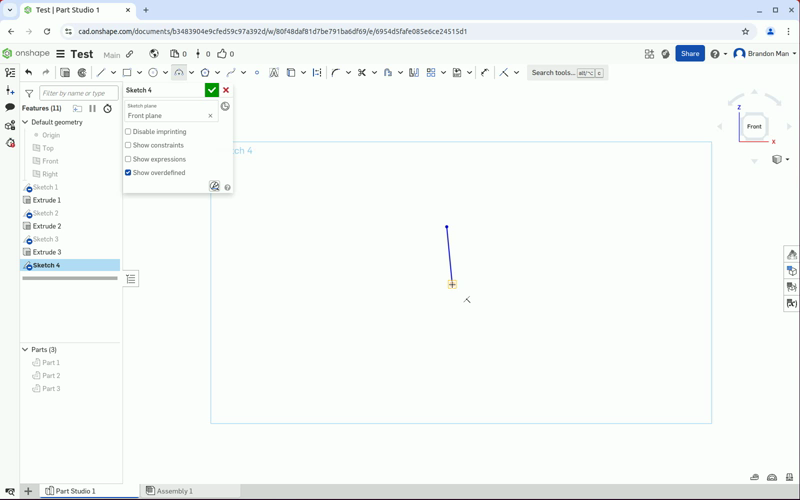
mouse_move(461, 291)
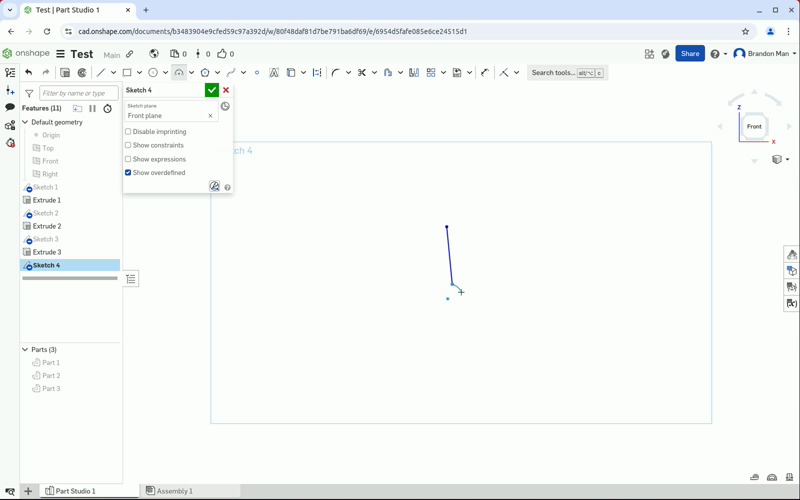
click(461, 291)
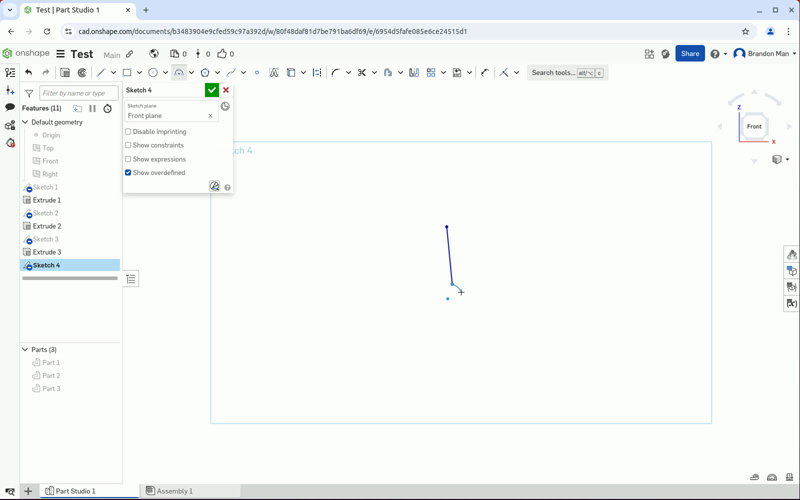
mouse_move(466, 276)
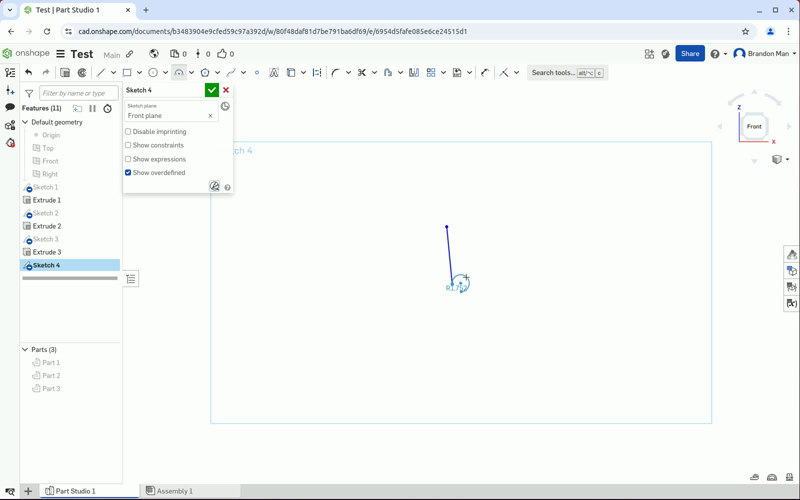
click(466, 276)
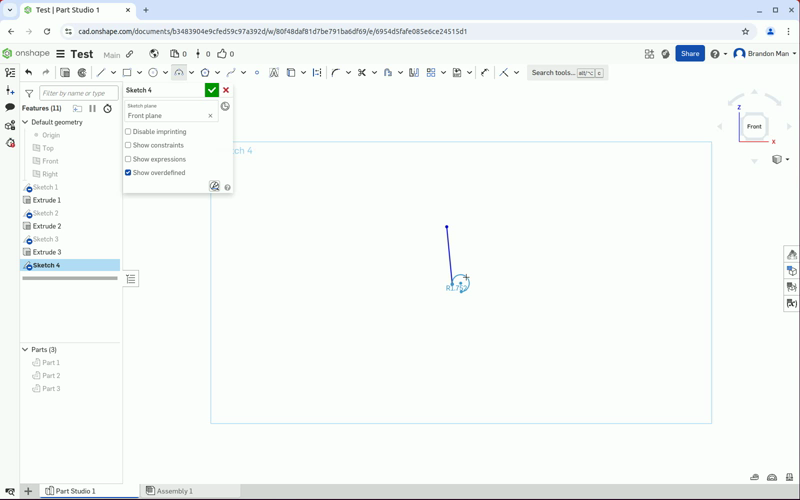
key_up(shift)
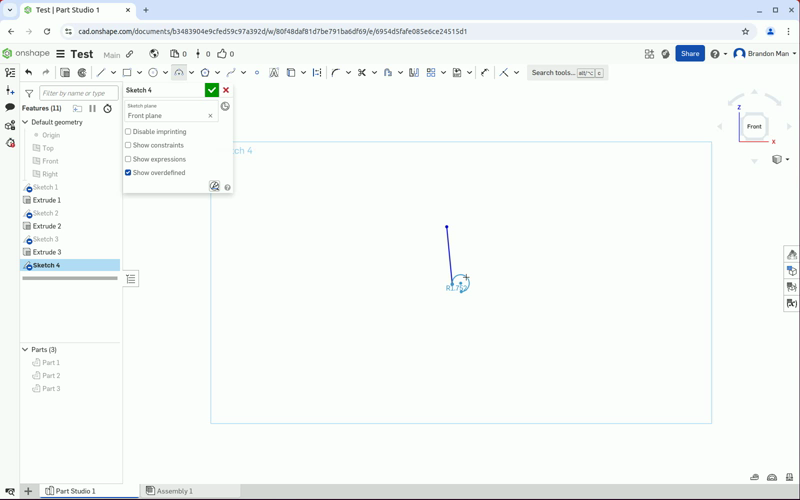
key(esc)
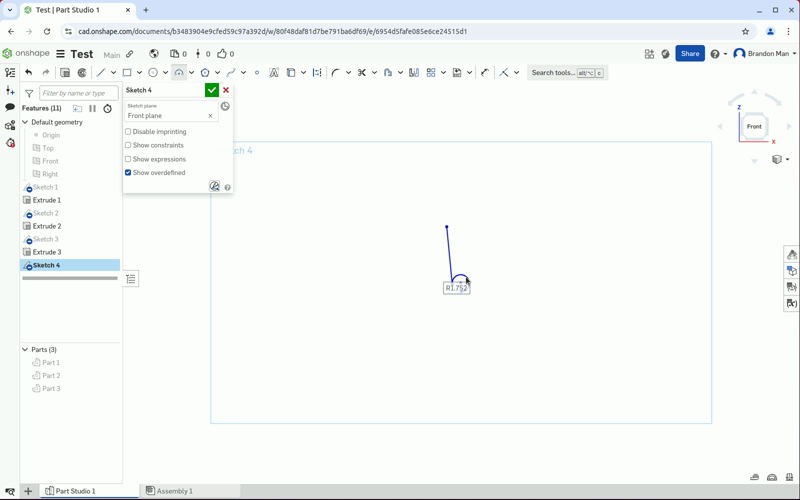
key(l)
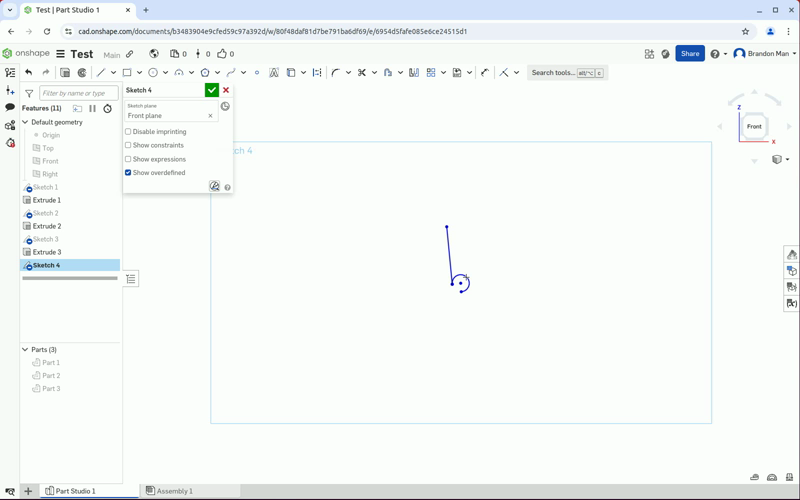
mouse_move(461, 291)
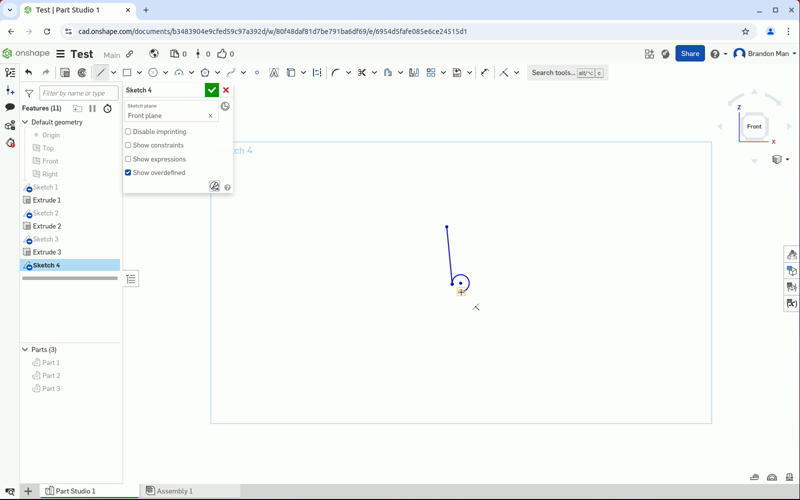
click(461, 291)
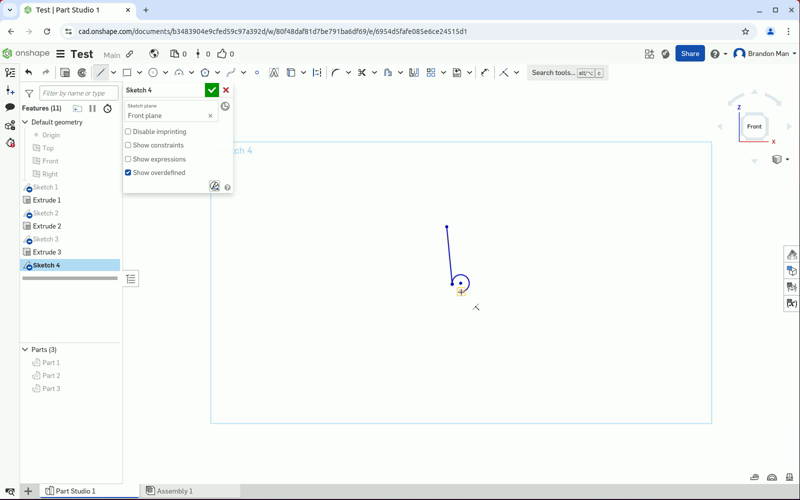
key_down(shift)
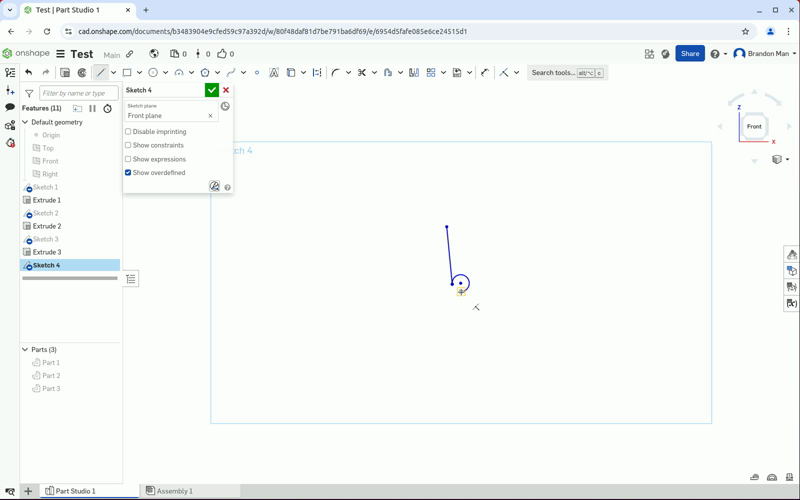
mouse_move(491, 291)
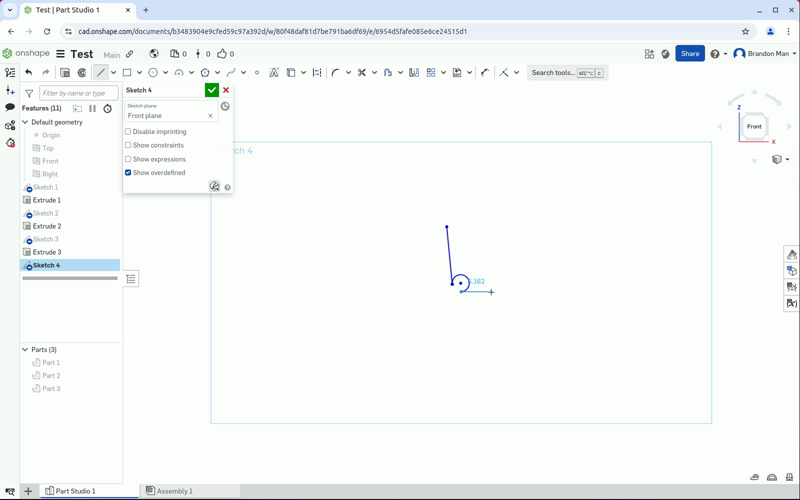
mouse_move(502, 290)
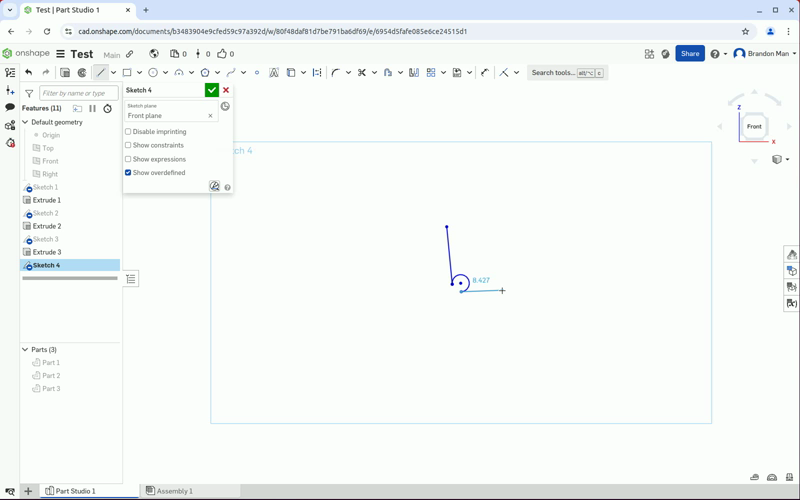
click(502, 290)
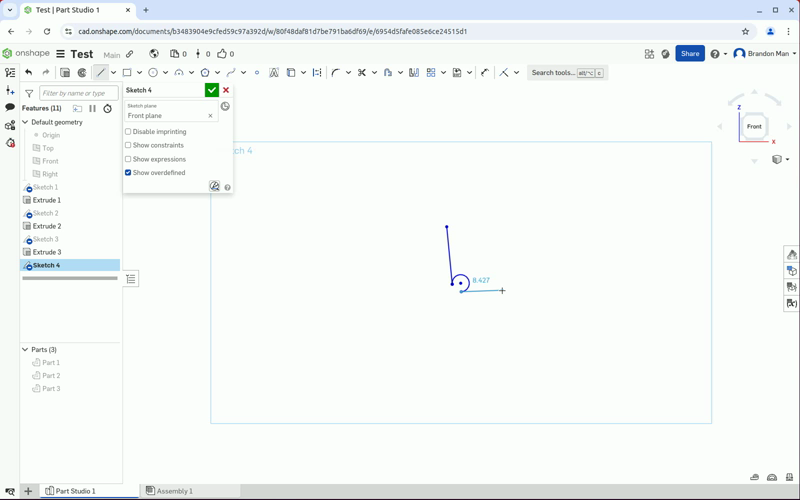
key_up(shift)
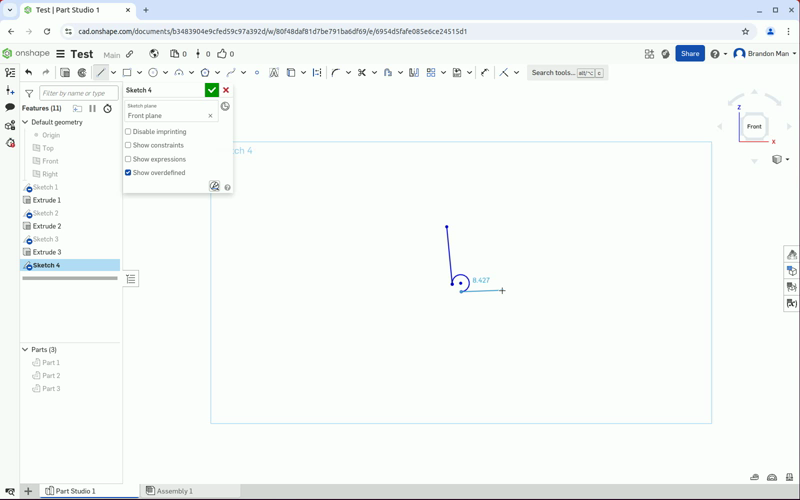
key(esc)
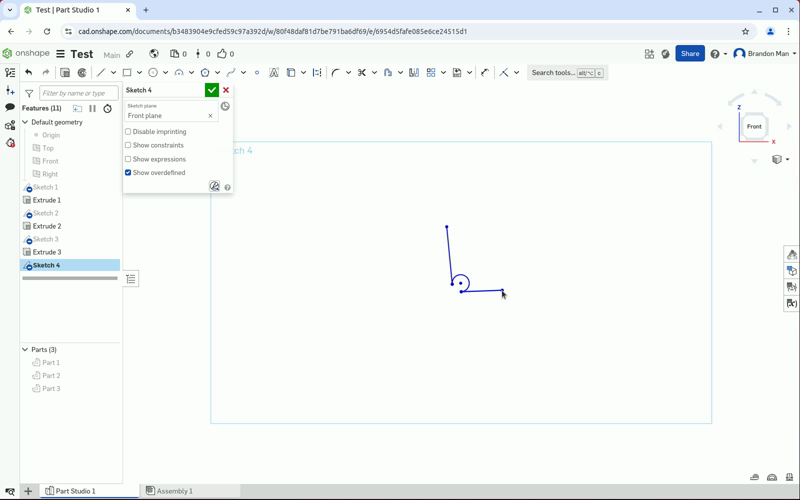
key(a)
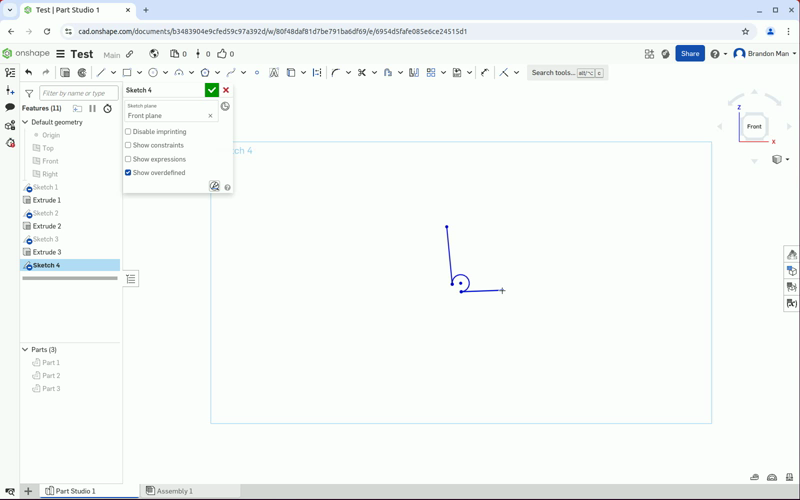
mouse_move(502, 290)
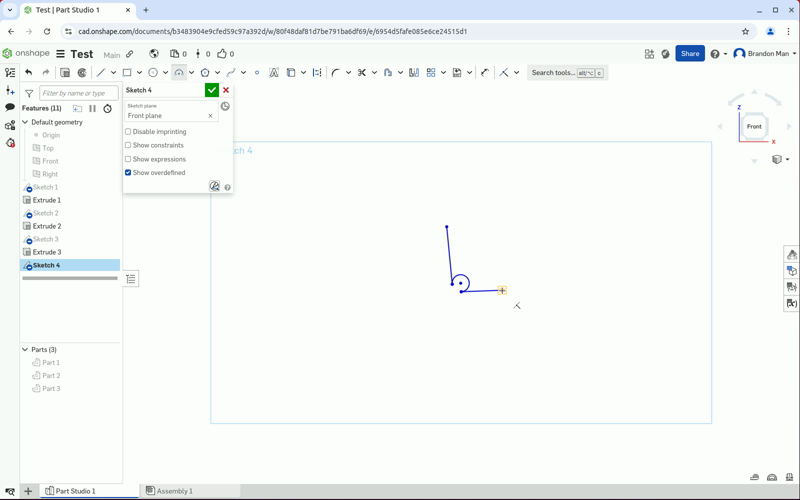
click(502, 290)
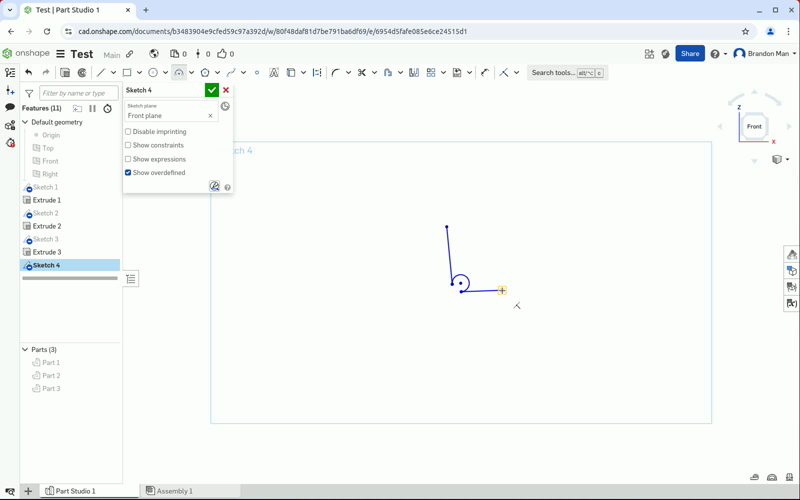
key_down(shift)
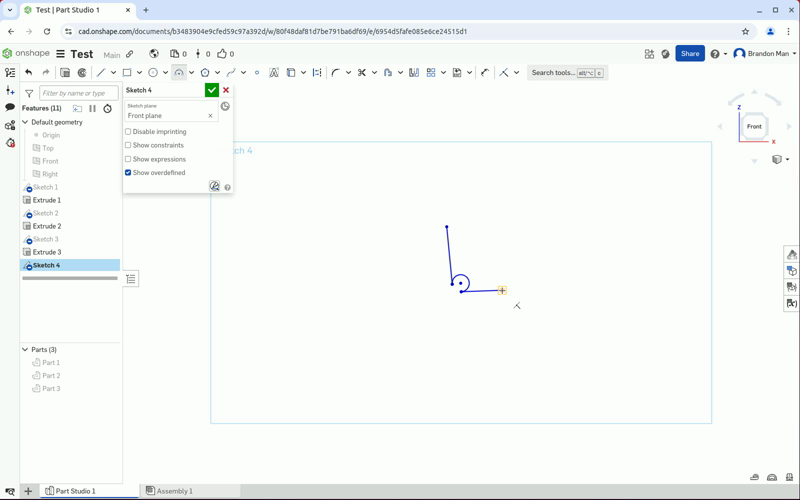
mouse_move(502, 276)
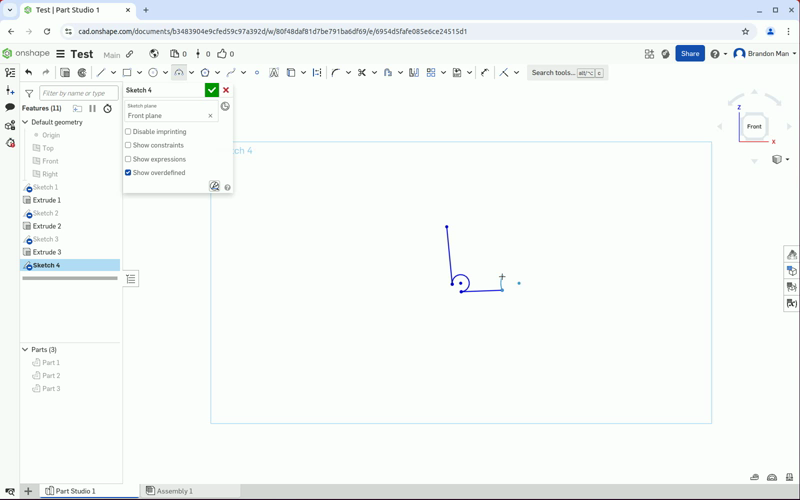
click(502, 276)
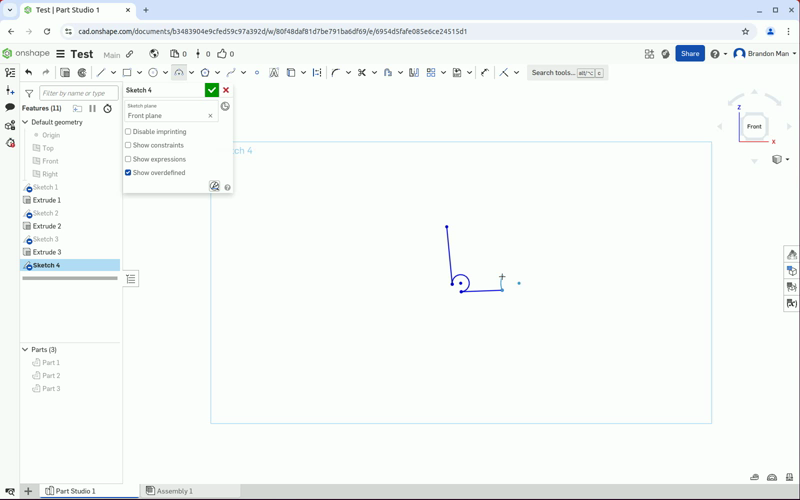
mouse_move(494, 282)
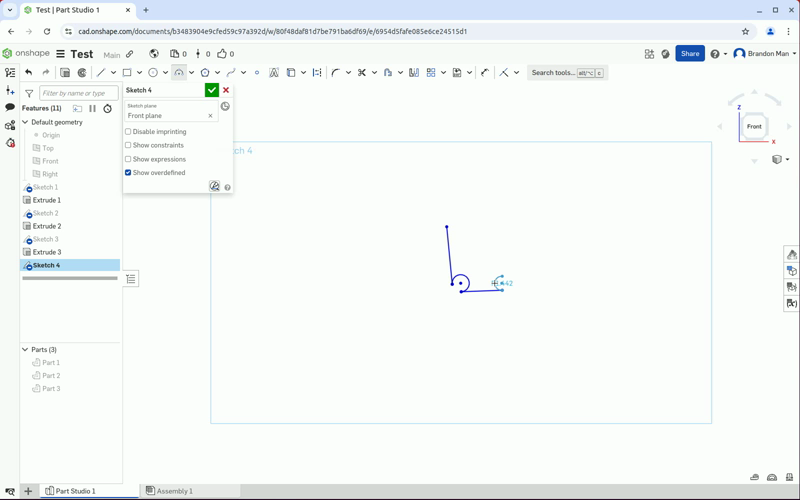
click(494, 282)
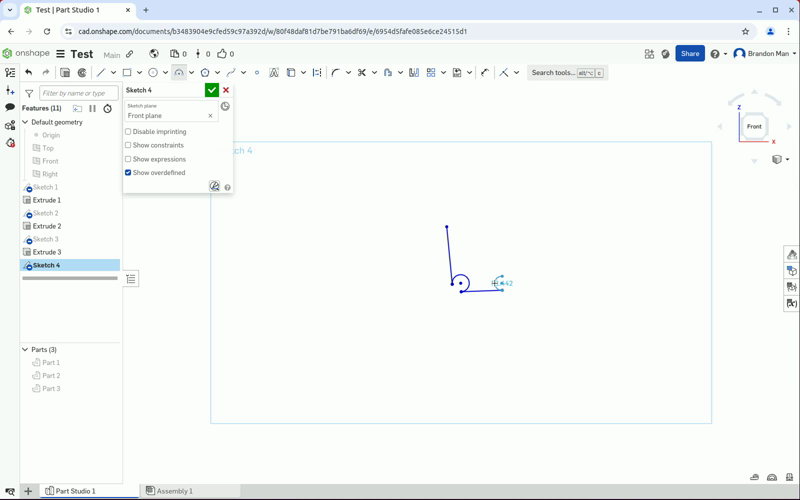
key_up(shift)
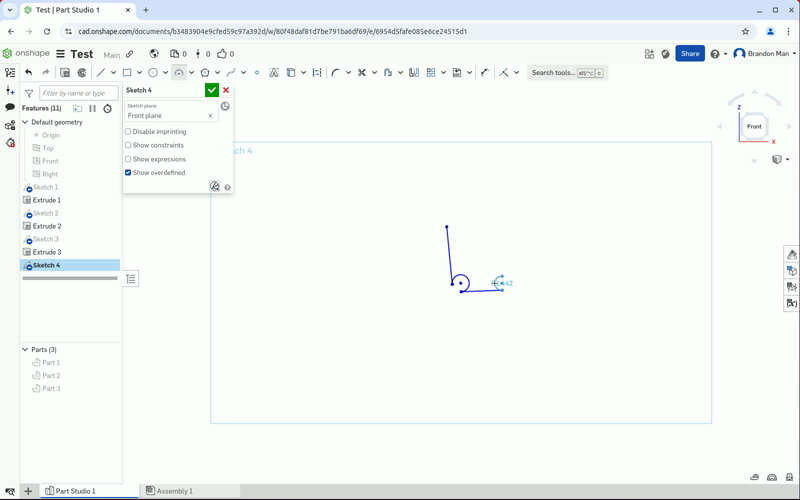
key(esc)
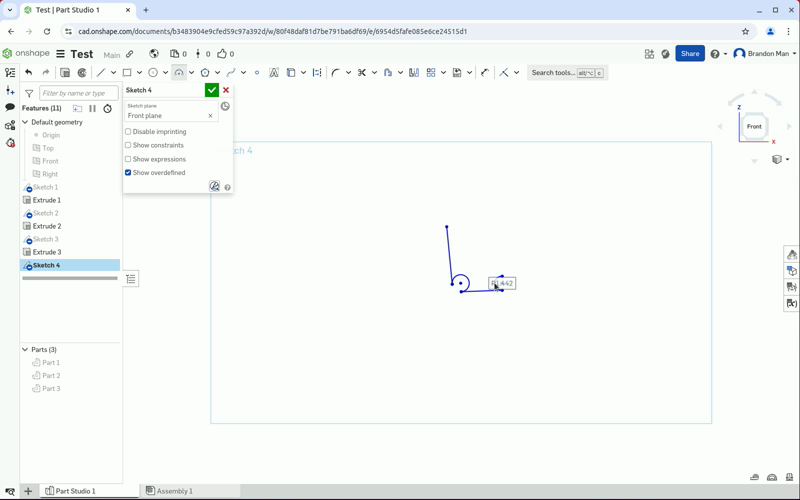
key(l)
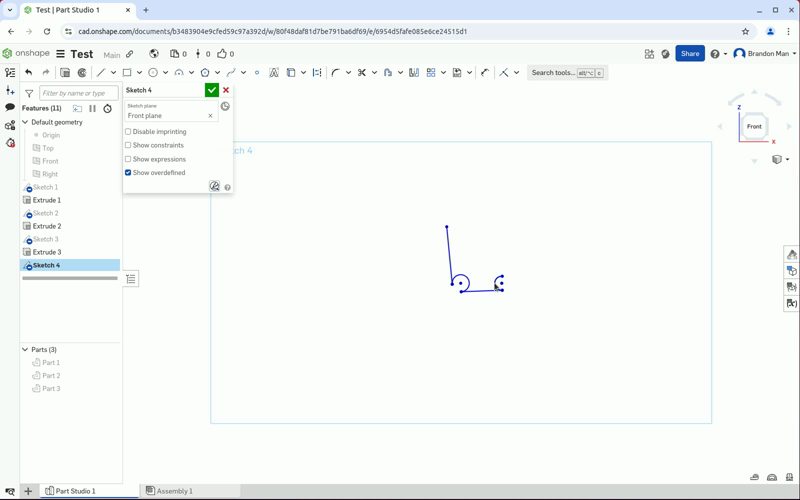
mouse_move(502, 276)
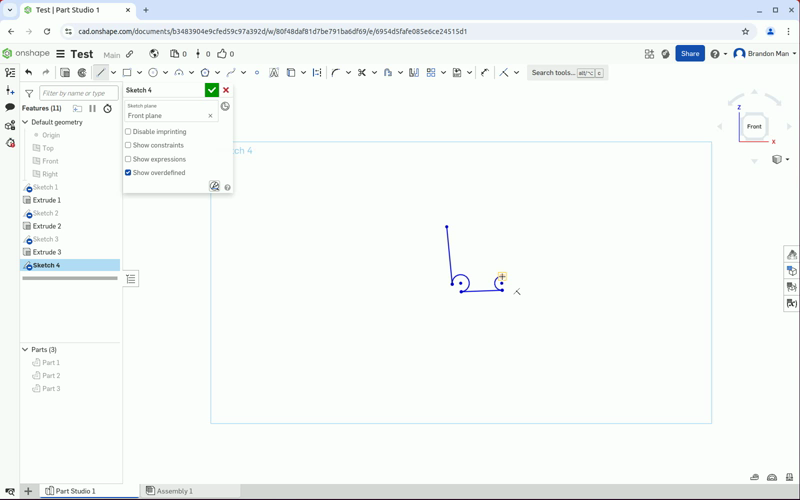
click(502, 276)
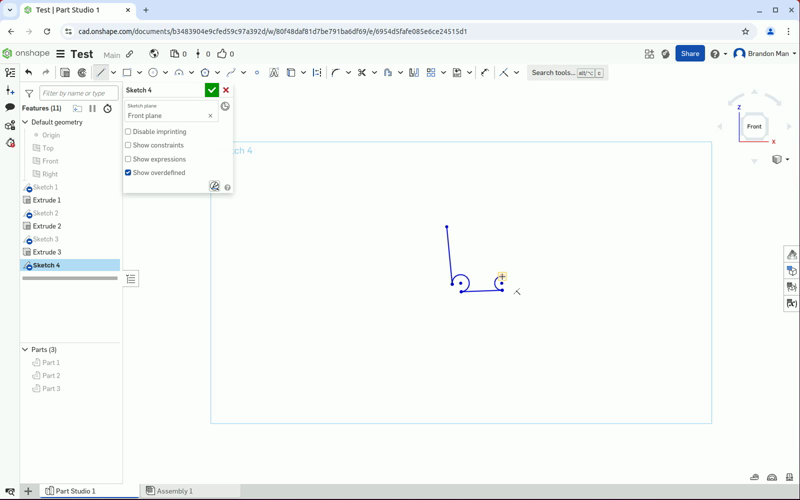
key_down(shift)
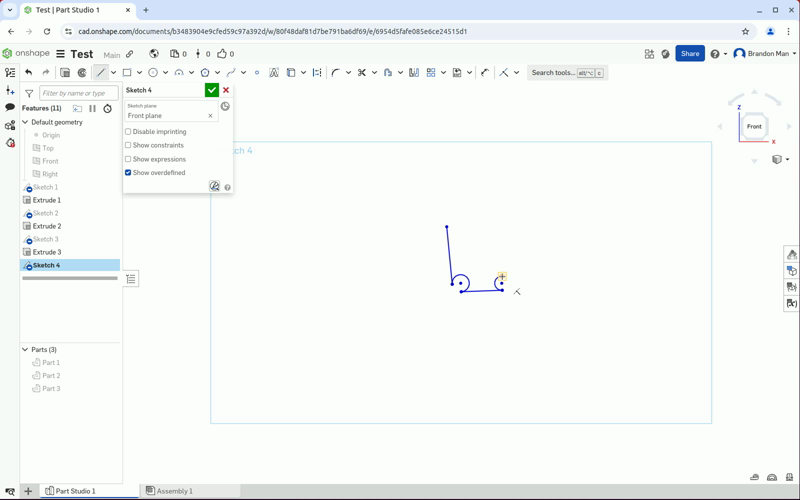
mouse_move(532, 276)
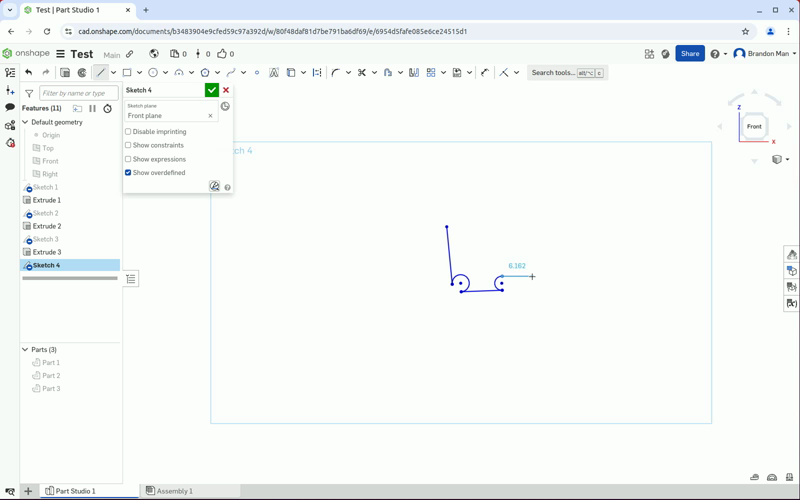
mouse_move(478, 275)
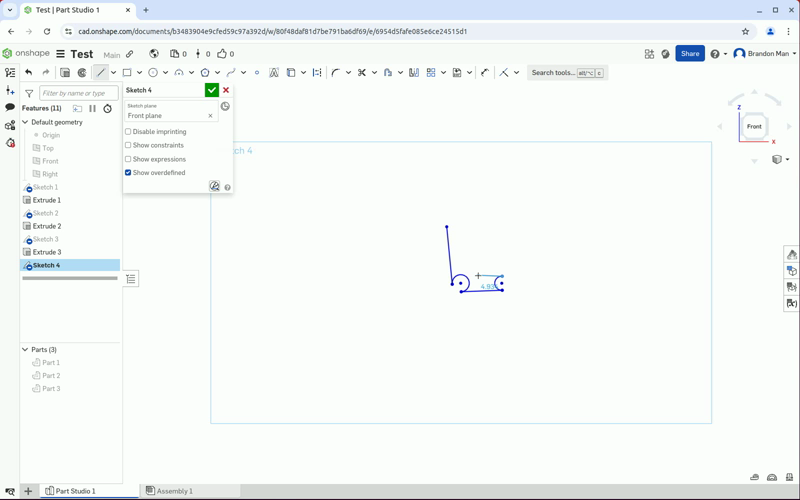
click(478, 275)
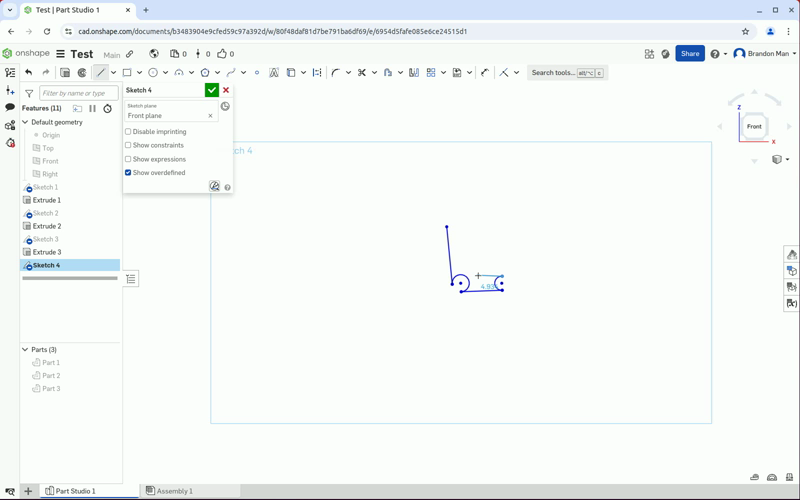
key_up(shift)
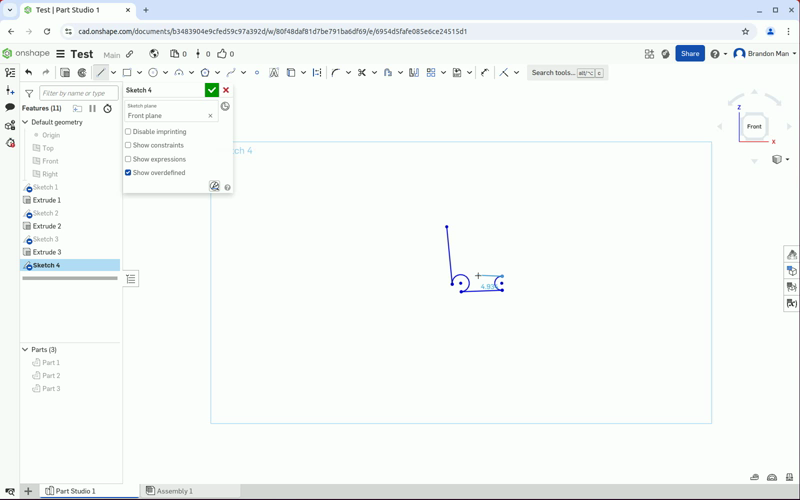
key(esc)
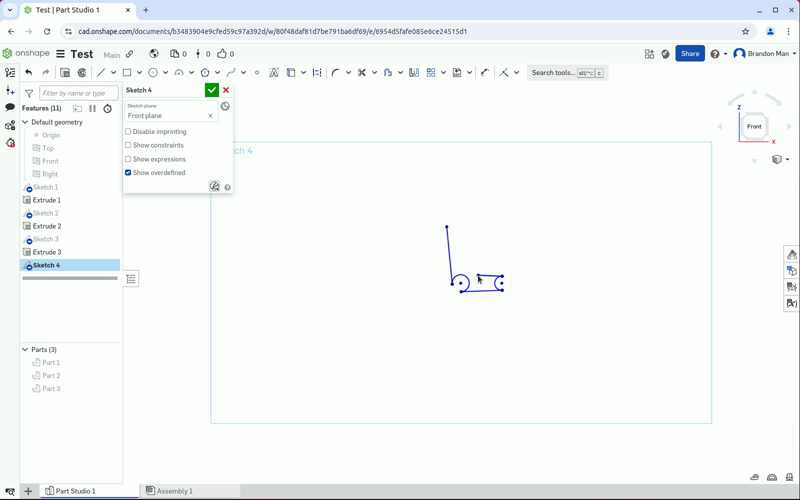
key(a)
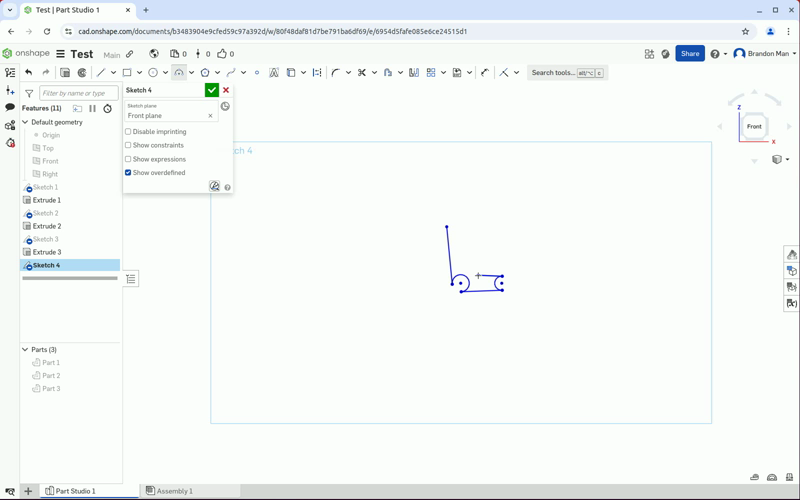
mouse_move(478, 275)
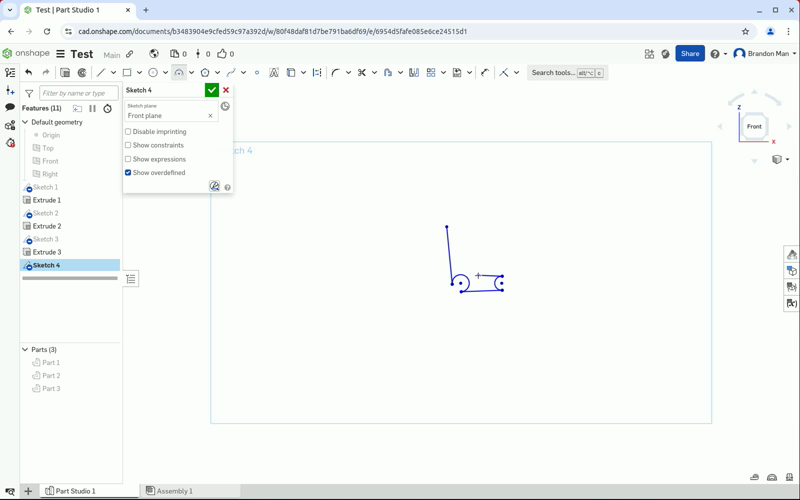
click(478, 275)
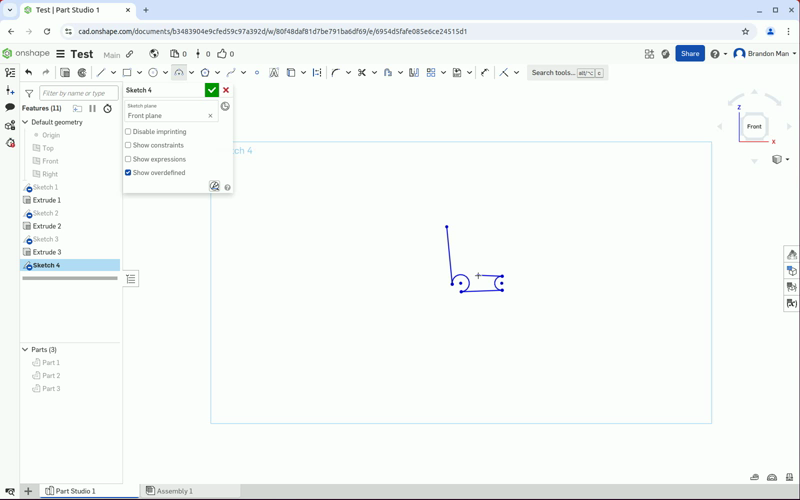
key_down(shift)
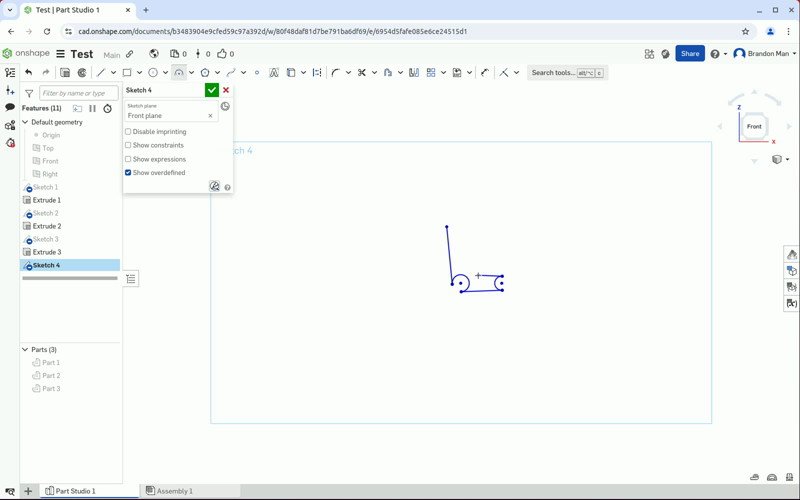
mouse_move(471, 267)
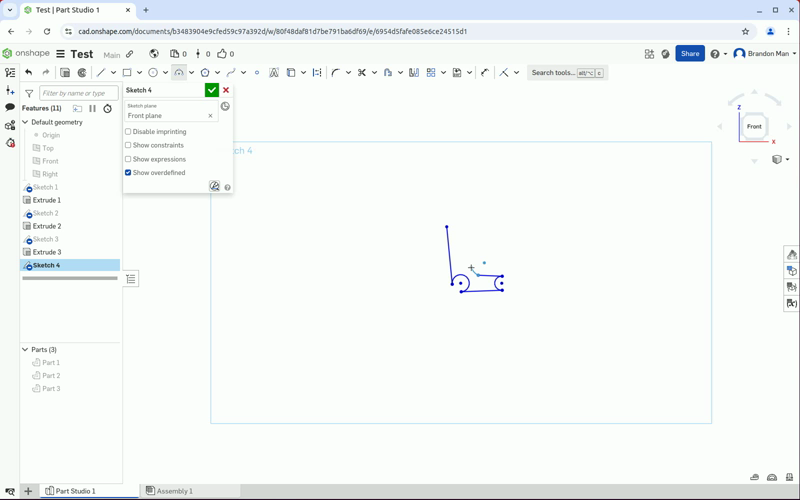
click(471, 267)
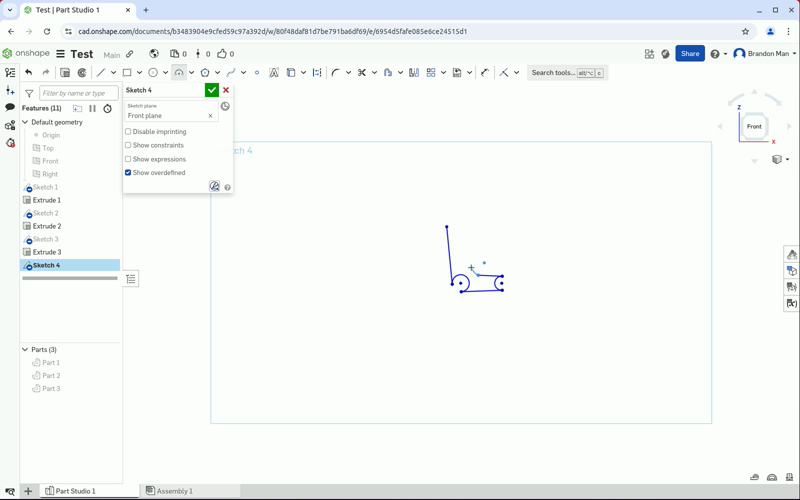
mouse_move(472, 272)
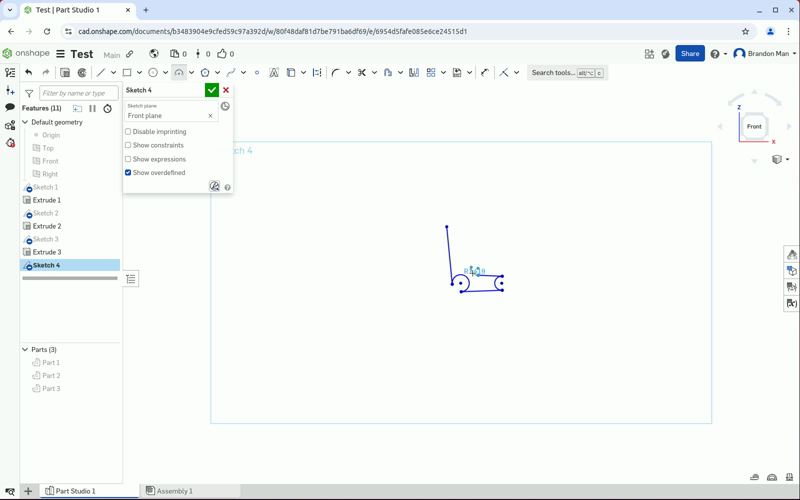
click(472, 272)
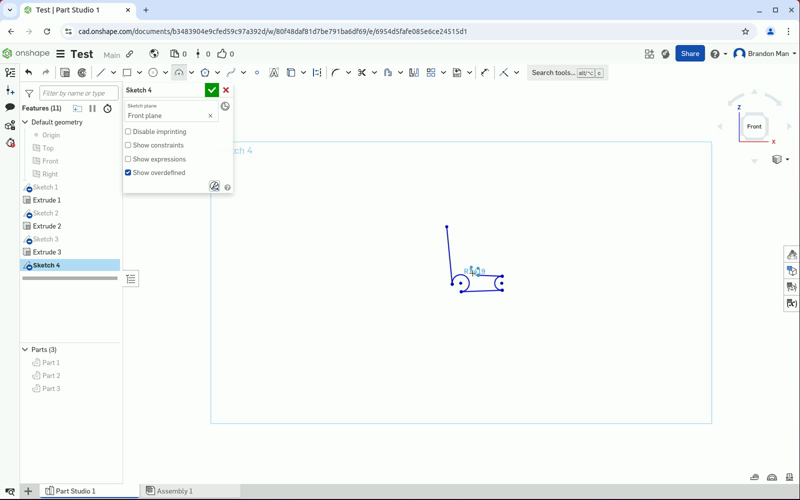
key_up(shift)
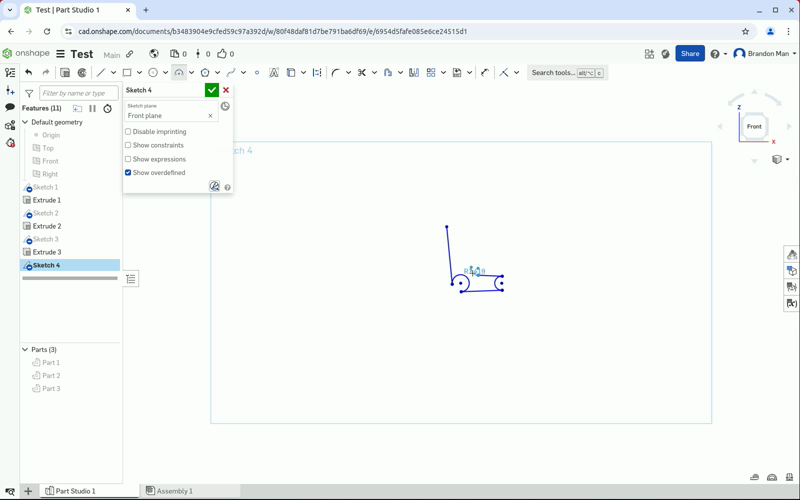
key(esc)
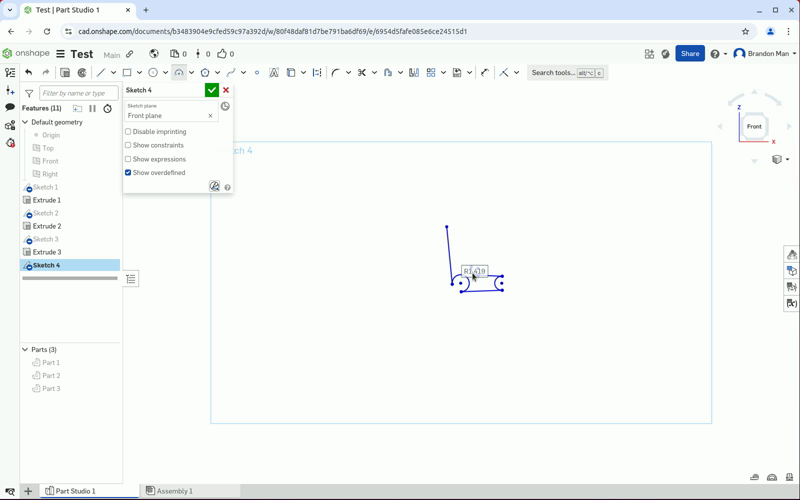
key(l)
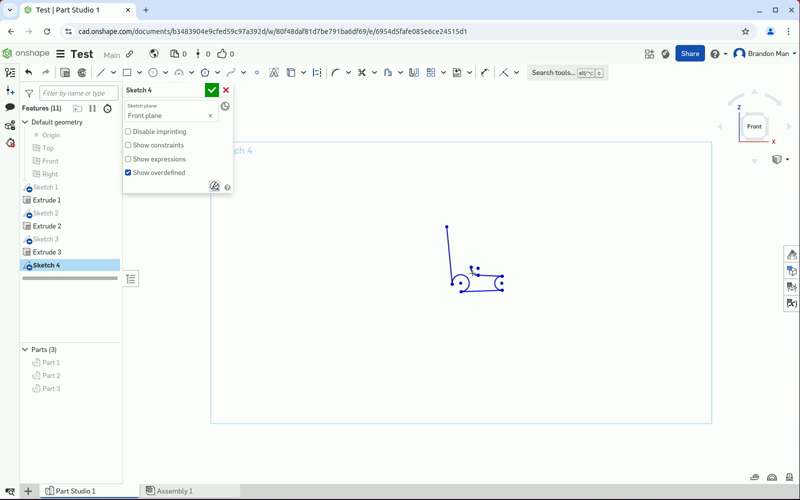
mouse_move(471, 267)
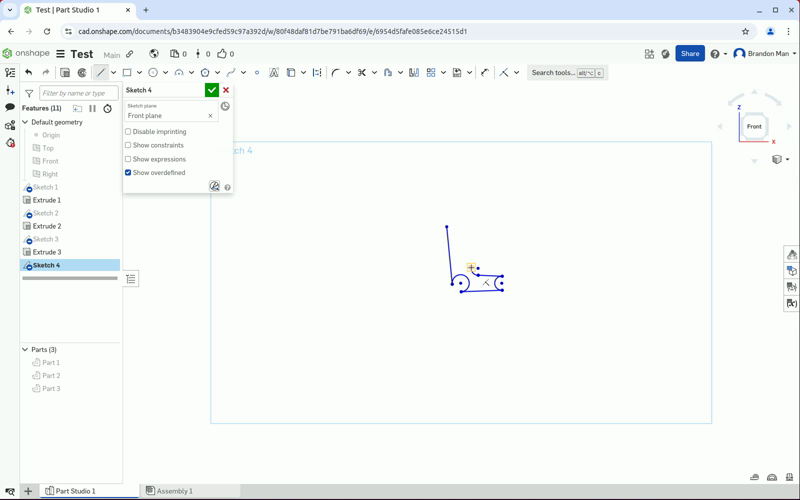
click(471, 267)
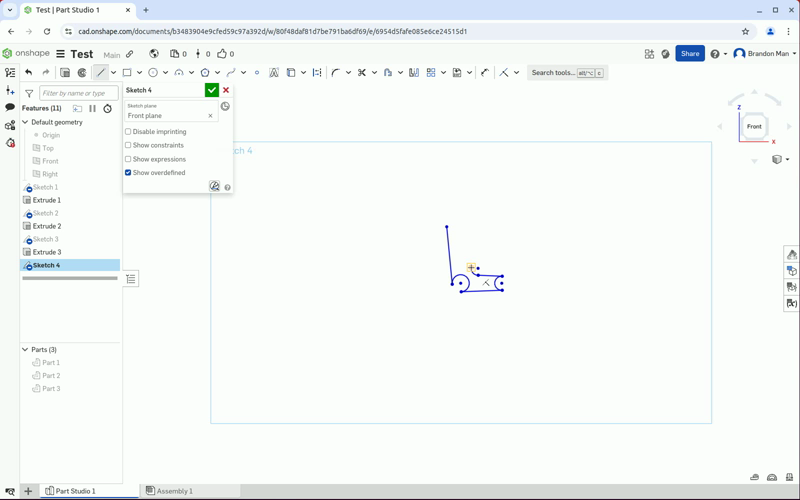
key_down(shift)
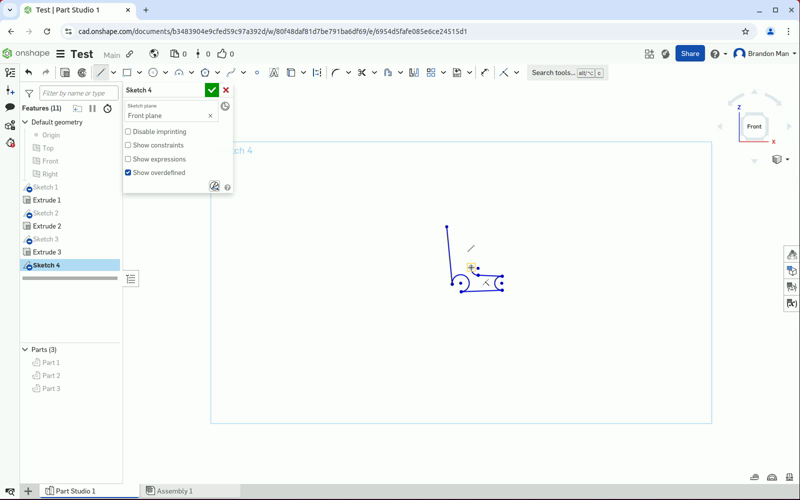
mouse_move(501, 267)
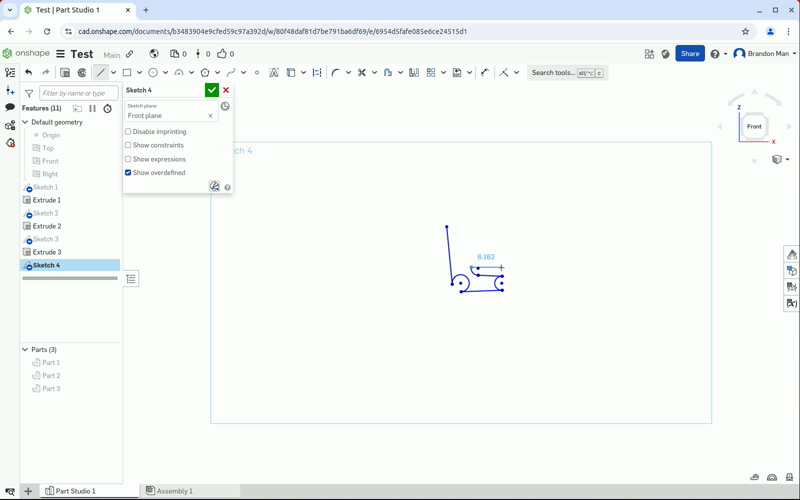
mouse_move(475, 226)
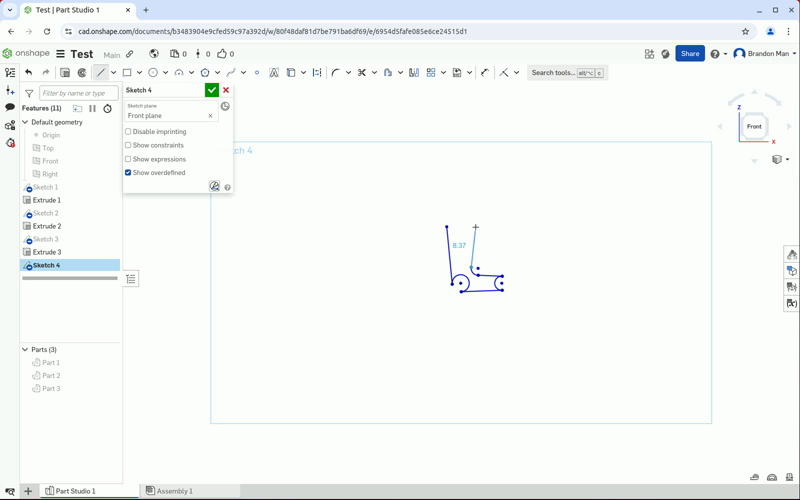
click(475, 226)
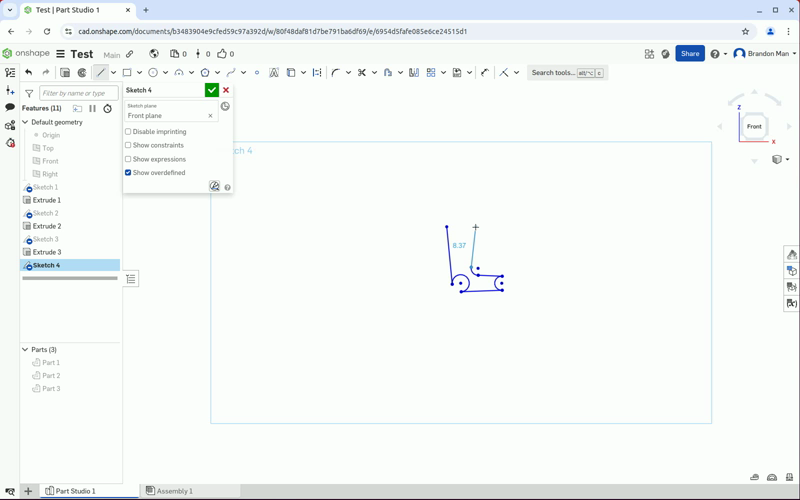
key_up(shift)
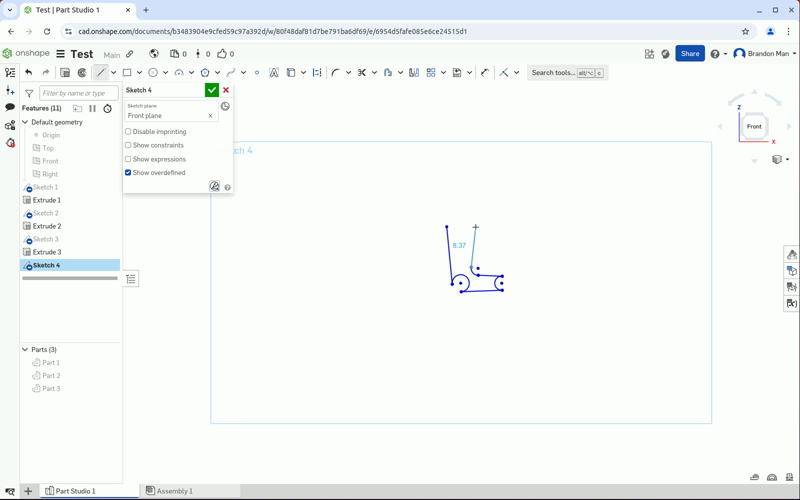
key(esc)
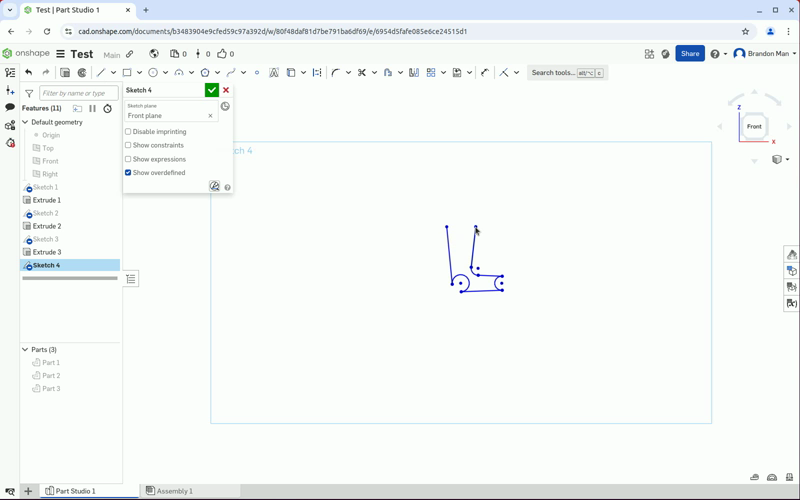
key(a)
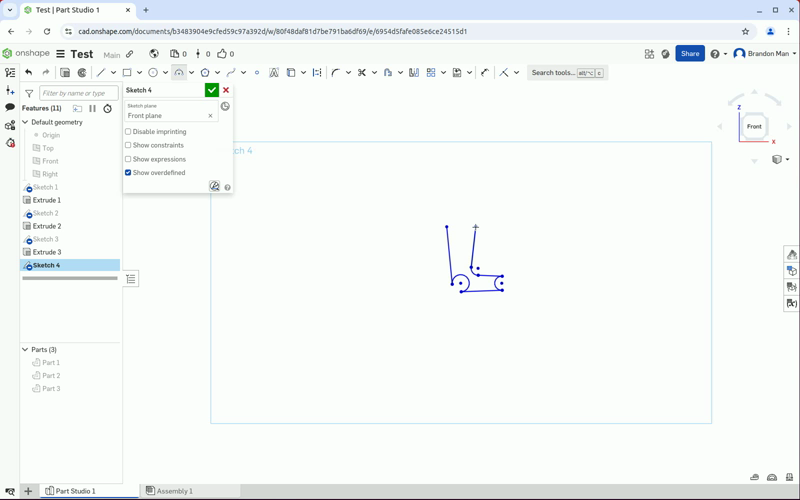
mouse_move(475, 226)
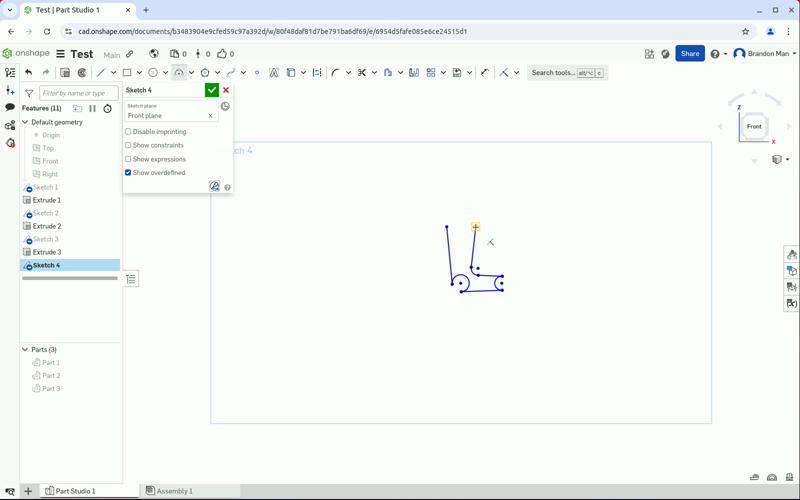
click(475, 226)
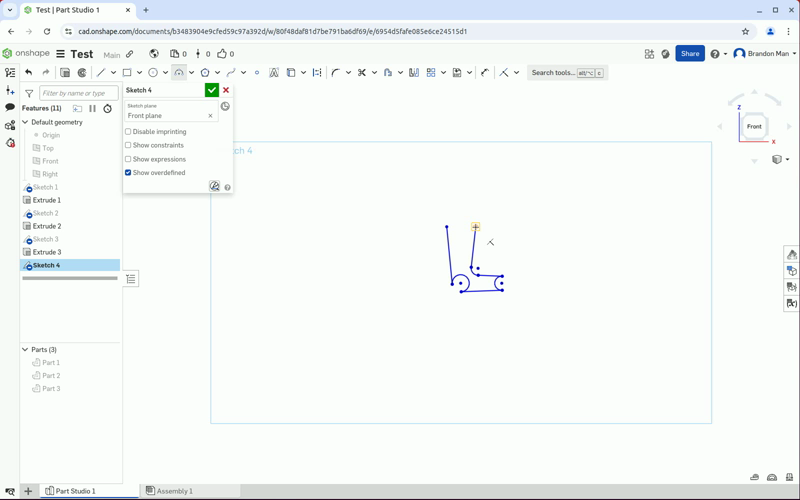
mouse_move(446, 226)
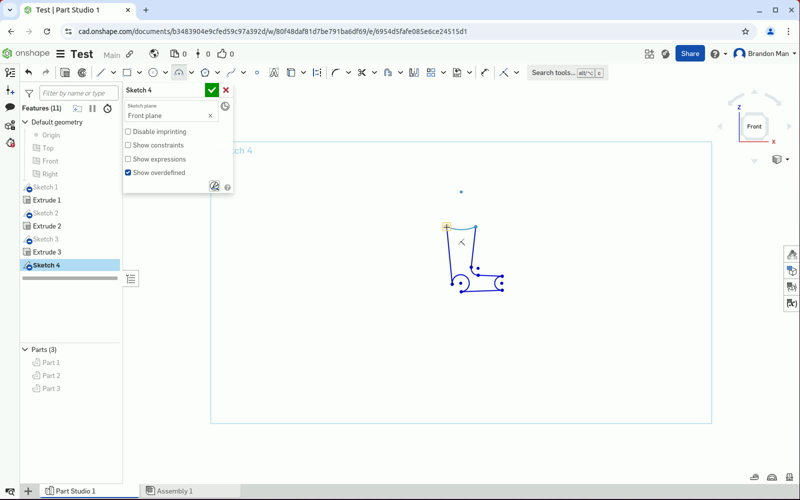
click(446, 226)
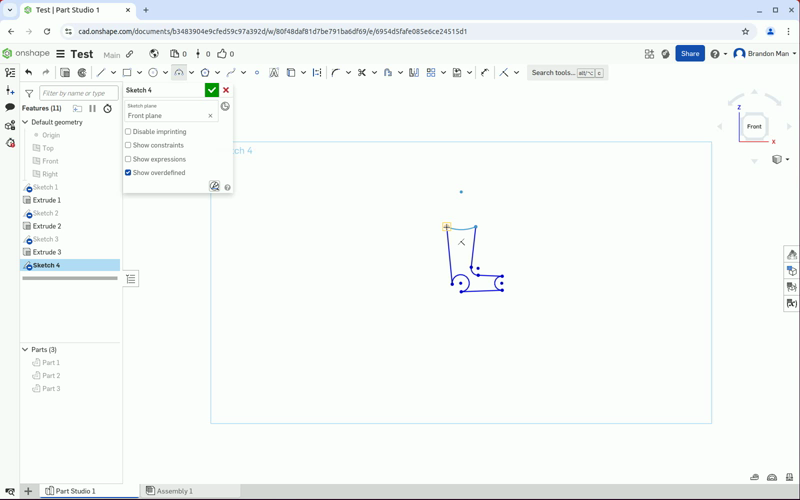
key_down(shift)
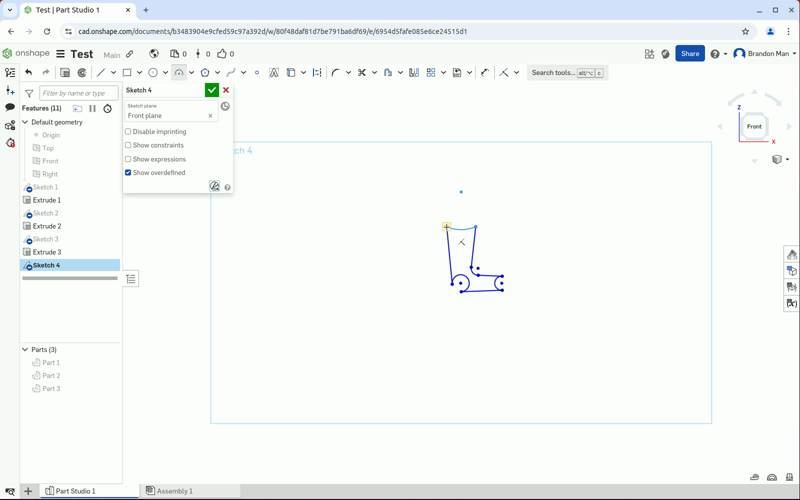
mouse_move(461, 239)
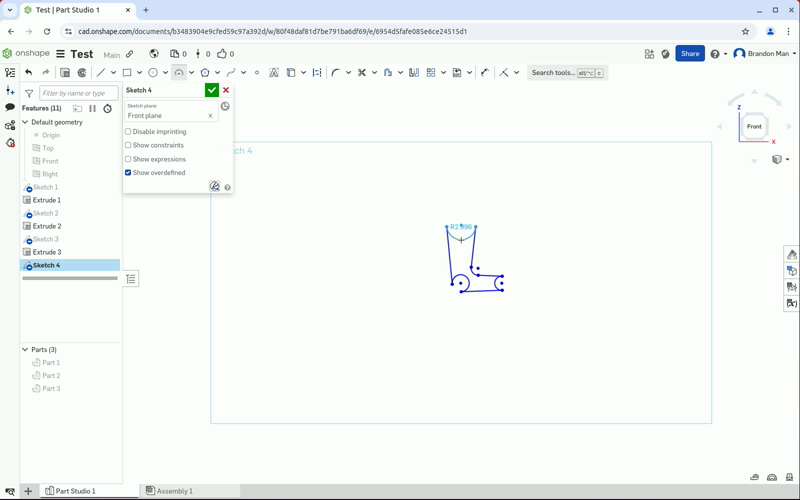
click(461, 239)
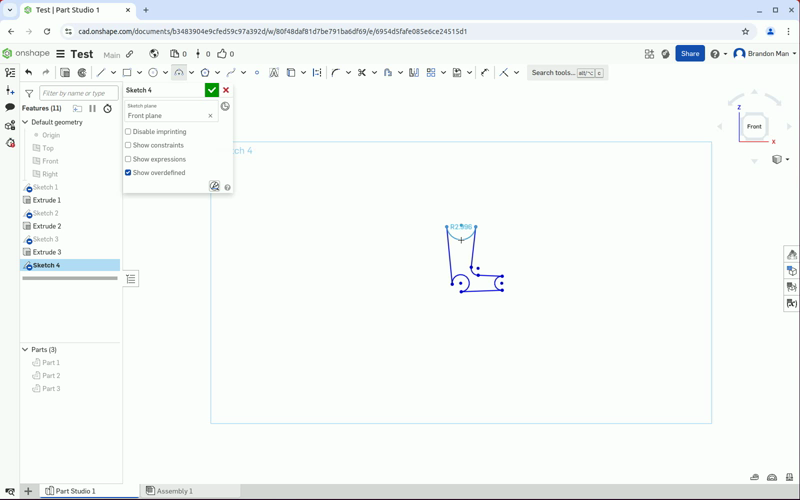
key_up(shift)
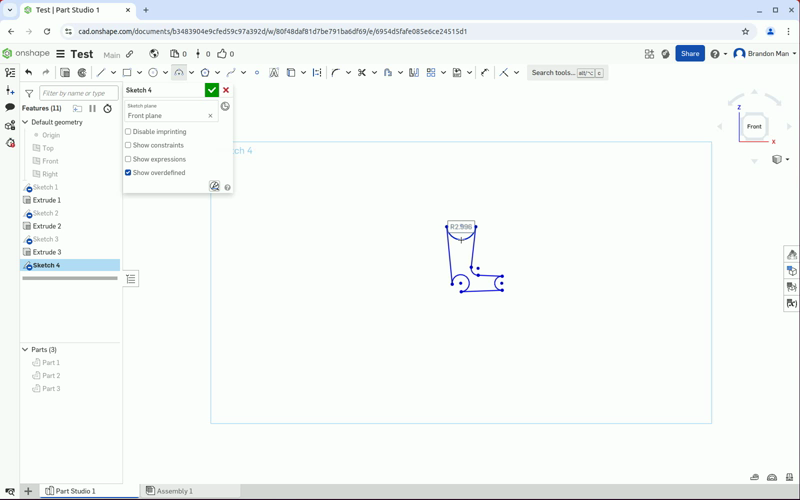
key(esc)
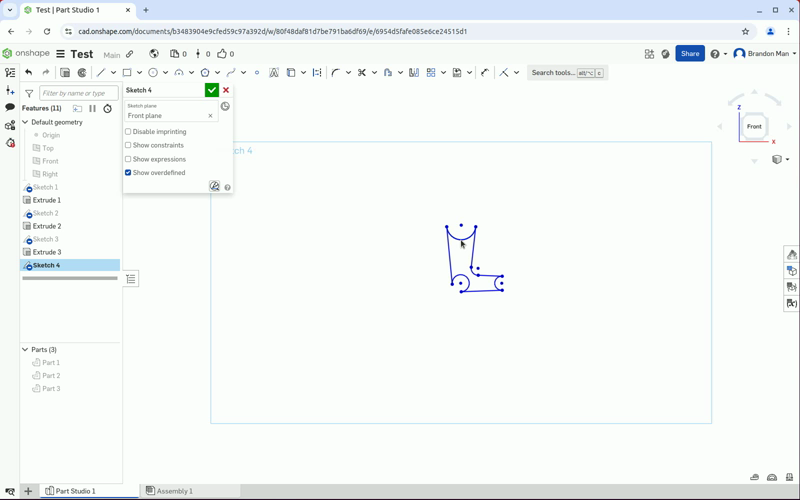
mouse_move(453, 275)
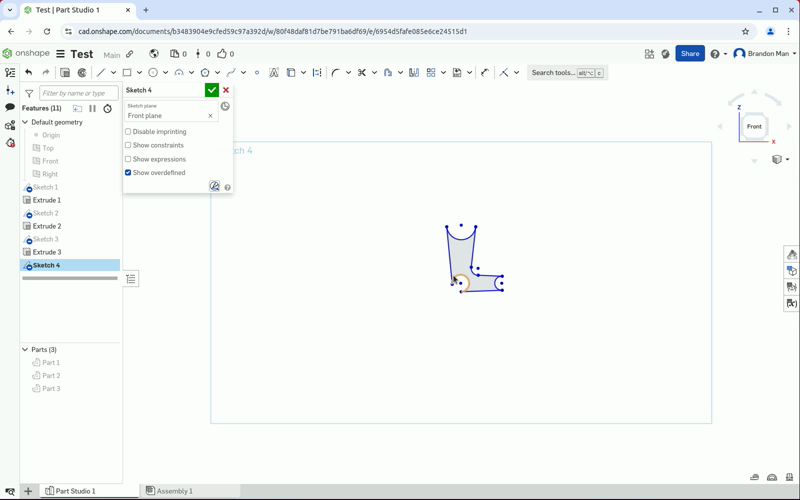
scroll(6)
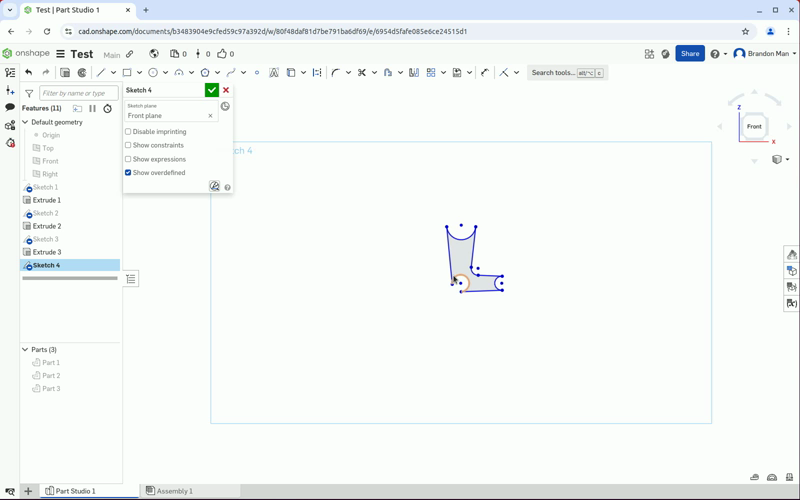
scroll(6)
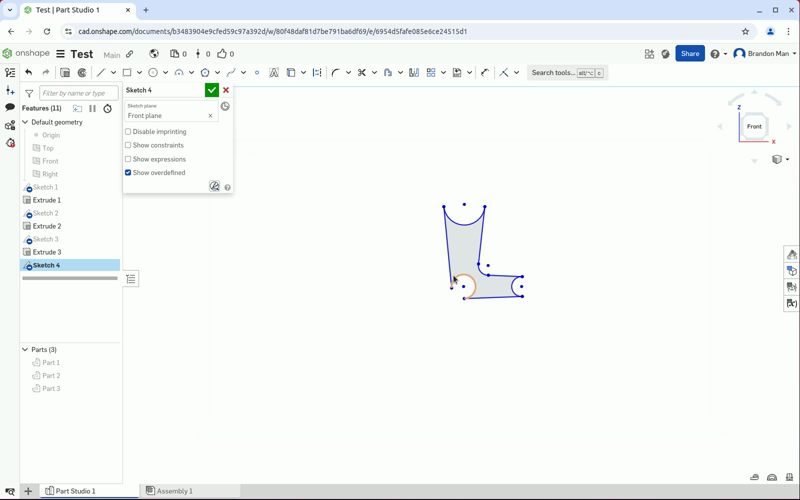
scroll(6)
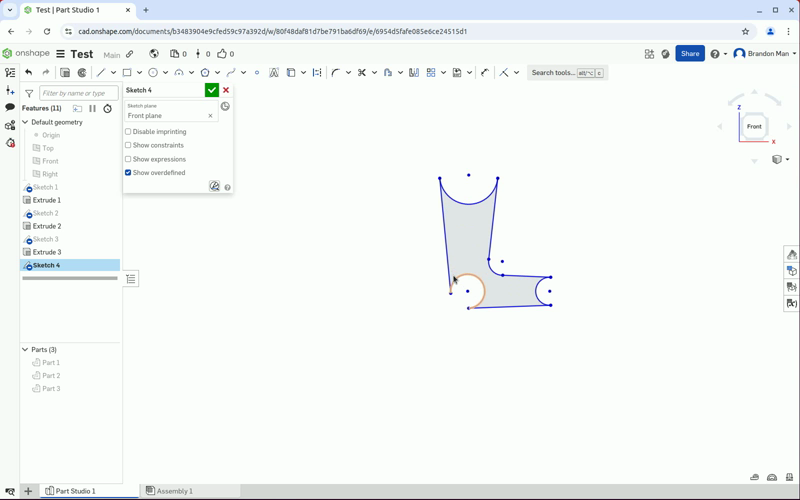
scroll(6)
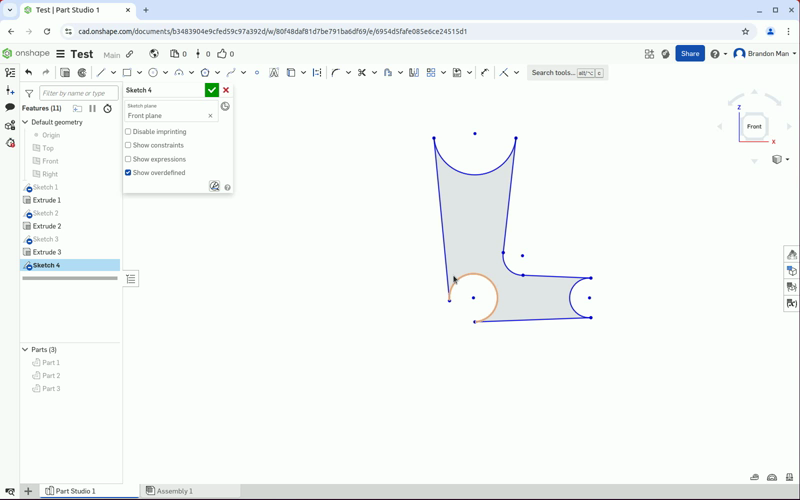
scroll(6)
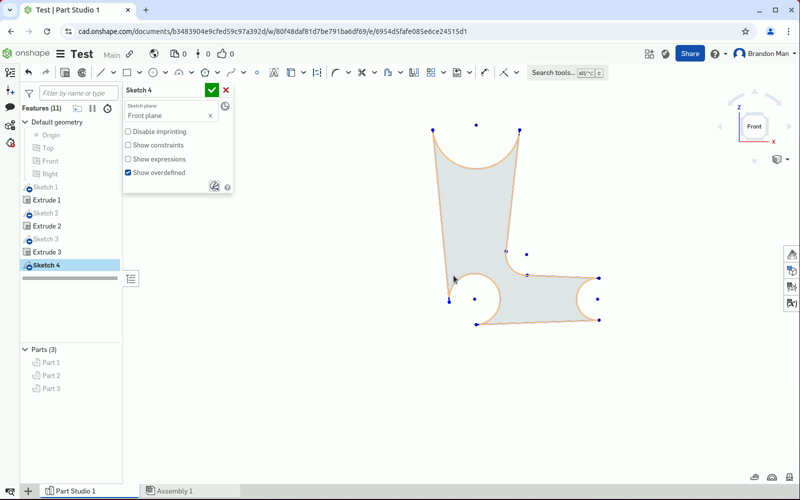
scroll(6)
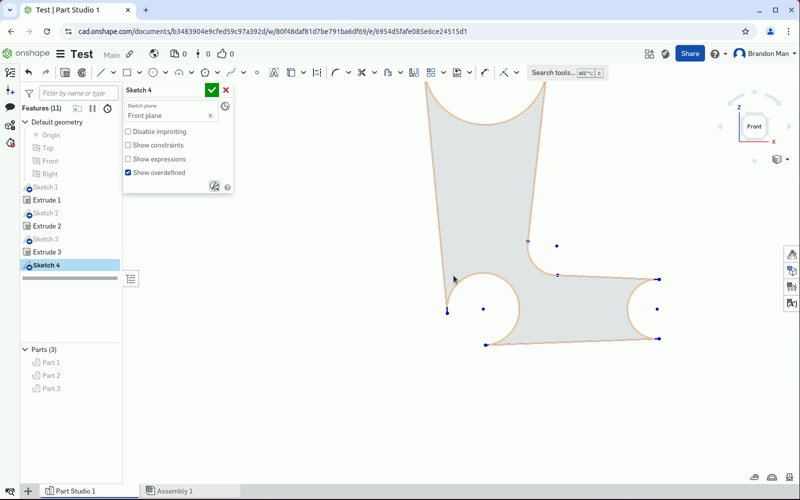
scroll(6)
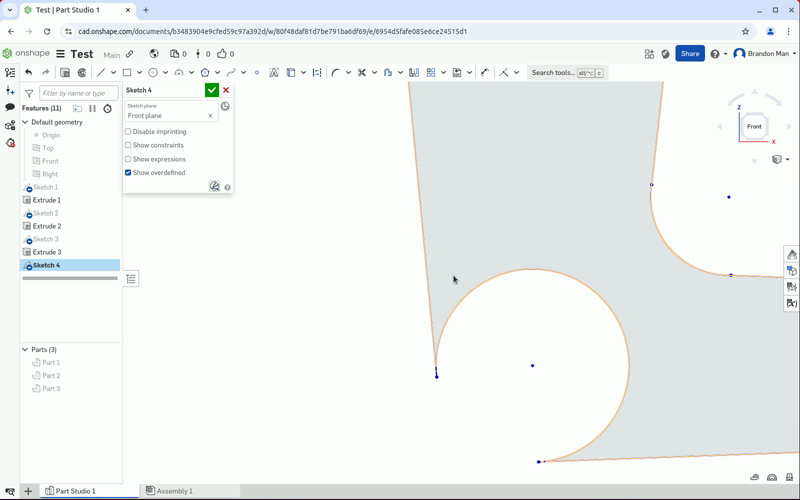
click(453, 275)
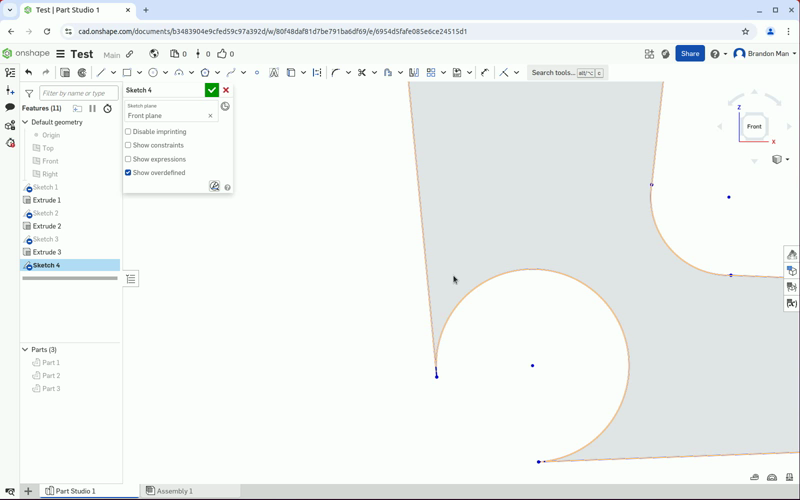
scroll(-6)
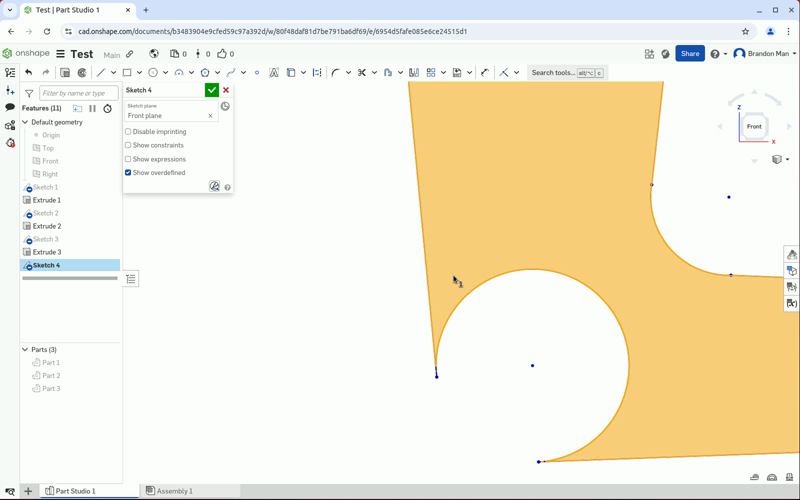
scroll(-6)
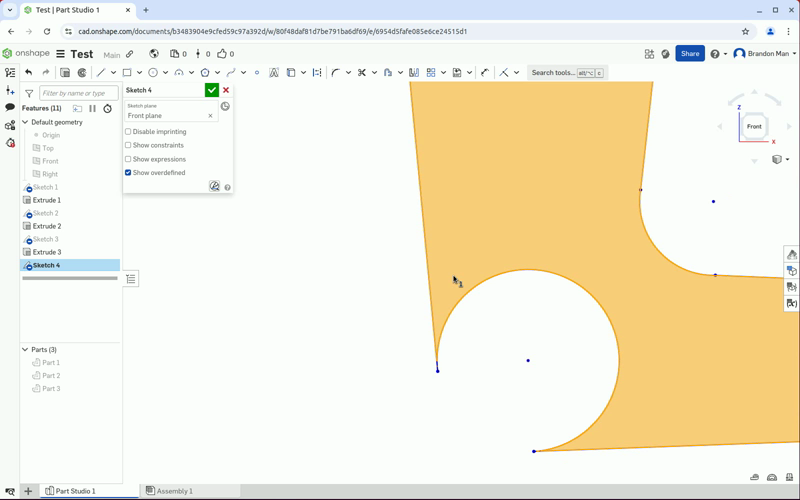
scroll(-6)
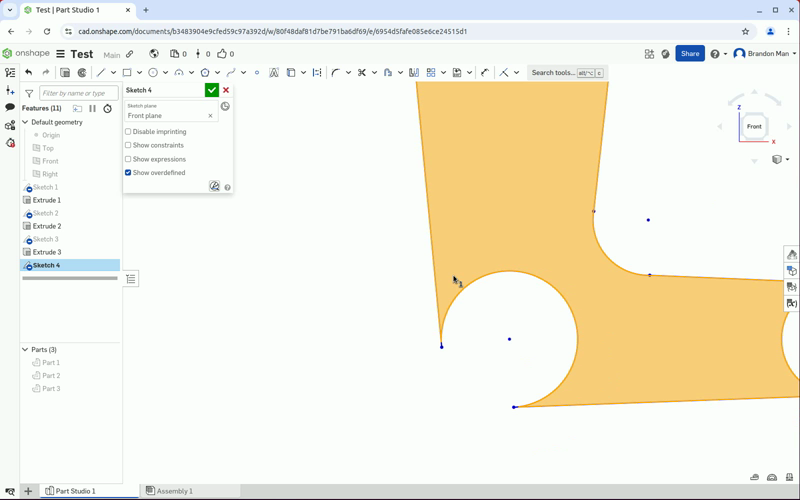
scroll(-6)
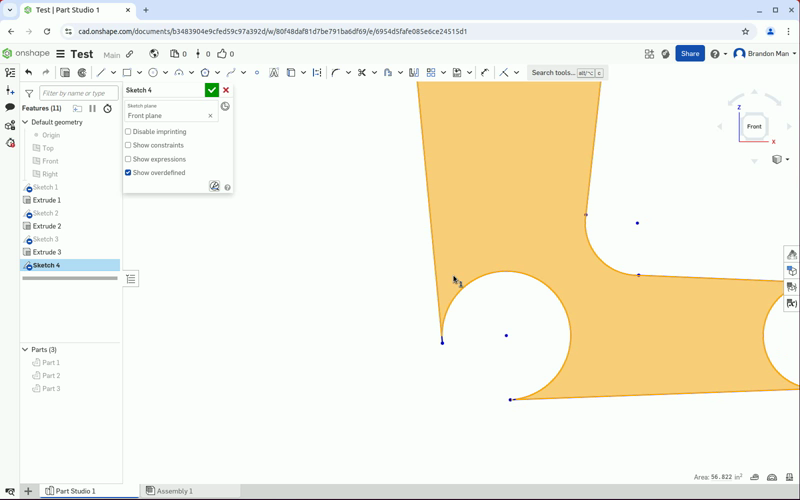
scroll(-6)
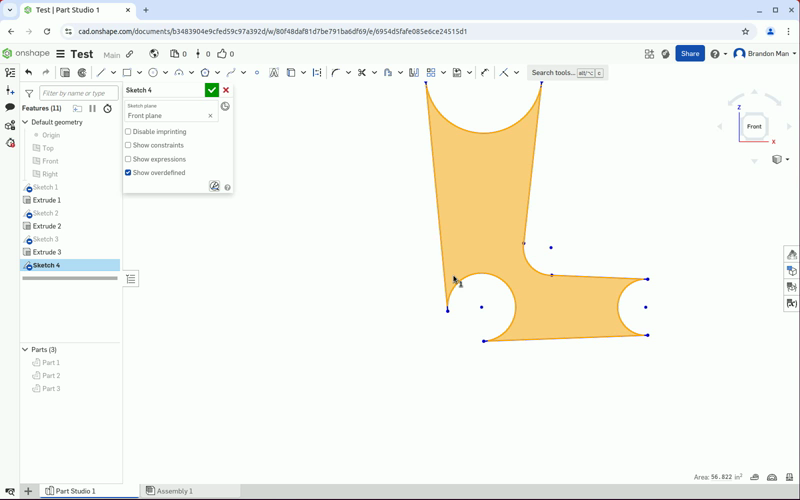
scroll(-6)
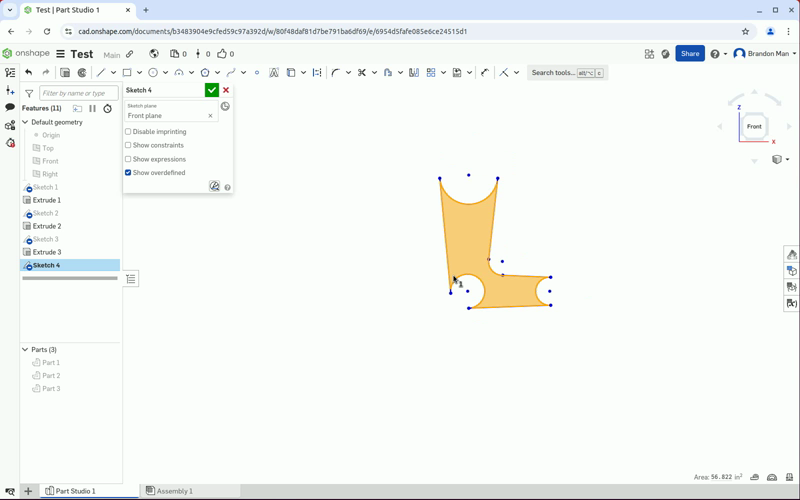
scroll(-6)
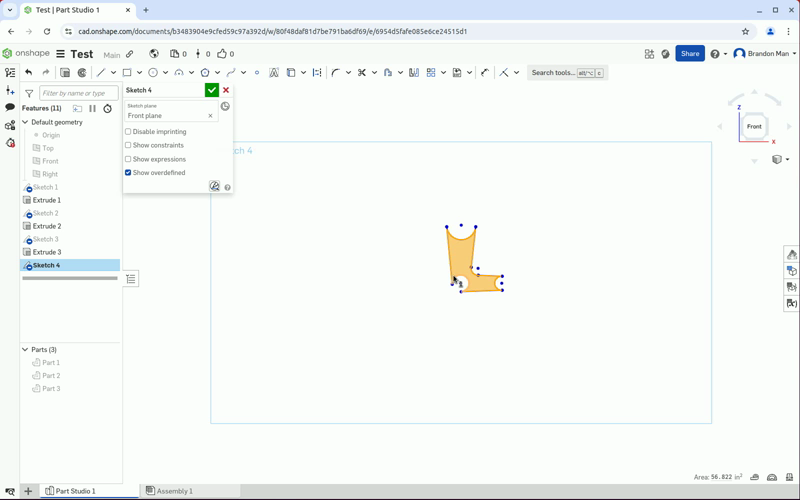
mouse_move(73, 352)
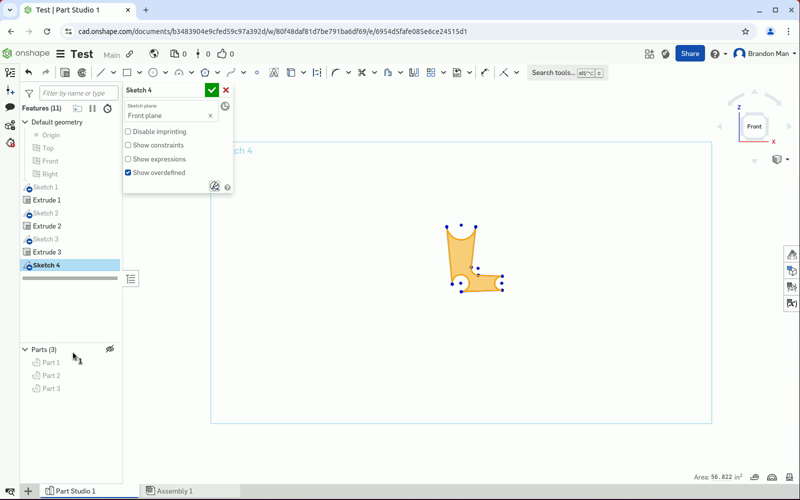
key(shift+y)
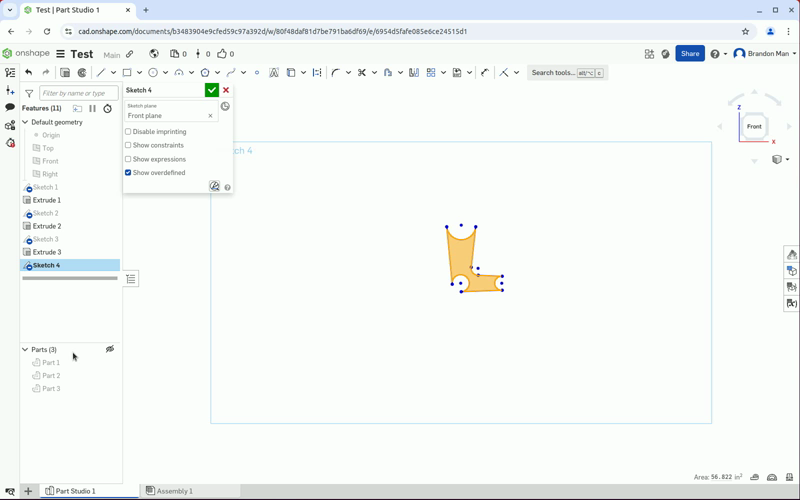
key(shift+e)
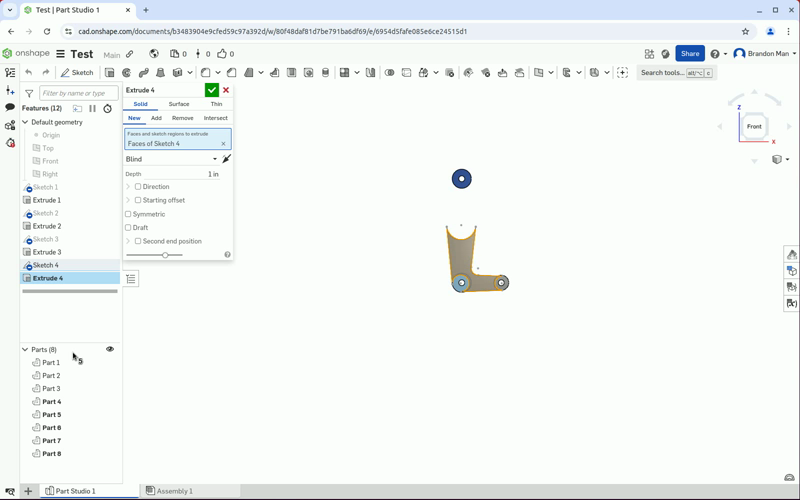
mouse_move(143, 106)
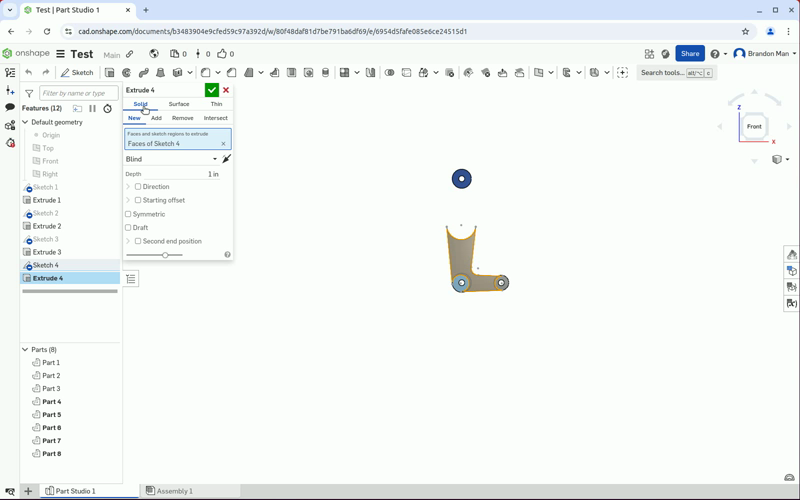
click(143, 106)
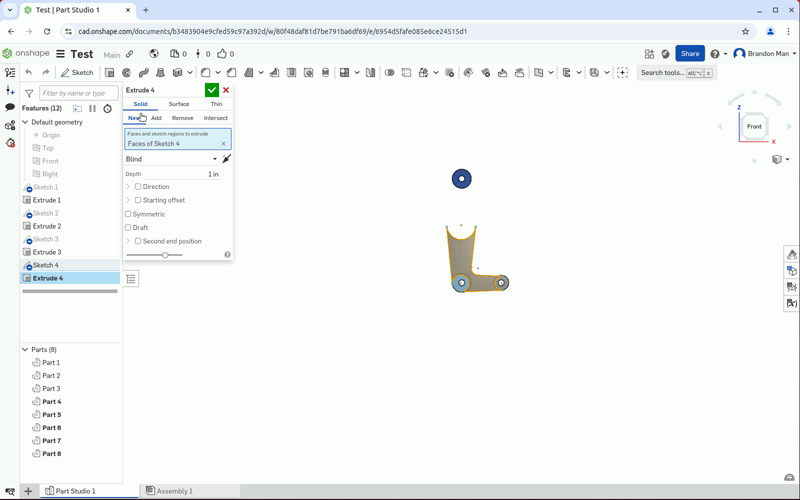
mouse_move(137, 120)
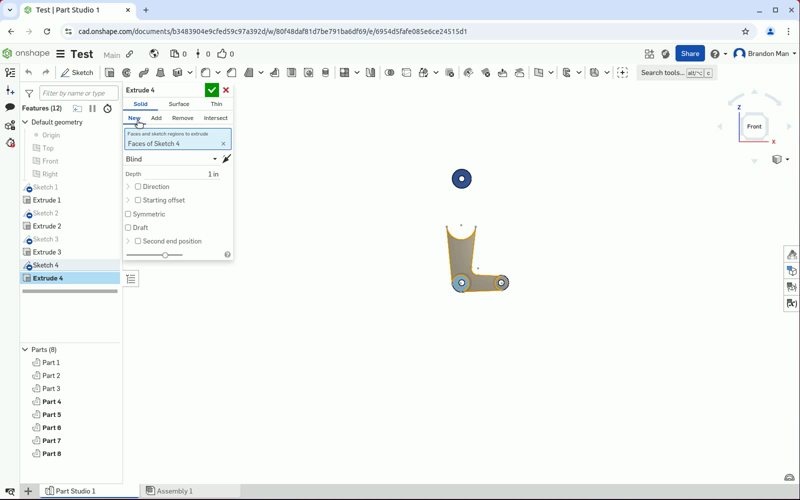
click(137, 120)
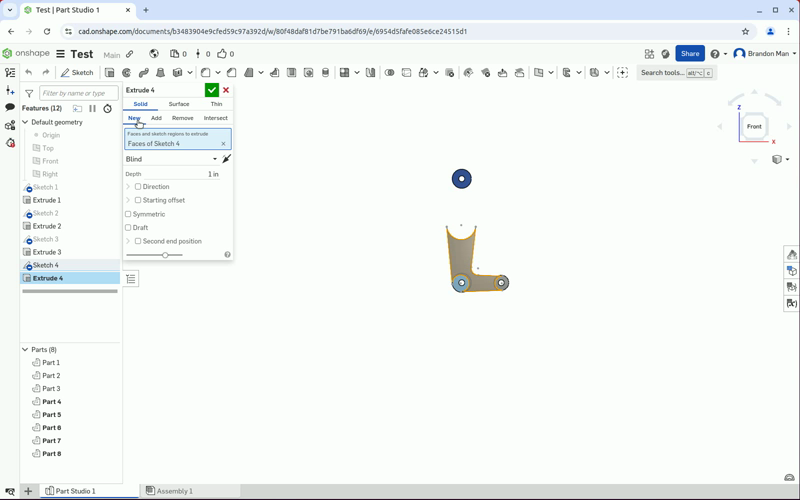
key(tab, 4)
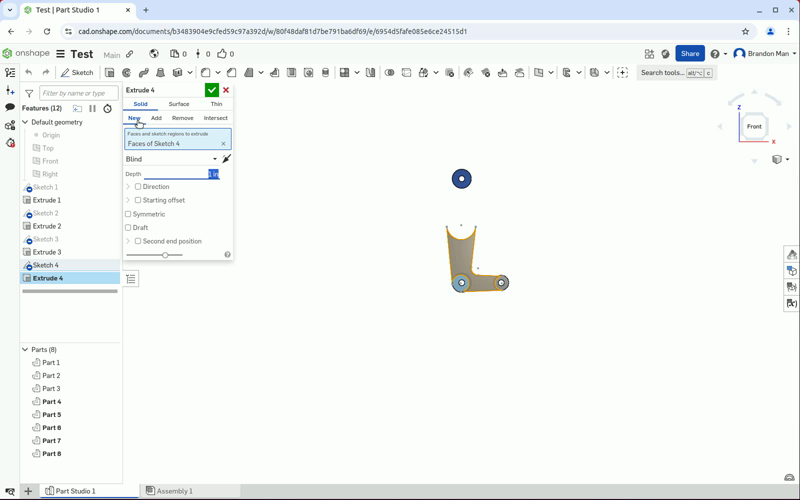
text(0.481)
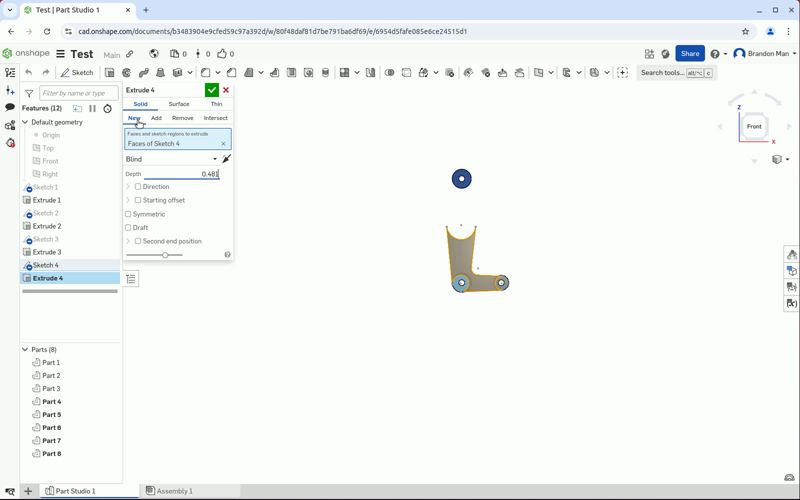
key(enter)
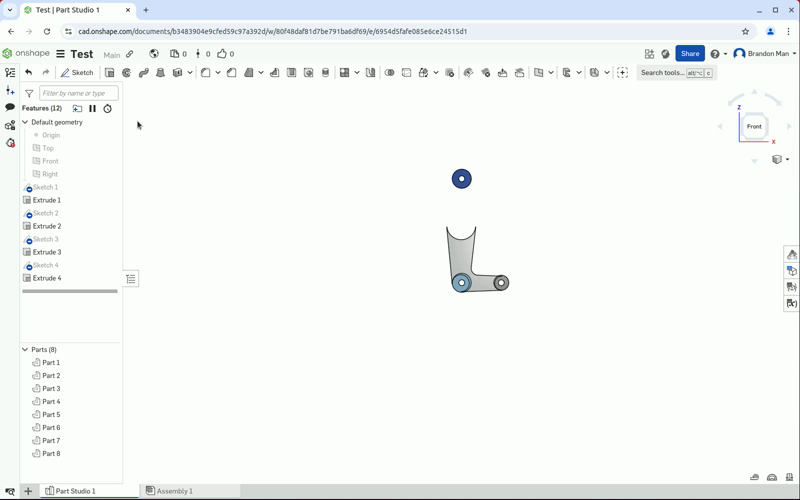
key(shift+h)
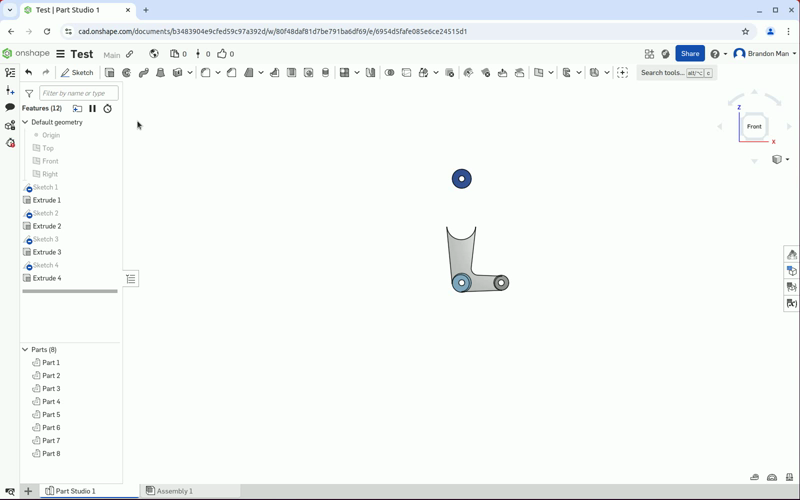
key(shift+h)
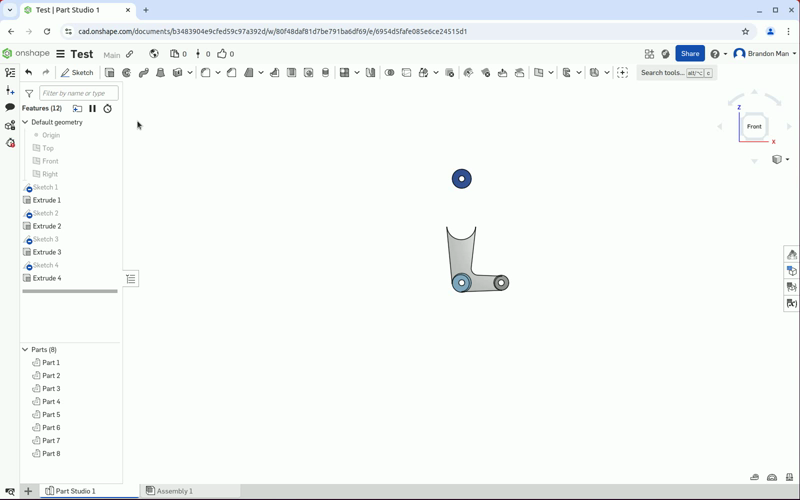
mouse_move(73, 189)
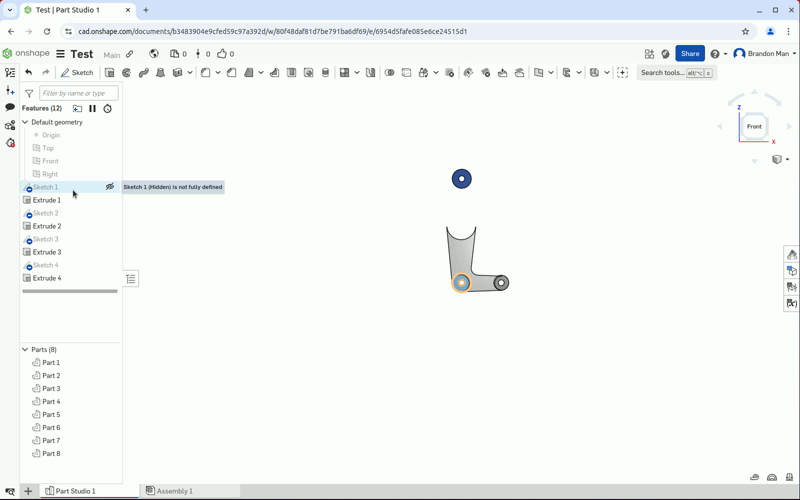
click(73, 189)
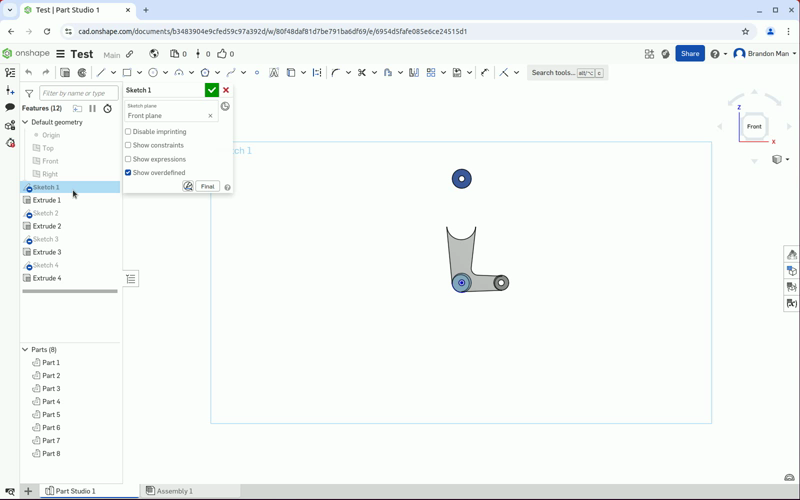
mouse_move(229, 92)
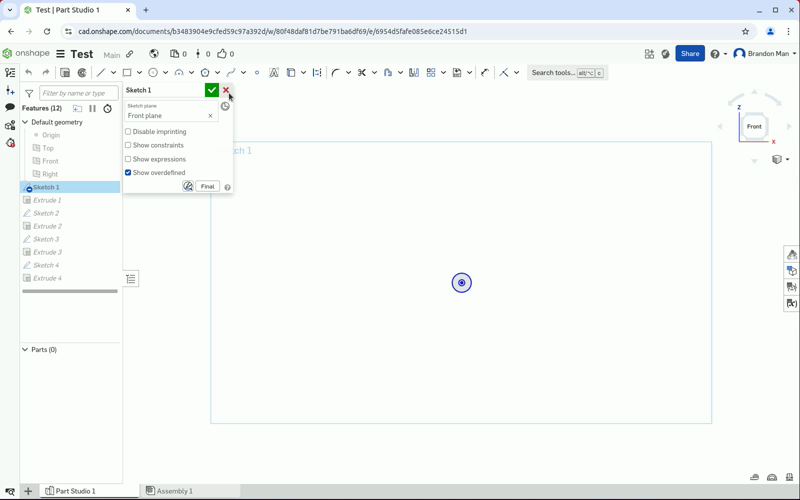
click(229, 92)
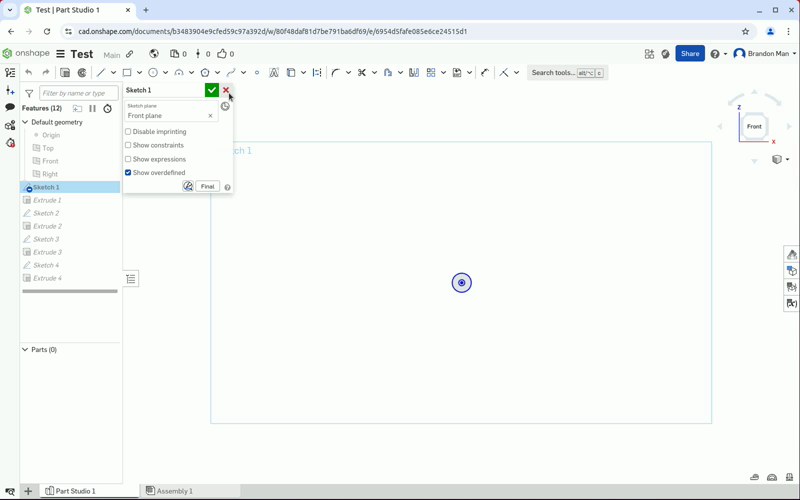
key(shift+s)
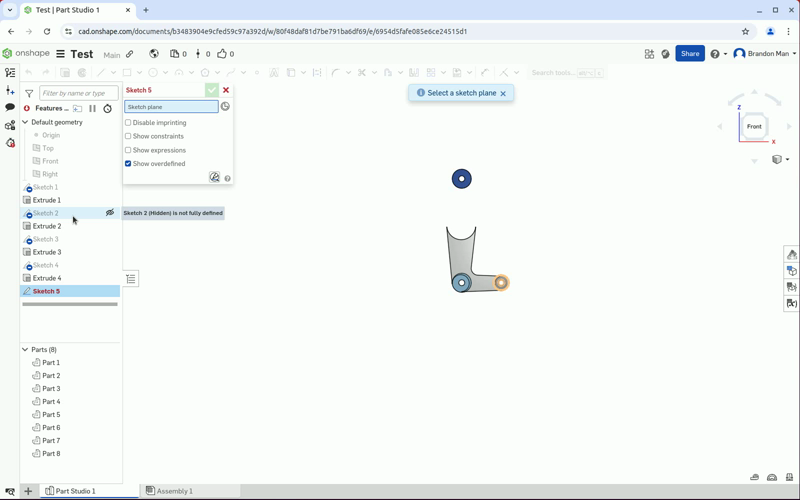
scroll(3)
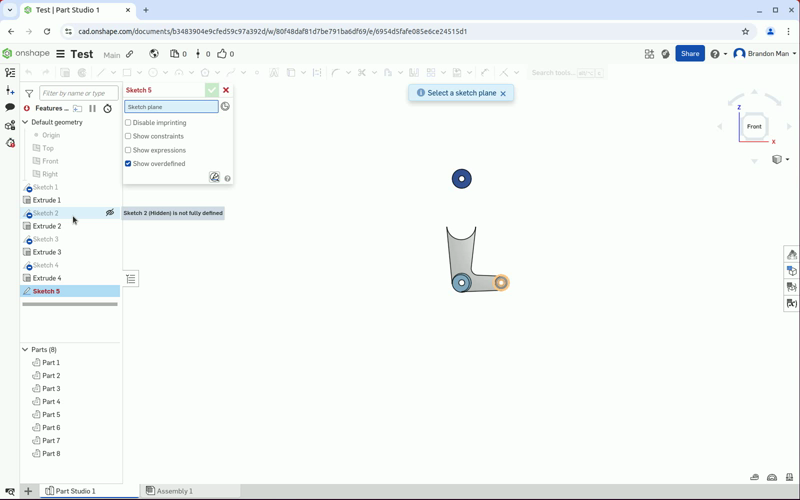
mouse_move(73, 163)
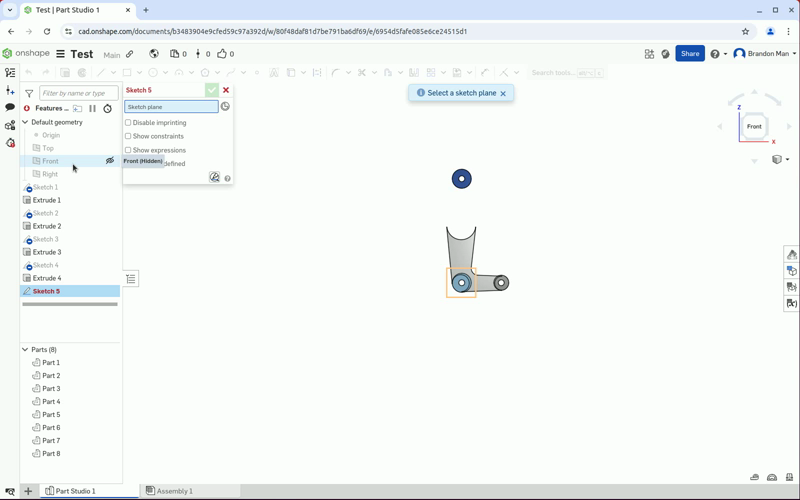
click(73, 163)
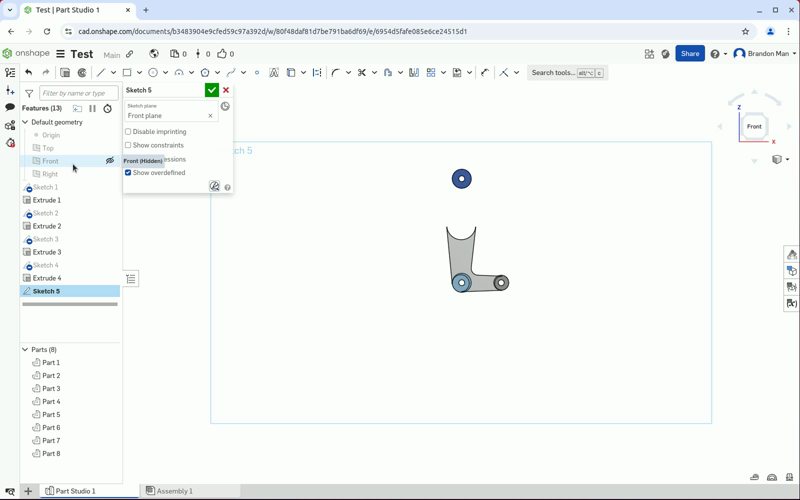
mouse_move(73, 352)
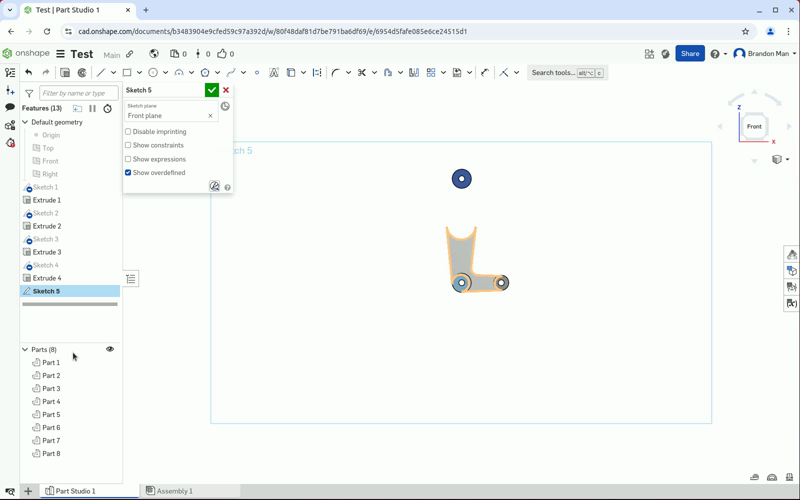
key(y)
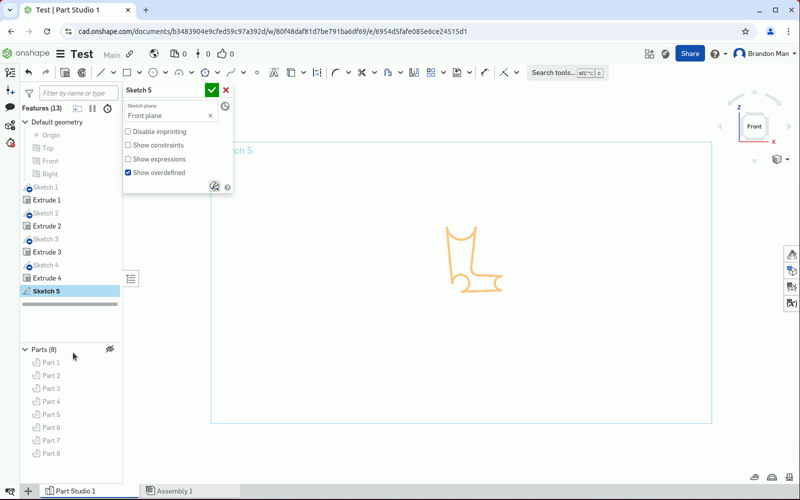
key(a)
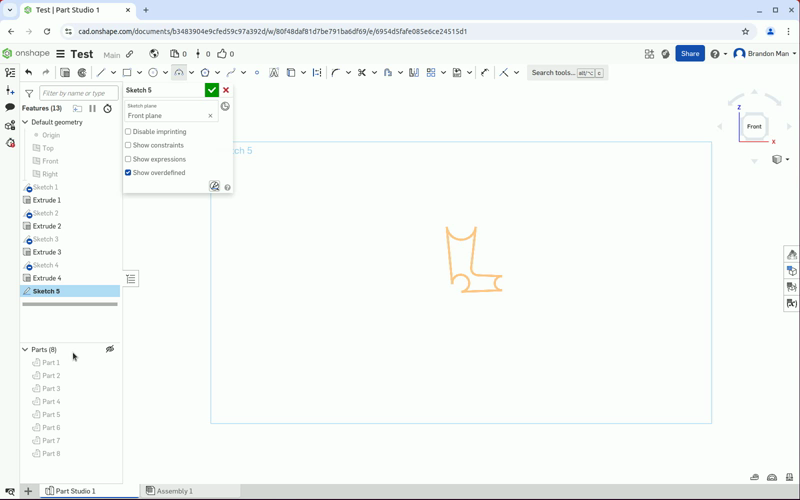
key_down(shift)
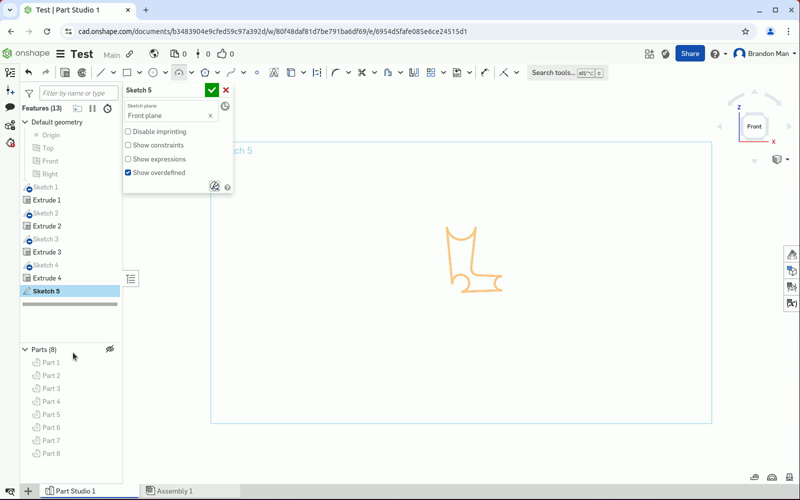
mouse_move(446, 223)
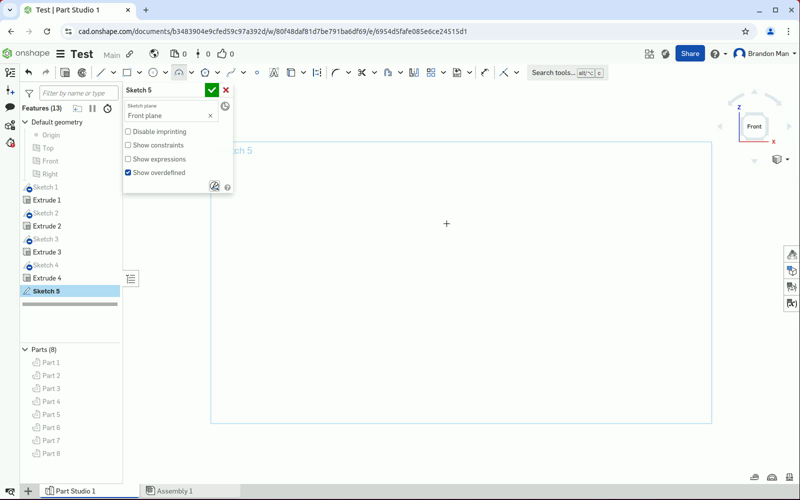
click(446, 223)
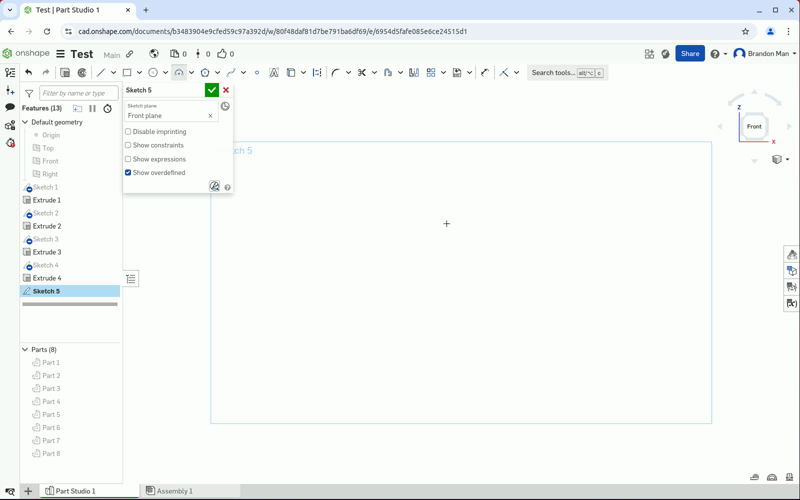
key_up(shift)
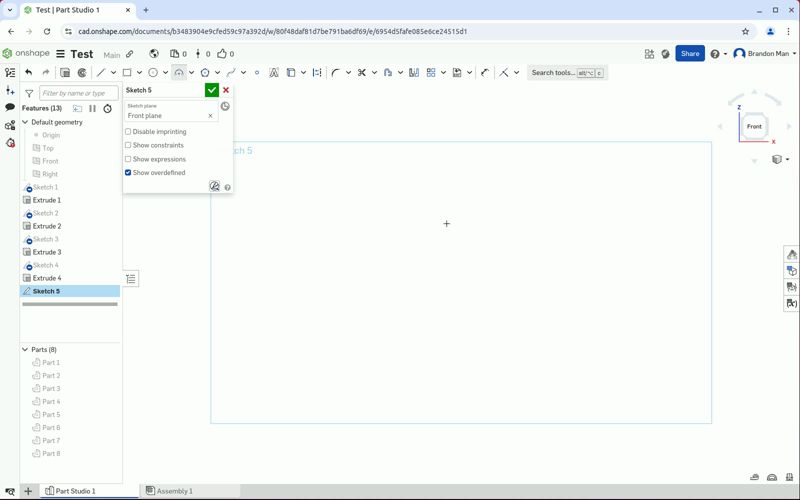
key_down(shift)
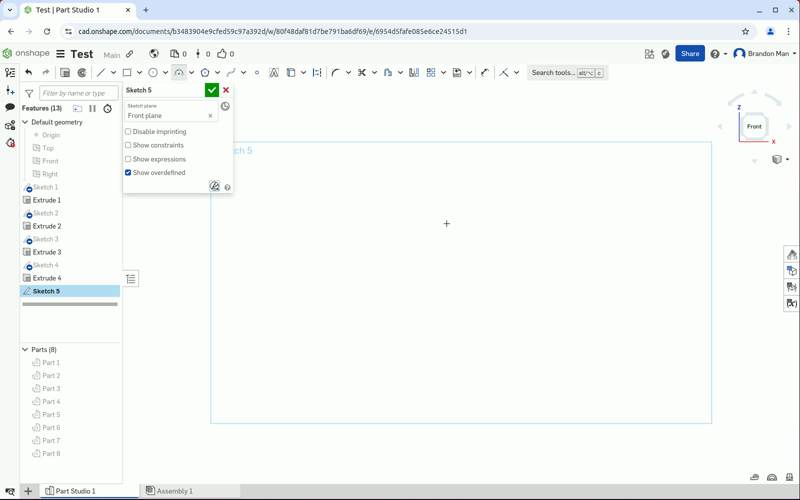
mouse_move(476, 223)
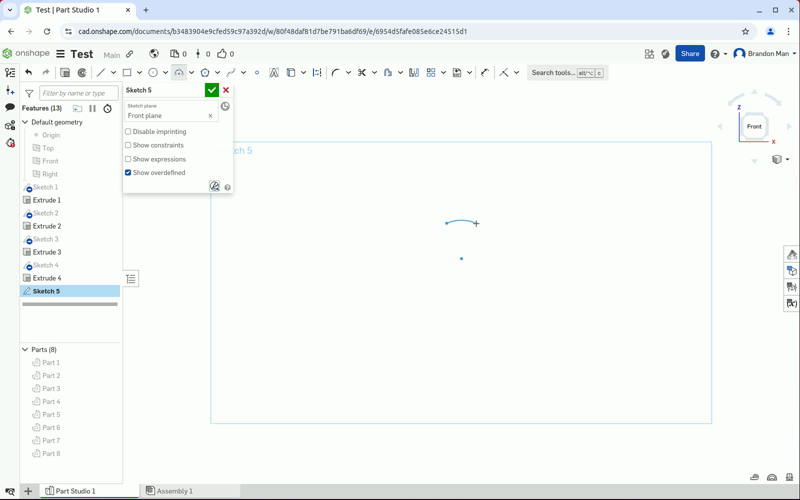
click(476, 223)
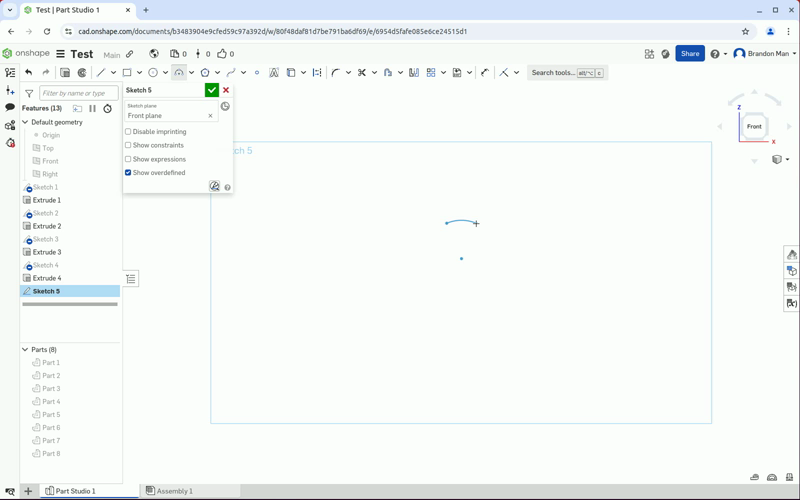
mouse_move(461, 210)
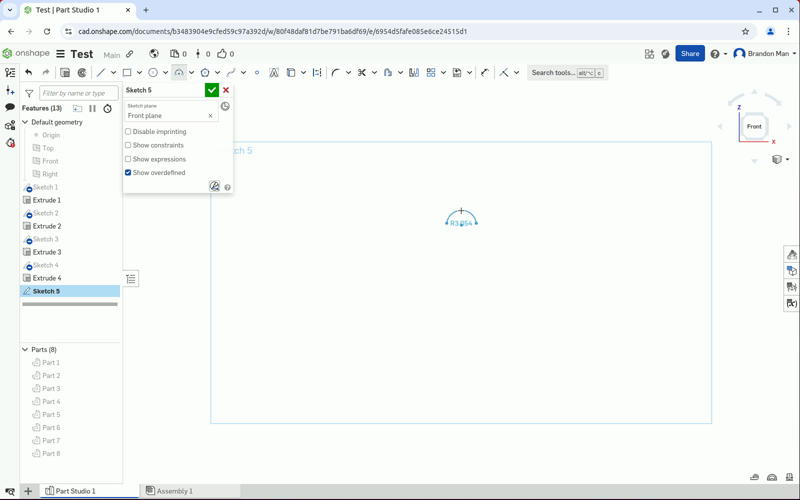
click(461, 210)
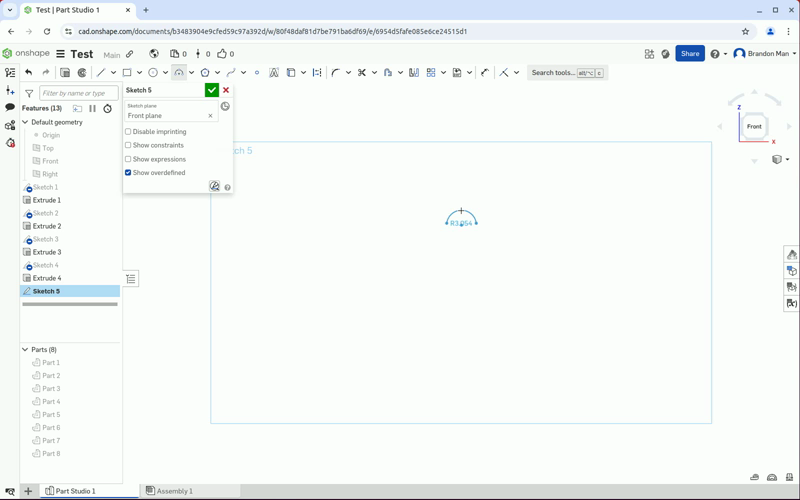
key_up(shift)
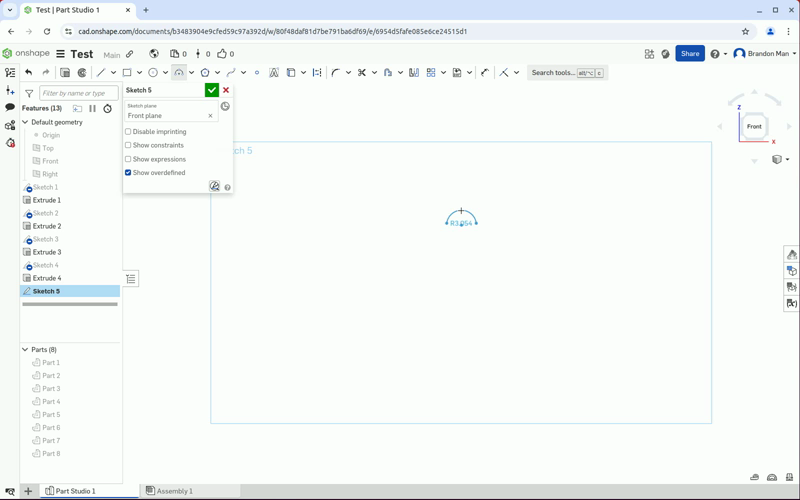
key(esc)
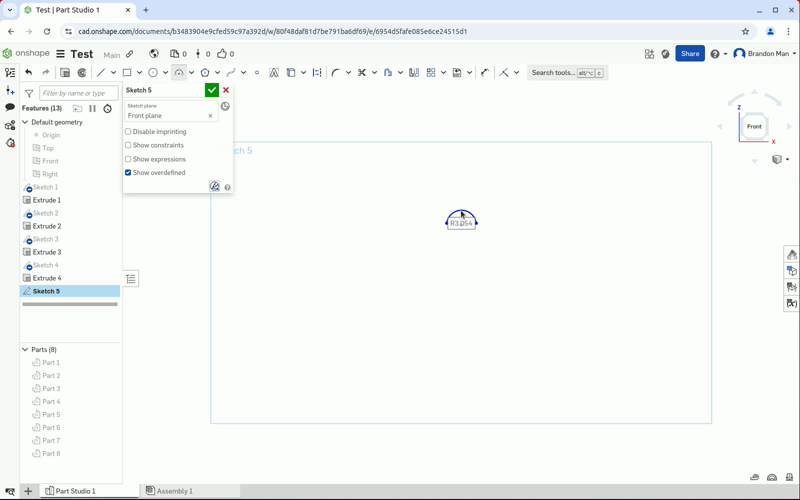
key(l)
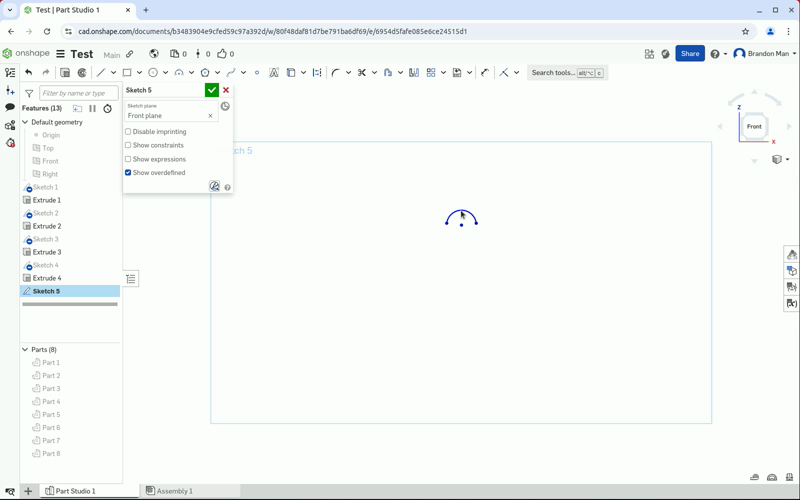
mouse_move(476, 223)
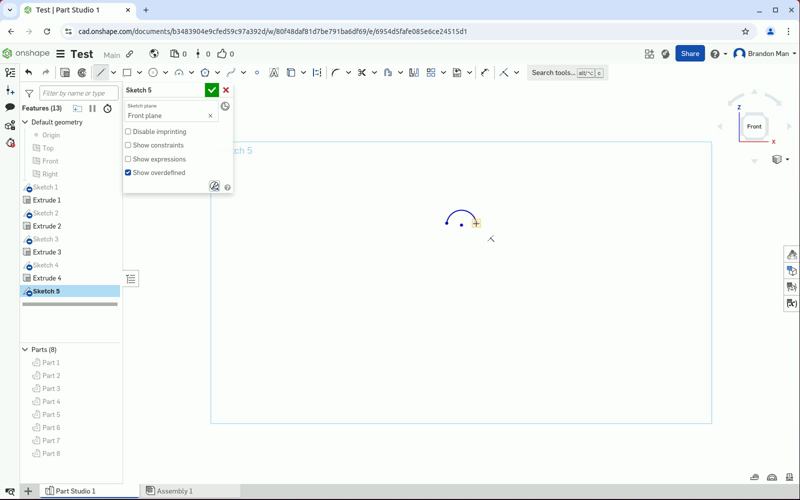
click(476, 223)
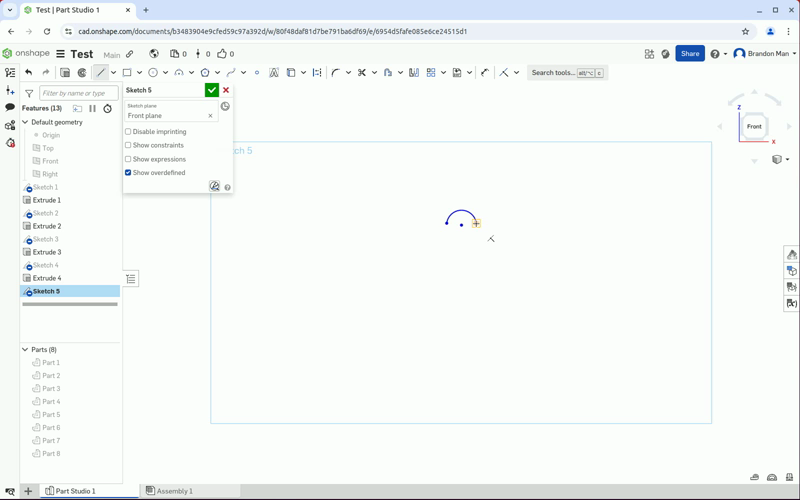
key_down(shift)
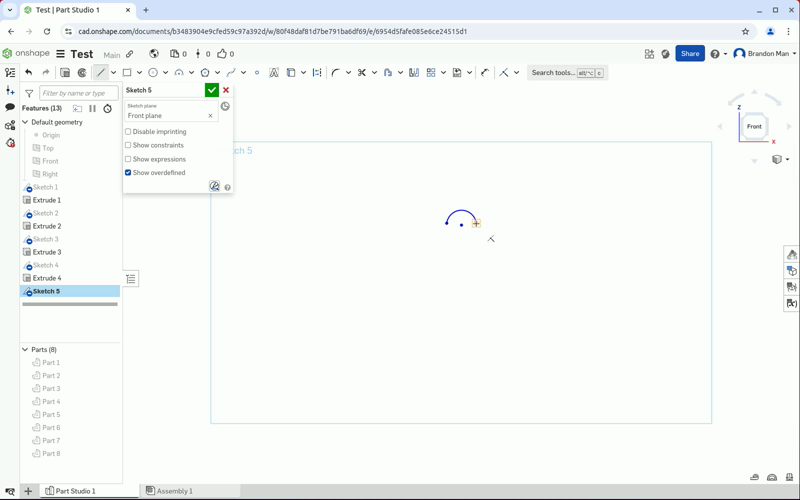
mouse_move(506, 223)
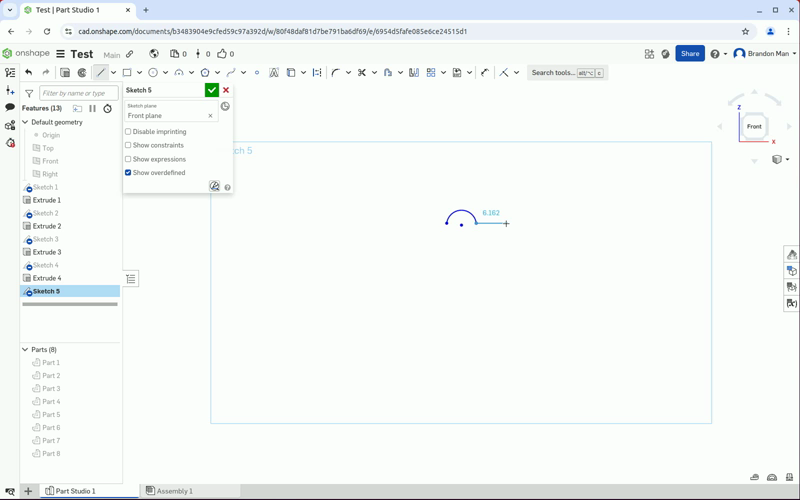
mouse_move(470, 176)
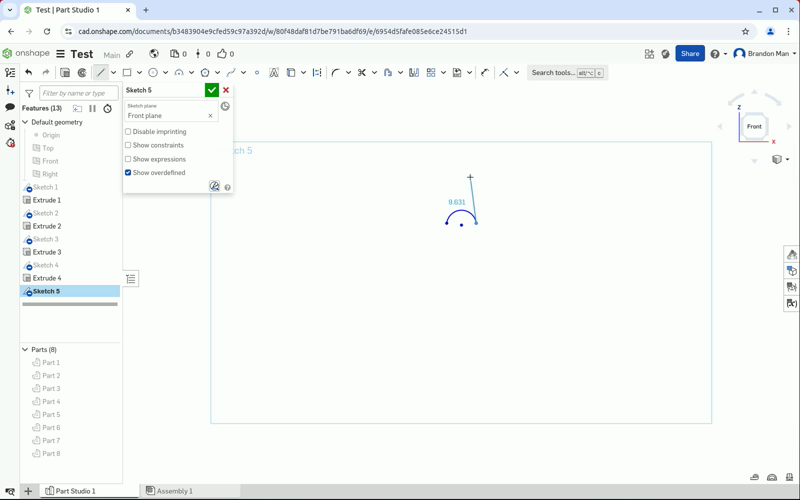
click(470, 176)
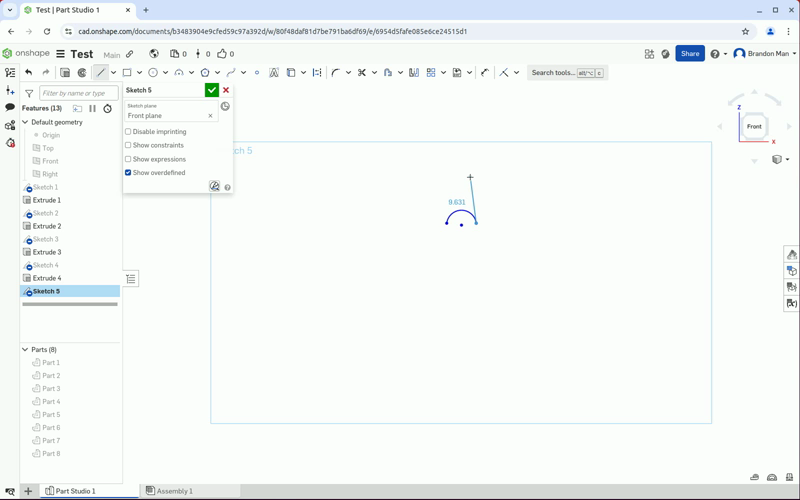
key_up(shift)
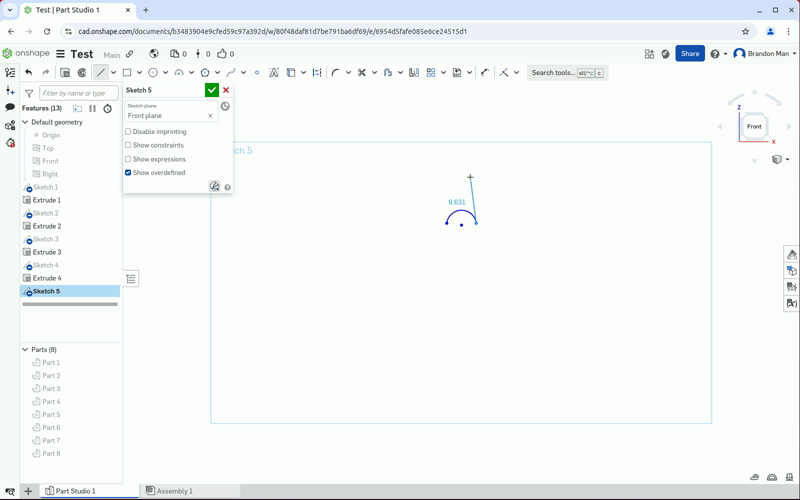
key(esc)
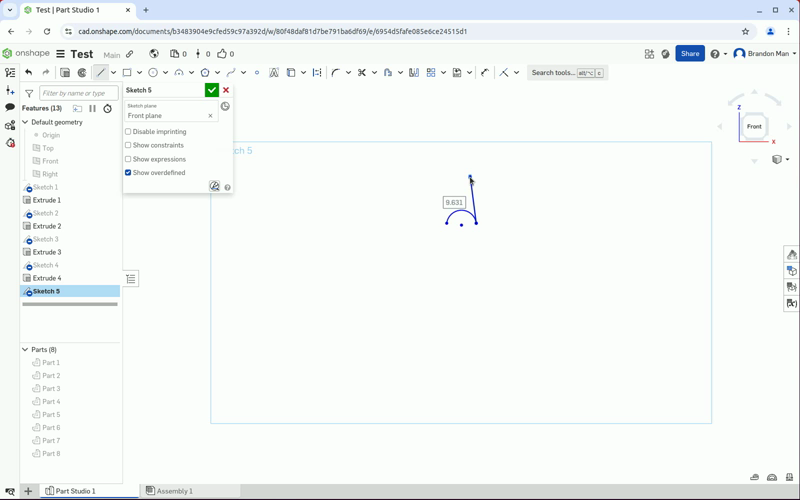
key(a)
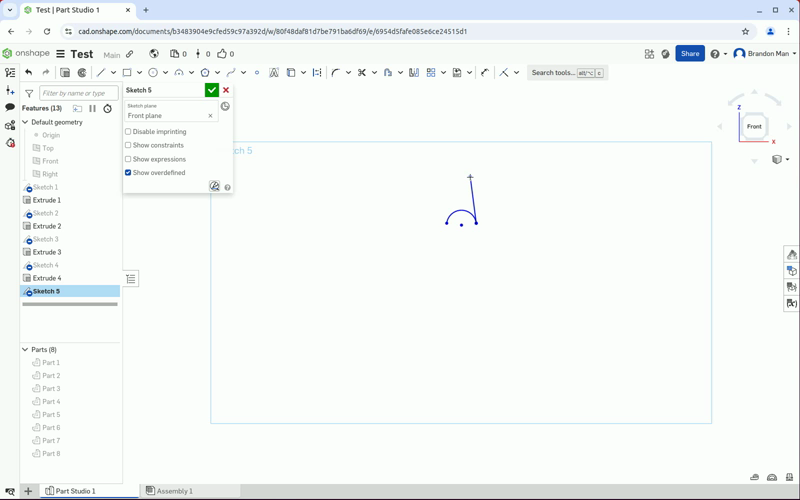
mouse_move(470, 176)
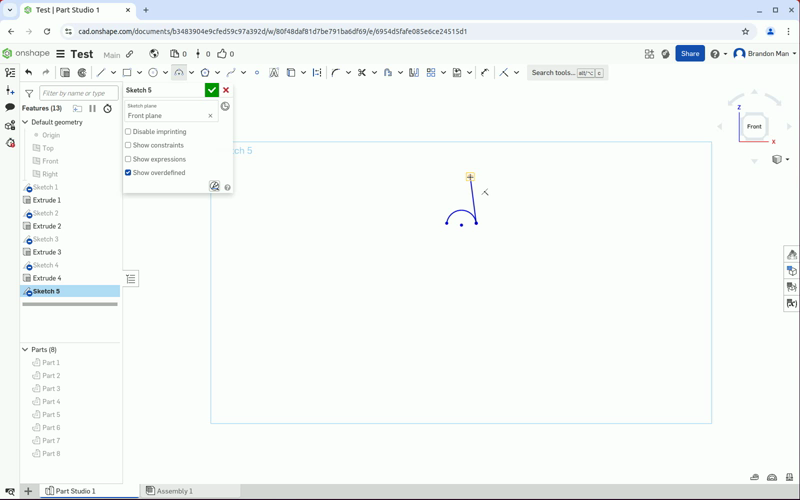
click(470, 176)
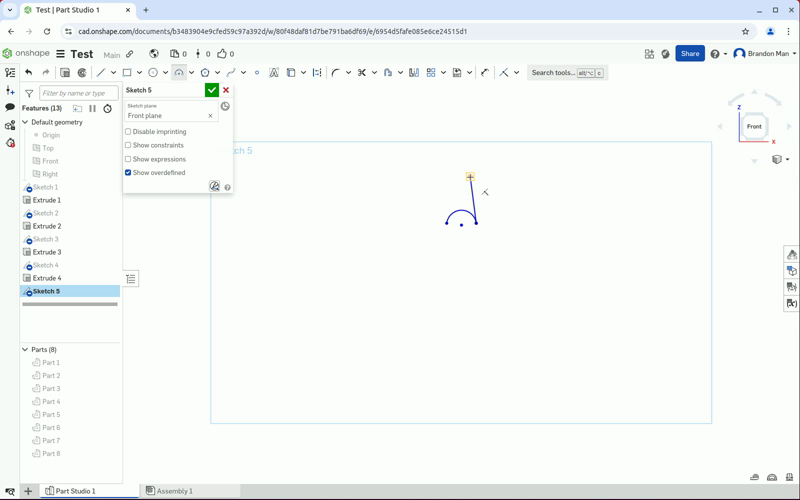
key_down(shift)
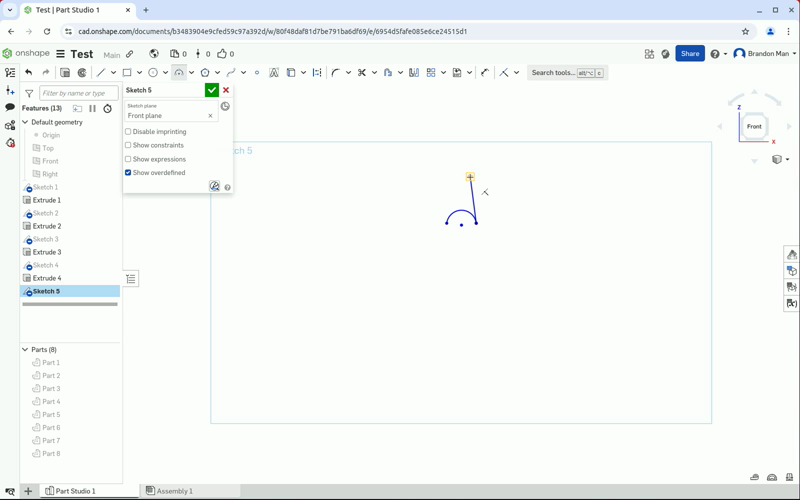
mouse_move(452, 176)
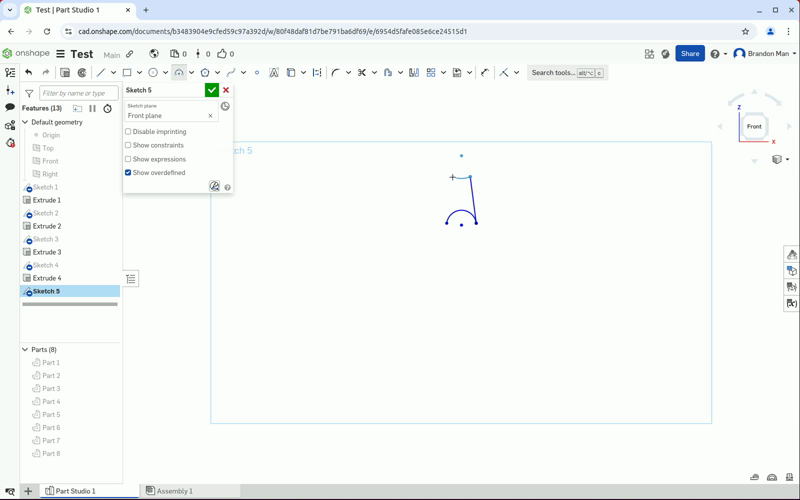
click(452, 176)
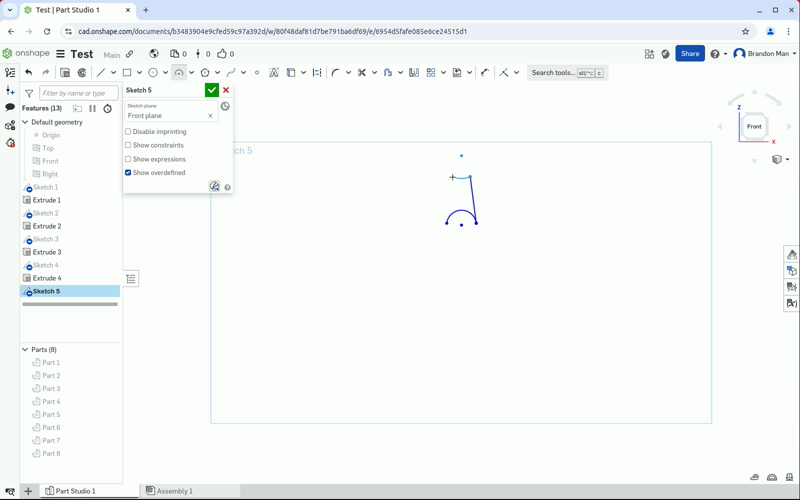
mouse_move(461, 186)
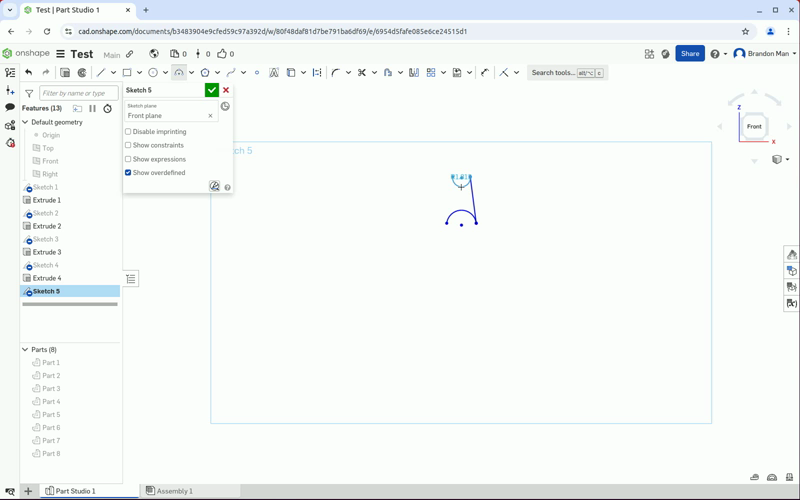
click(461, 186)
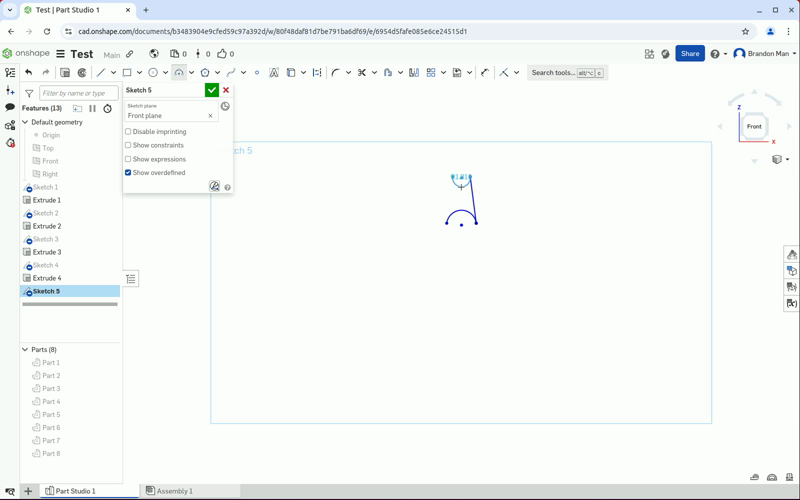
key_up(shift)
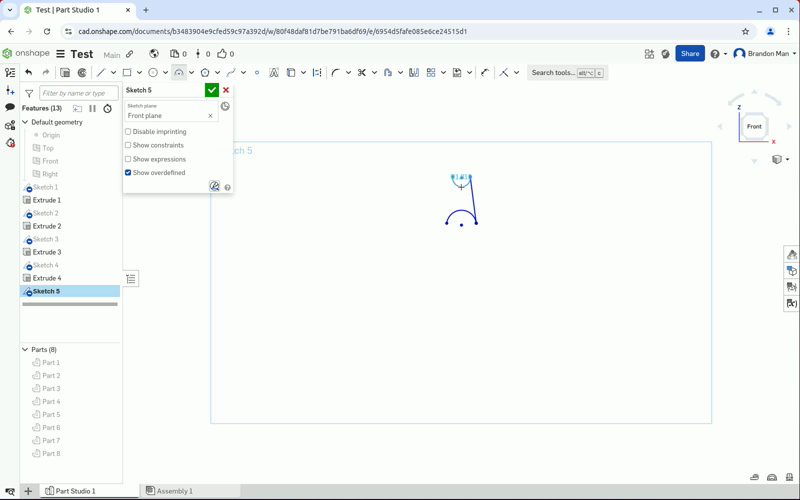
key(esc)
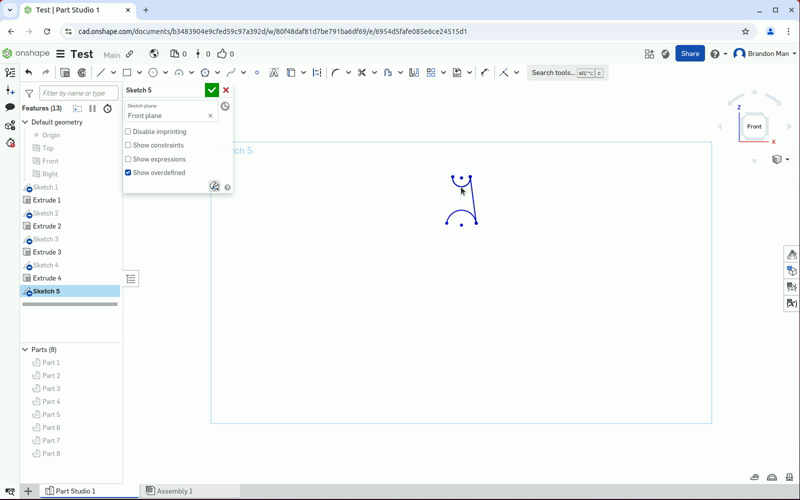
key(l)
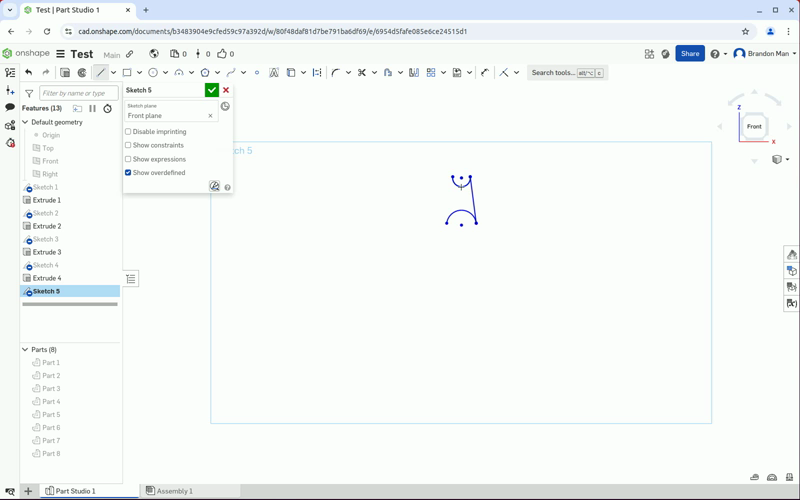
mouse_move(452, 176)
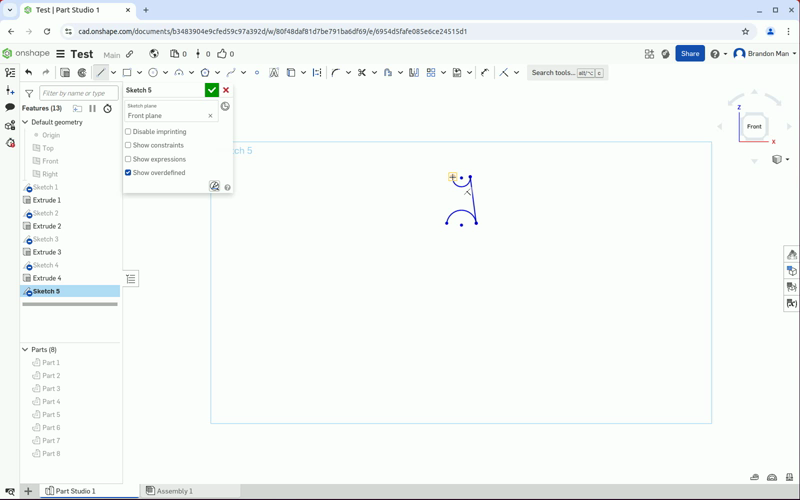
click(452, 176)
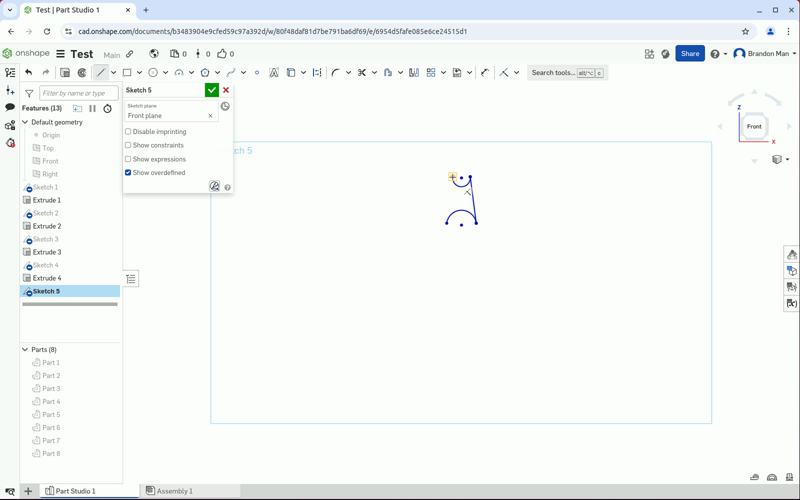
mouse_move(482, 176)
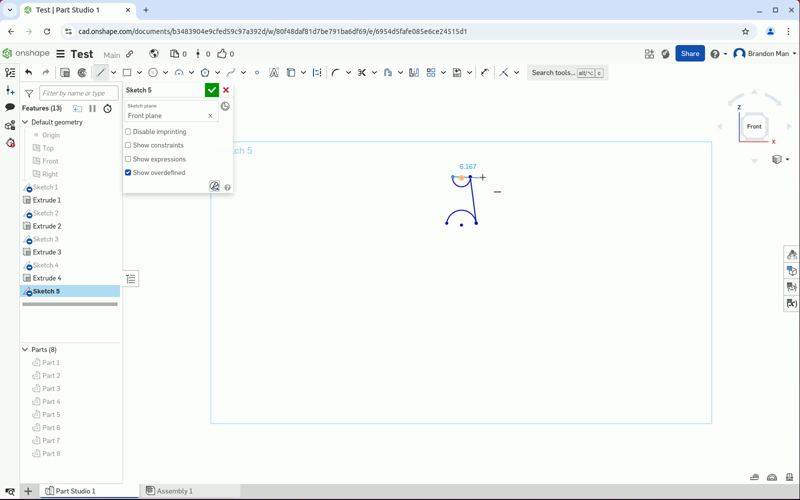
key_down(shift)
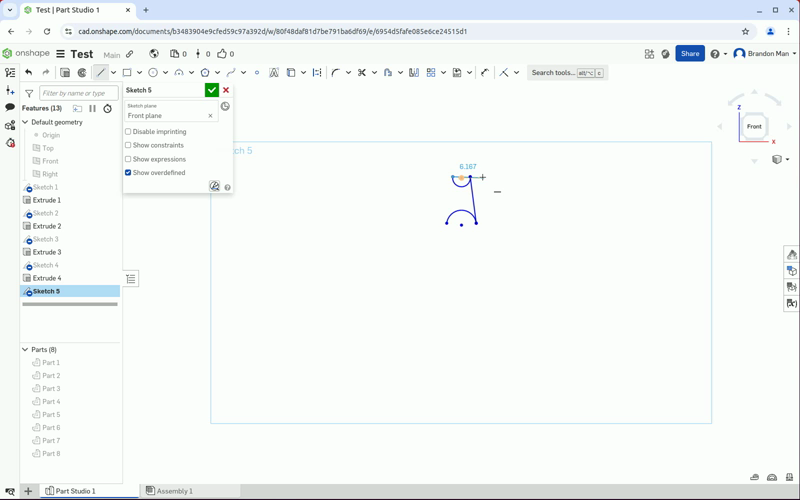
mouse_move(446, 223)
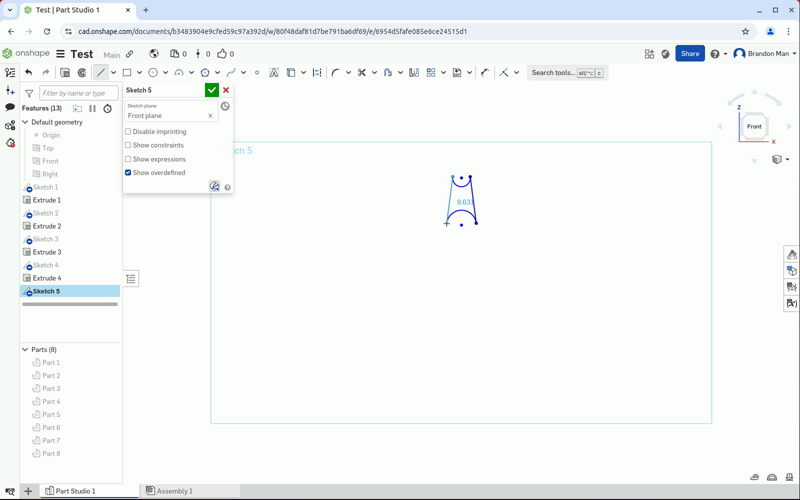
key_up(shift)
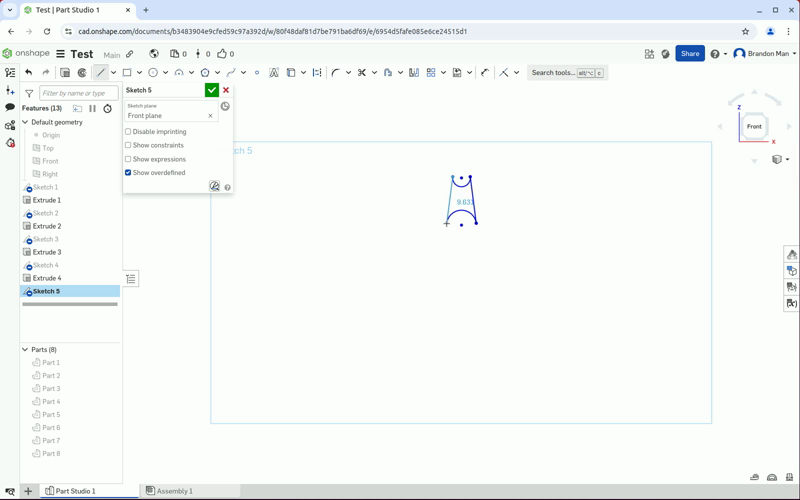
click(446, 223)
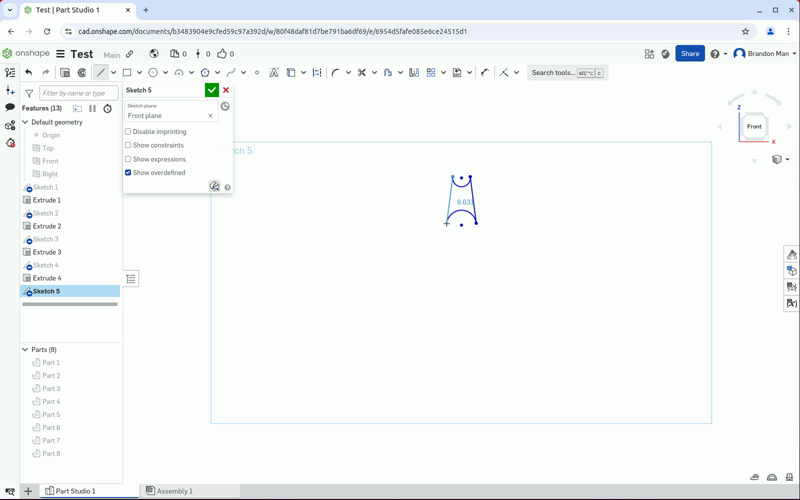
key(esc)
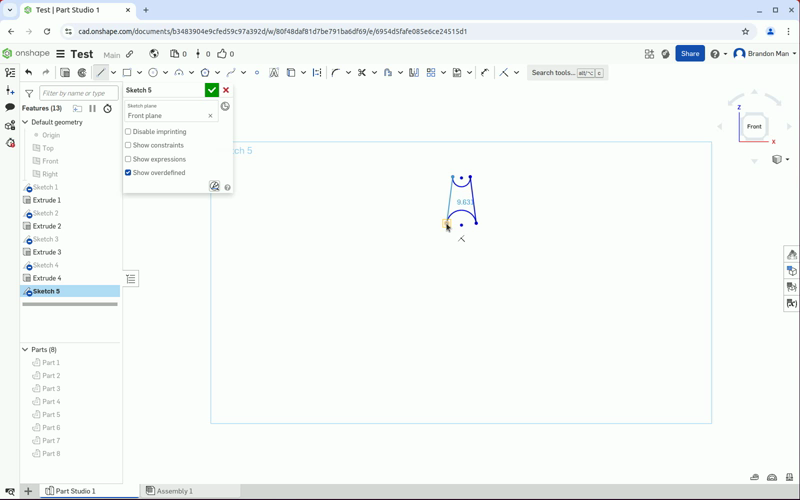
key(c)
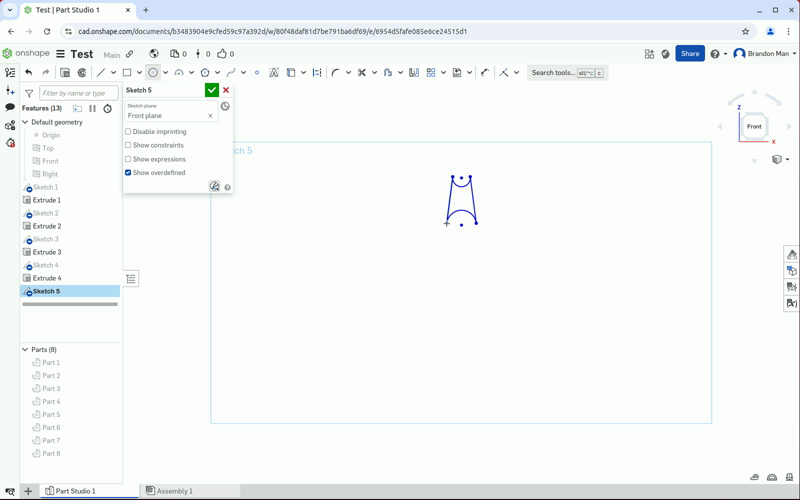
key_down(shift)
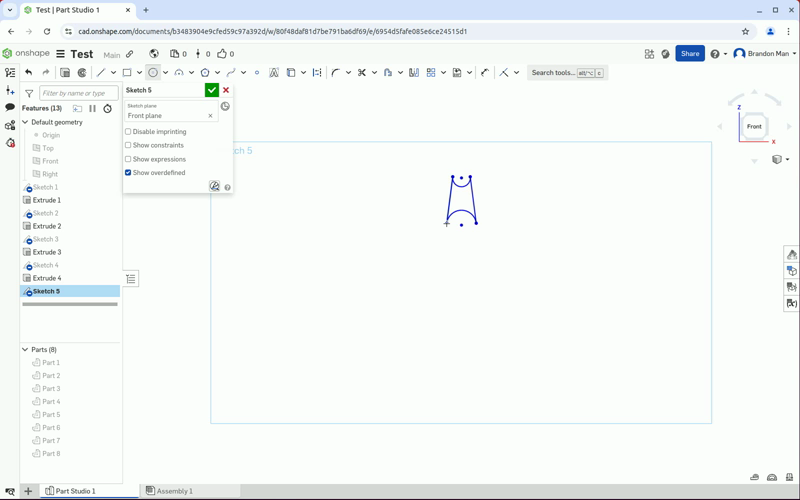
mouse_move(458, 191)
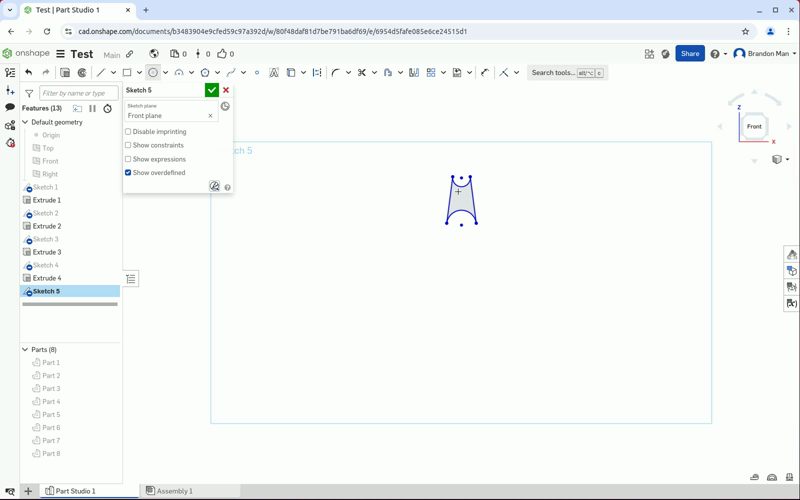
click(458, 191)
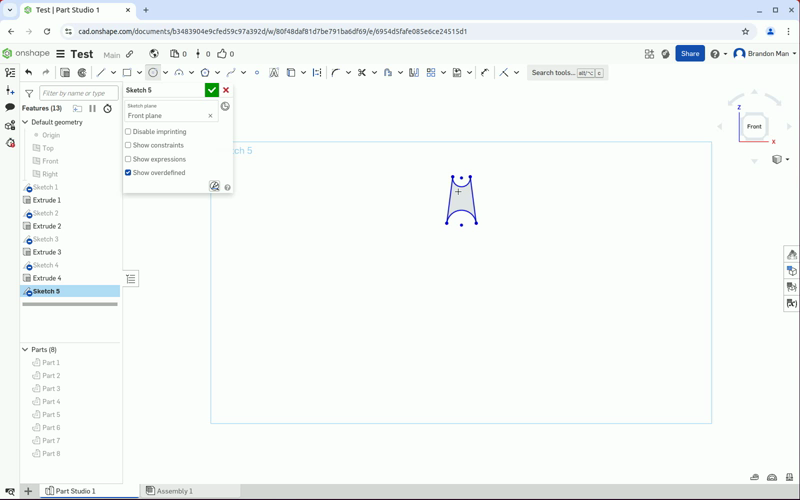
key_up(shift)
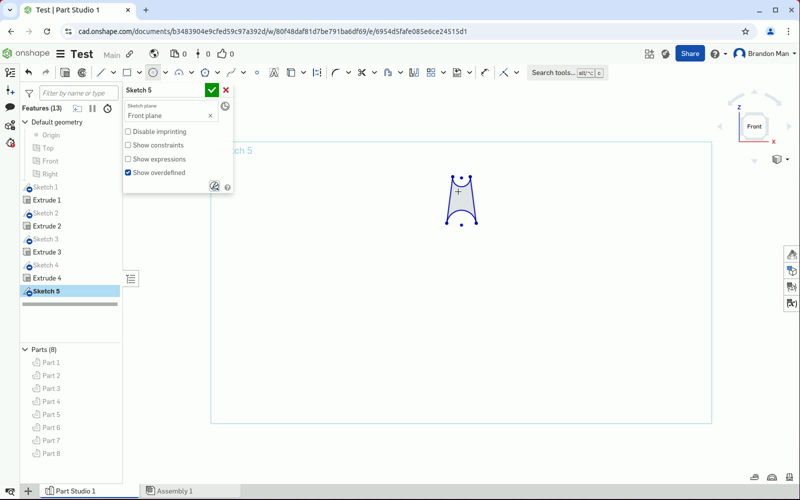
mouse_move(461, 191)
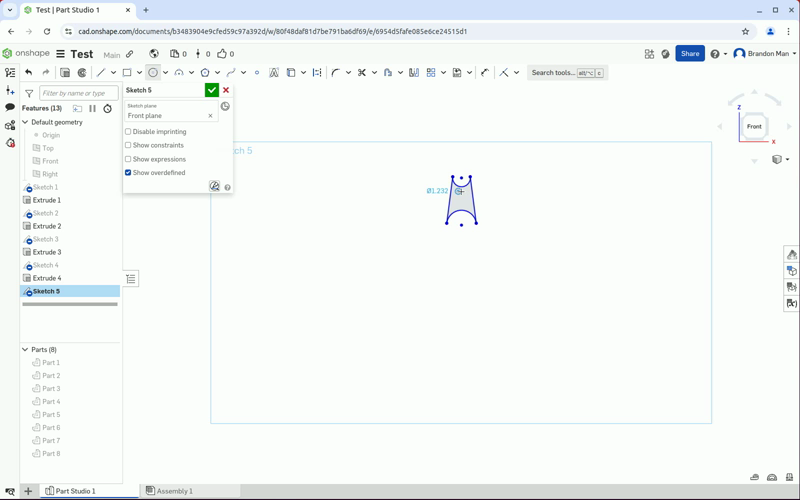
scroll(6)
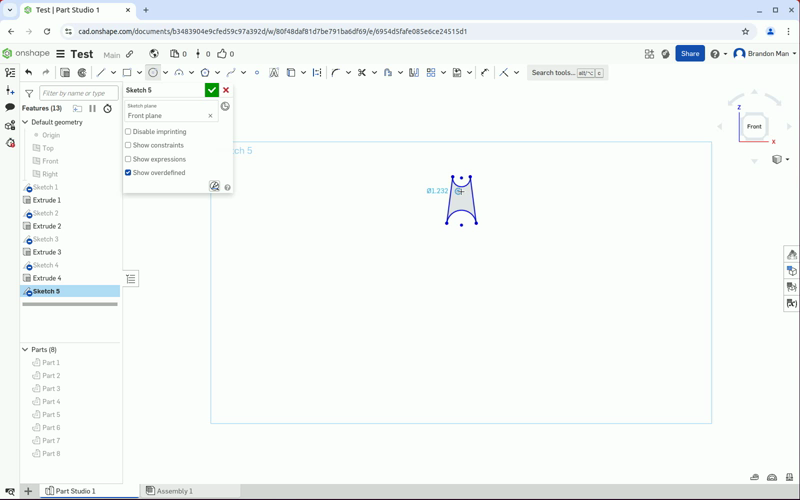
scroll(6)
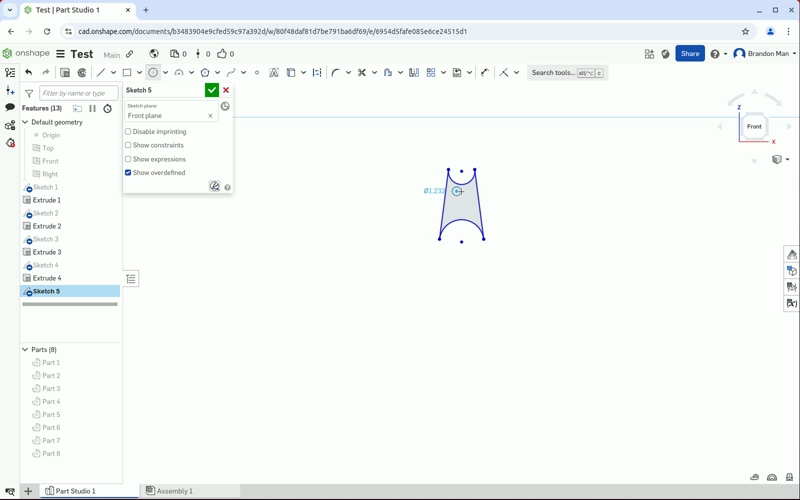
scroll(6)
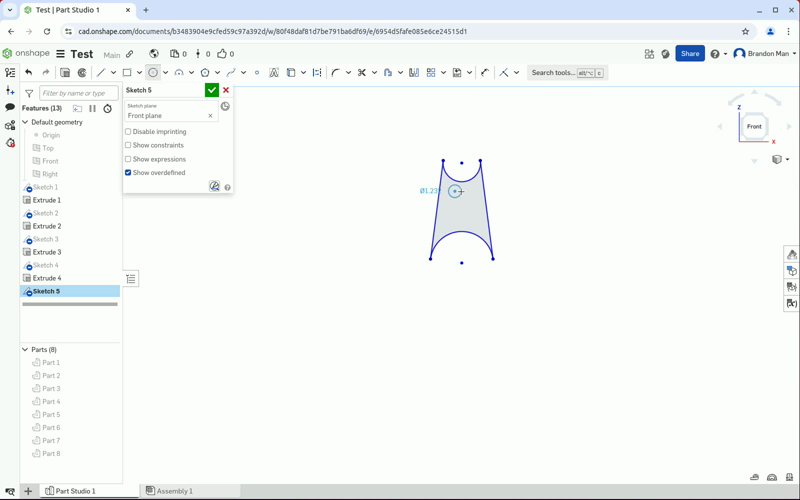
scroll(6)
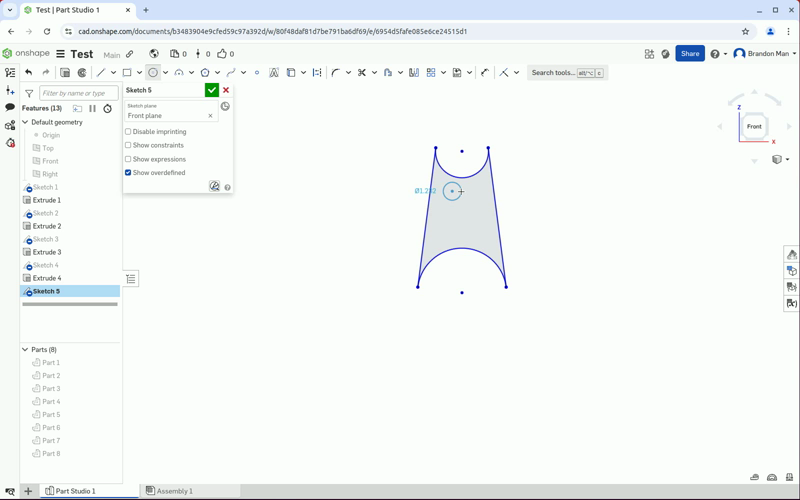
scroll(6)
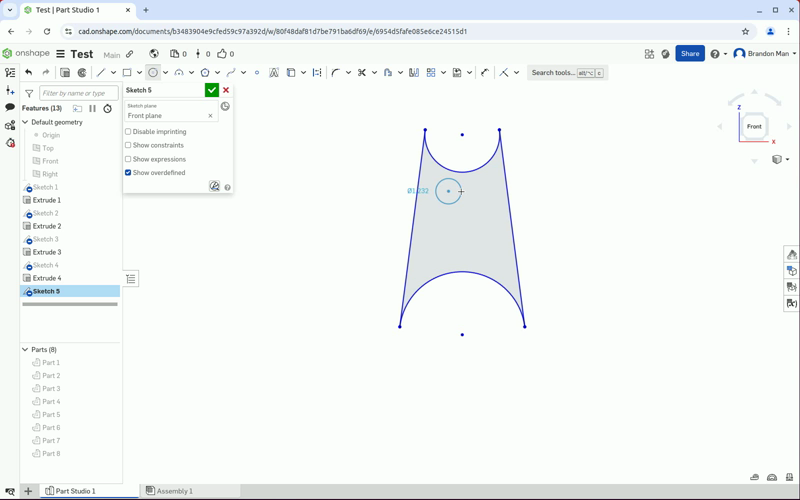
scroll(6)
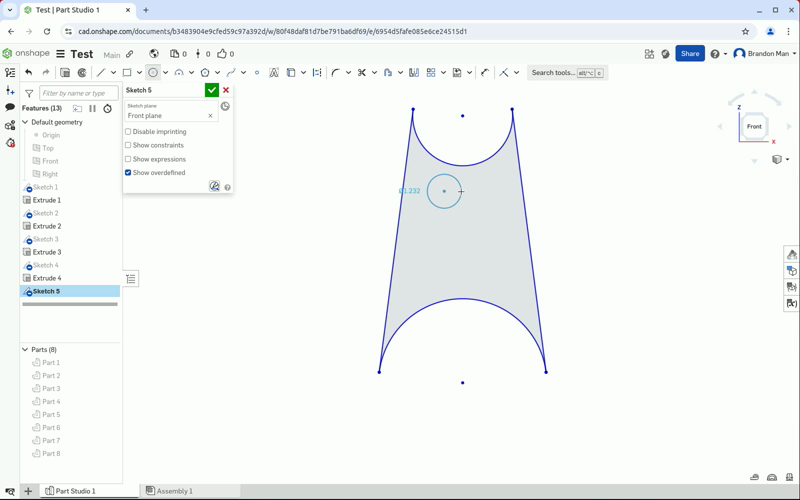
scroll(6)
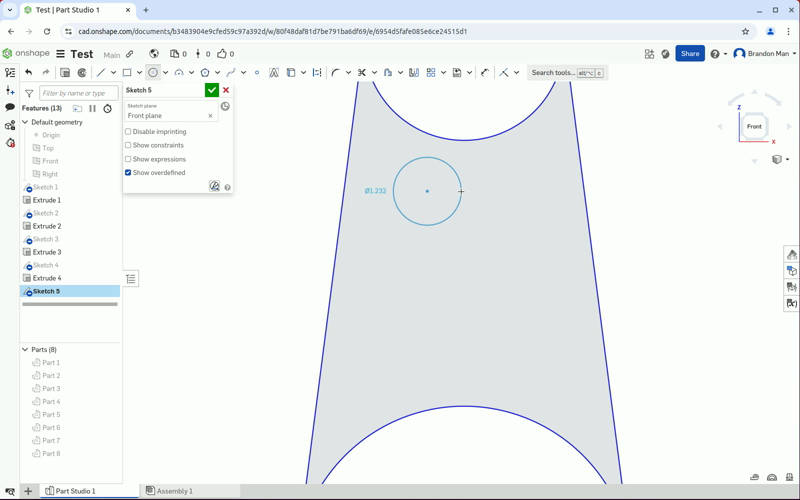
click(461, 191)
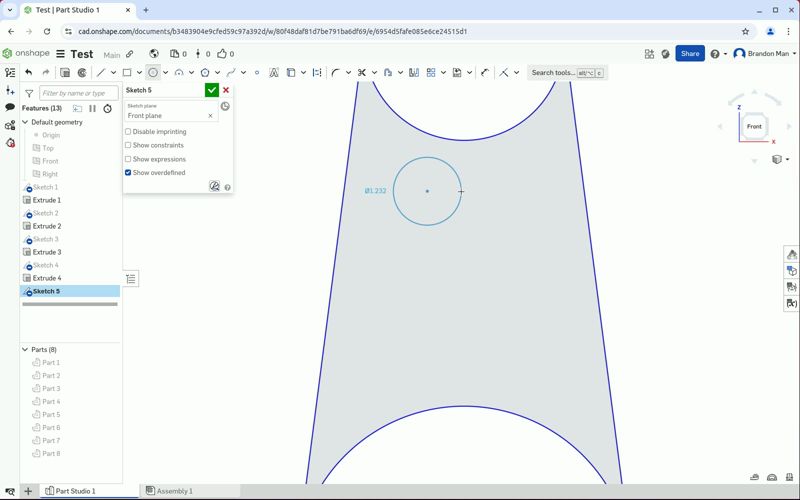
scroll(-6)
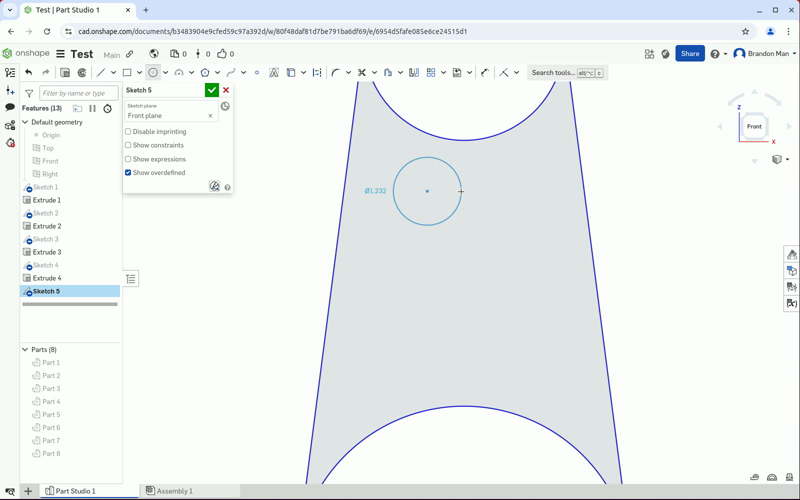
scroll(-6)
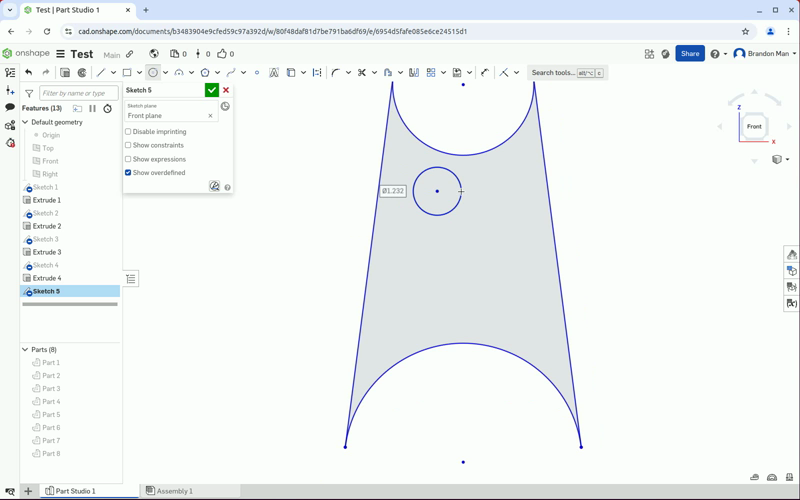
scroll(-6)
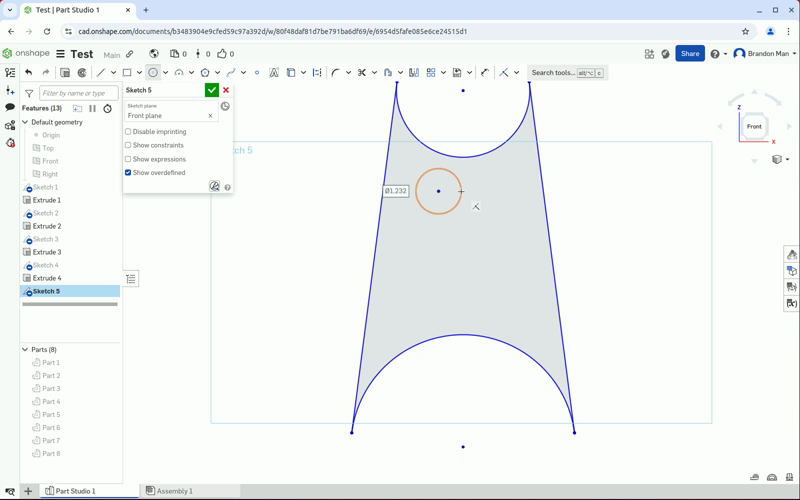
scroll(-6)
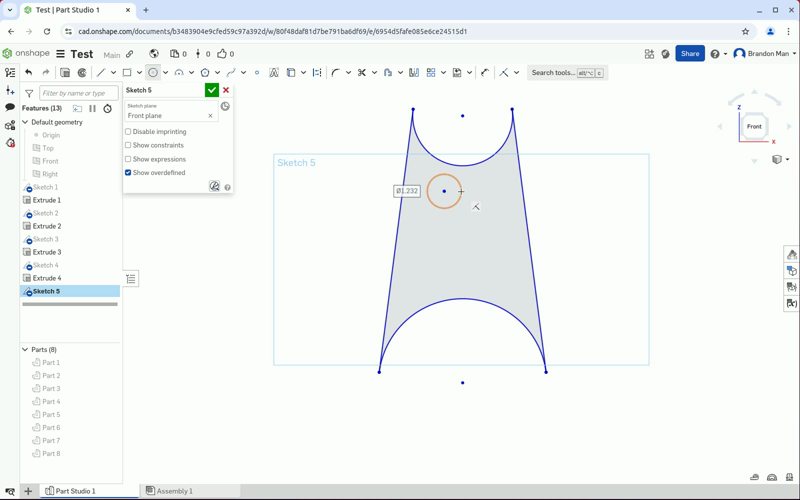
scroll(-6)
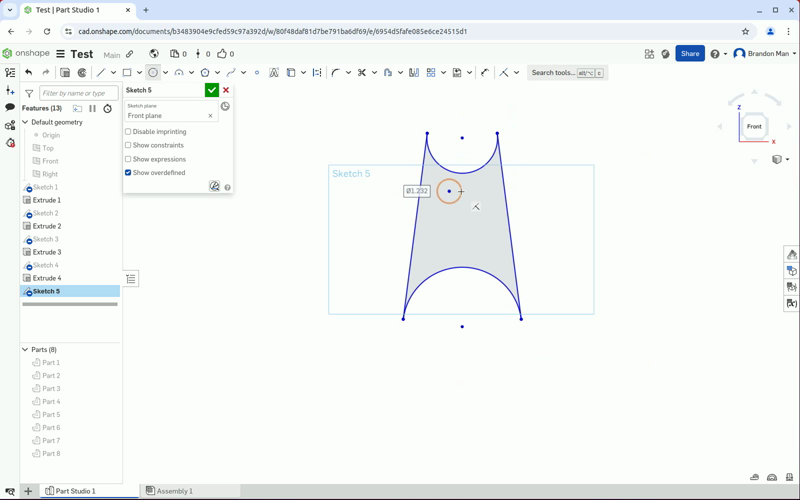
scroll(-6)
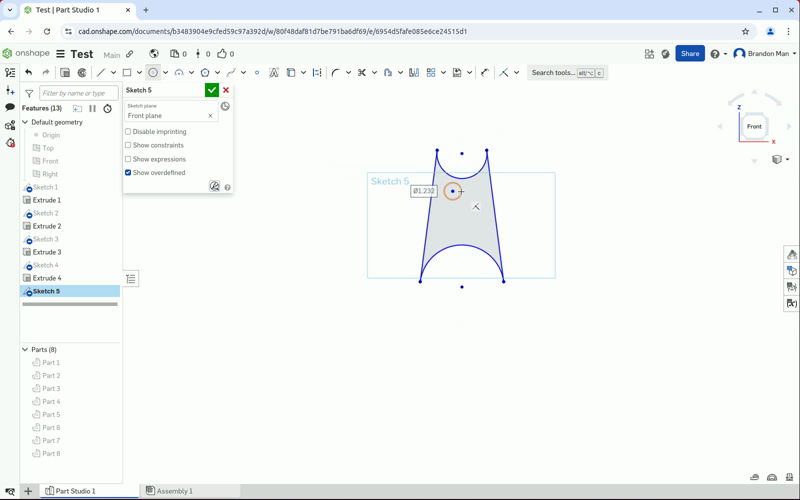
scroll(-6)
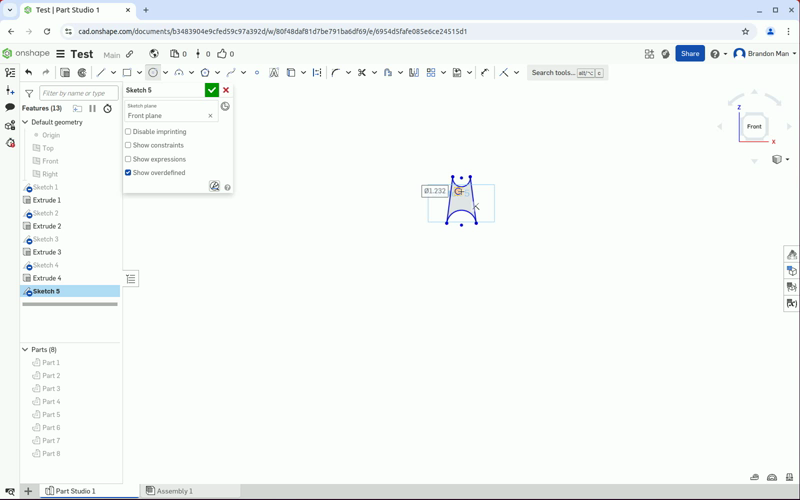
key(esc)
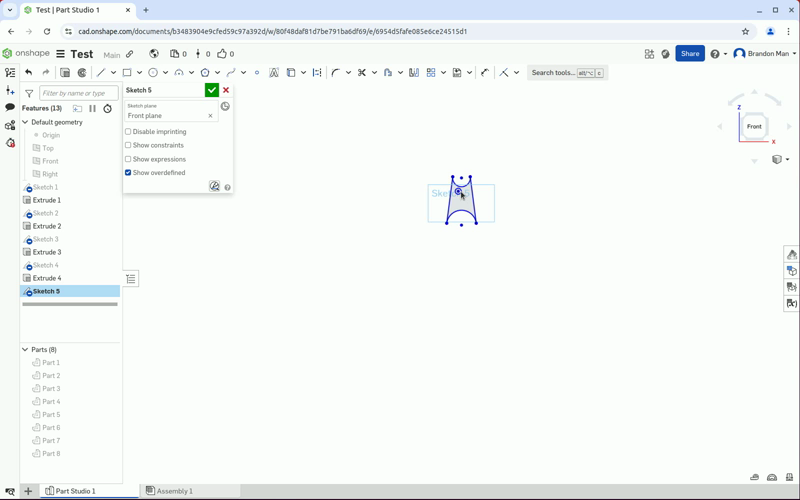
mouse_move(462, 198)
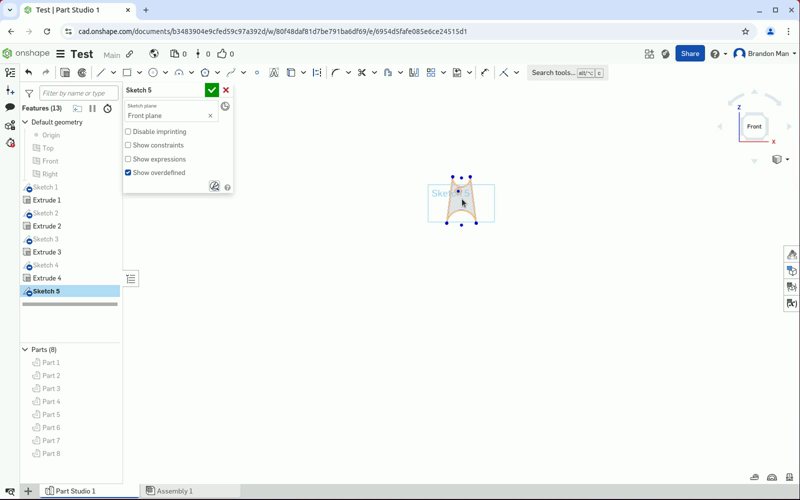
scroll(6)
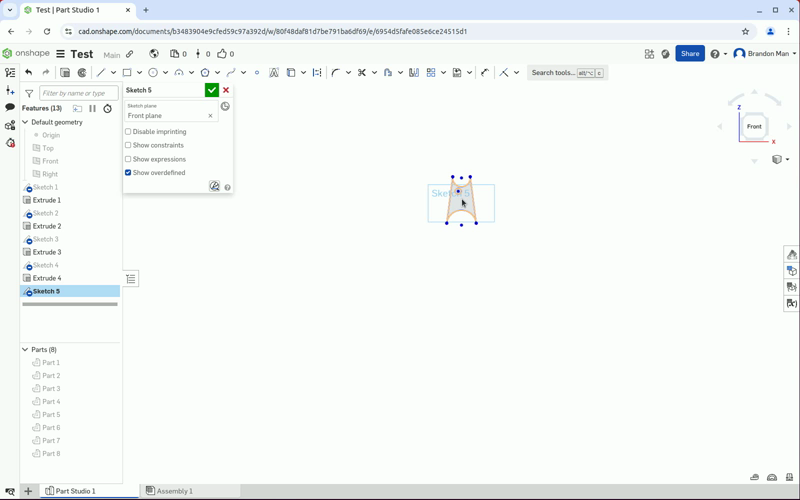
scroll(6)
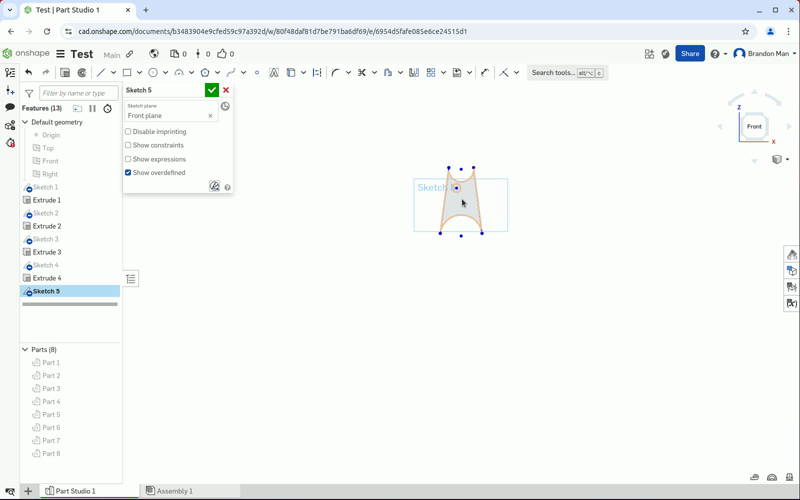
scroll(6)
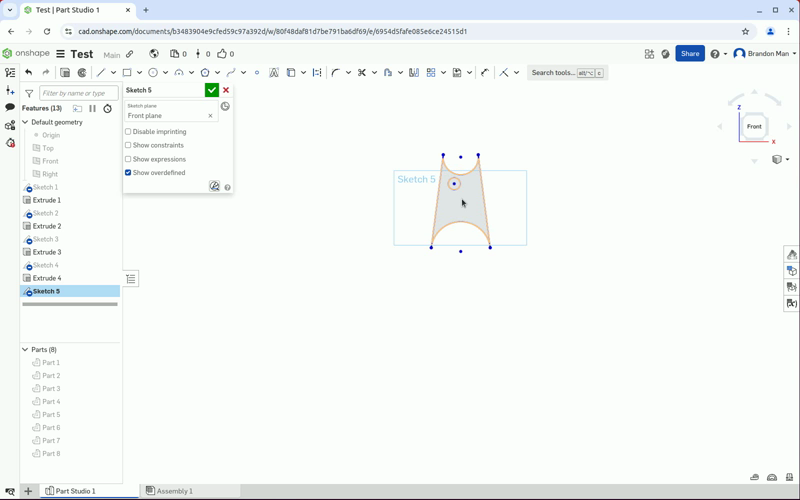
scroll(6)
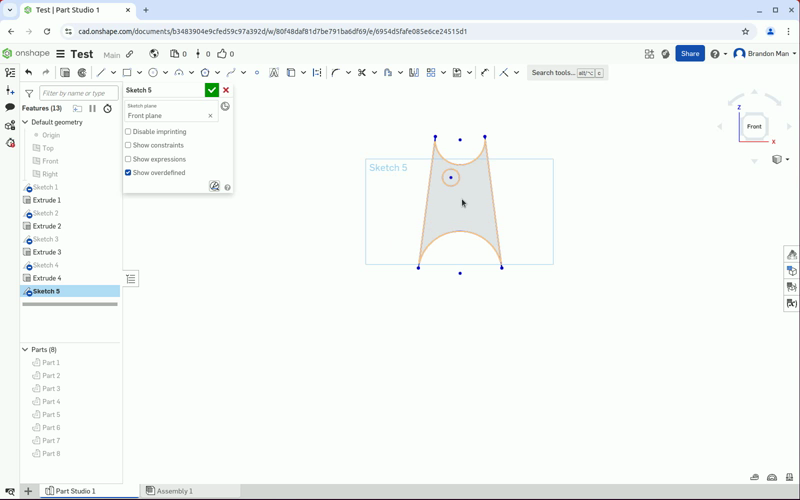
scroll(6)
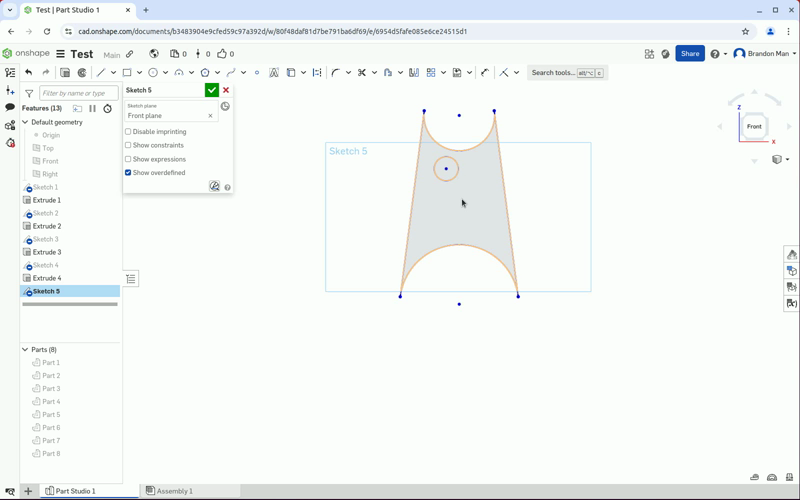
scroll(6)
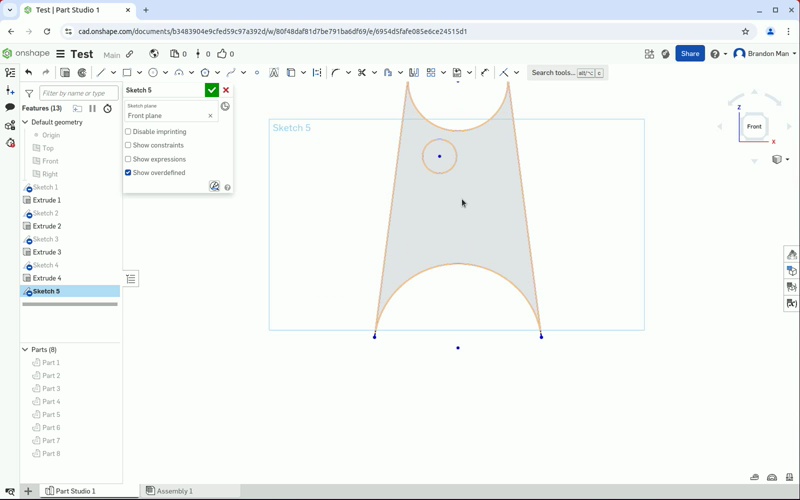
scroll(6)
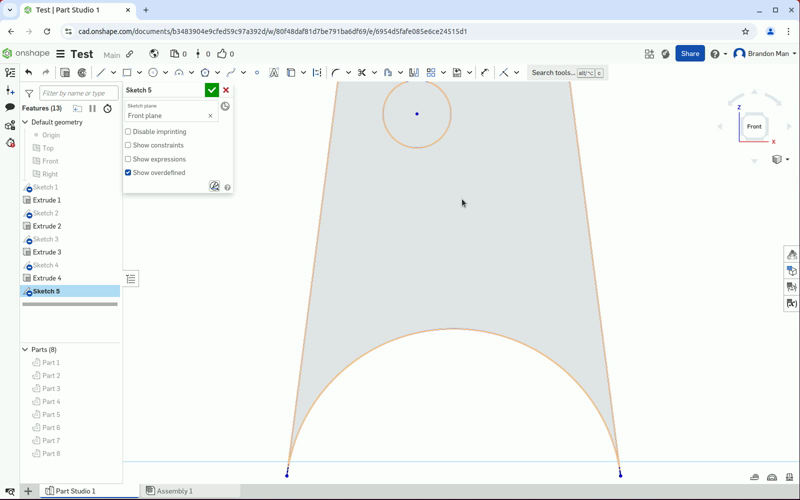
click(462, 198)
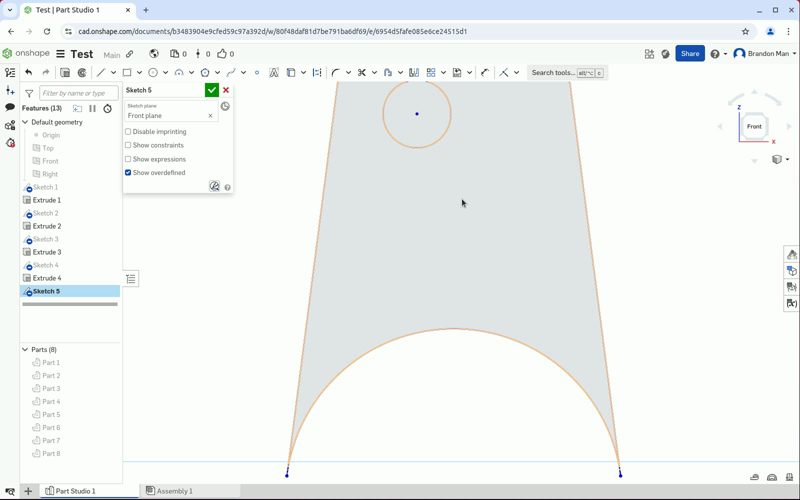
scroll(-6)
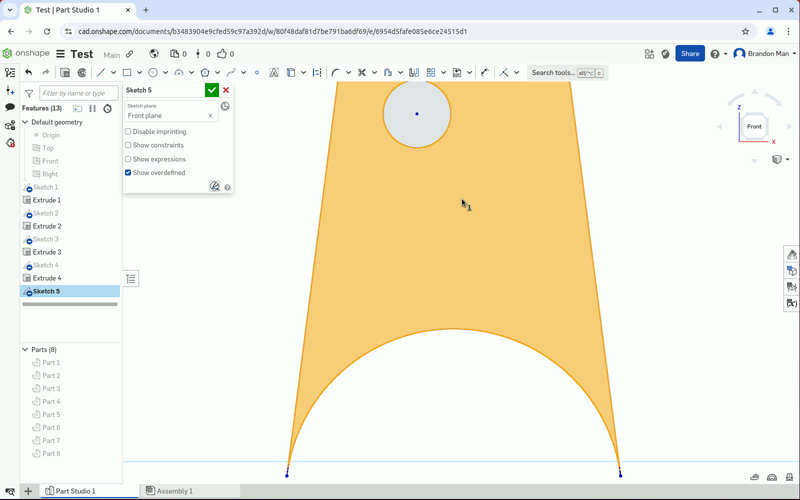
scroll(-6)
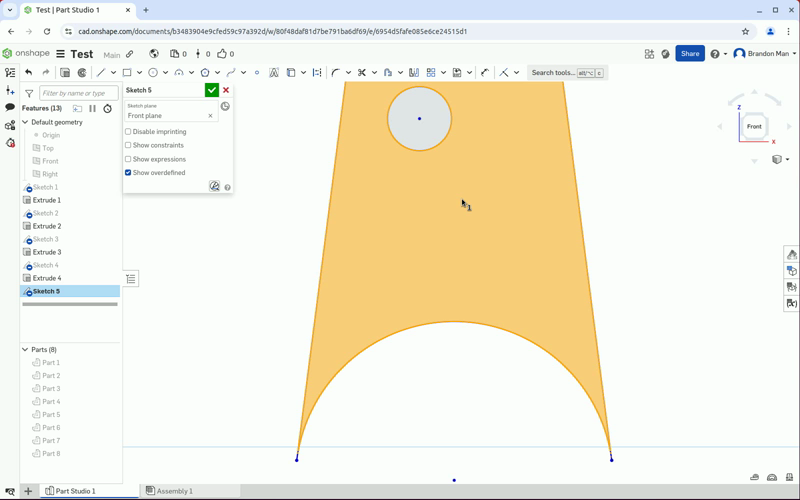
scroll(-6)
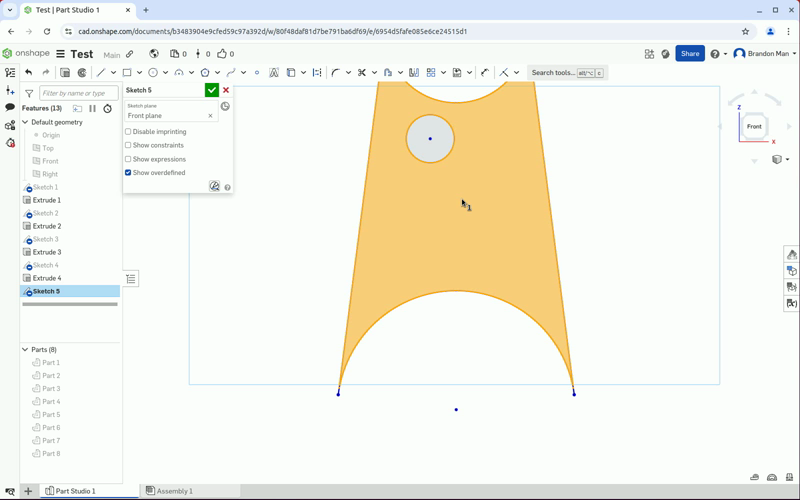
scroll(-6)
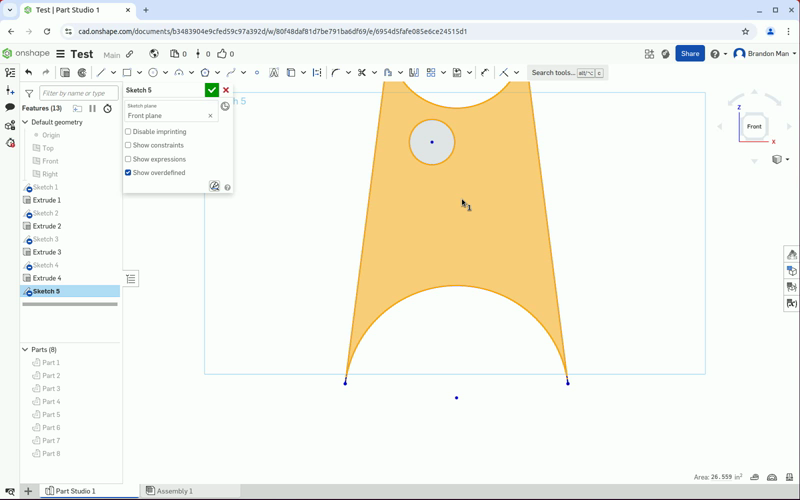
scroll(-6)
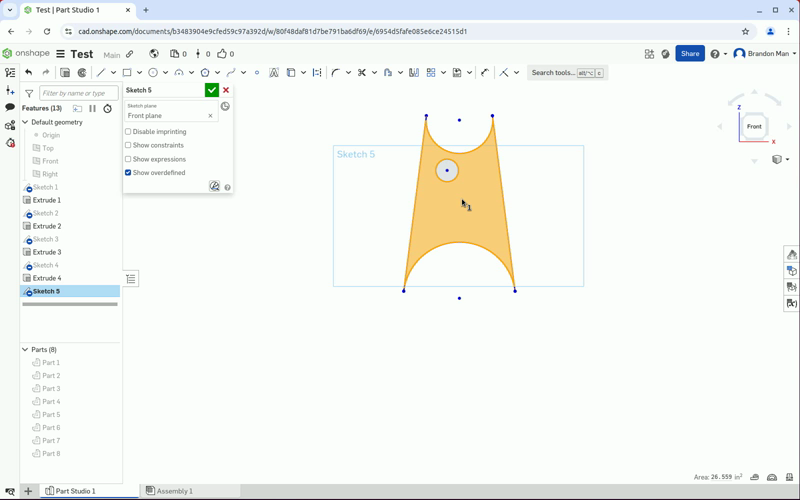
scroll(-6)
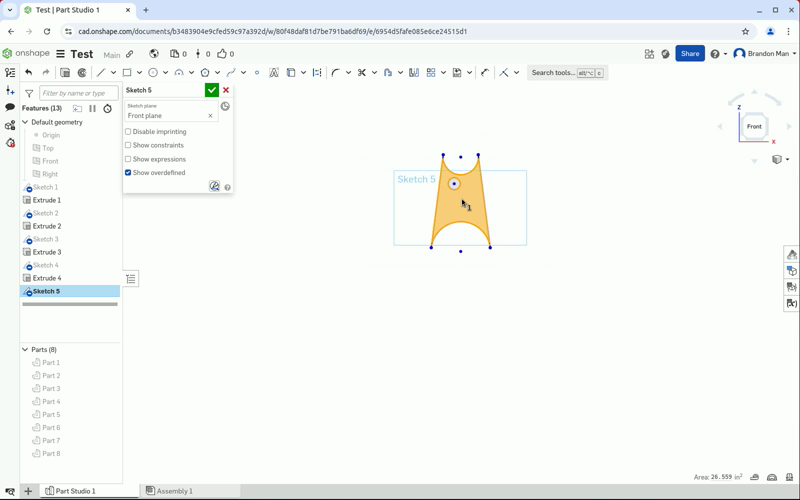
scroll(-6)
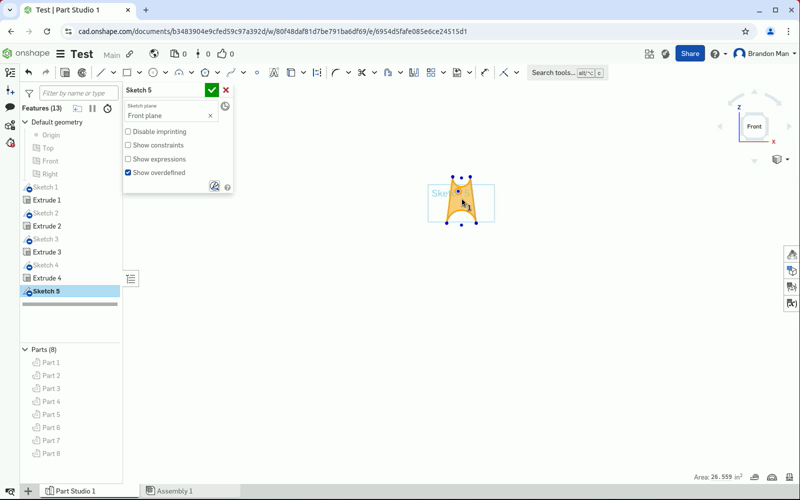
mouse_move(73, 352)
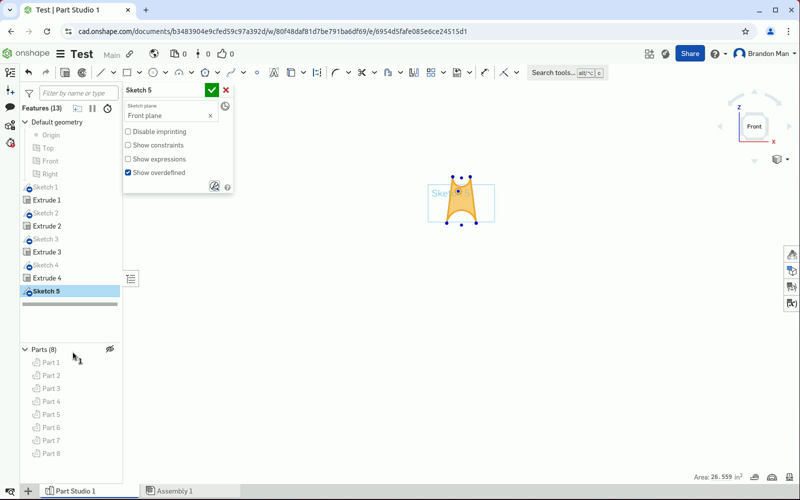
key(shift+y)
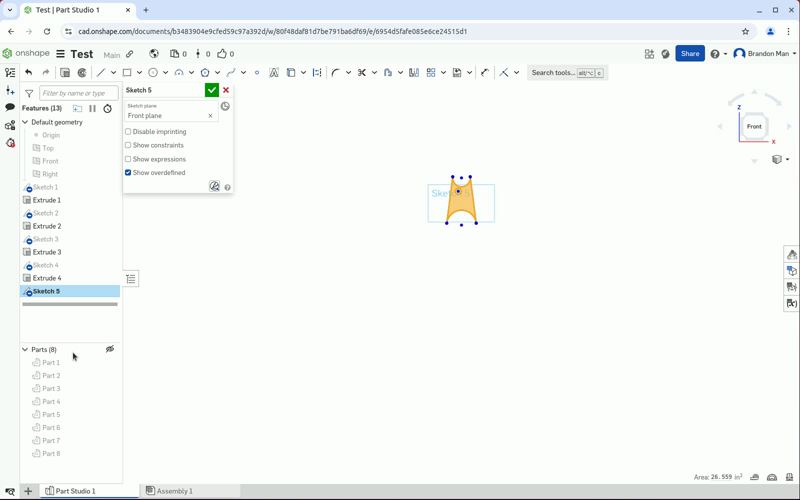
key(shift+e)
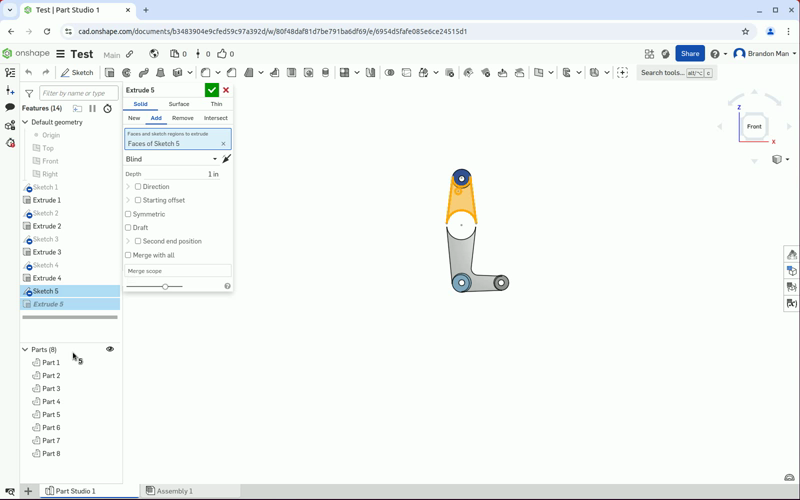
mouse_move(143, 106)
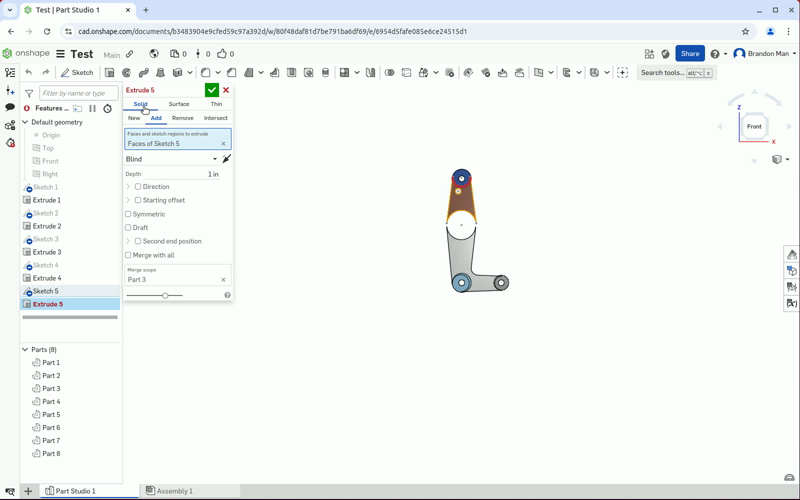
click(143, 106)
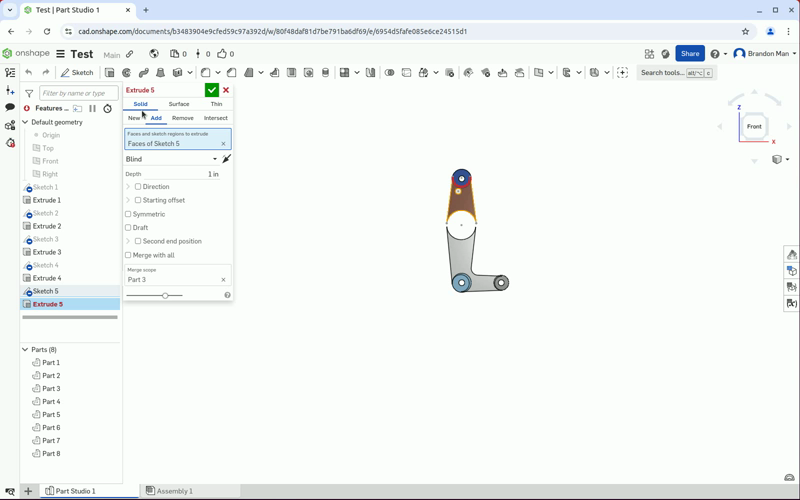
mouse_move(137, 120)
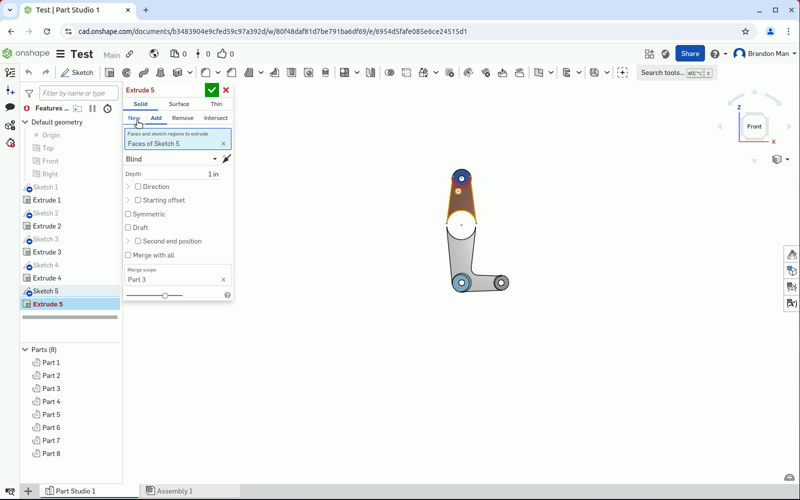
click(137, 120)
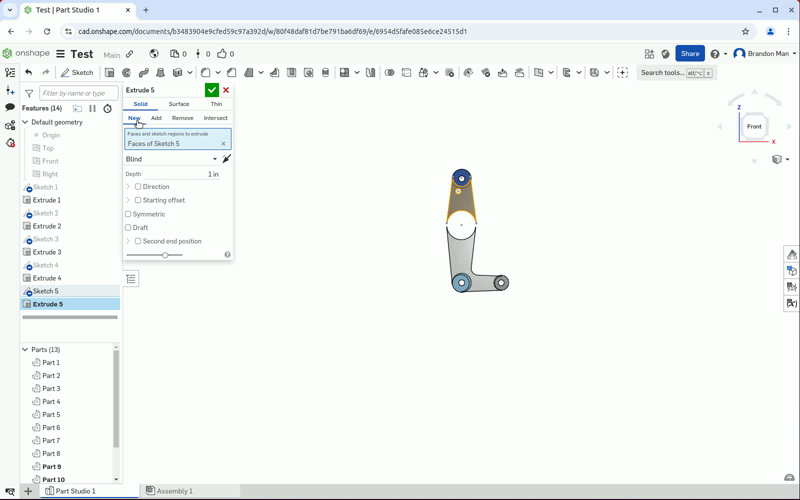
key(tab, 4)
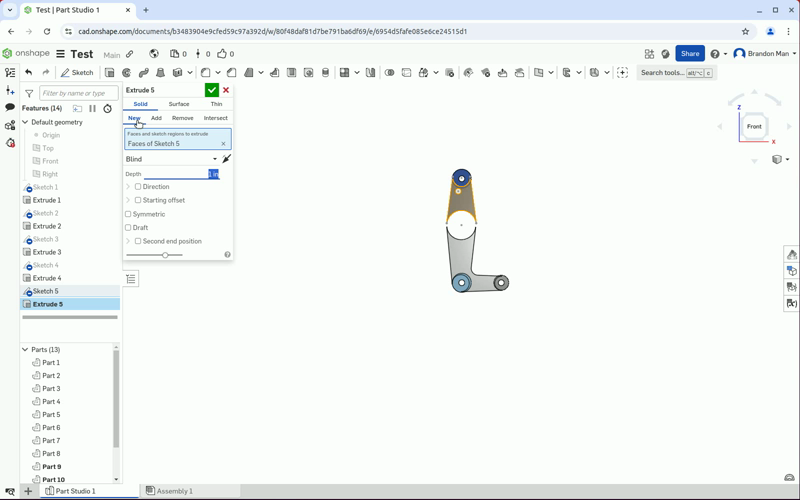
text(0.481)
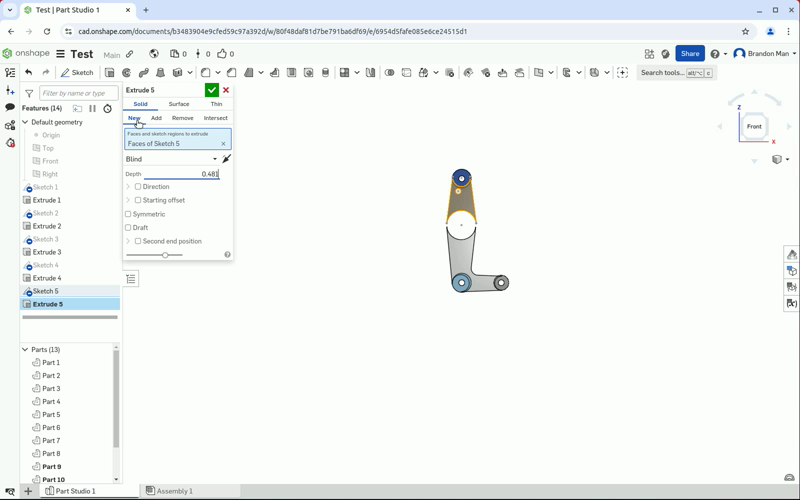
key(enter)
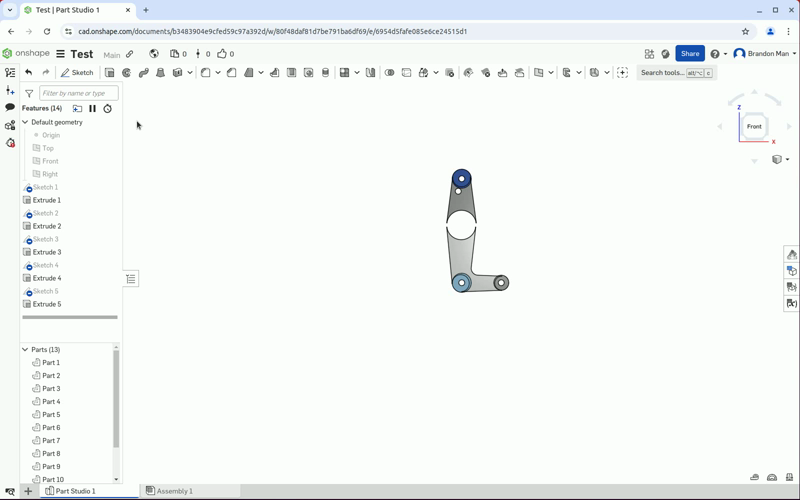
key(shift+h)
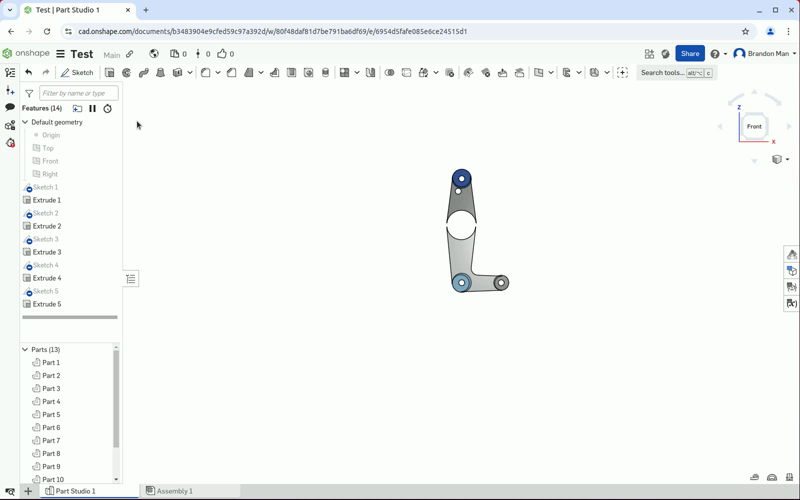
key(shift+h)
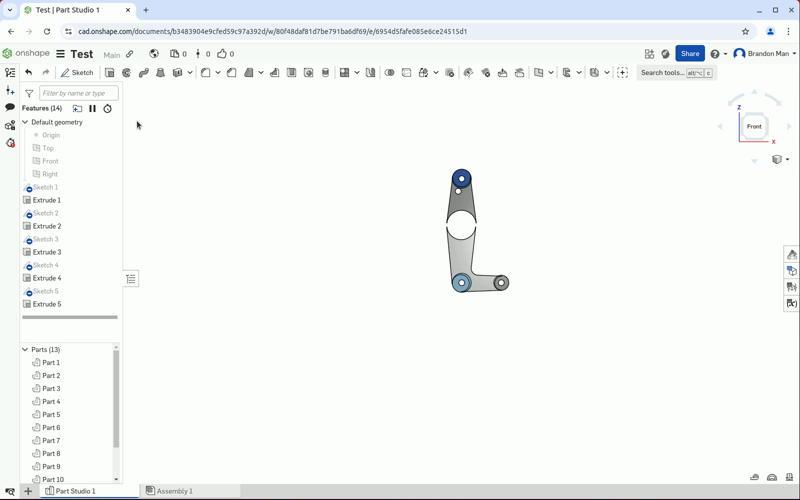
mouse_move(73, 189)
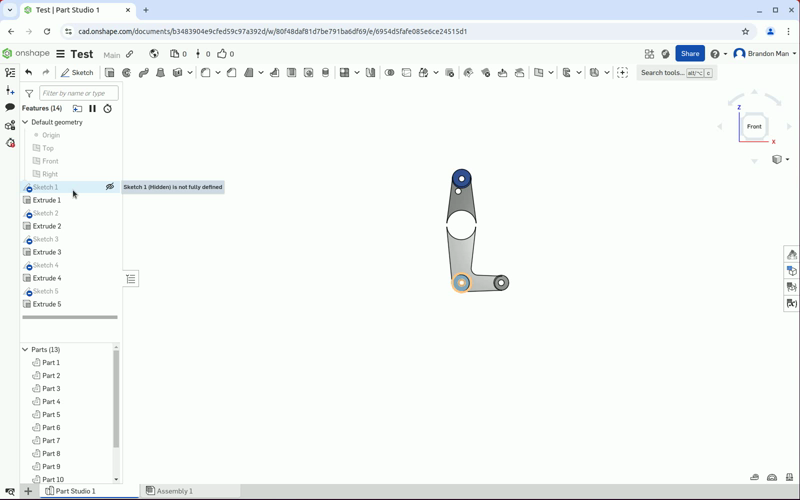
click(73, 189)
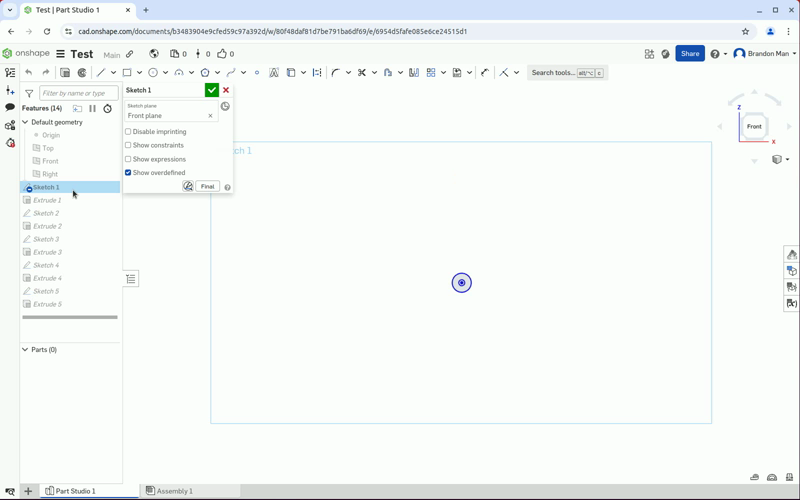
mouse_move(229, 92)
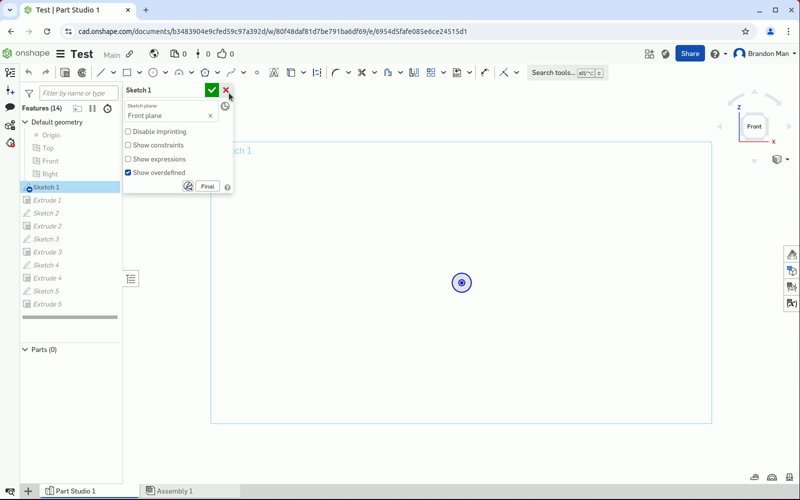
click(229, 92)
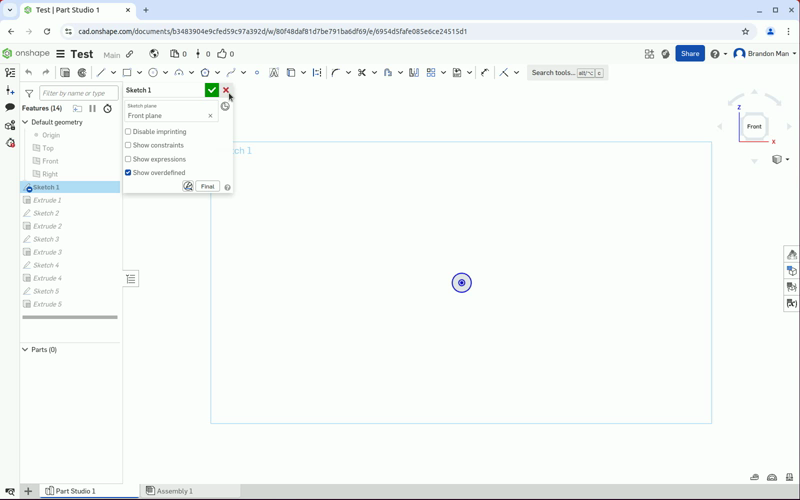
key(shift+s)
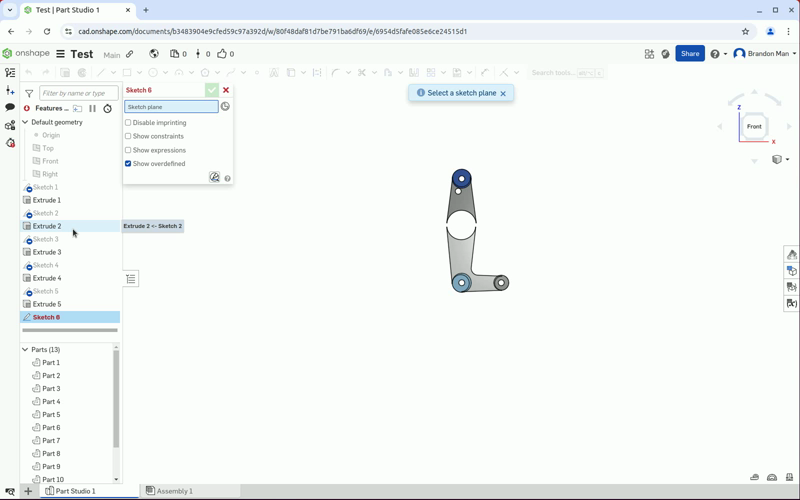
scroll(3)
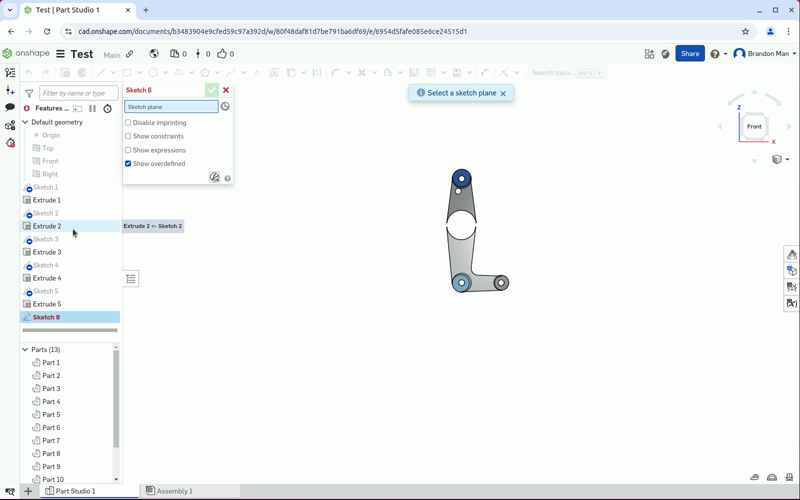
mouse_move(73, 163)
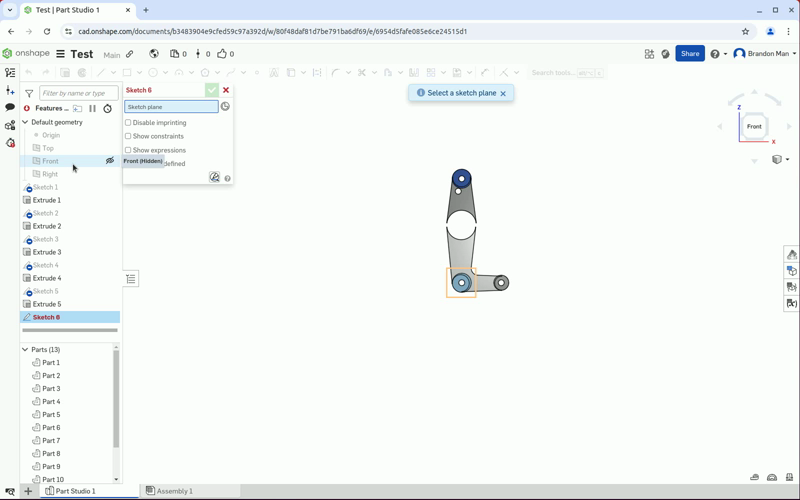
click(73, 163)
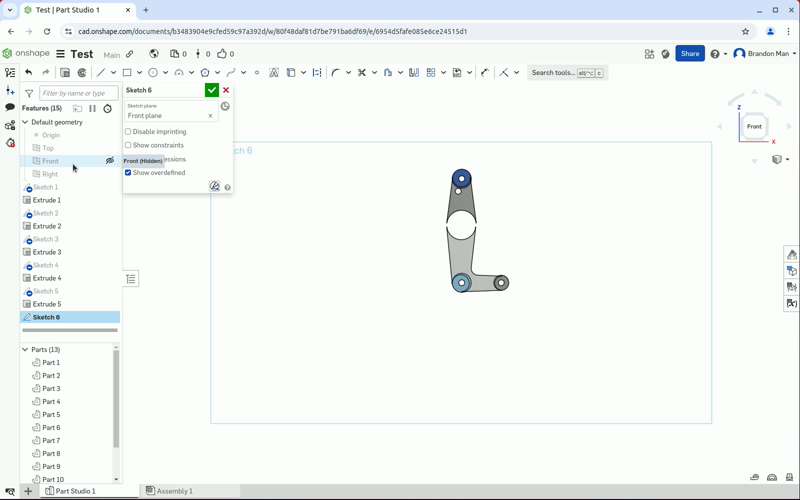
mouse_move(69, 352)
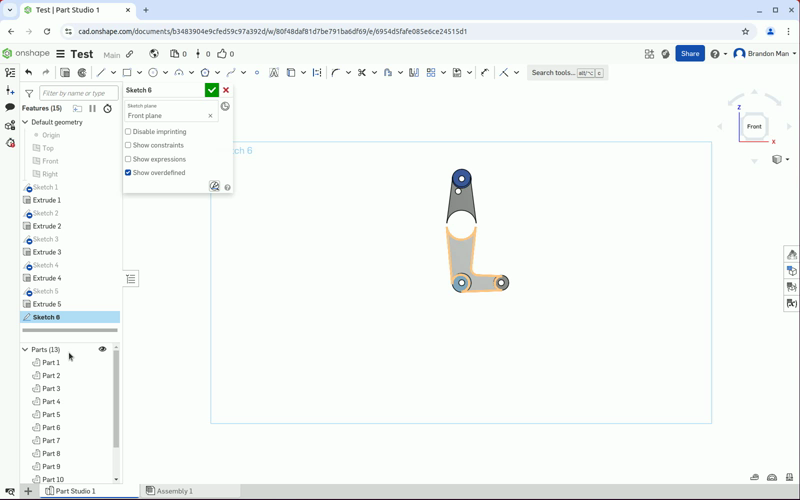
key(y)
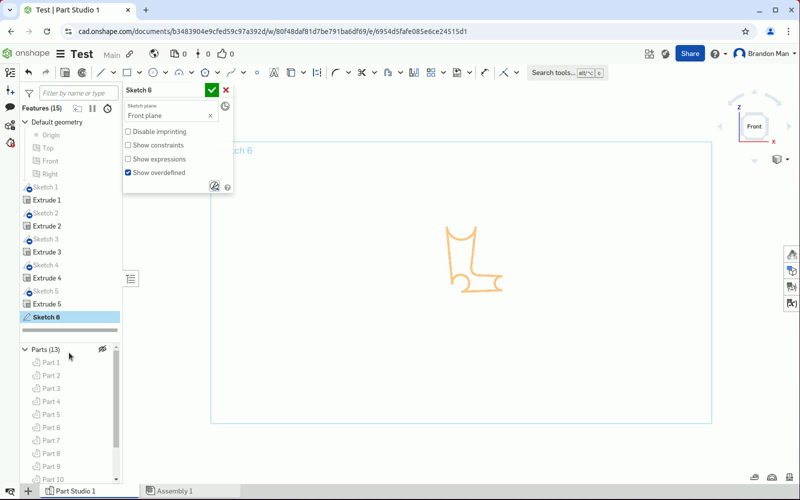
key(c)
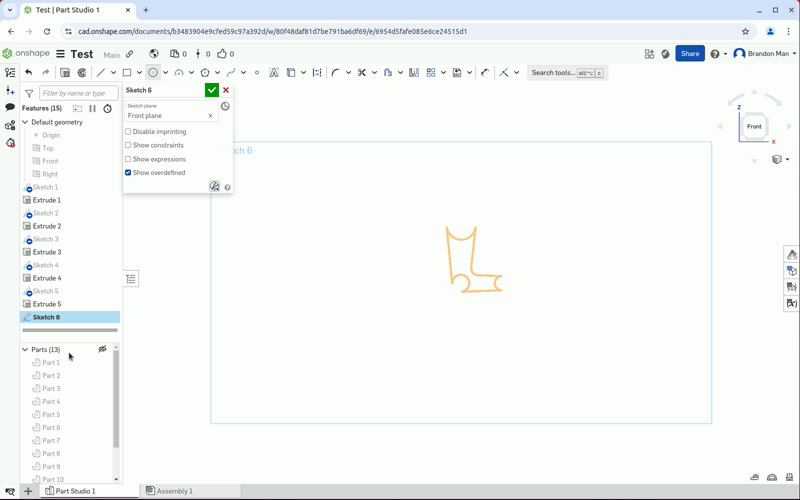
key_down(shift)
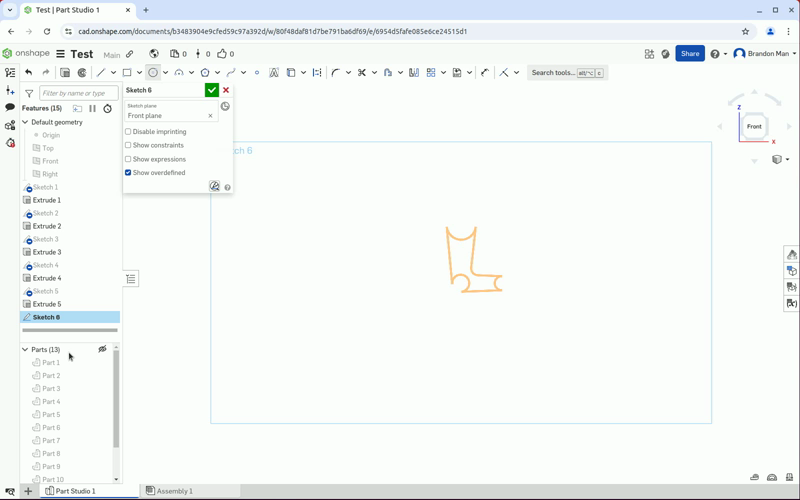
mouse_move(461, 225)
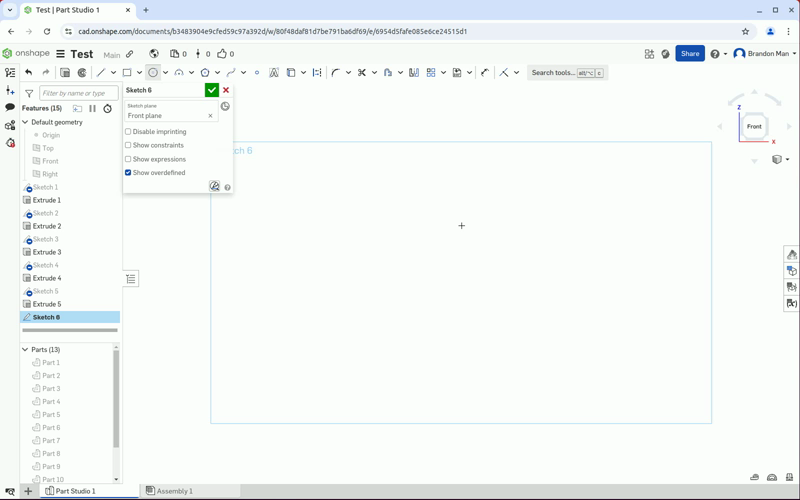
click(461, 225)
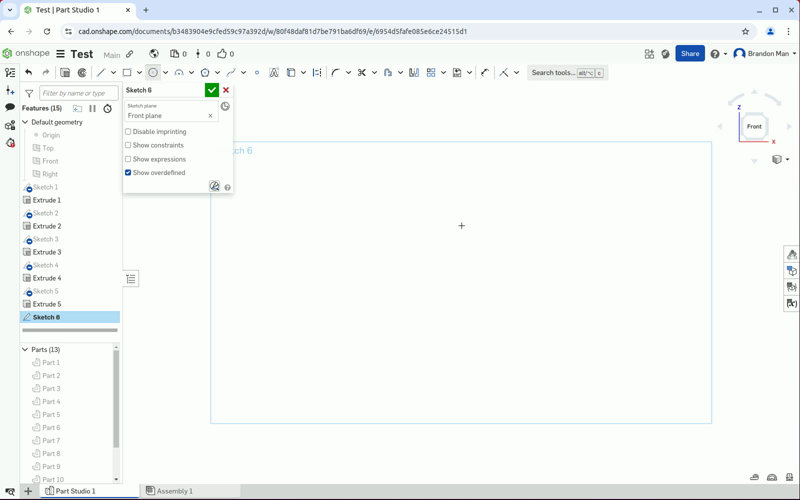
key_up(shift)
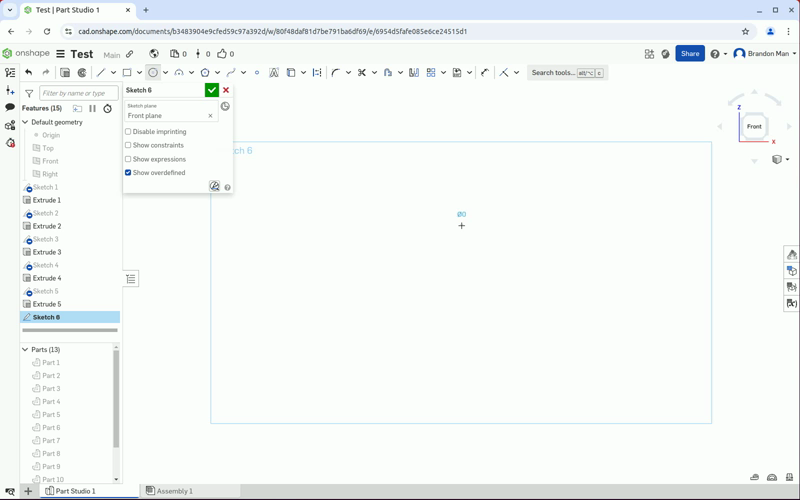
mouse_move(477, 225)
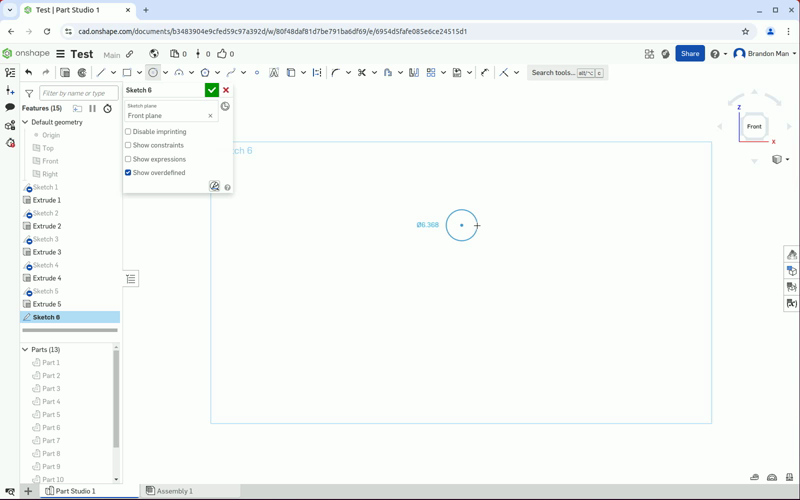
click(477, 225)
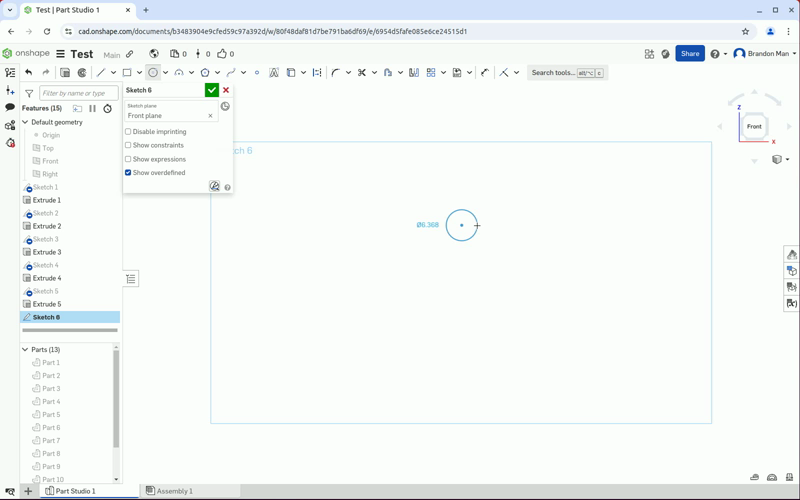
key(esc)
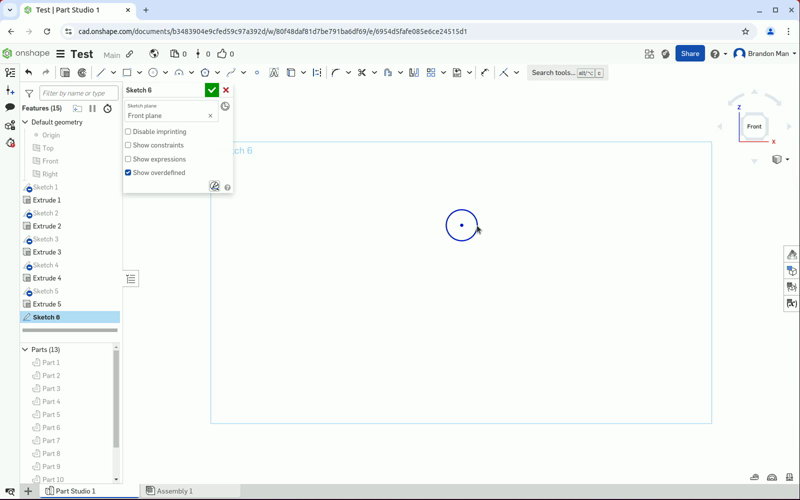
key(c)
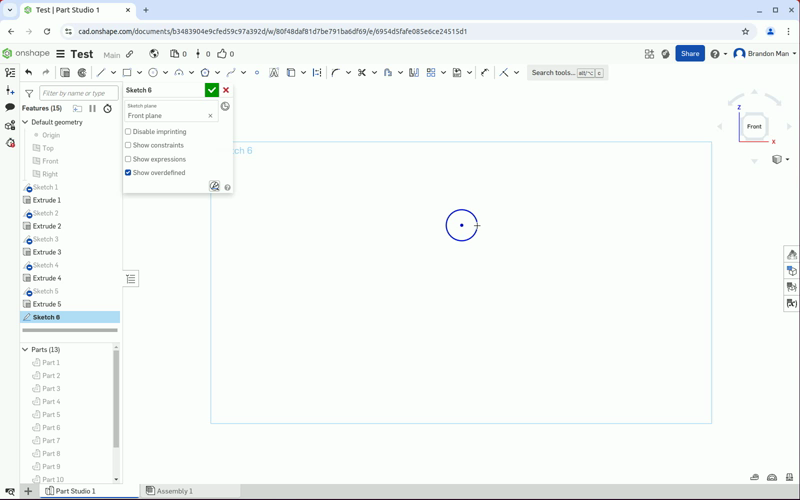
key_down(shift)
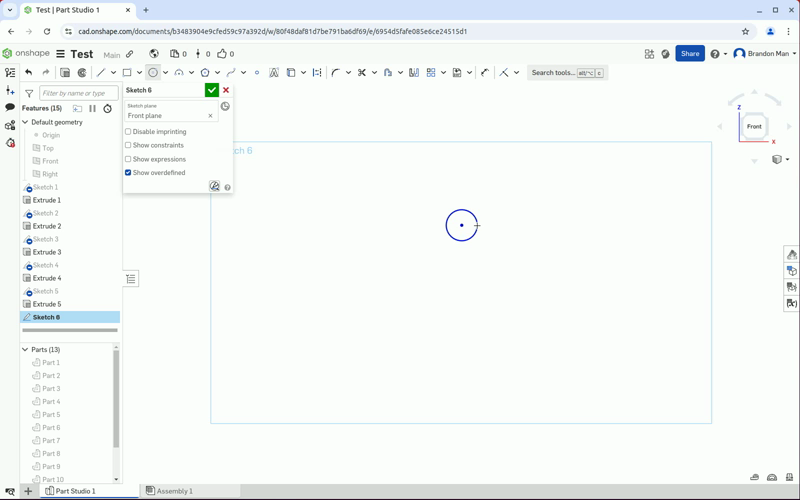
mouse_move(461, 225)
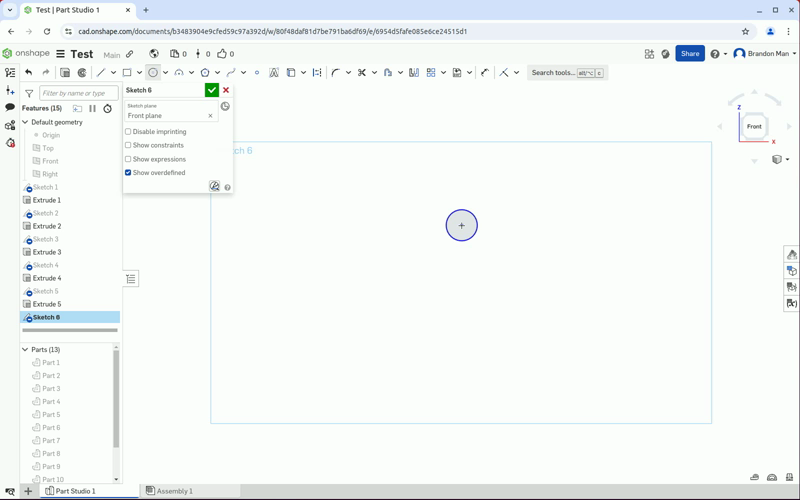
click(461, 225)
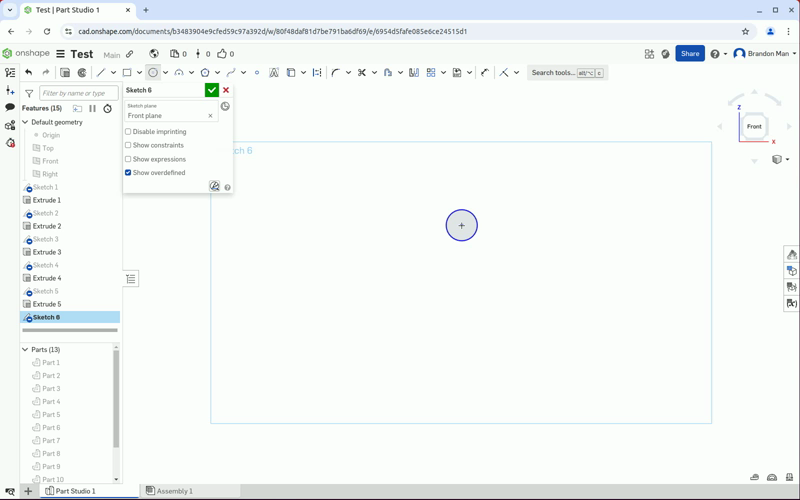
key_up(shift)
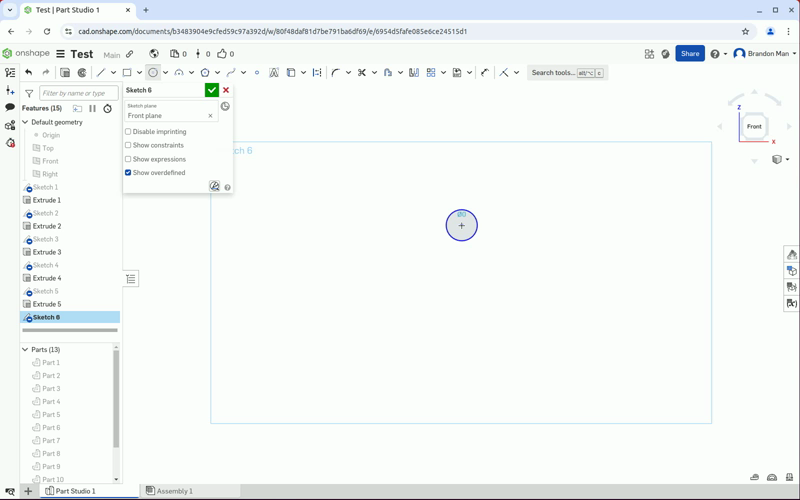
mouse_move(465, 225)
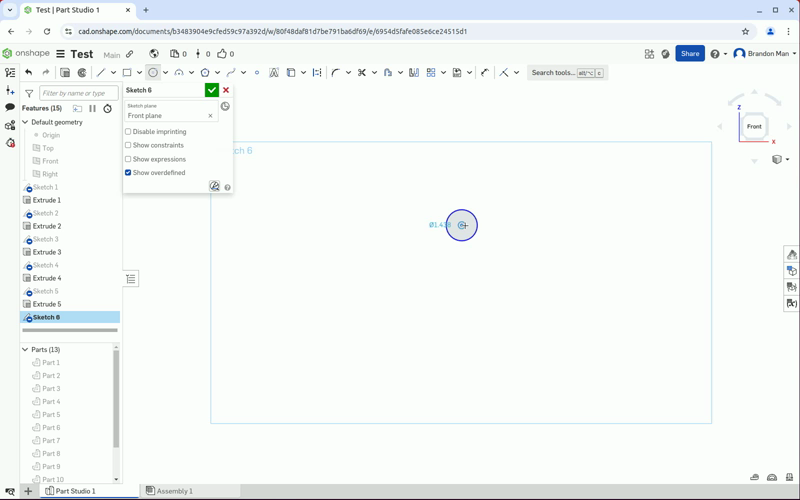
scroll(6)
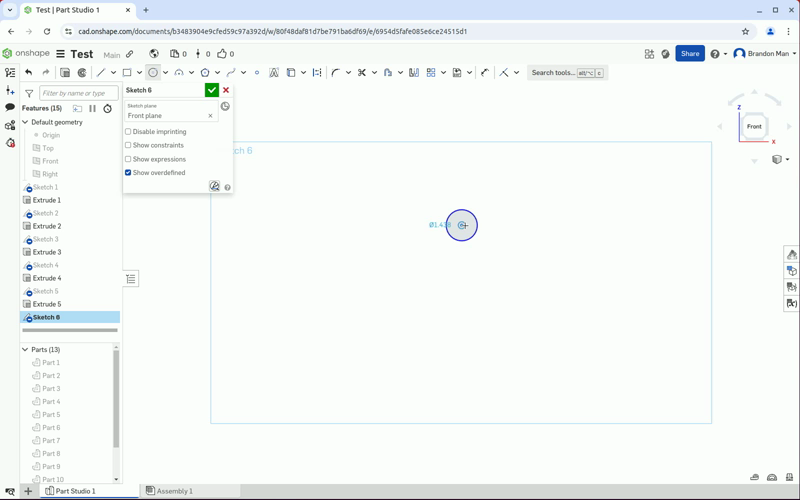
scroll(6)
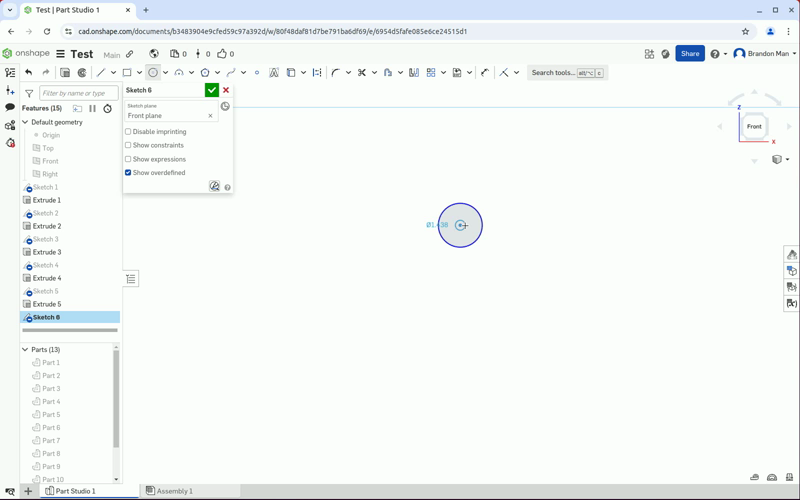
scroll(6)
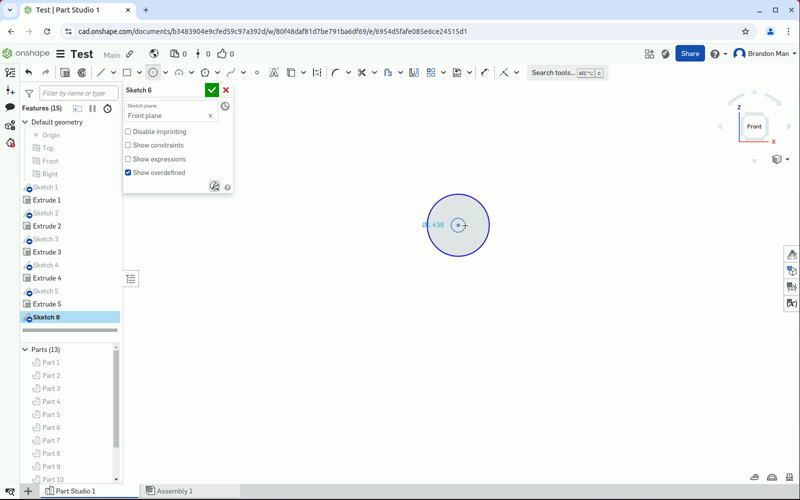
scroll(6)
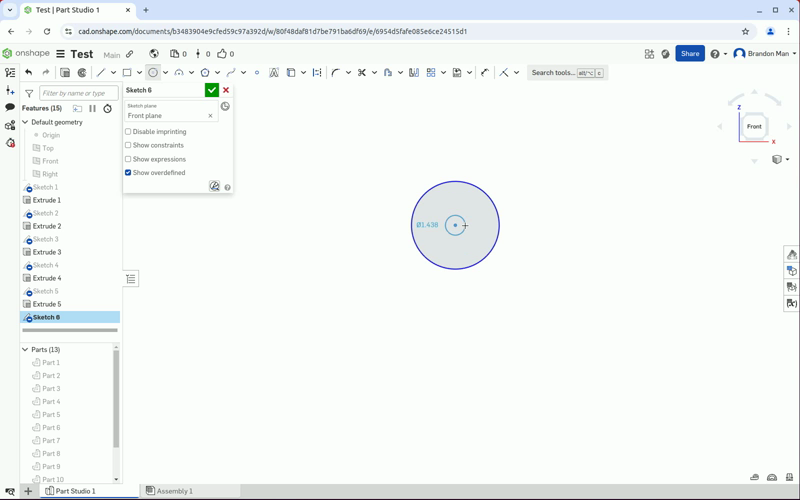
scroll(6)
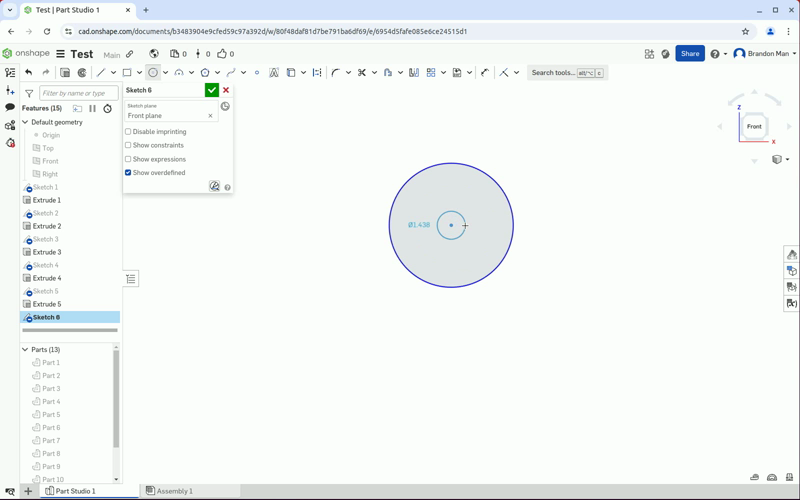
scroll(6)
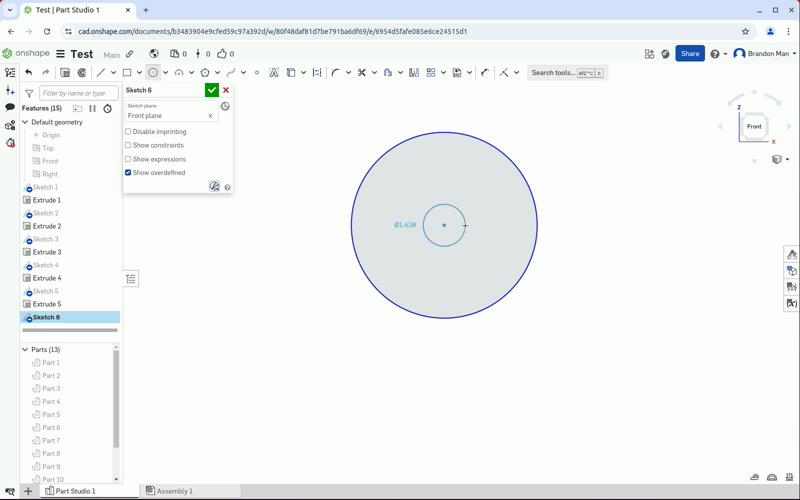
scroll(6)
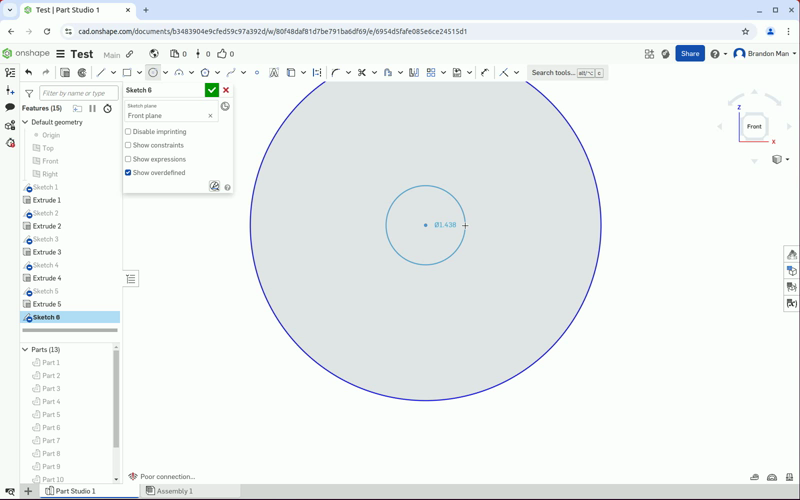
click(465, 225)
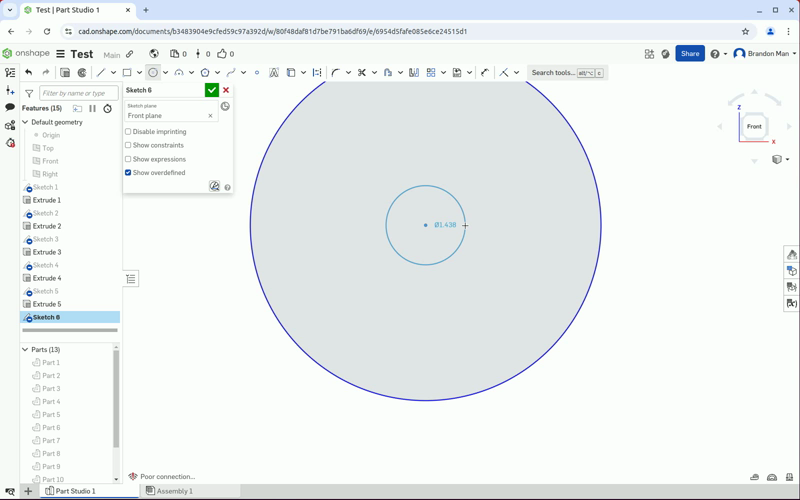
scroll(-6)
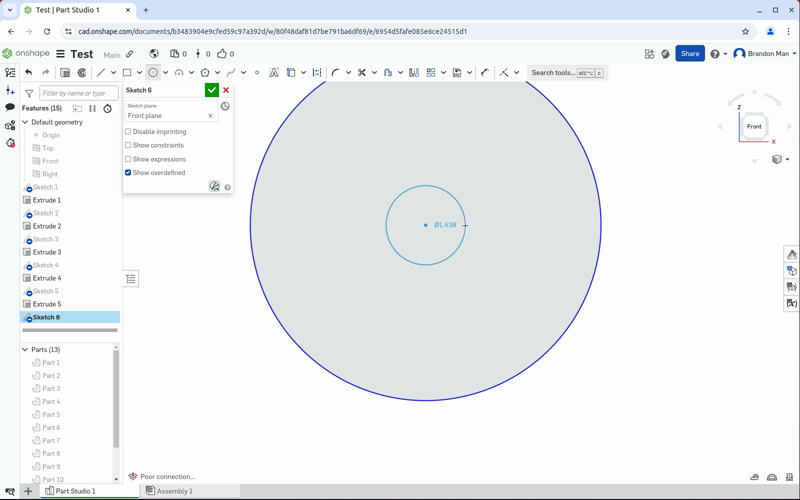
scroll(-6)
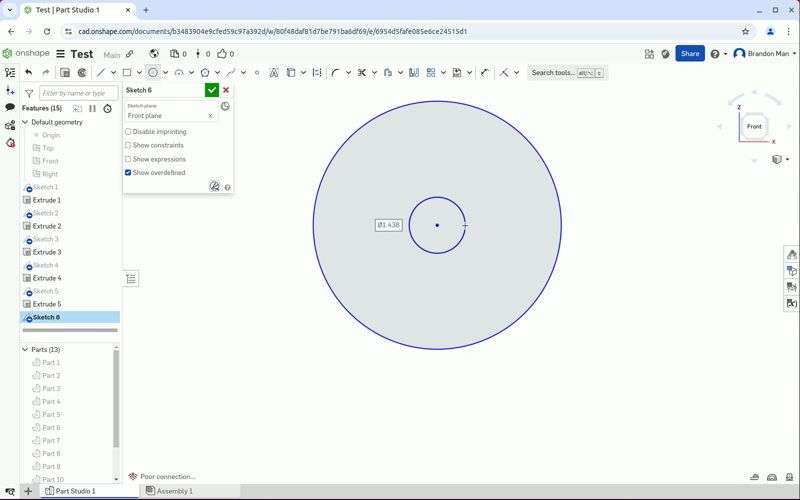
scroll(-6)
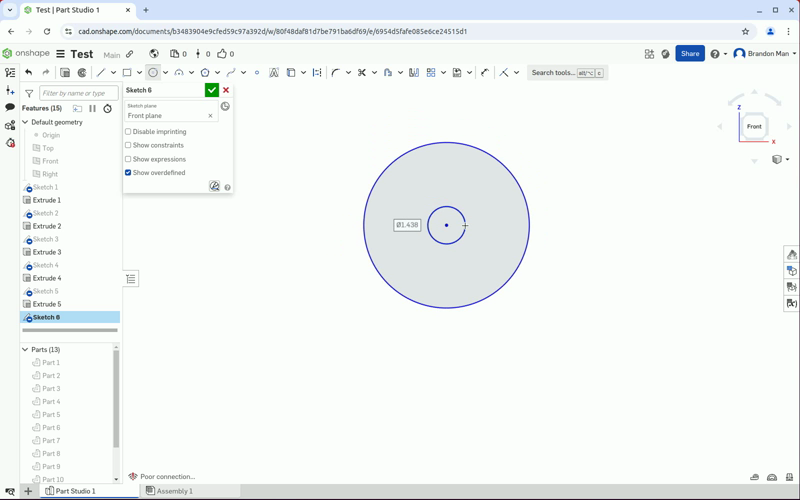
scroll(-6)
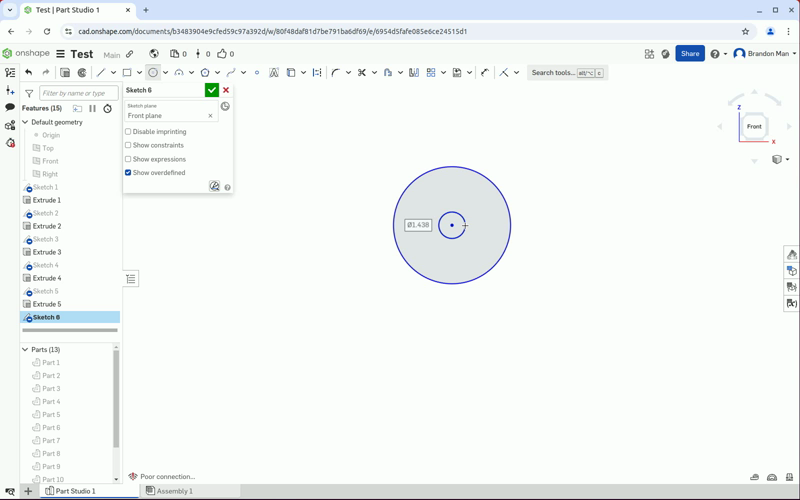
scroll(-6)
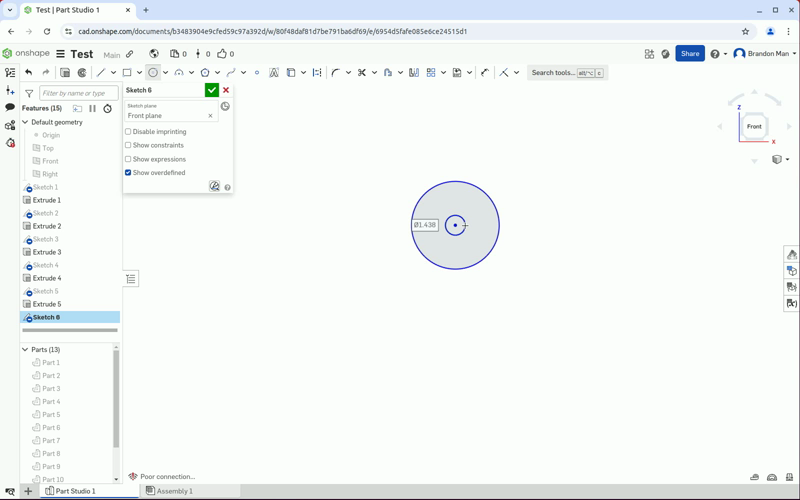
scroll(-6)
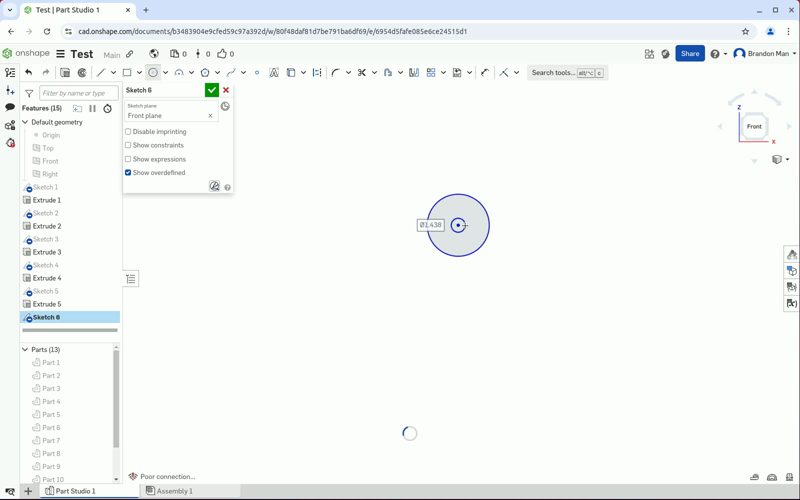
scroll(-6)
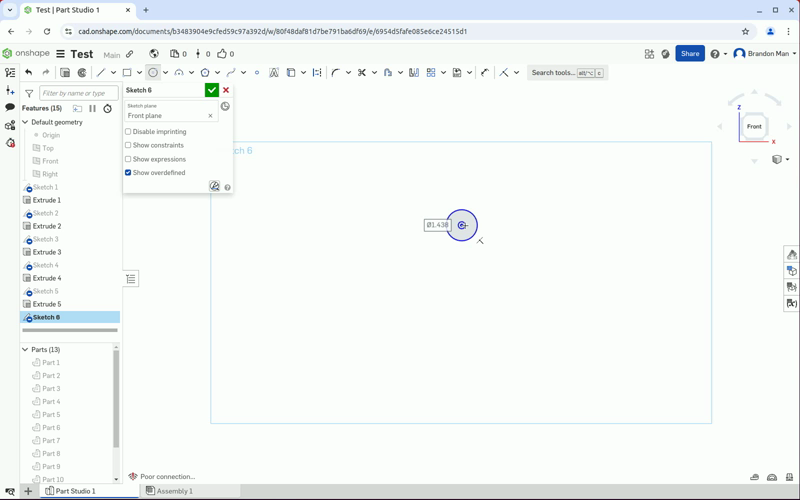
key(esc)
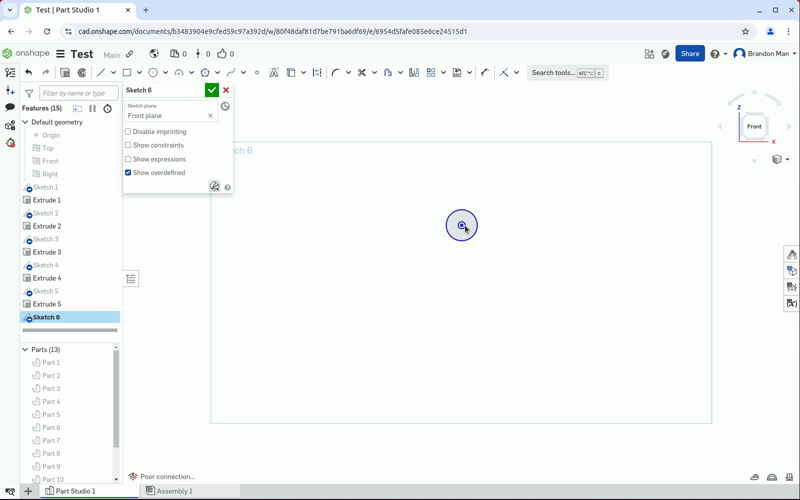
mouse_move(463, 220)
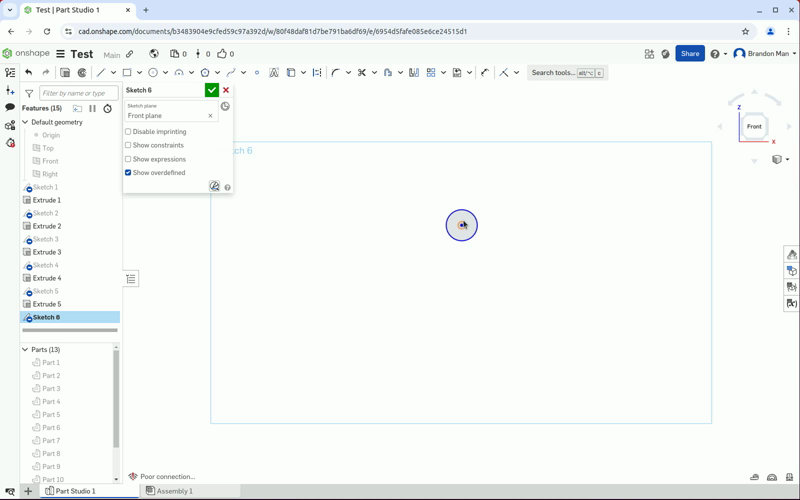
scroll(6)
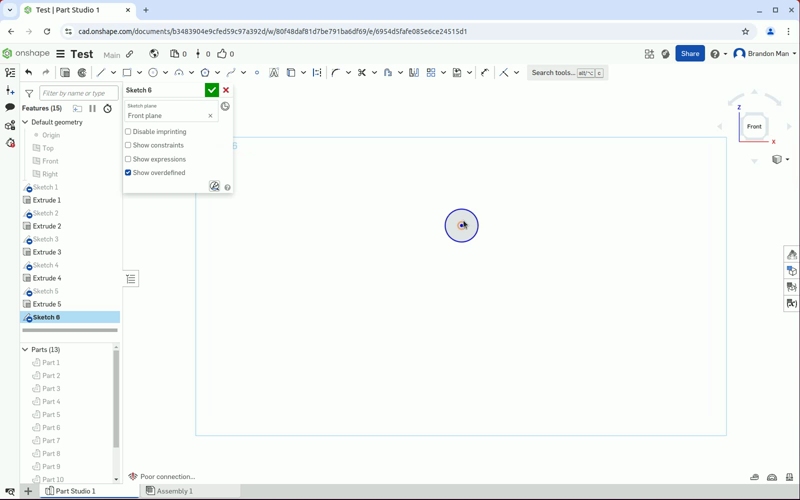
scroll(6)
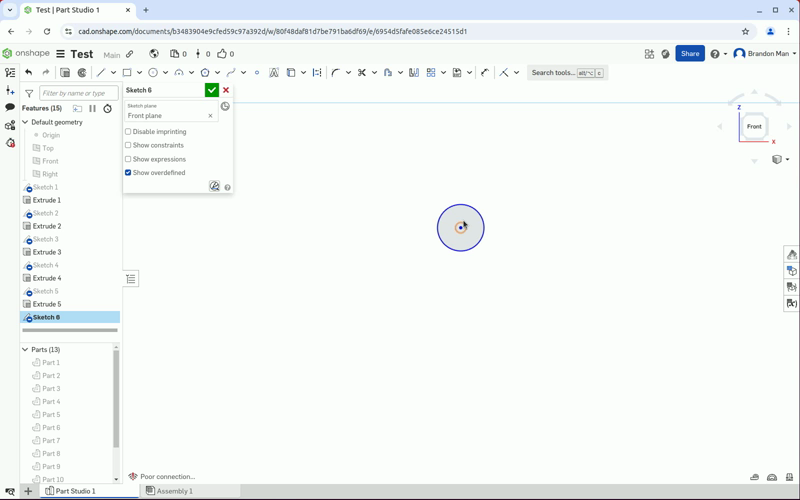
scroll(6)
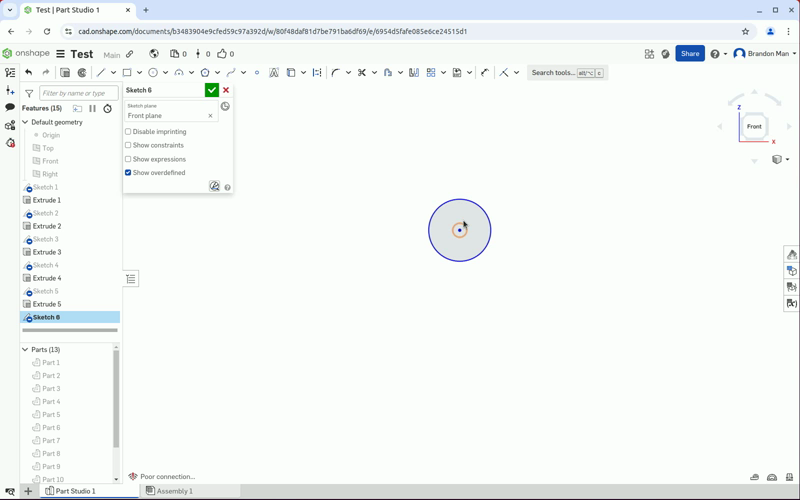
scroll(6)
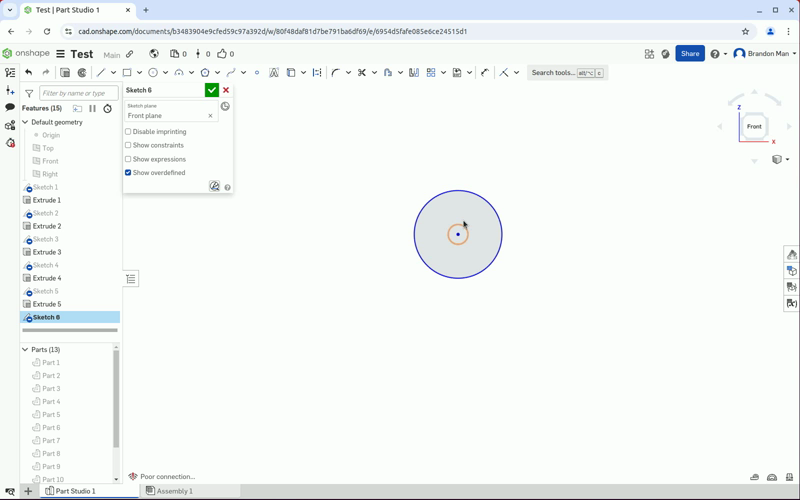
scroll(6)
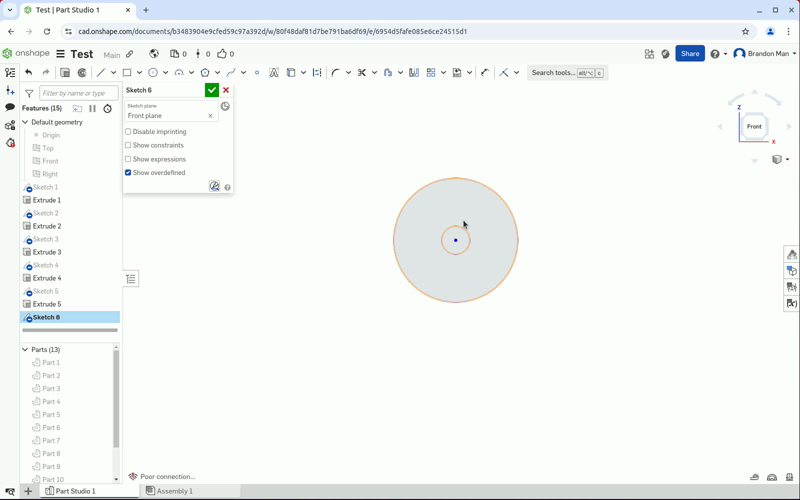
scroll(6)
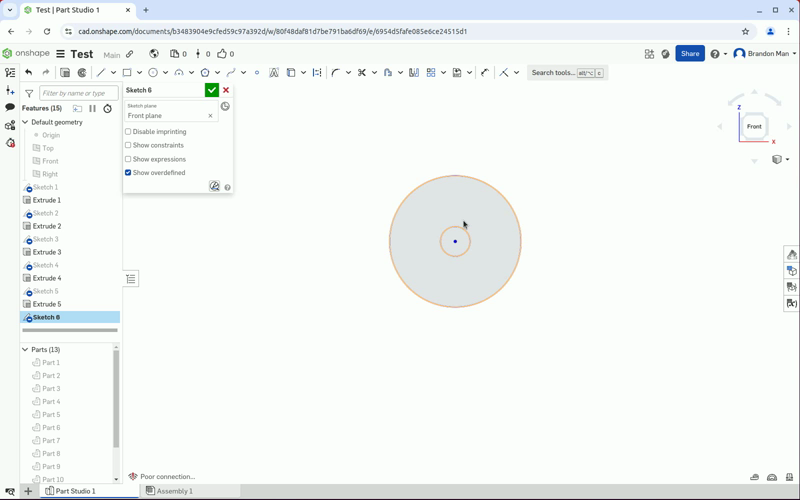
scroll(6)
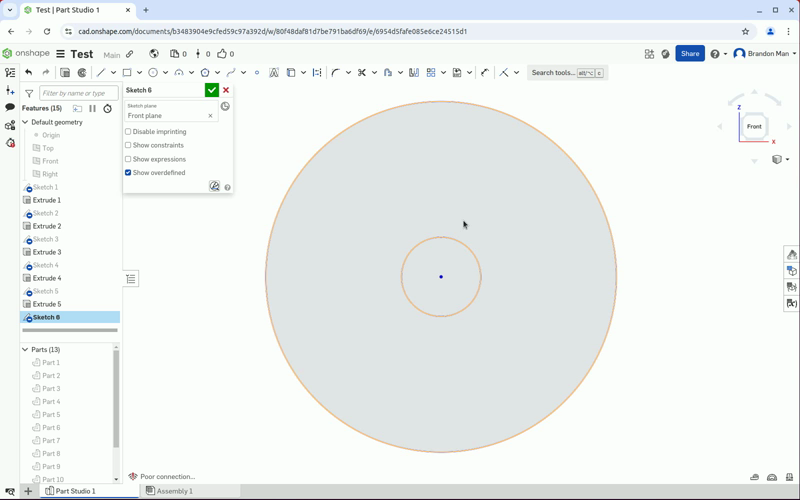
click(463, 220)
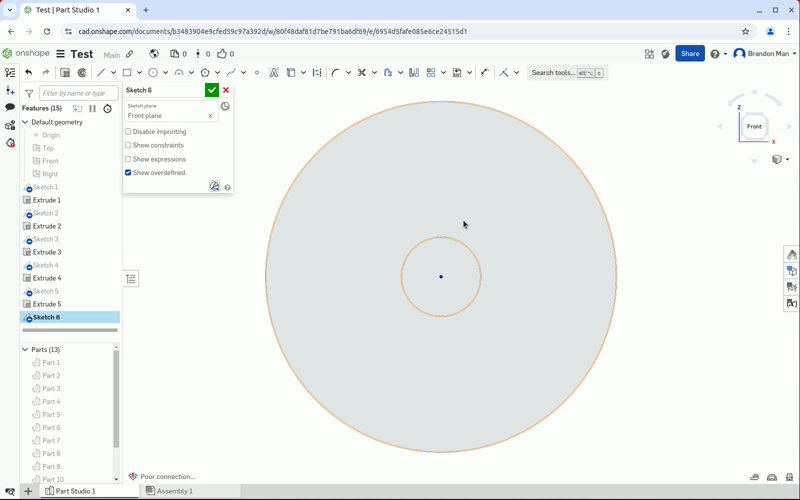
scroll(-6)
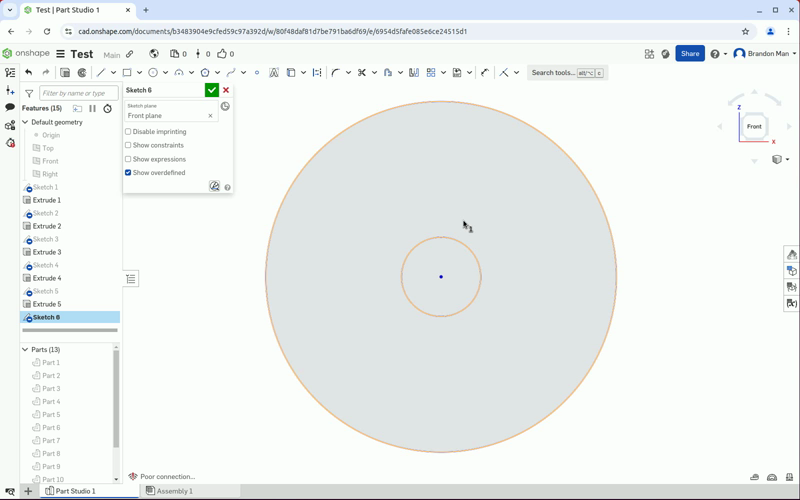
scroll(-6)
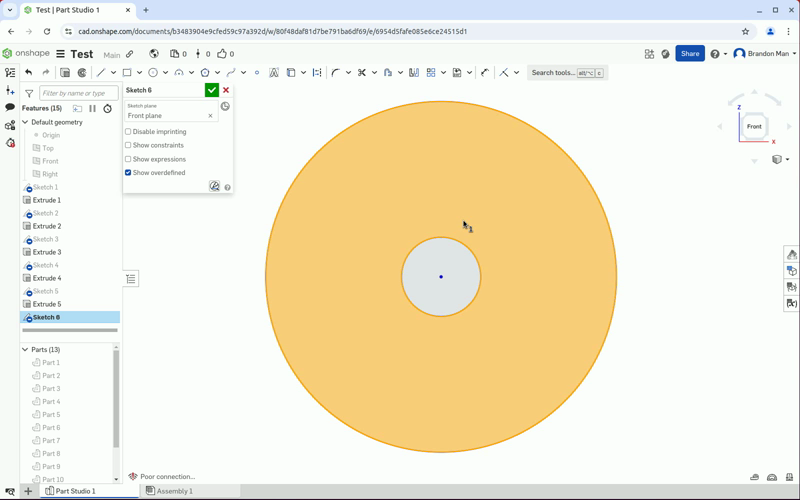
scroll(-6)
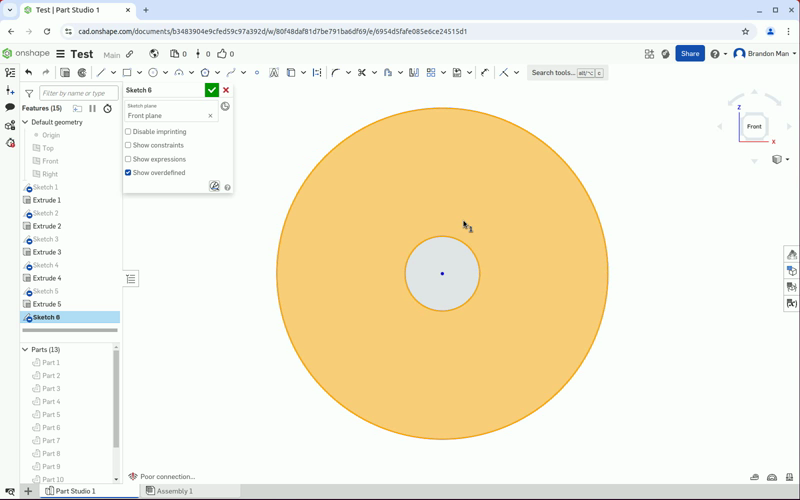
scroll(-6)
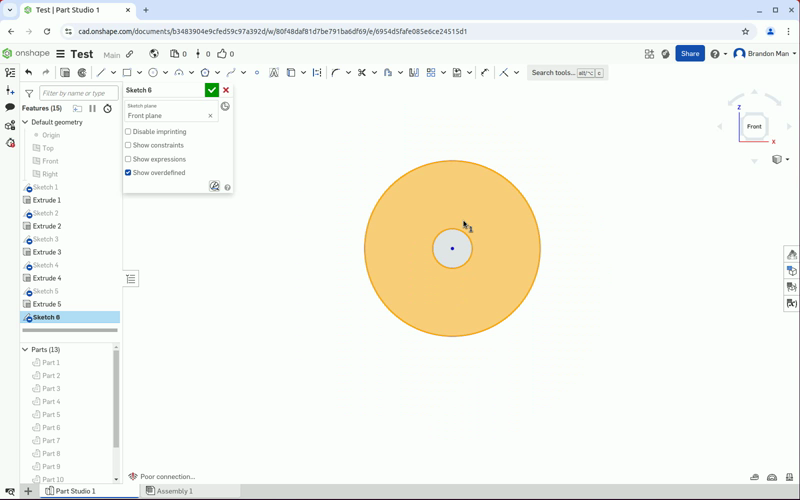
scroll(-6)
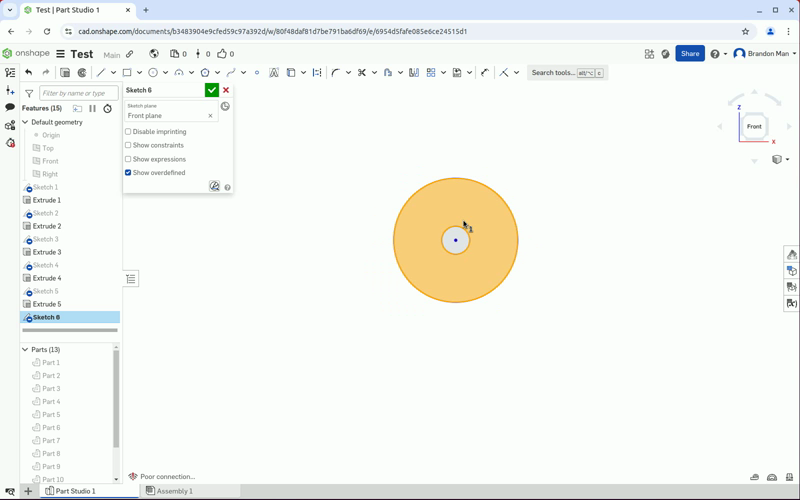
scroll(-6)
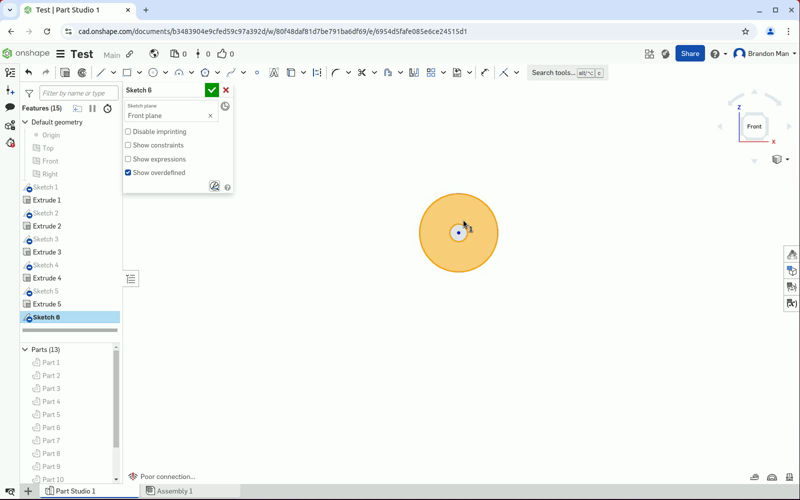
scroll(-6)
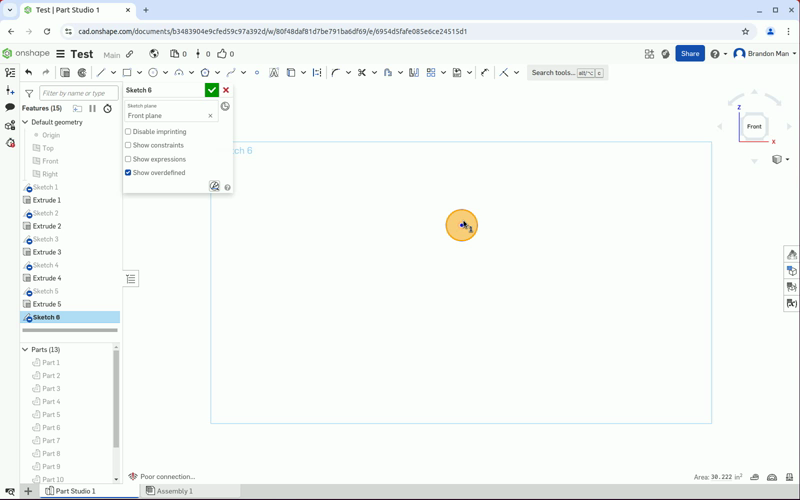
mouse_move(69, 352)
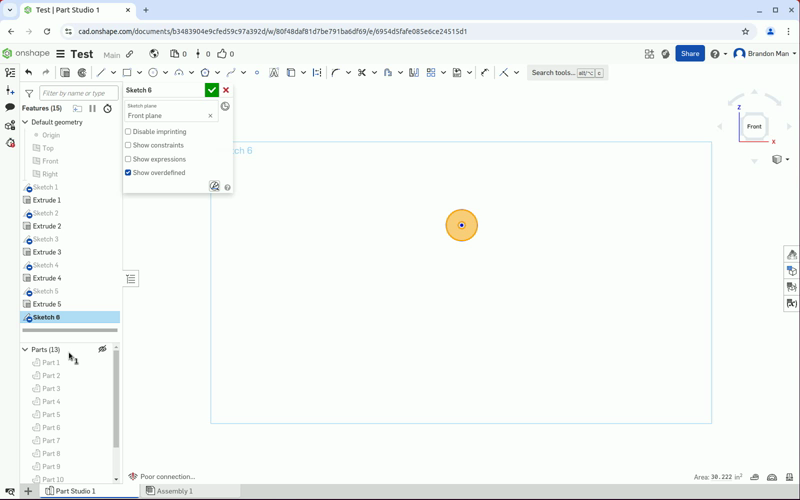
key(shift+y)
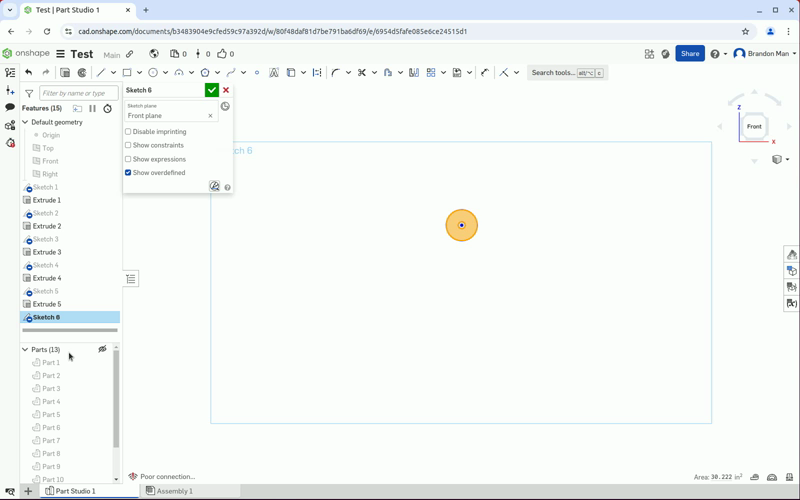
key(shift+e)
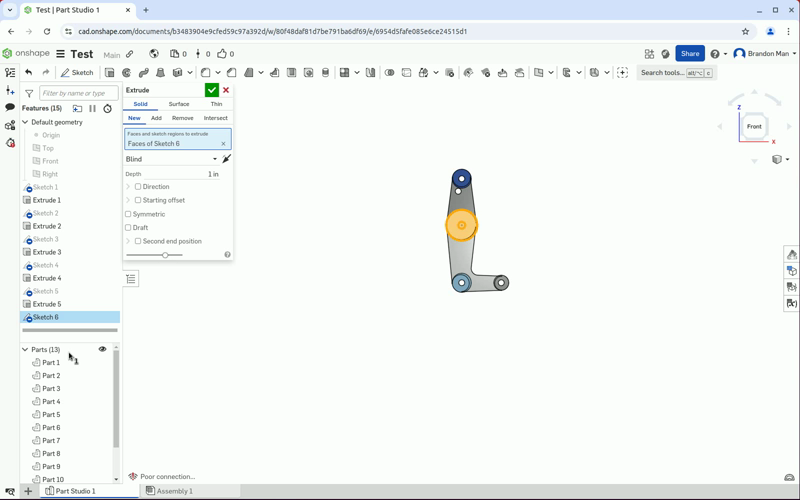
mouse_move(143, 106)
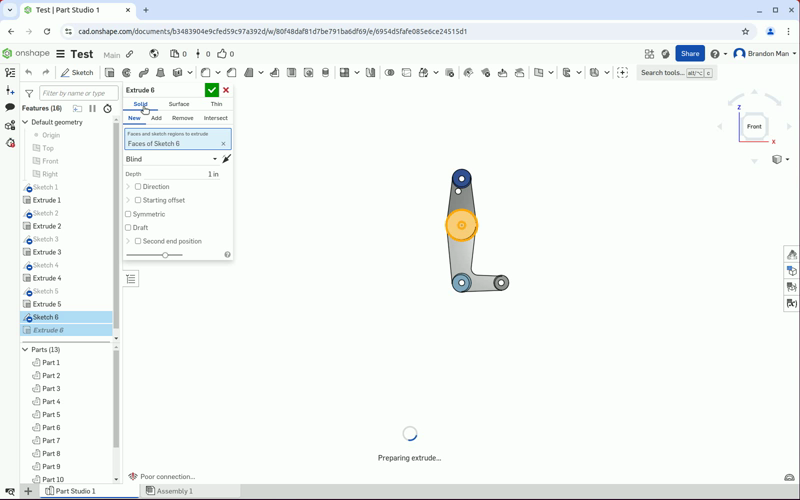
click(143, 106)
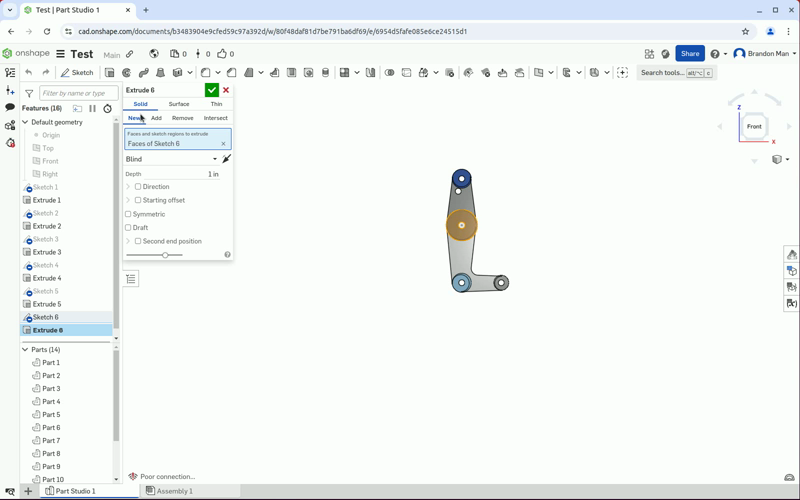
mouse_move(137, 120)
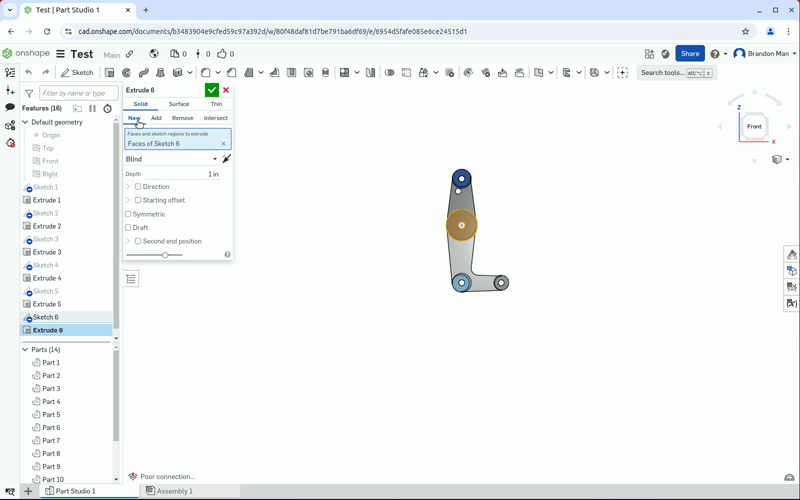
click(137, 120)
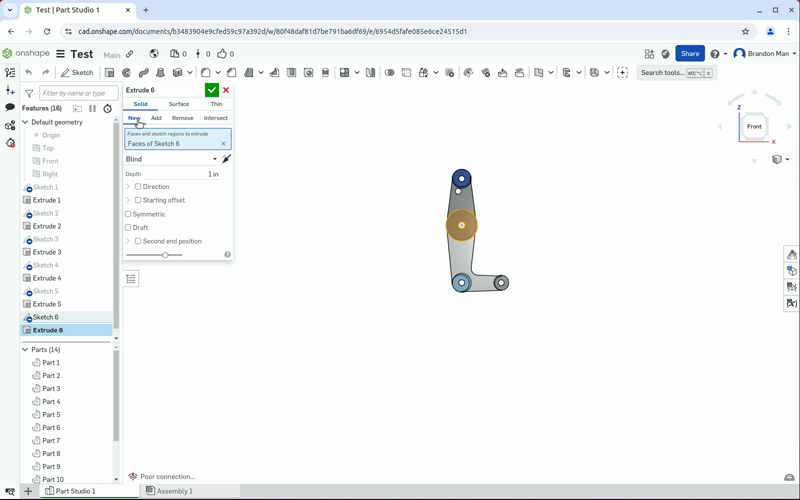
key(tab, 4)
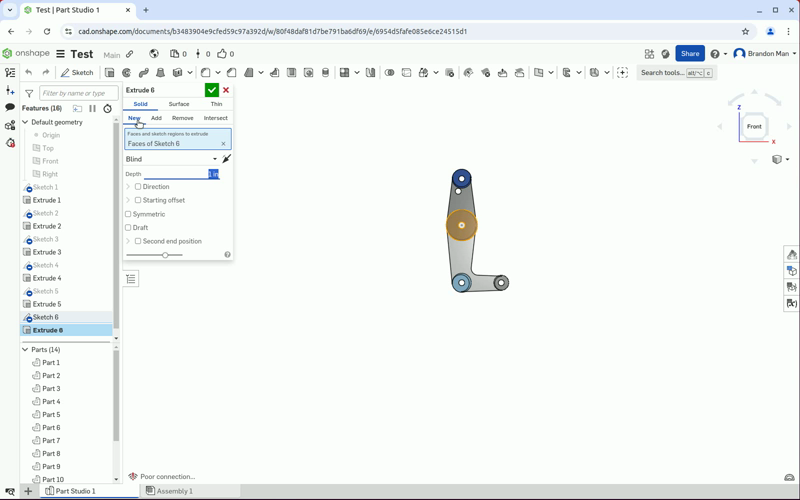
text(0.481)
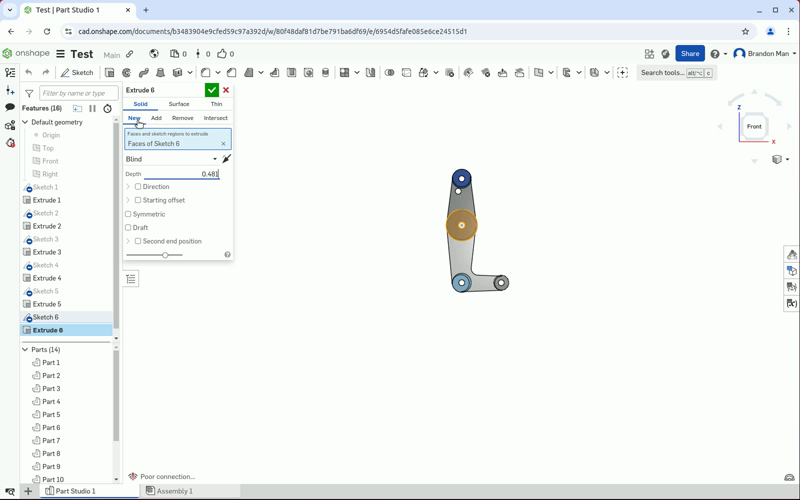
key(enter)
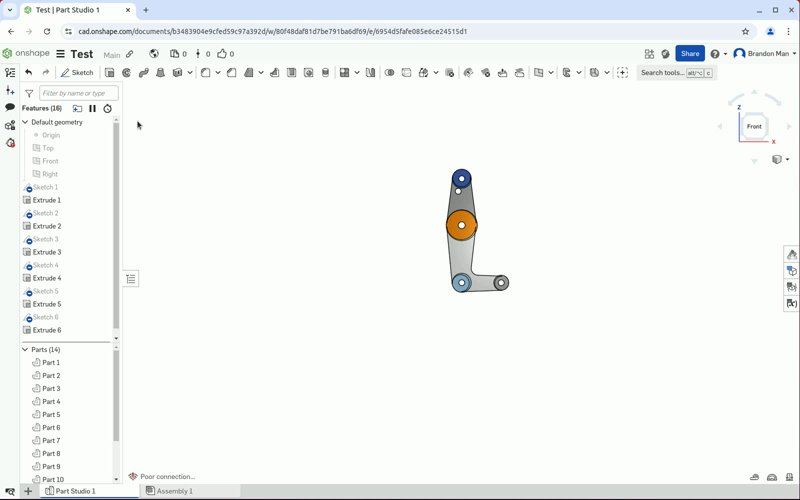
key(shift+h)
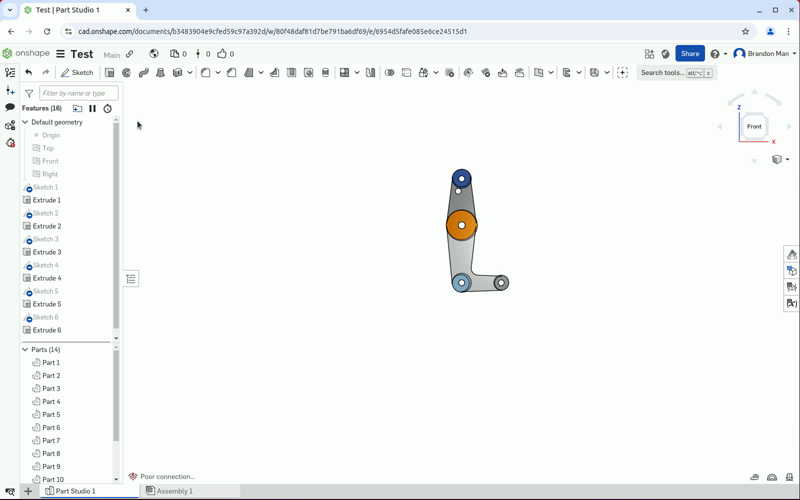
key(shift+h)
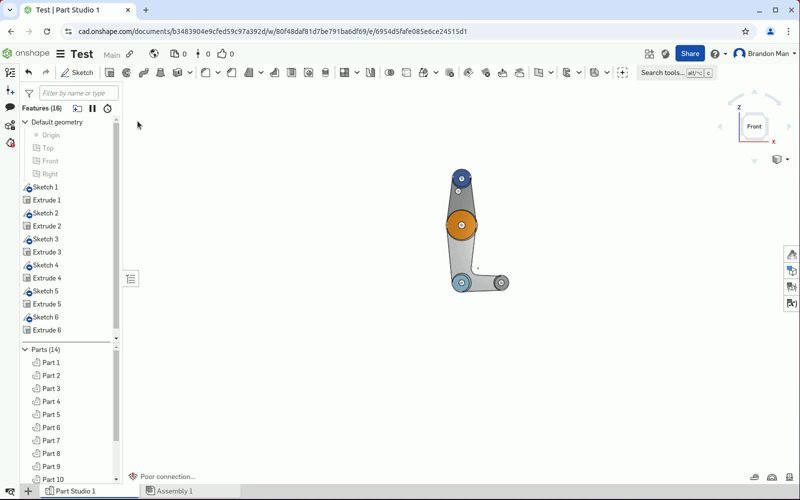
key(shift+7)
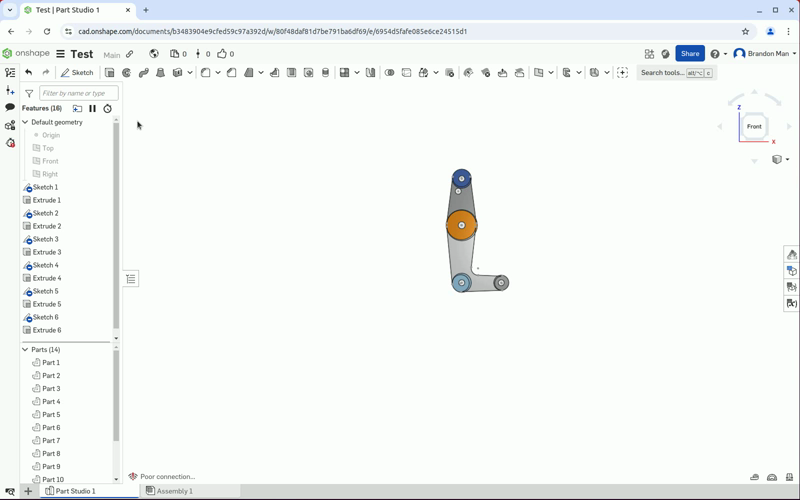
key(left, 2)
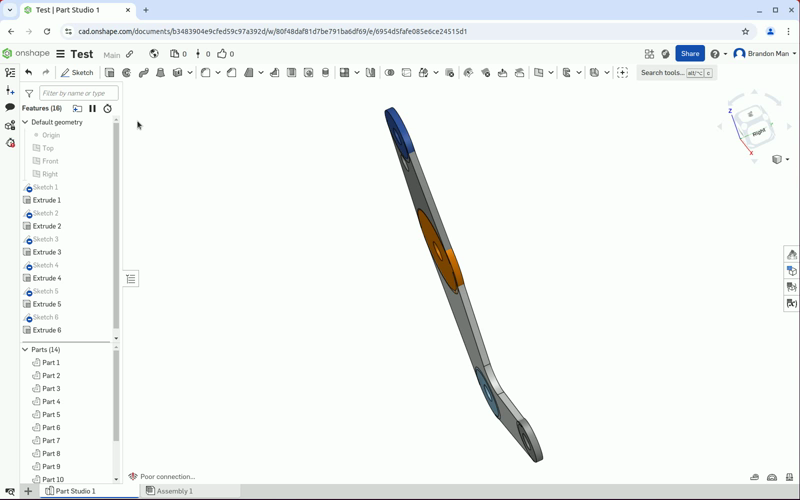
key(down, 2)
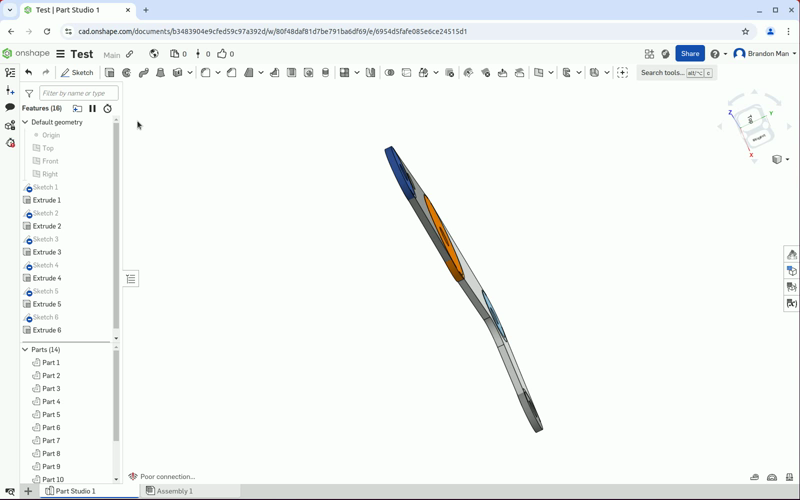
key(up, 2)
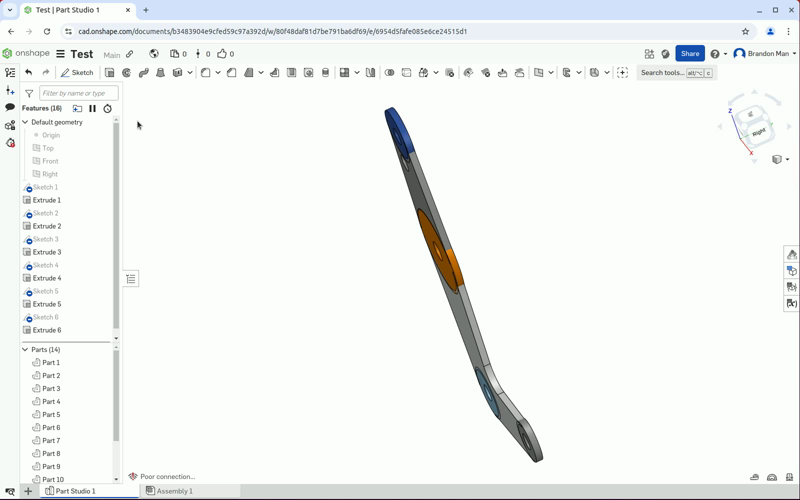
key(right, 2)
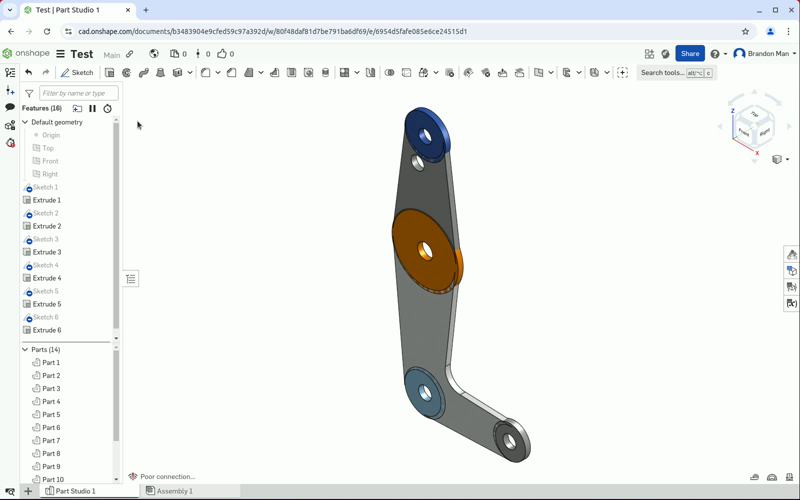
mouse_move(69, 189)
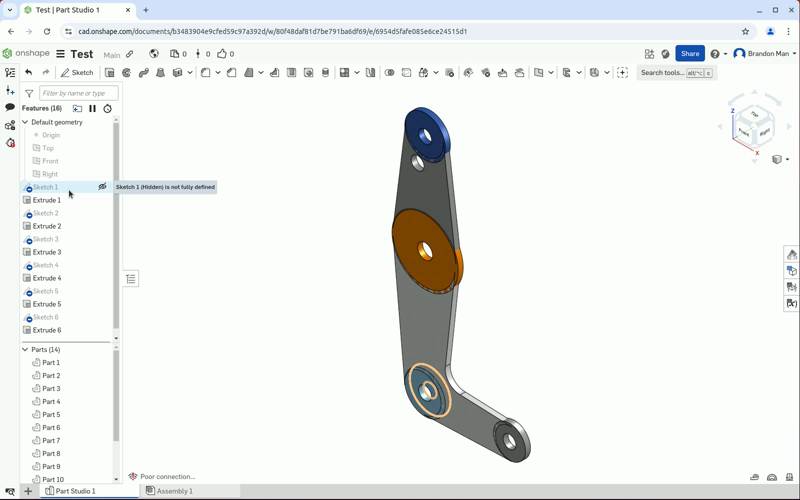
click(69, 189)